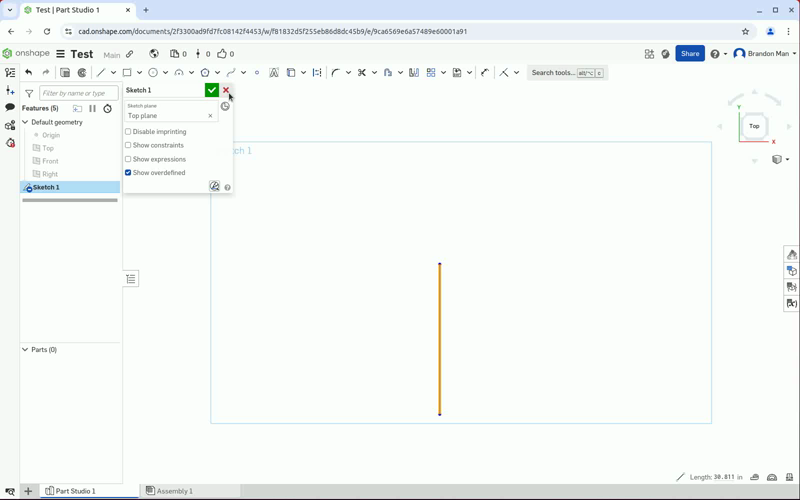
key(shift+h)
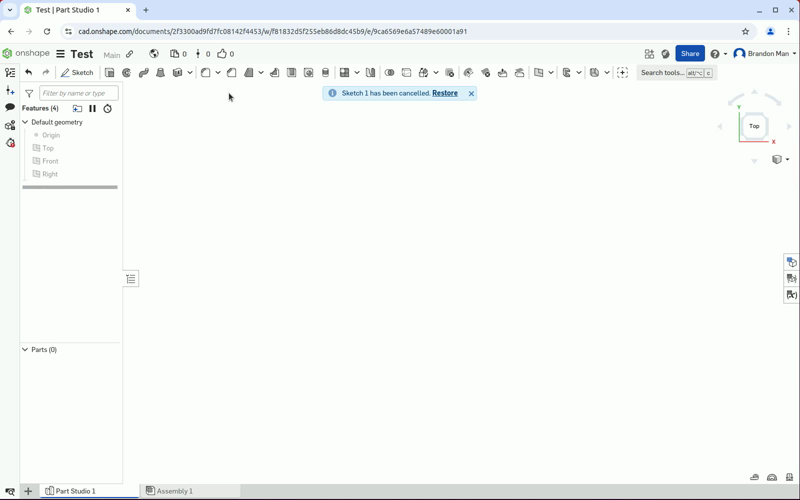
mouse_move(73, 352)
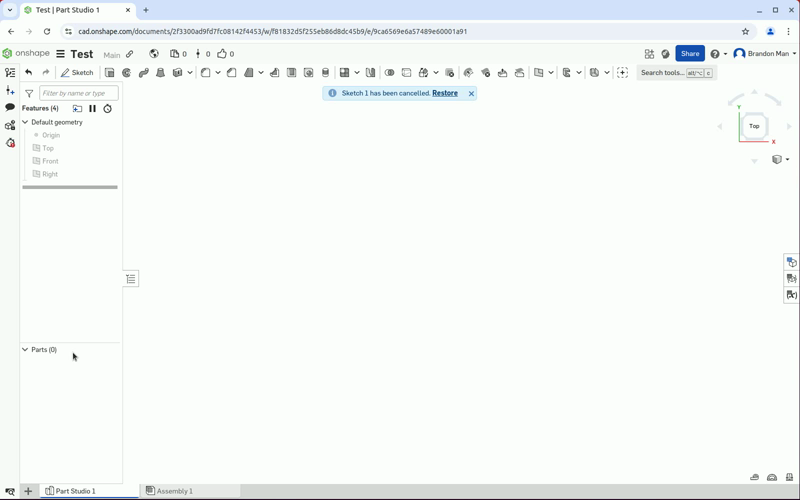
key(y)
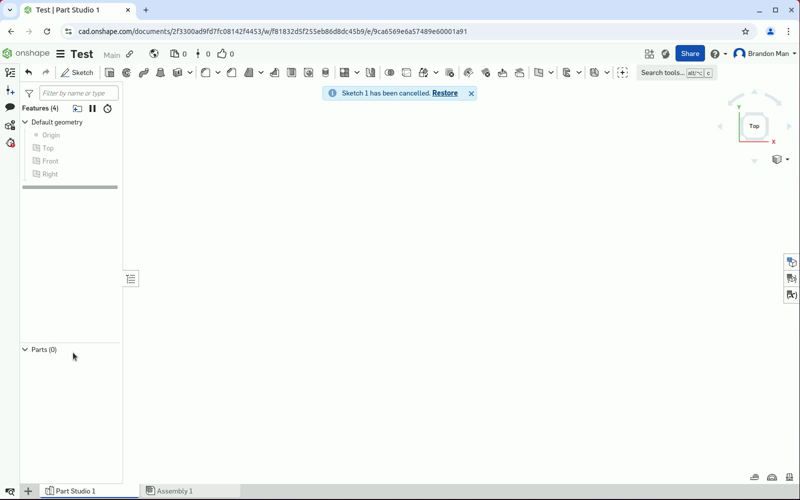
key(shift+p)
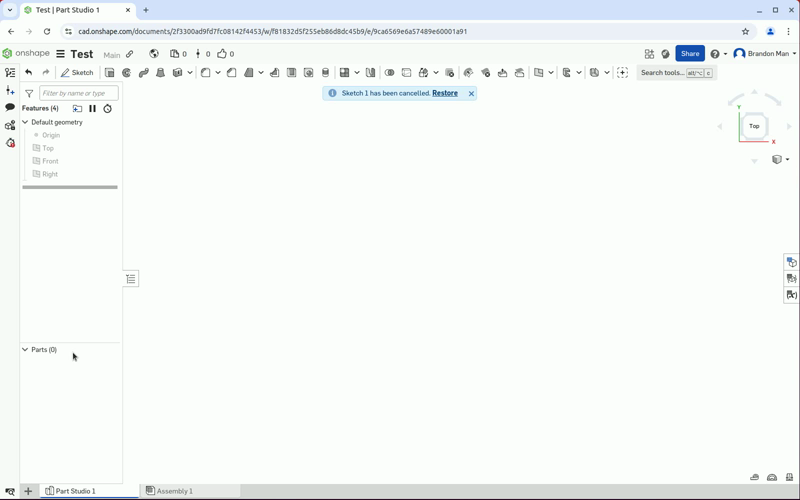
key(space)
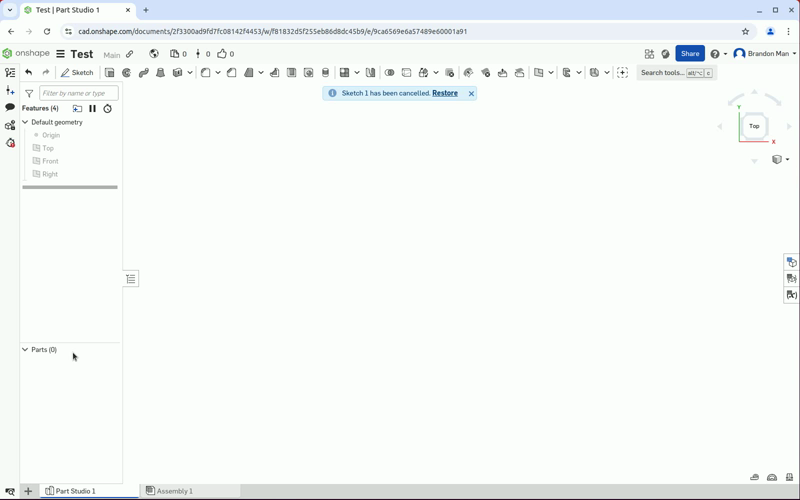
key_down(shift)
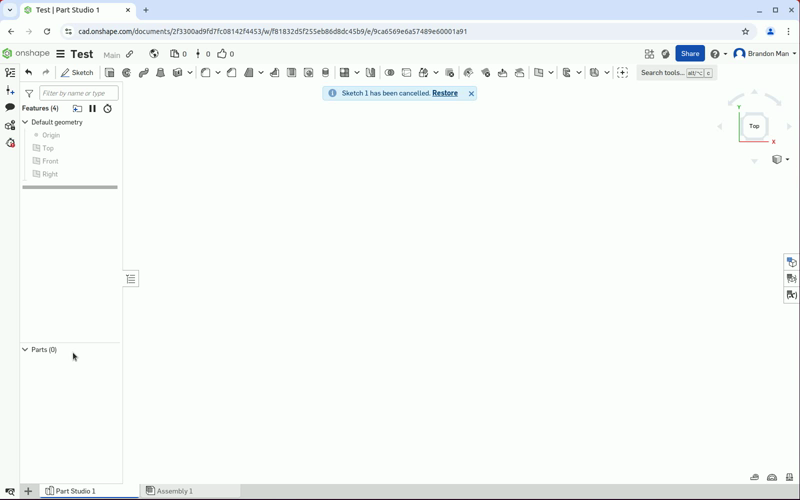
key(up)
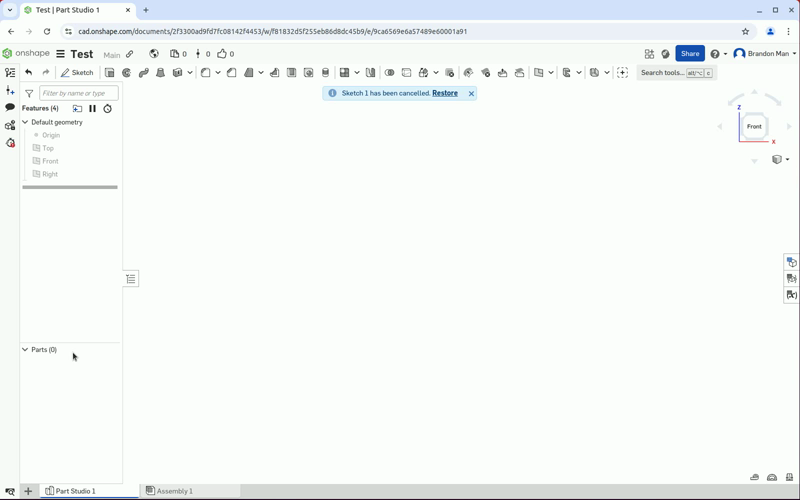
key_up(shift)
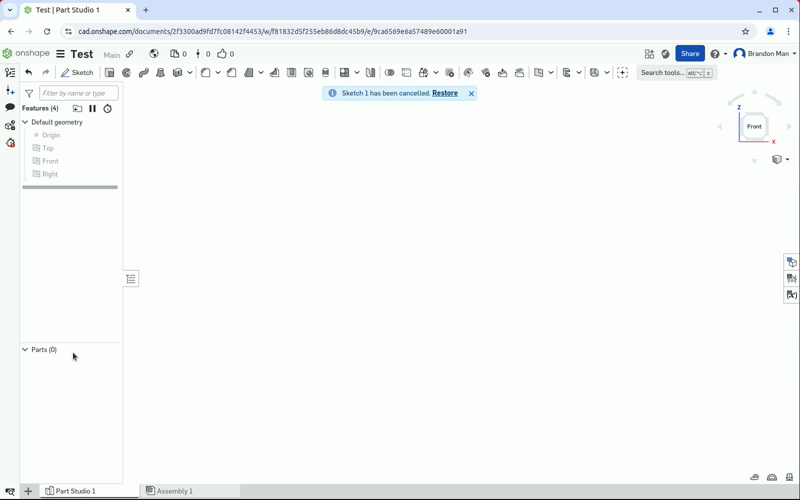
key(space)
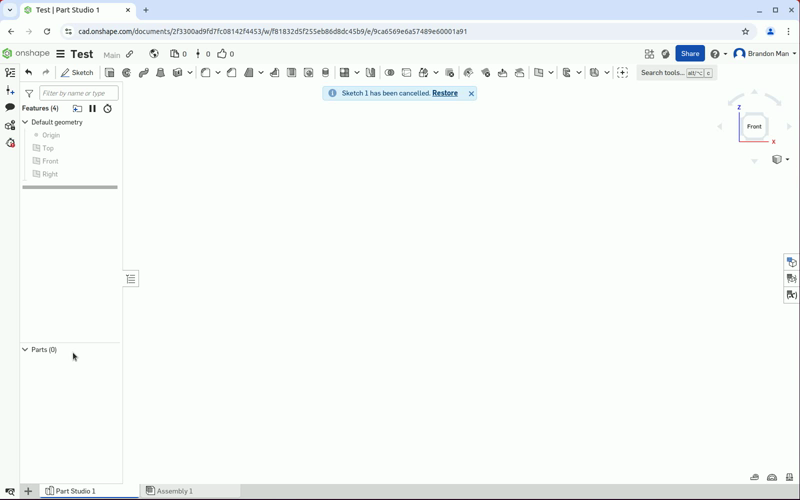
key_down(shift)
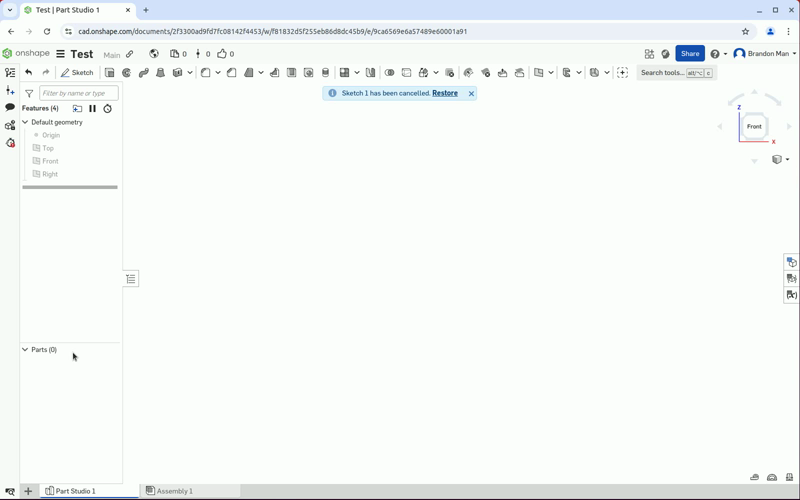
key(left)
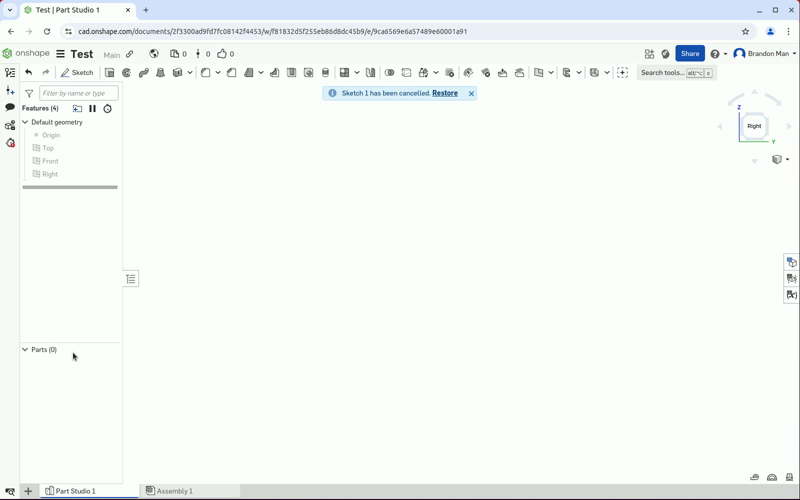
key_up(shift)
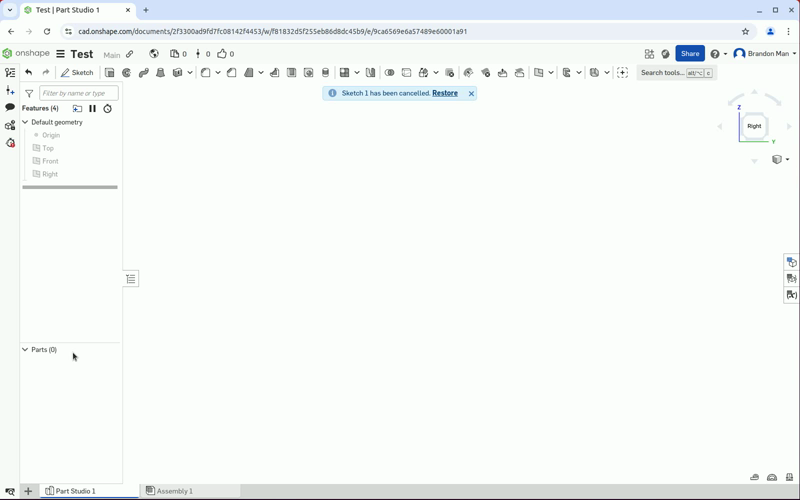
mouse_move(73, 352)
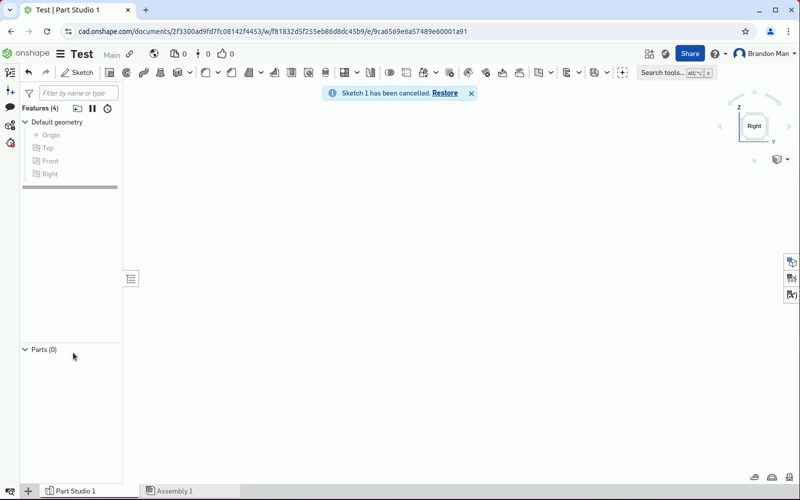
key(shift+y)
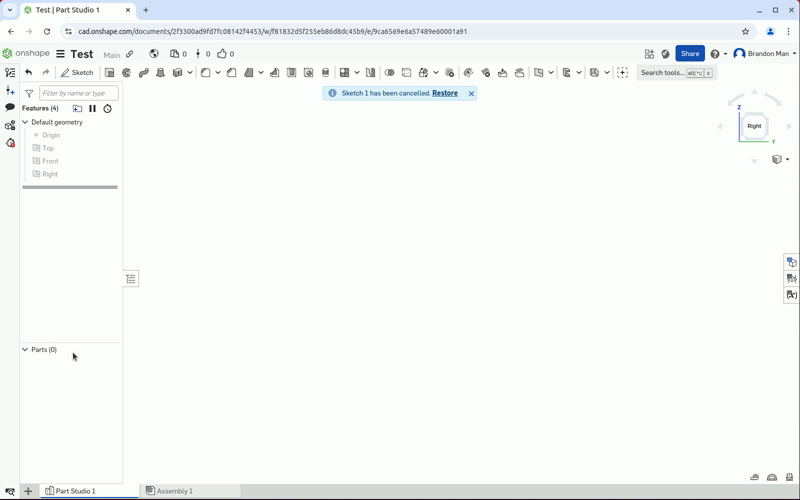
key(shift+s)
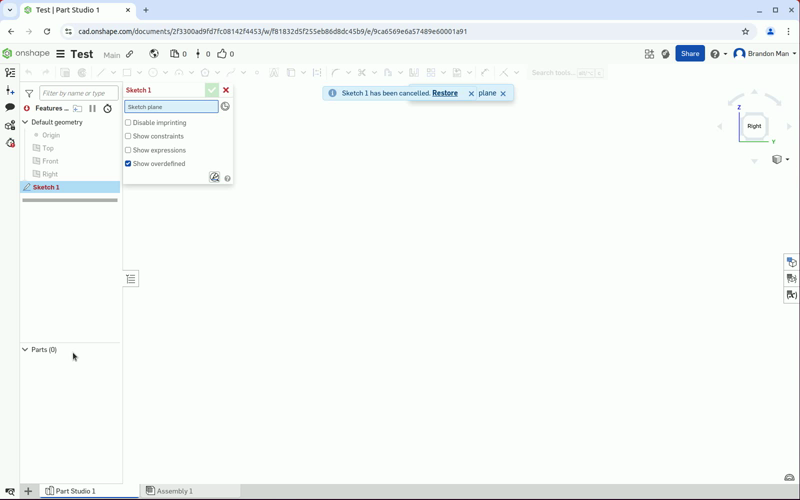
mouse_move(73, 176)
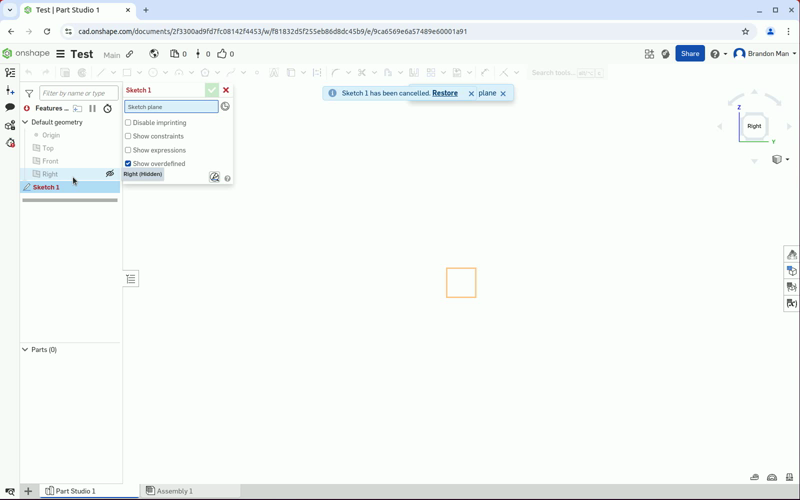
click(73, 176)
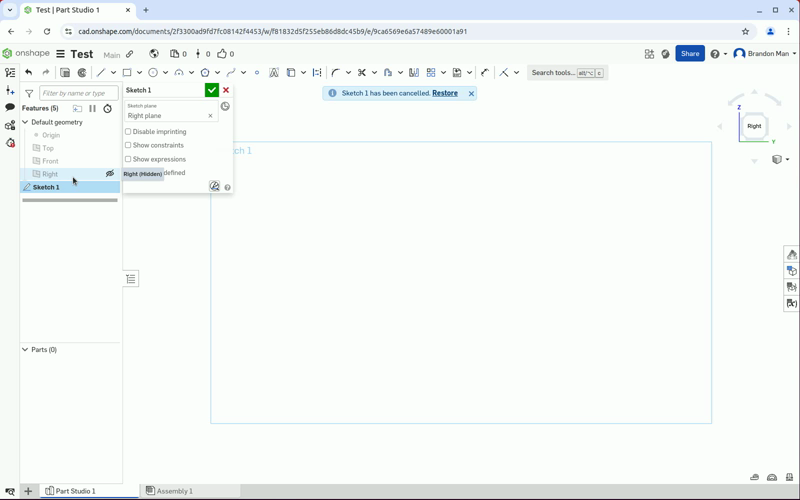
mouse_move(73, 352)
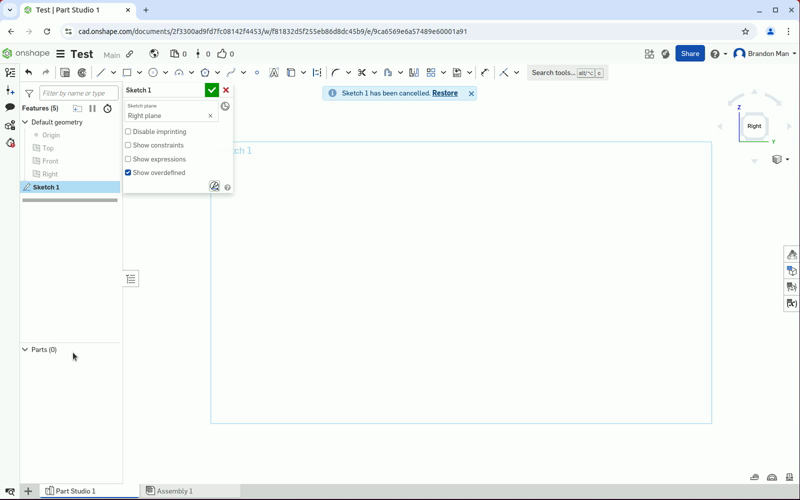
key(y)
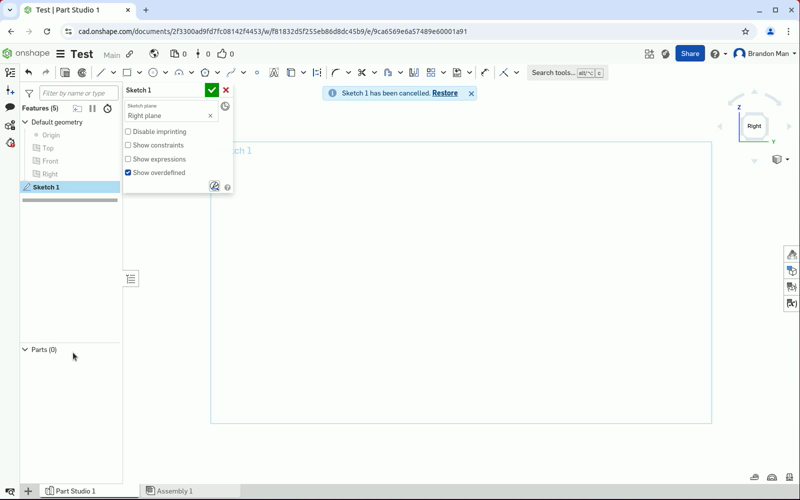
key(l)
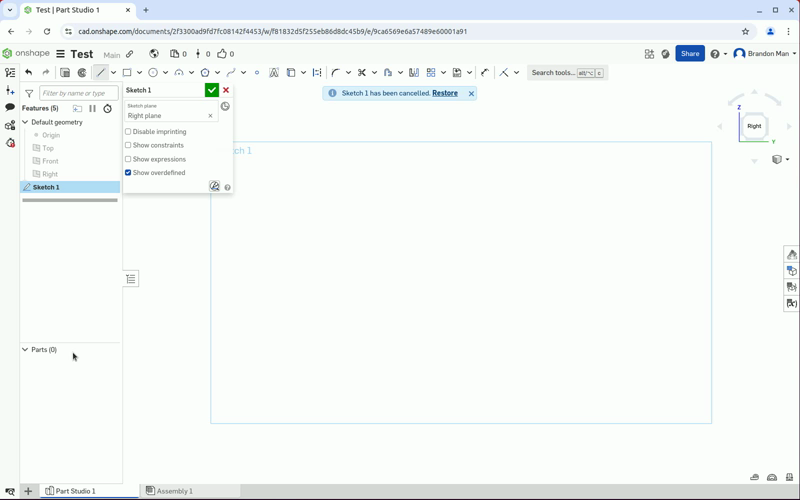
key_down(shift)
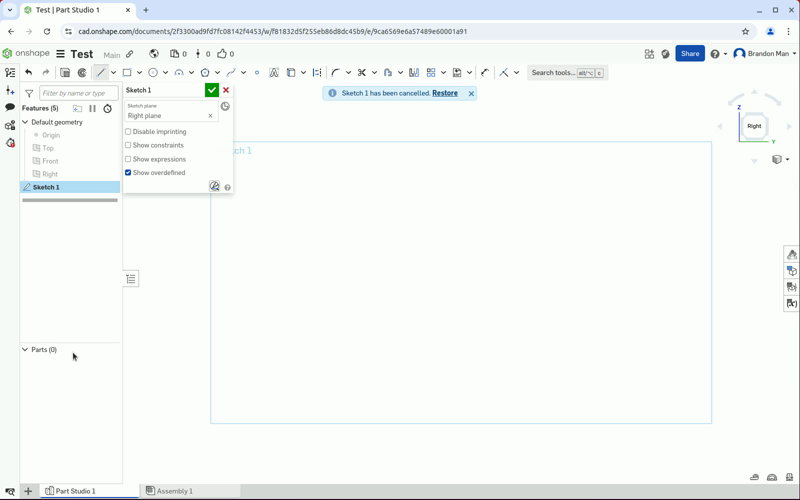
mouse_move(484, 336)
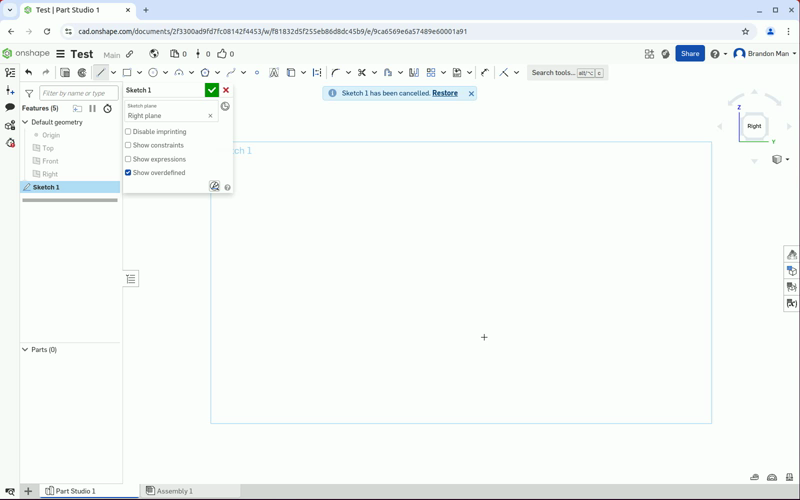
click(484, 336)
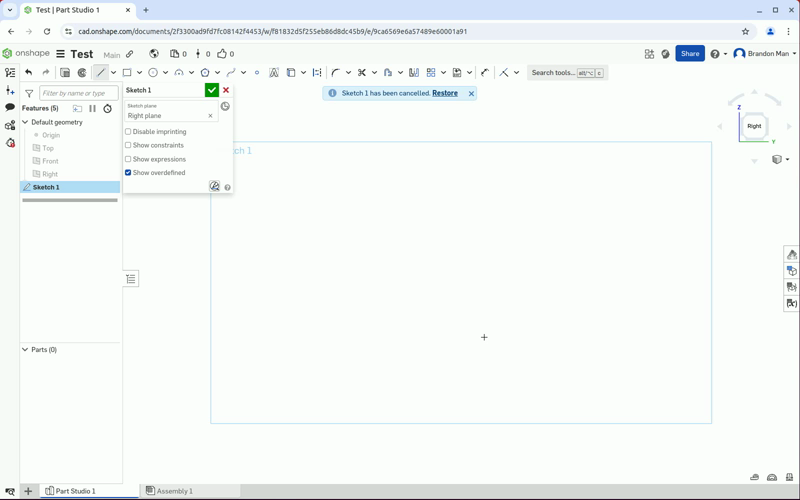
key_up(shift)
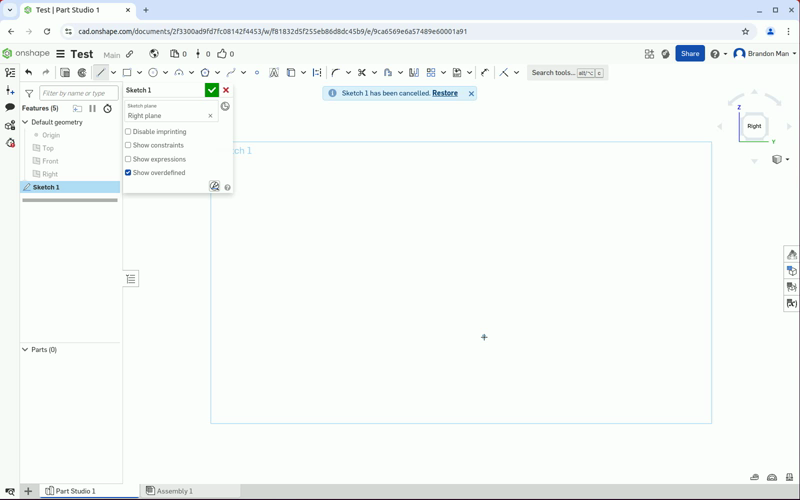
key_down(shift)
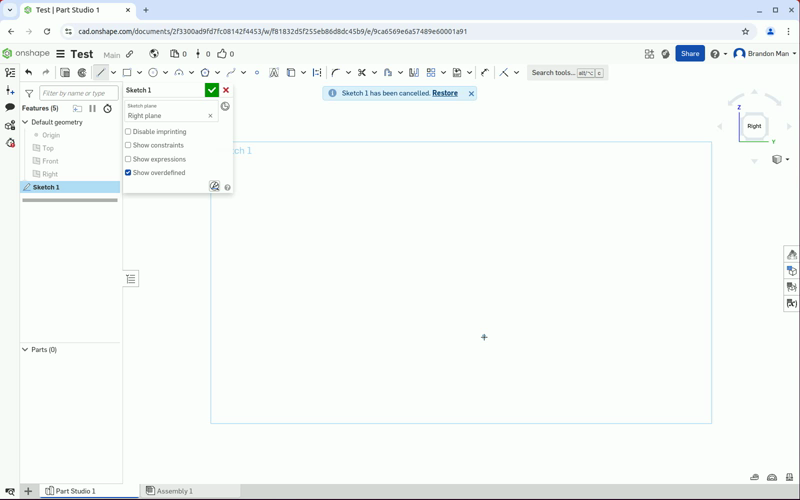
mouse_move(514, 336)
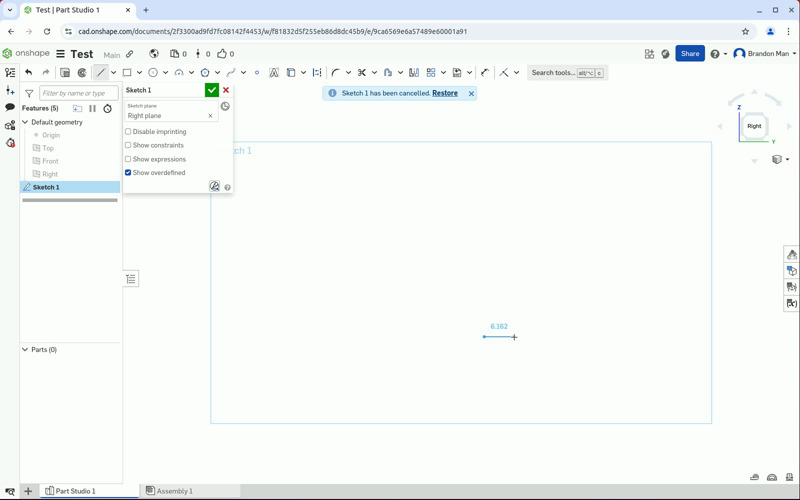
mouse_move(484, 340)
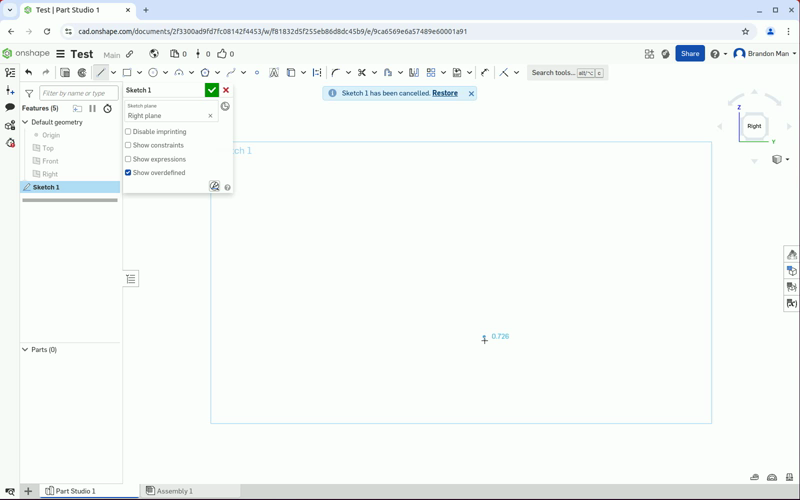
scroll(6)
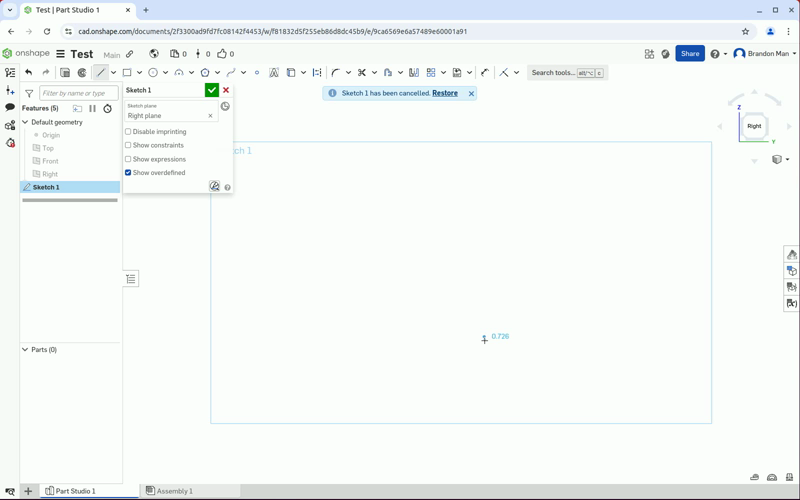
scroll(6)
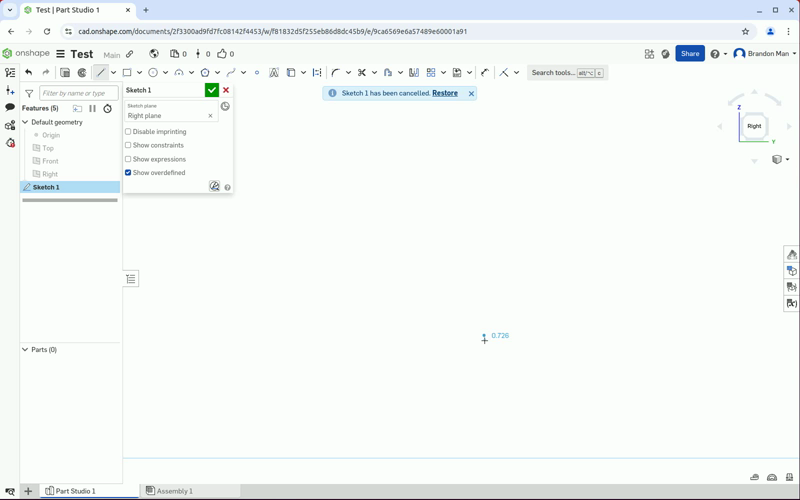
scroll(6)
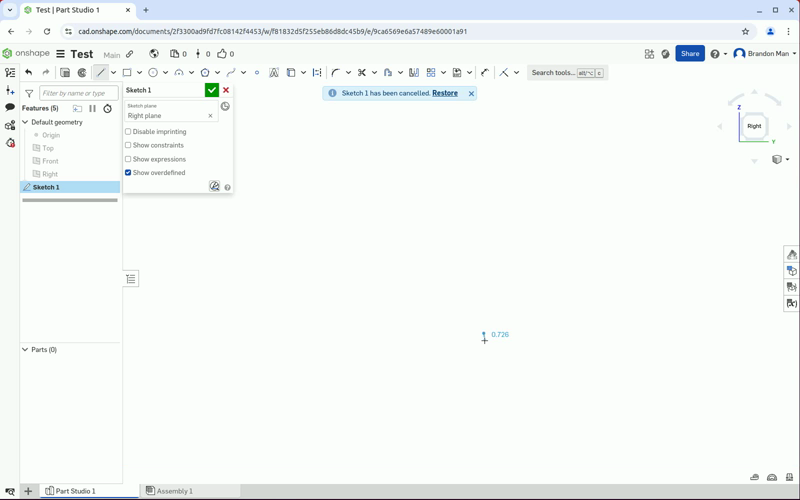
scroll(6)
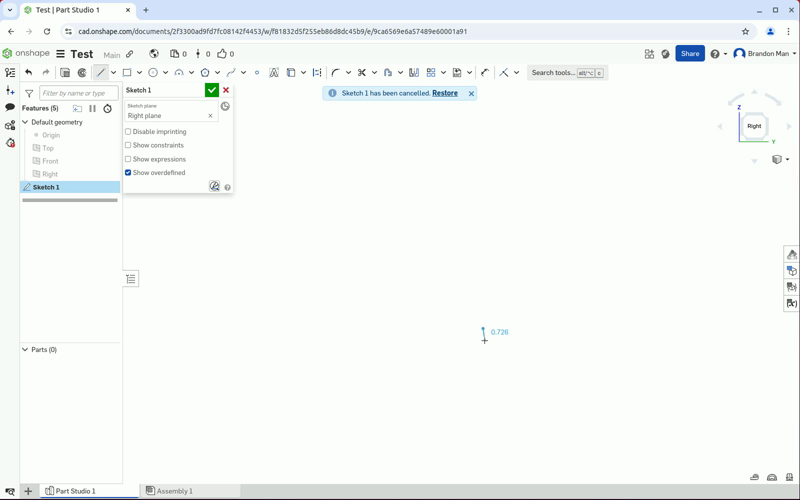
scroll(6)
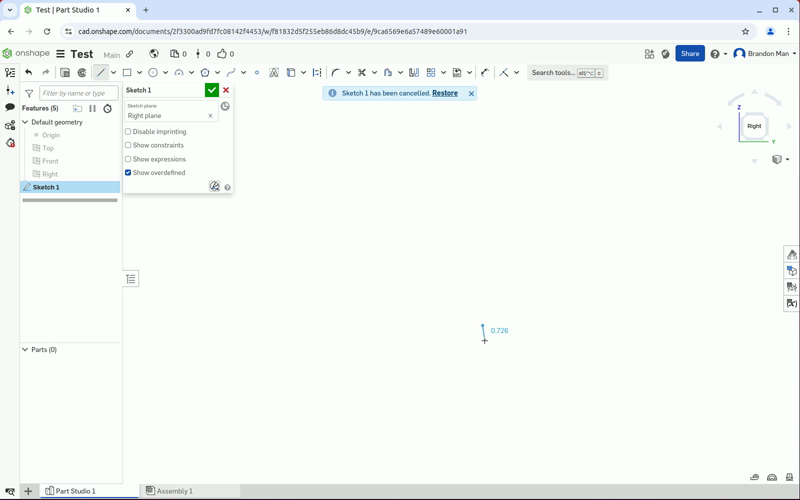
scroll(6)
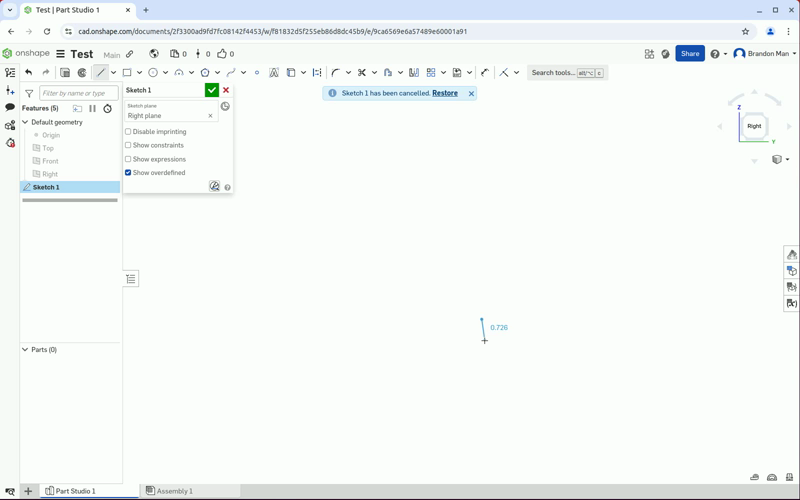
scroll(6)
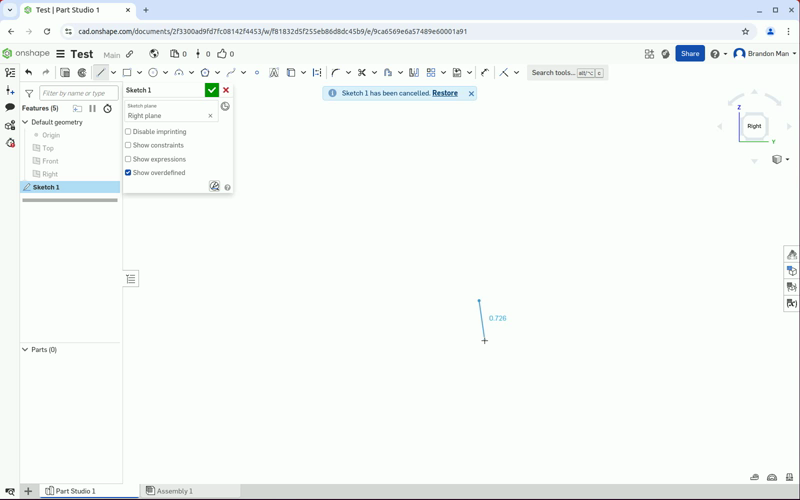
click(484, 340)
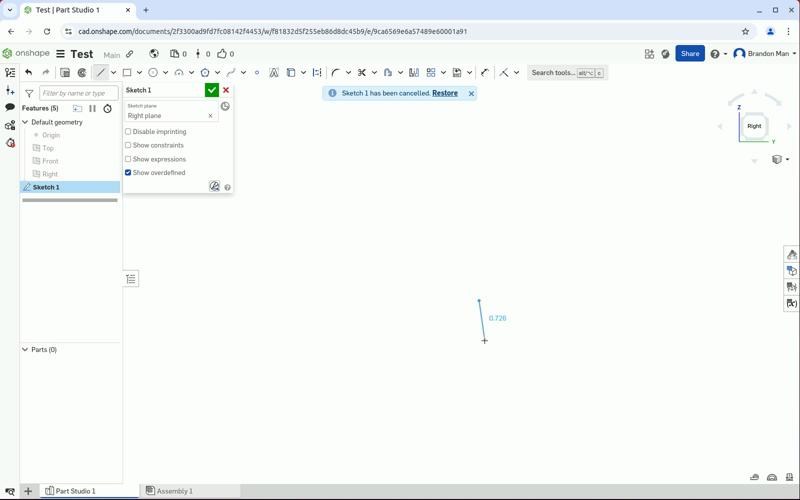
scroll(-6)
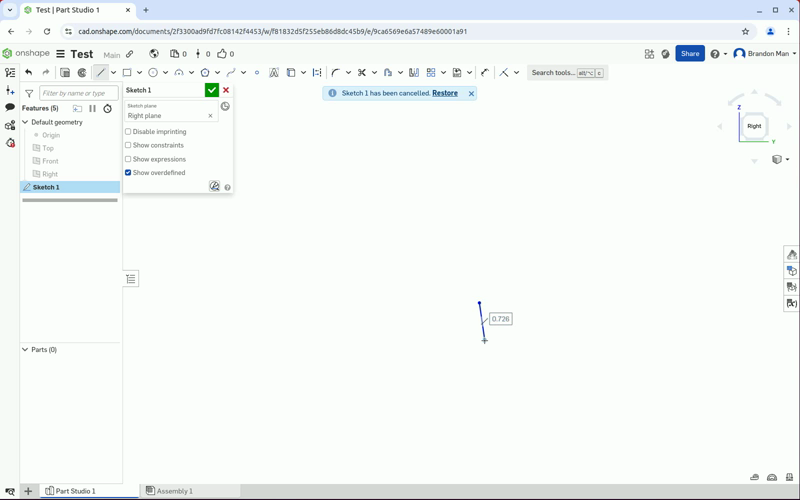
scroll(-6)
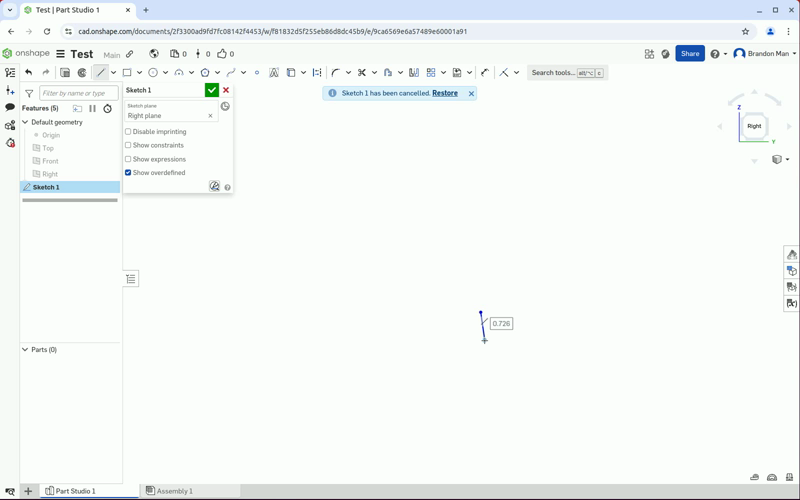
scroll(-6)
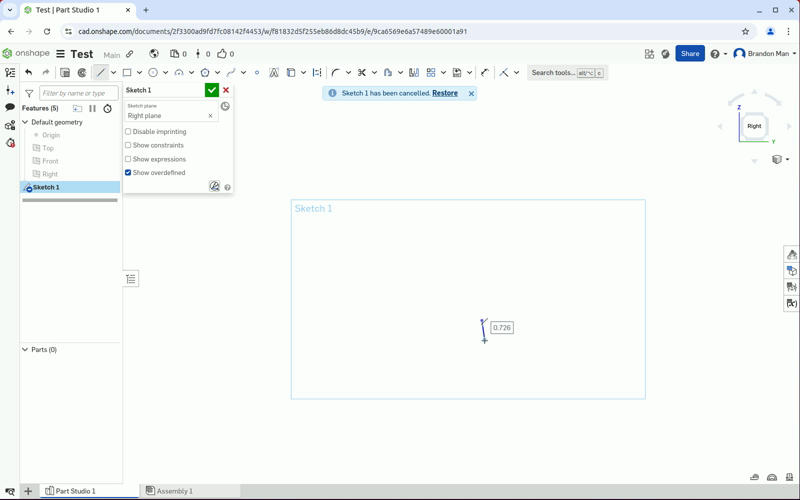
scroll(-6)
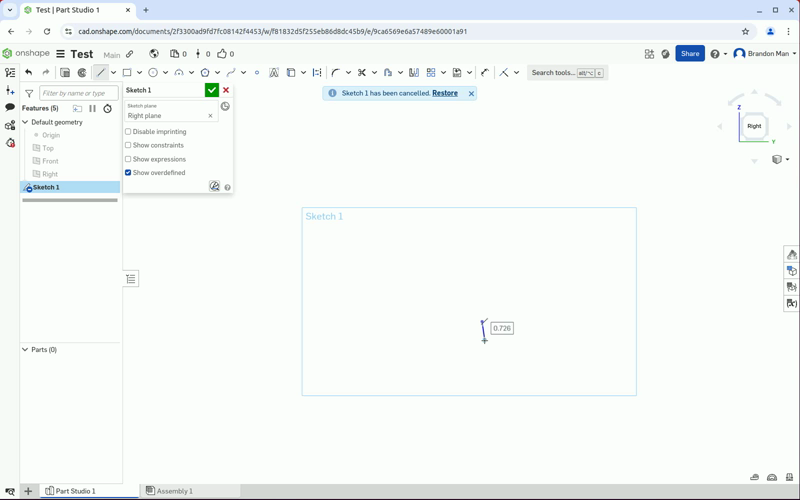
scroll(-6)
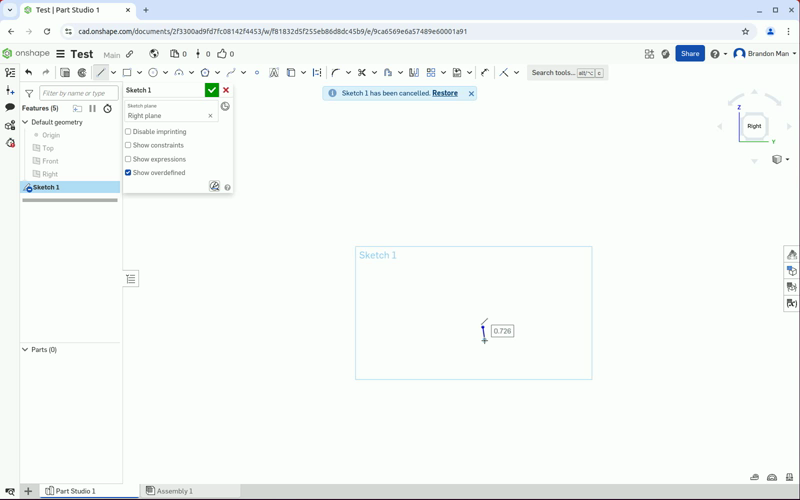
scroll(-6)
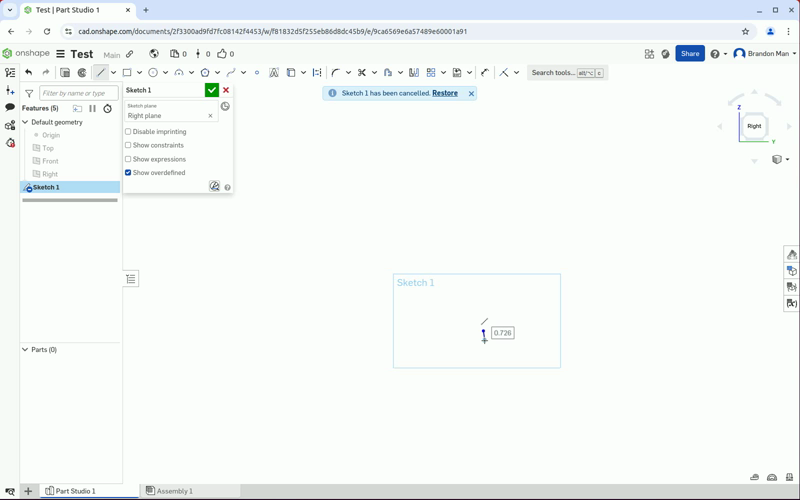
scroll(-6)
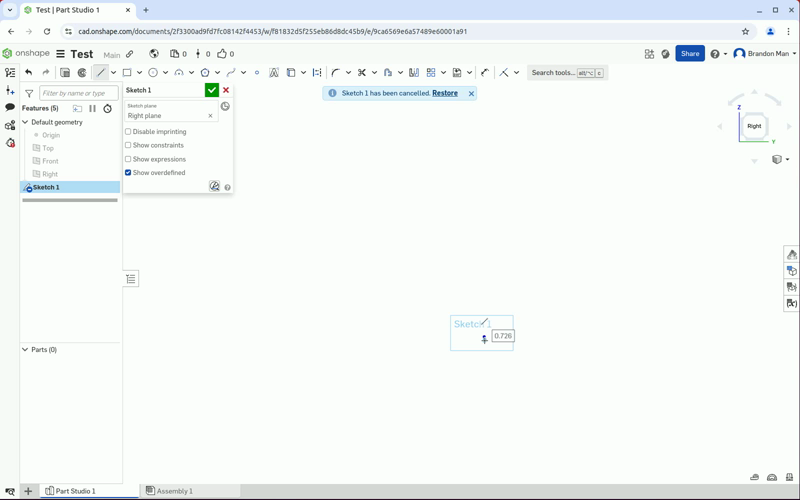
key_up(shift)
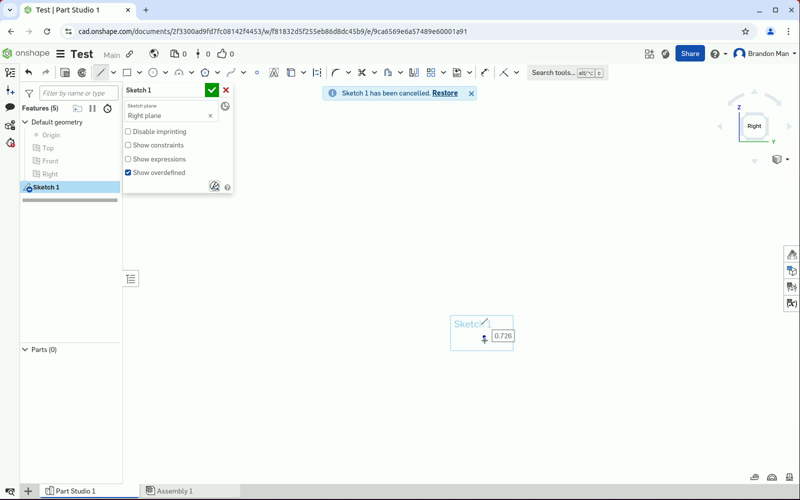
key(esc)
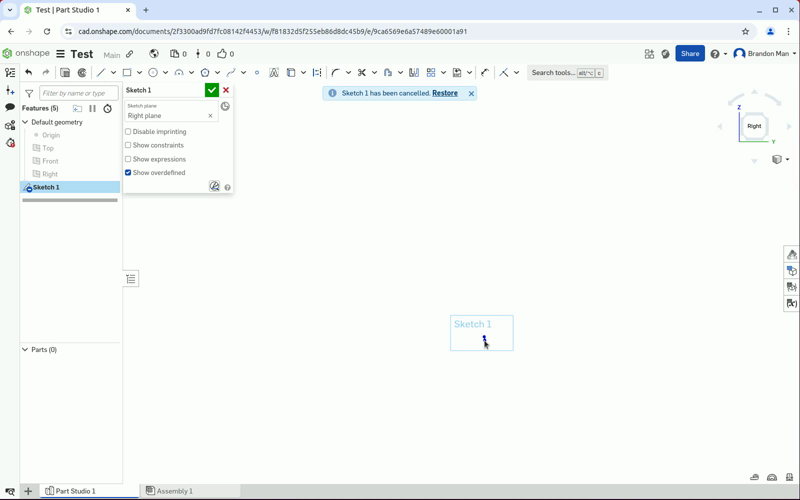
key(a)
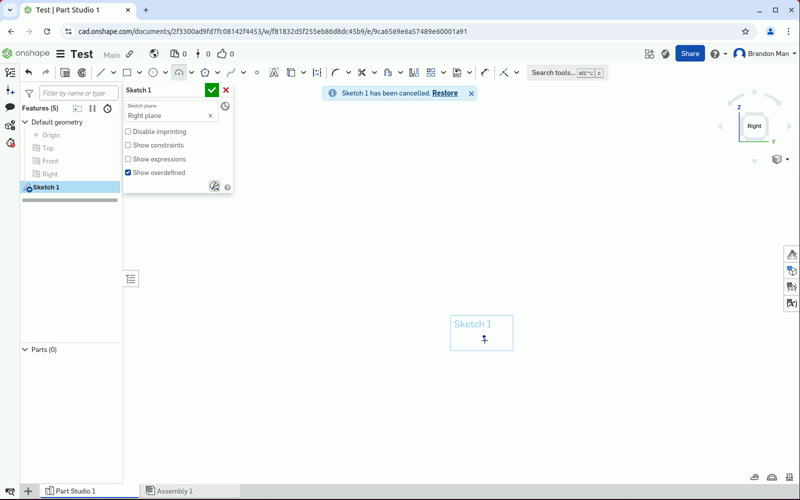
mouse_move(484, 340)
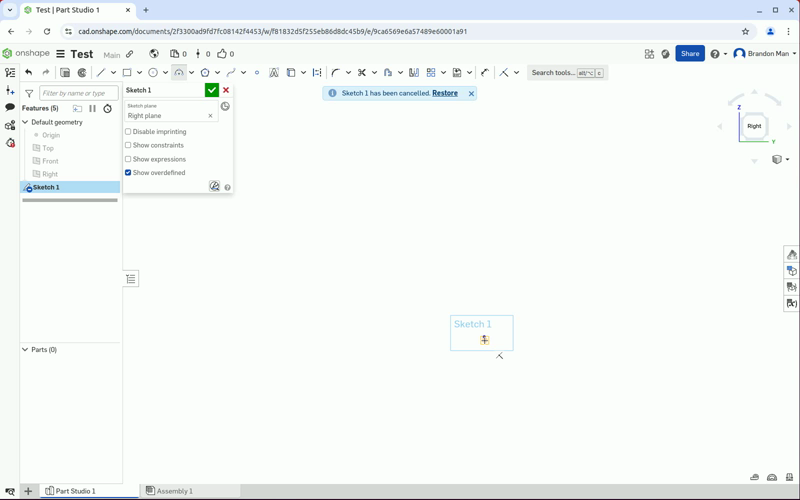
scroll(6)
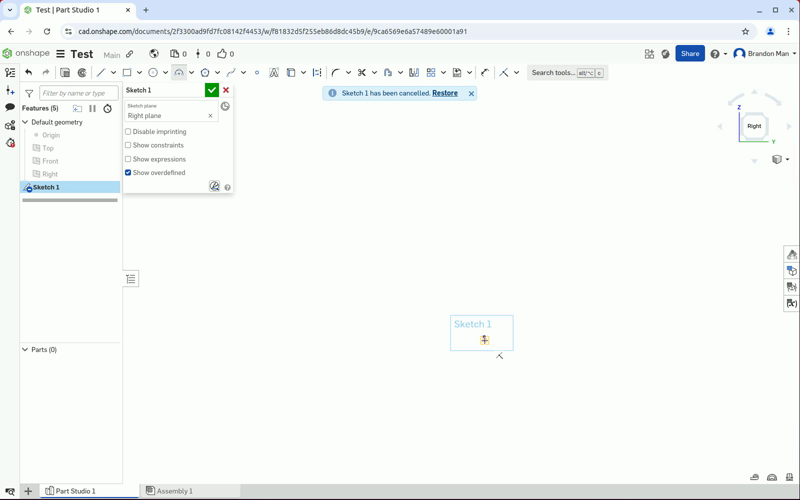
scroll(6)
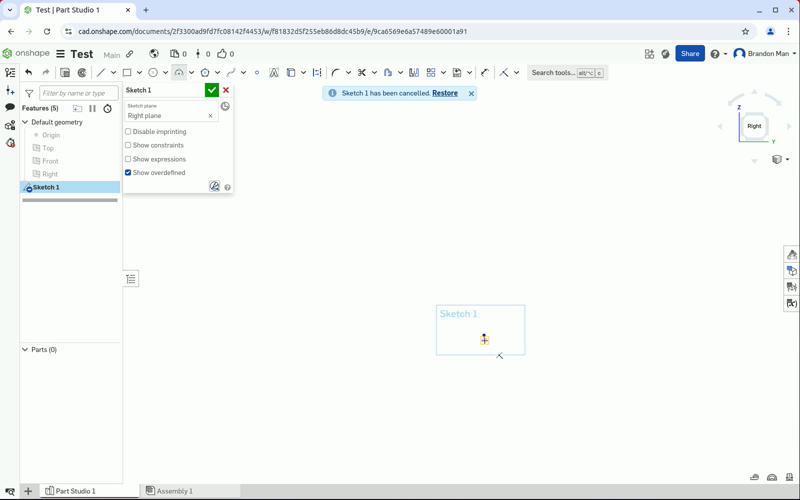
scroll(6)
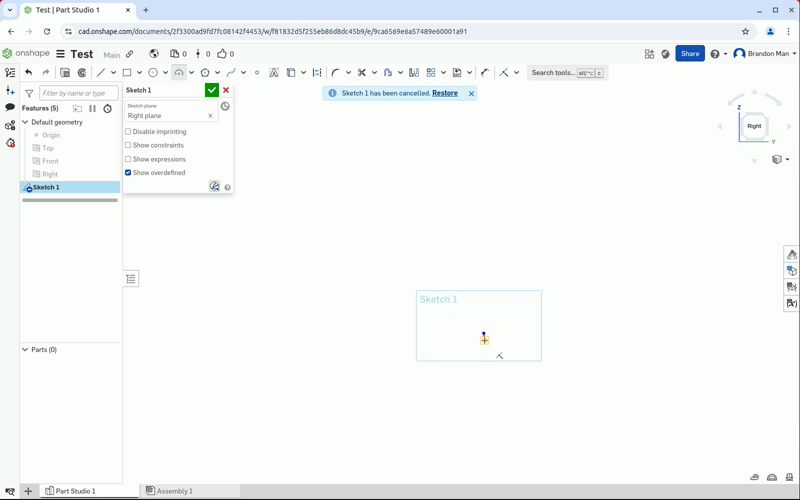
scroll(6)
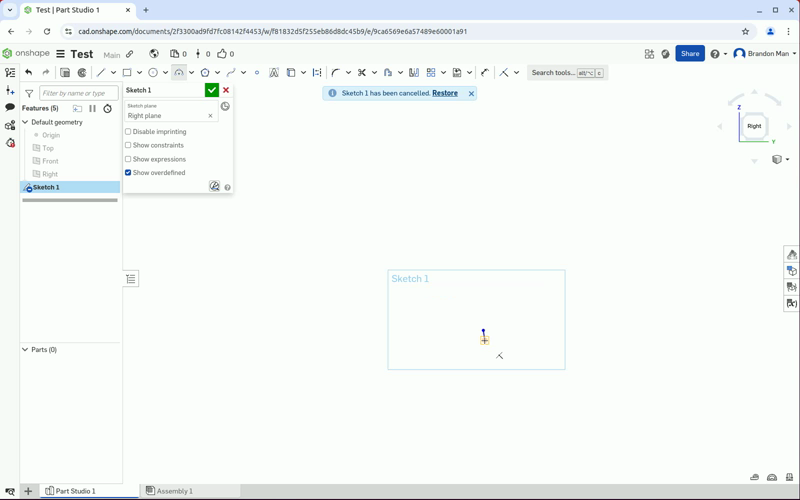
scroll(6)
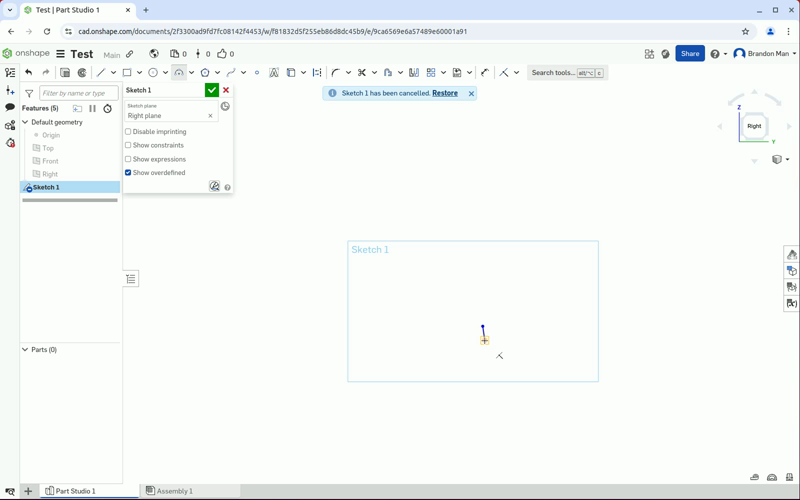
scroll(6)
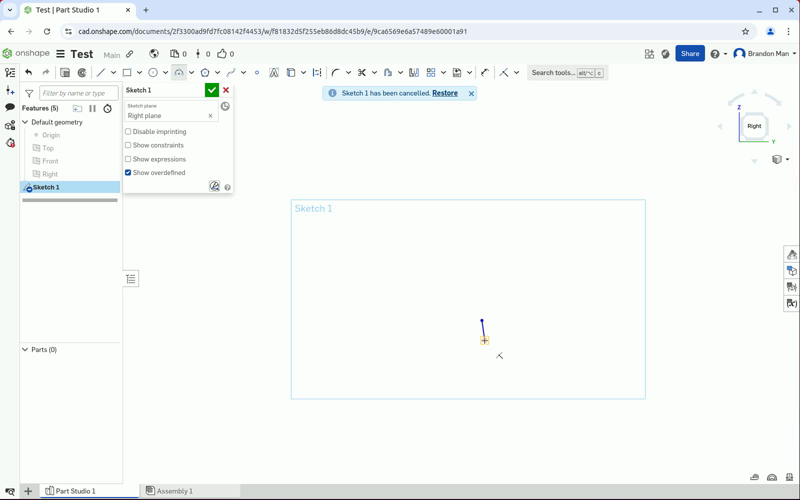
scroll(6)
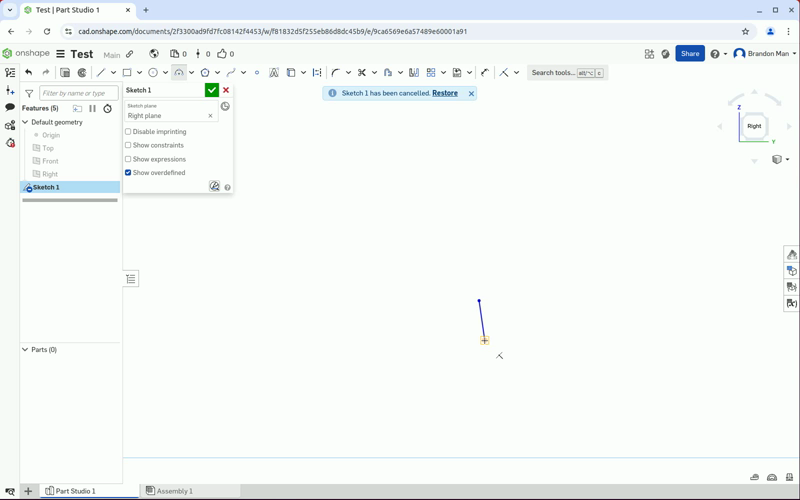
click(484, 340)
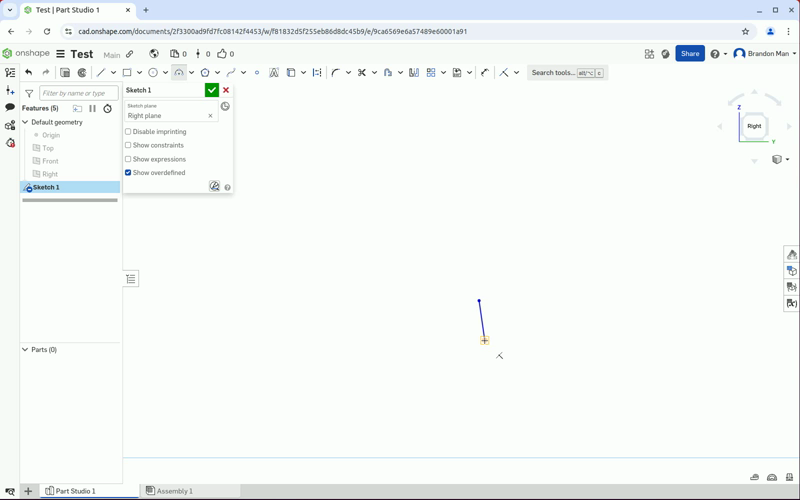
scroll(-6)
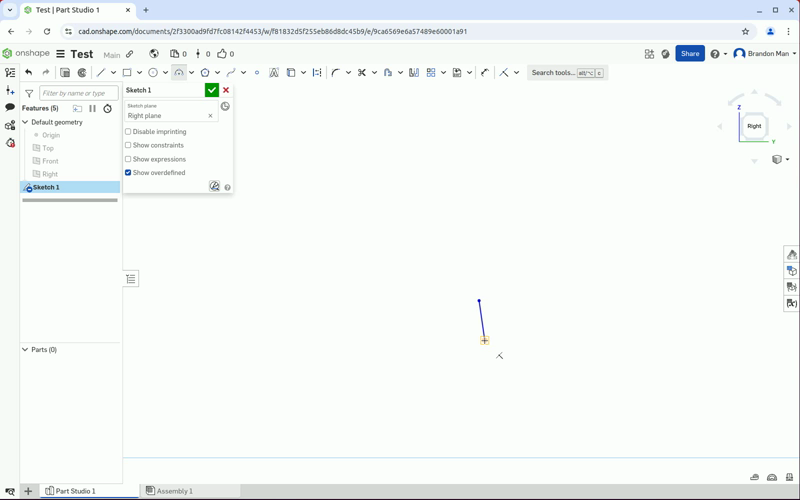
scroll(-6)
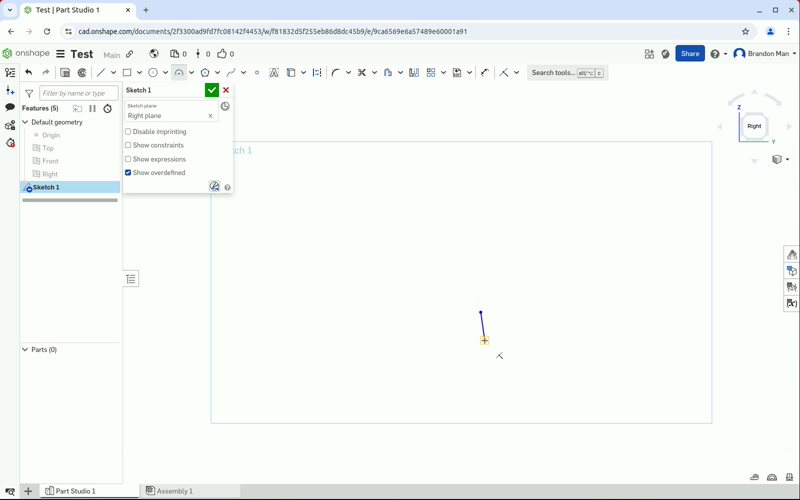
scroll(-6)
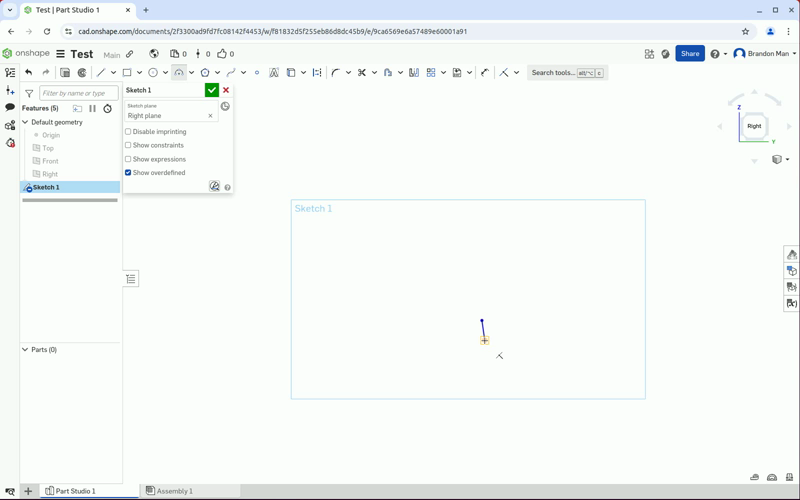
scroll(-6)
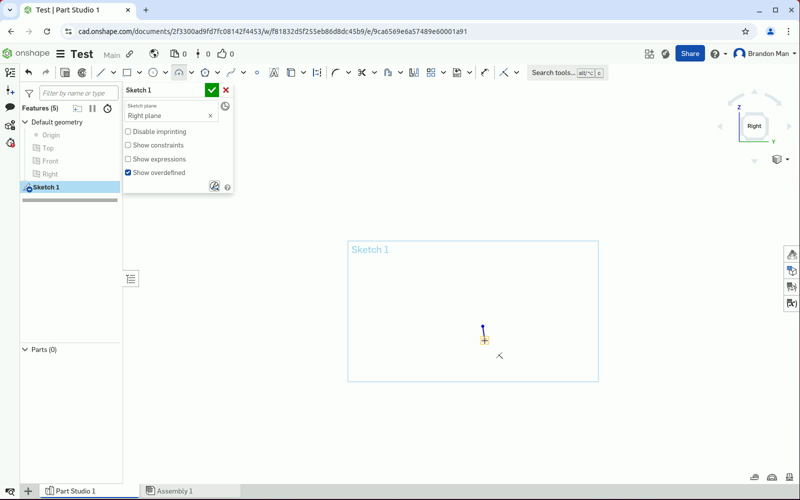
scroll(-6)
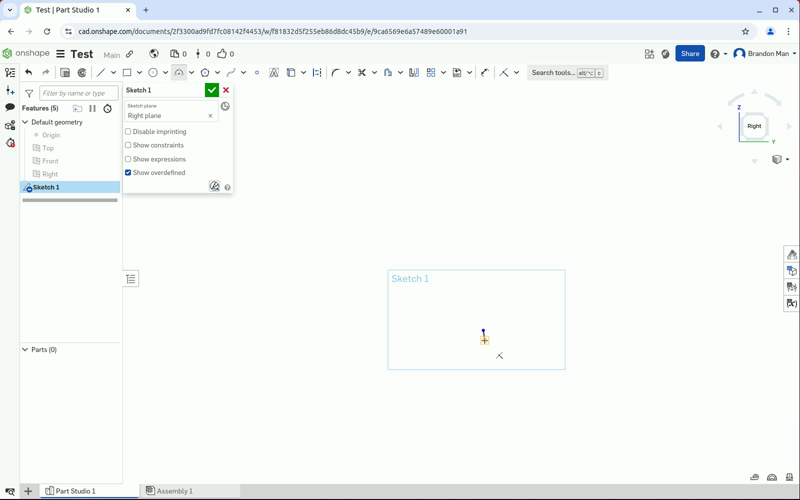
scroll(-6)
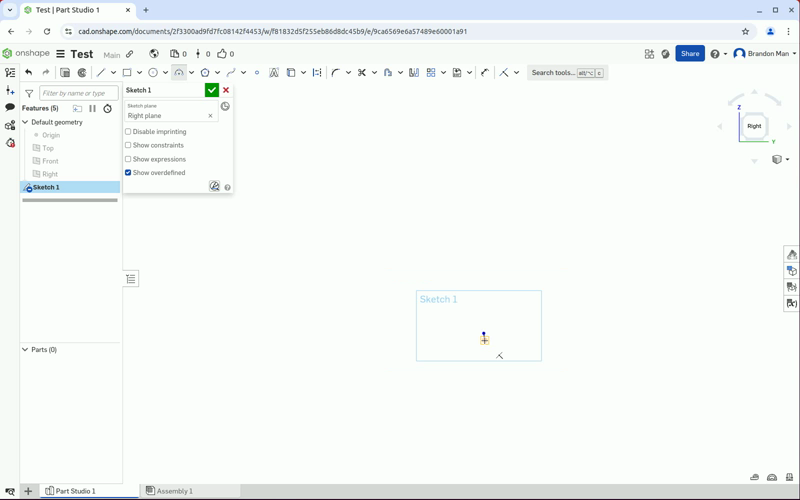
scroll(-6)
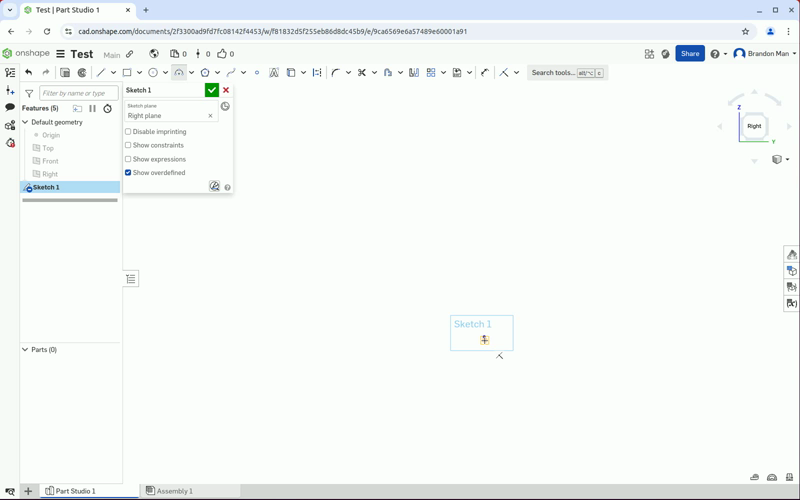
mouse_move(484, 336)
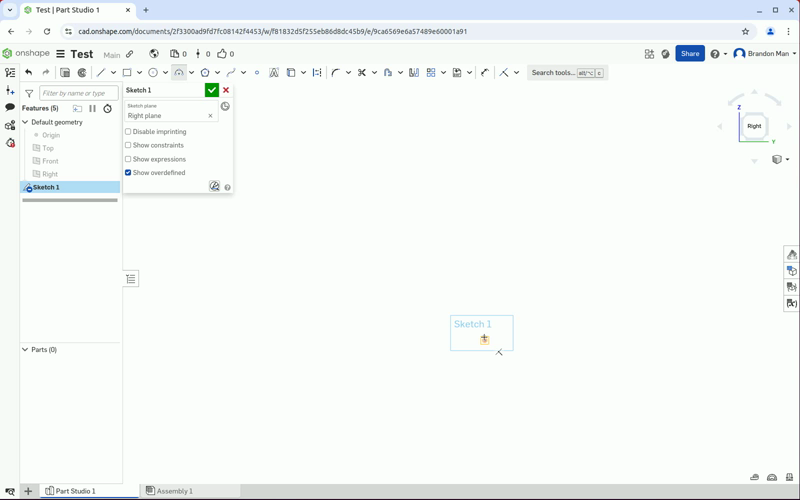
scroll(6)
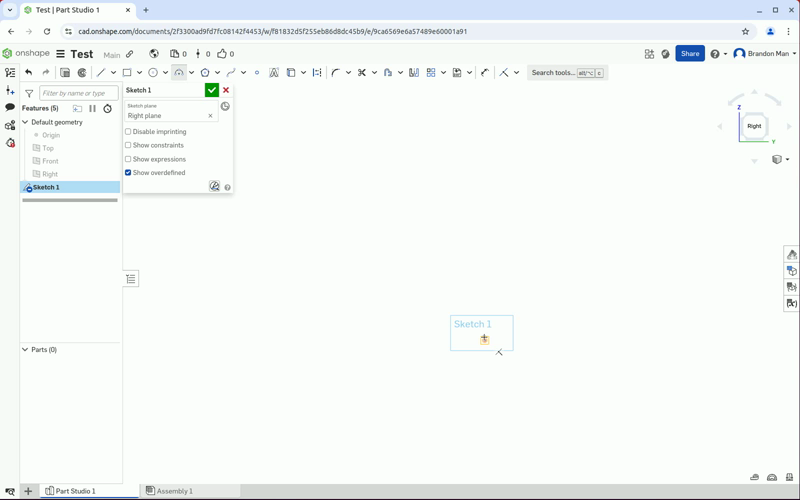
scroll(6)
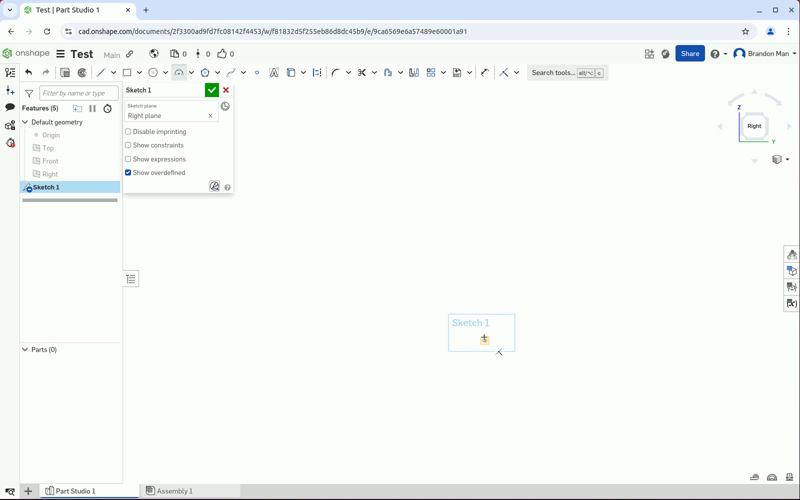
scroll(6)
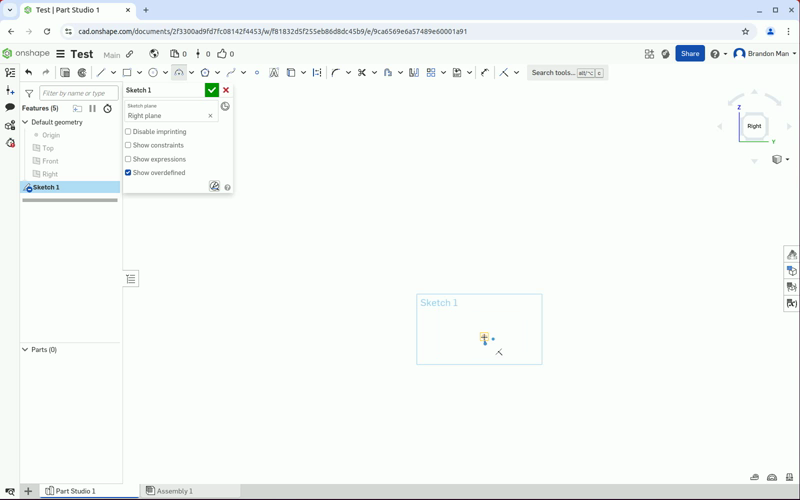
scroll(6)
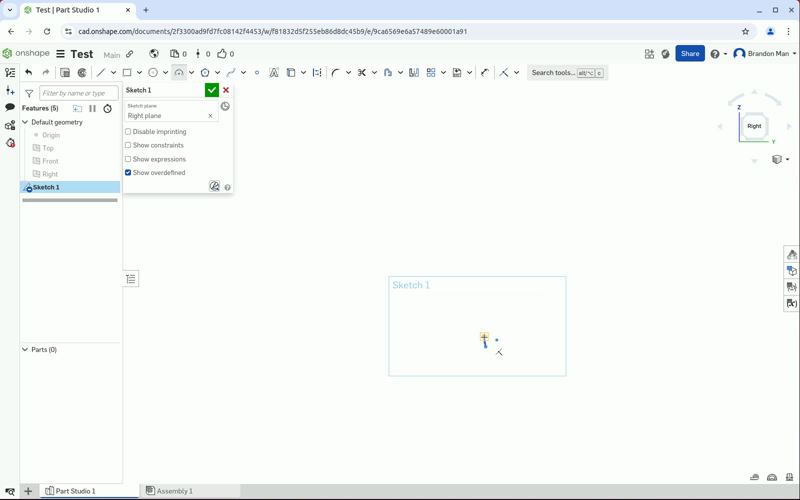
scroll(6)
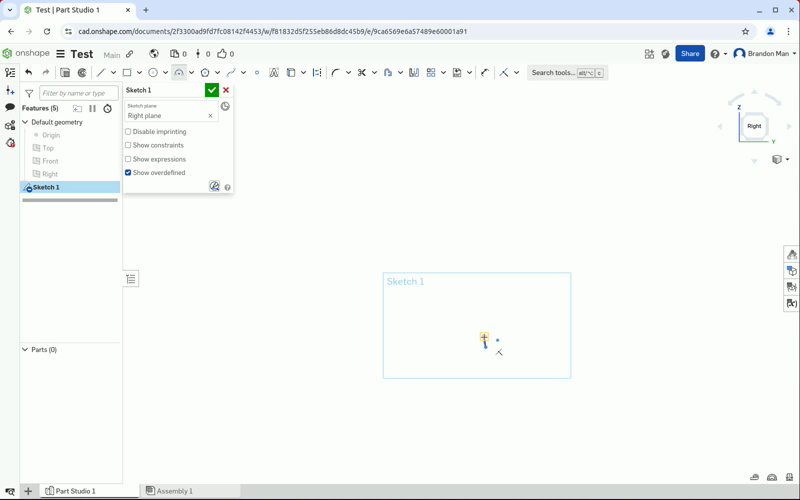
scroll(6)
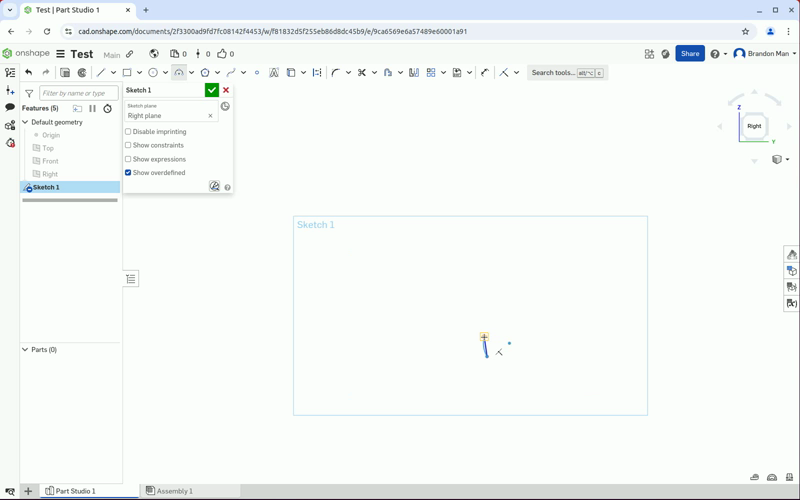
scroll(6)
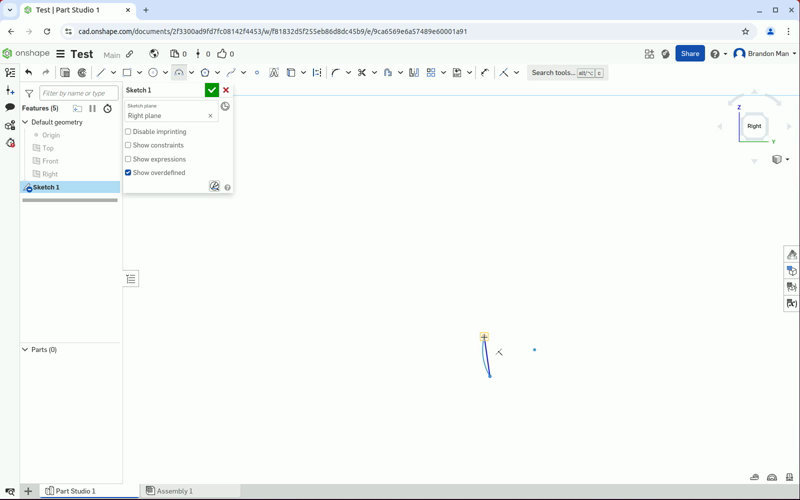
click(484, 336)
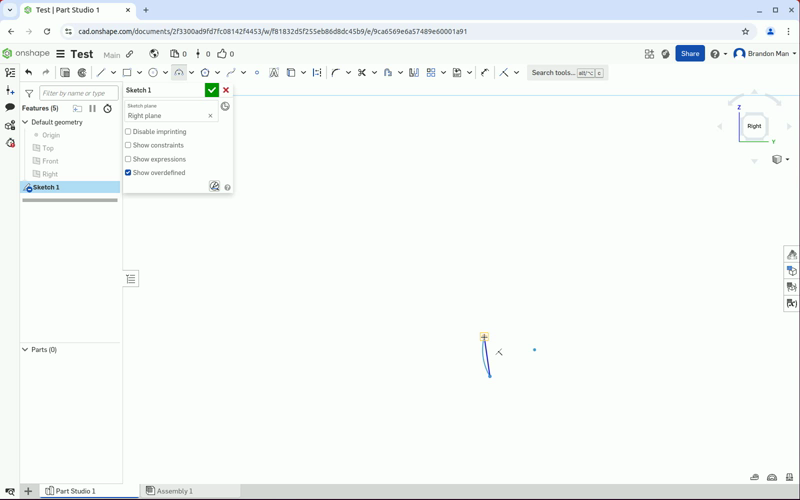
scroll(-6)
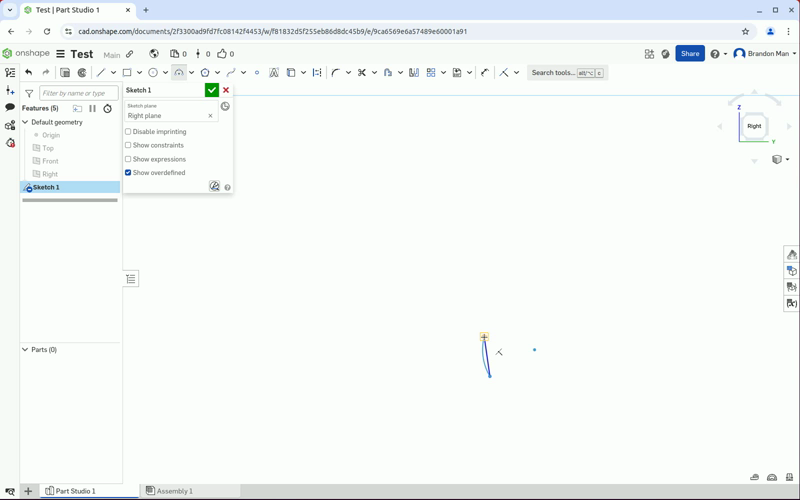
scroll(-6)
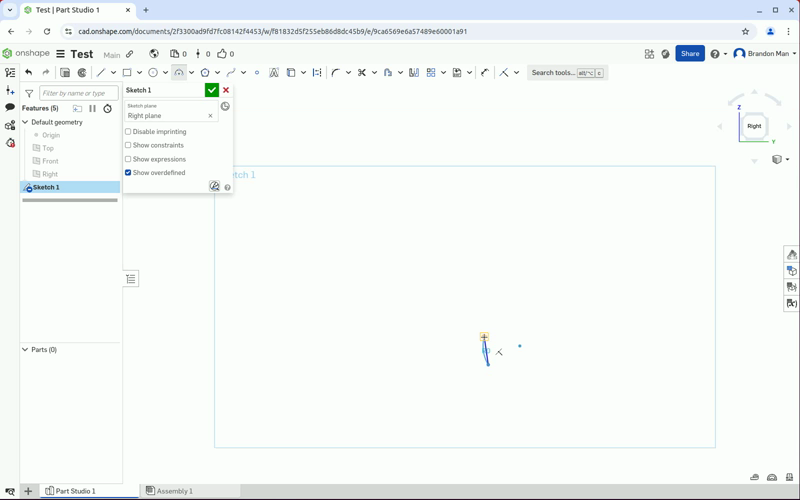
scroll(-6)
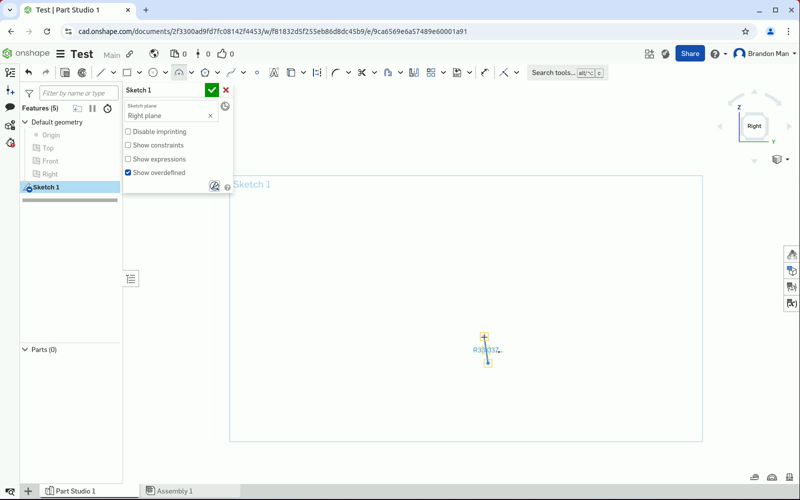
scroll(-6)
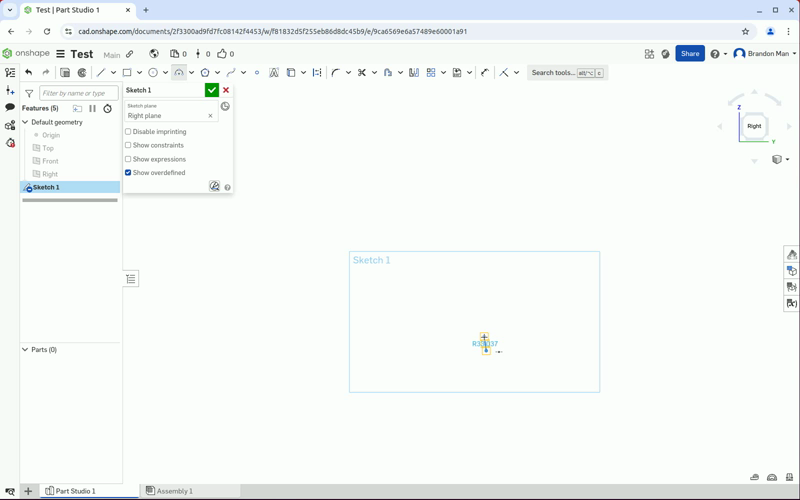
scroll(-6)
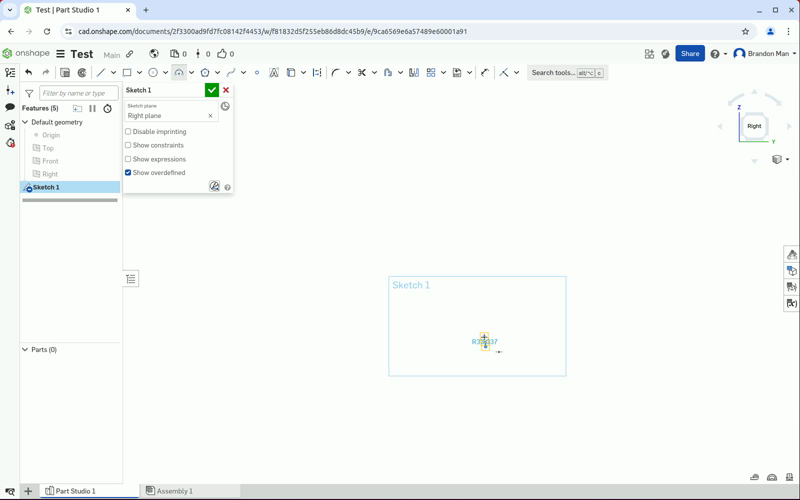
scroll(-6)
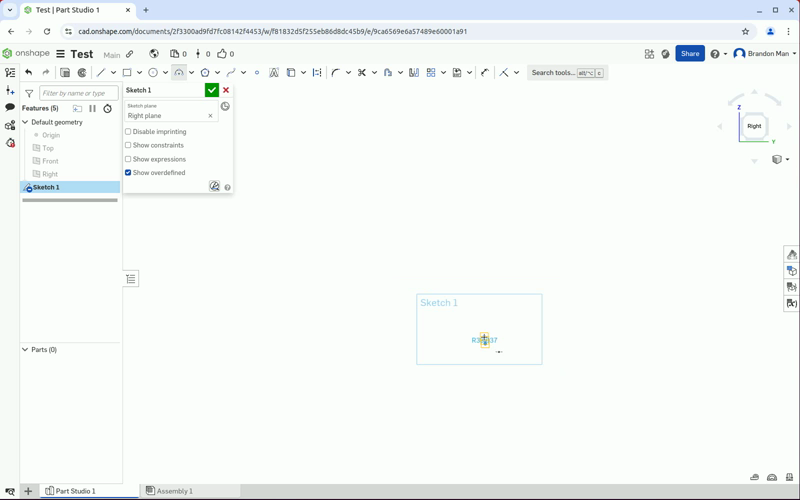
scroll(-6)
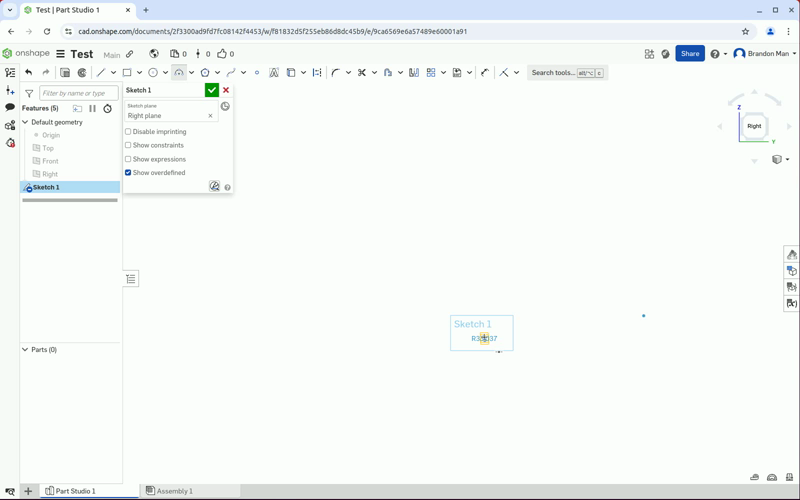
key_down(shift)
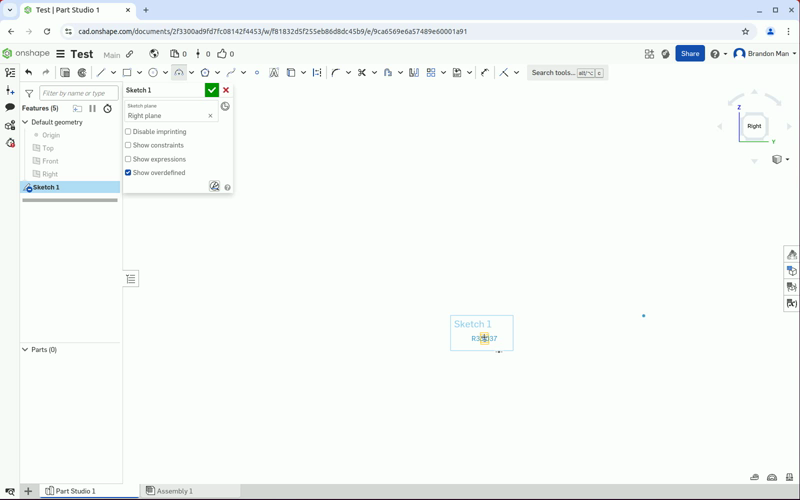
mouse_move(484, 338)
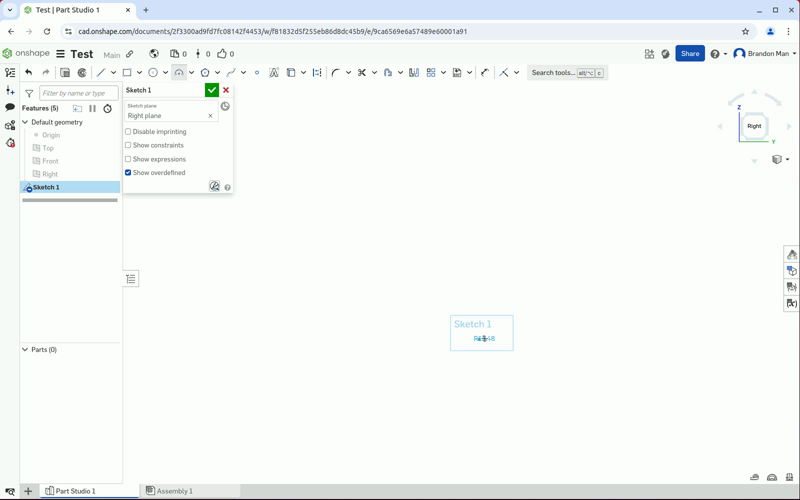
scroll(6)
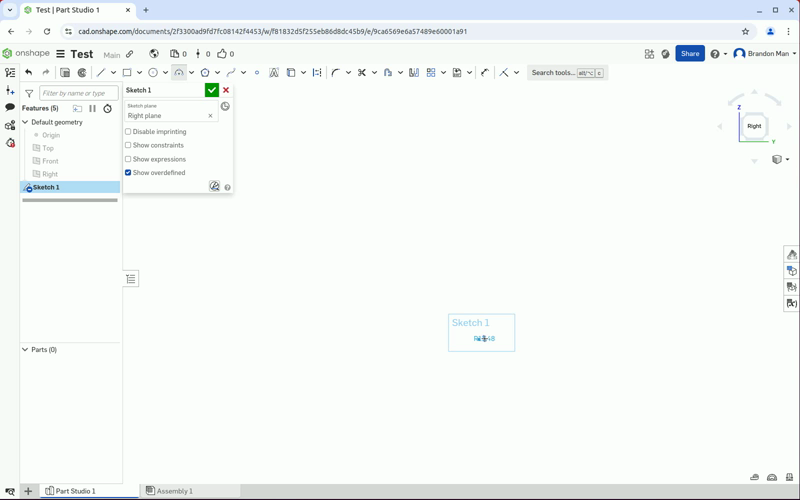
scroll(6)
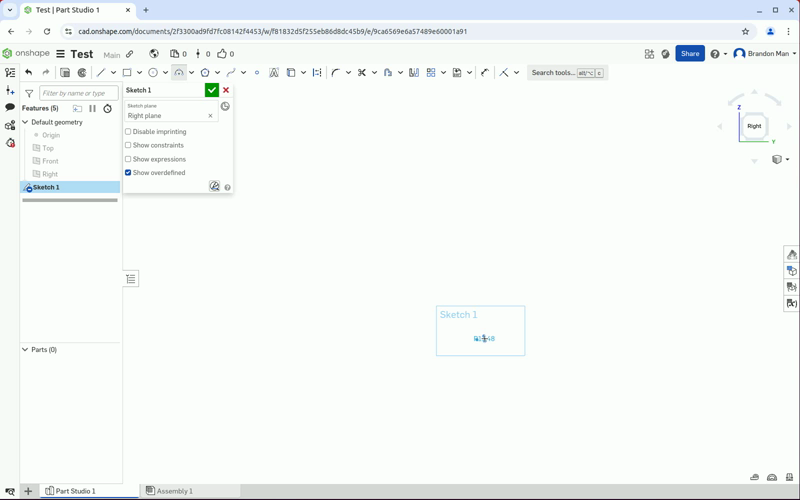
scroll(6)
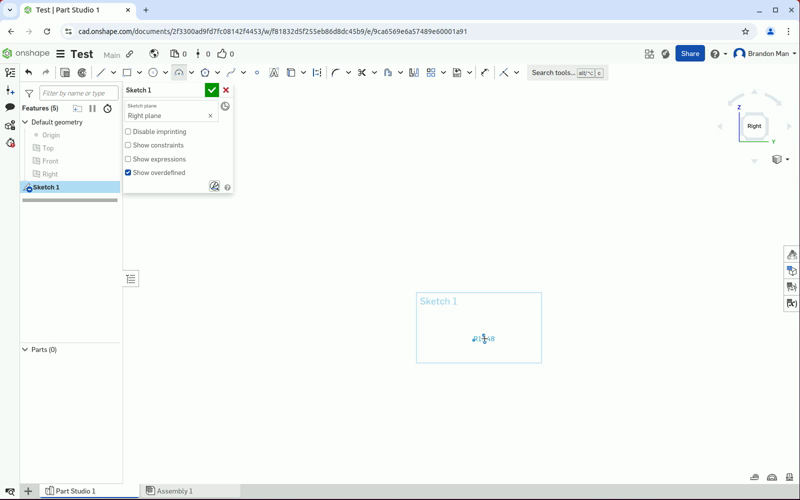
scroll(6)
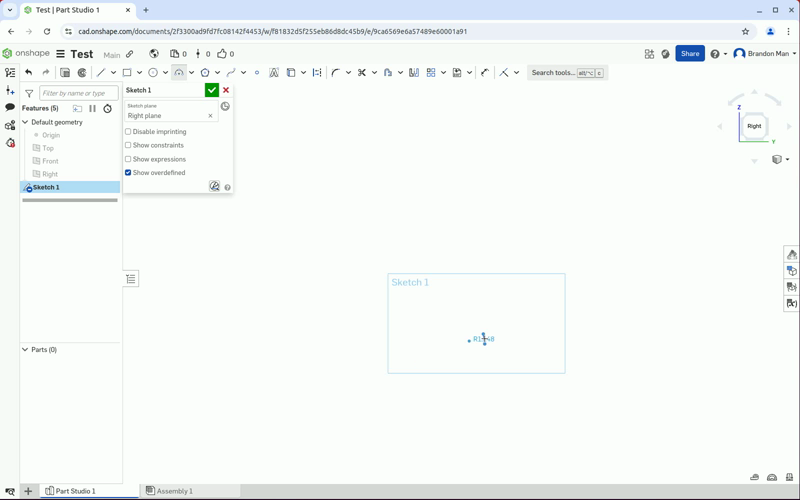
scroll(6)
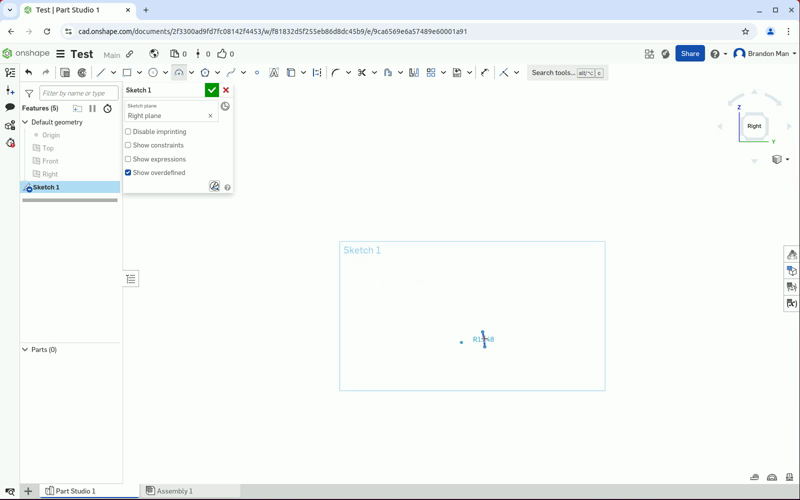
scroll(6)
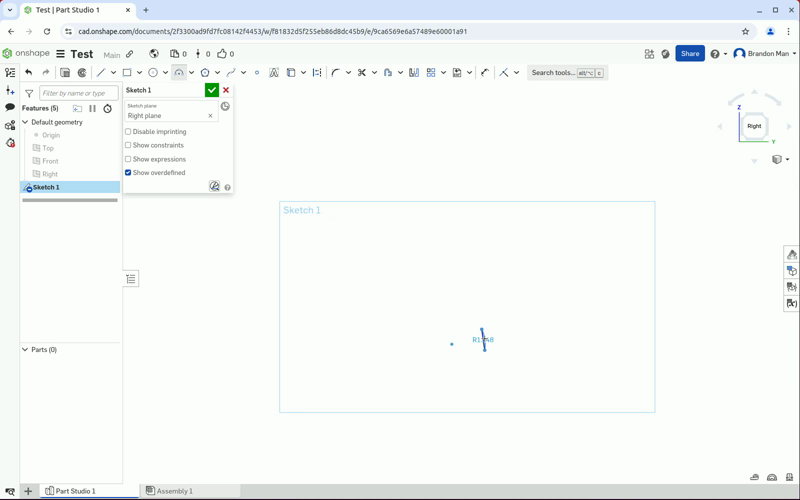
scroll(6)
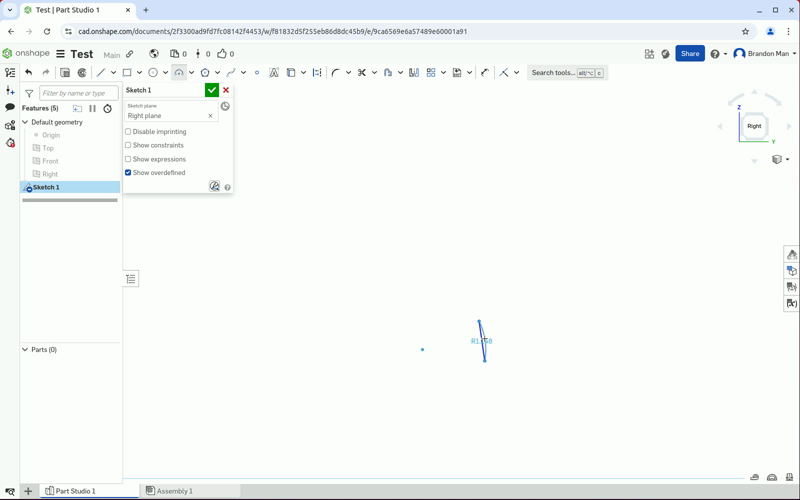
click(484, 338)
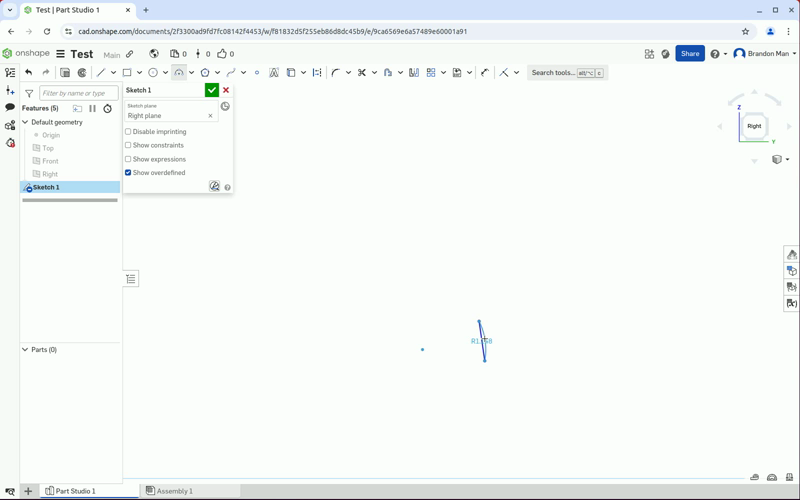
scroll(-6)
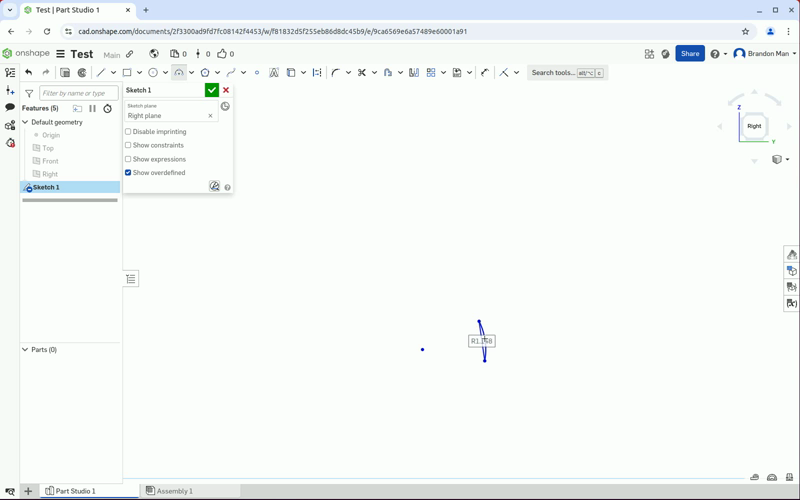
scroll(-6)
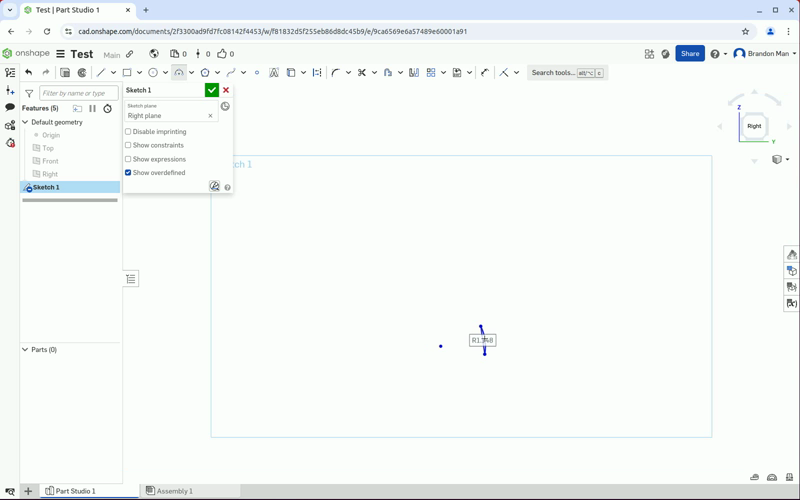
scroll(-6)
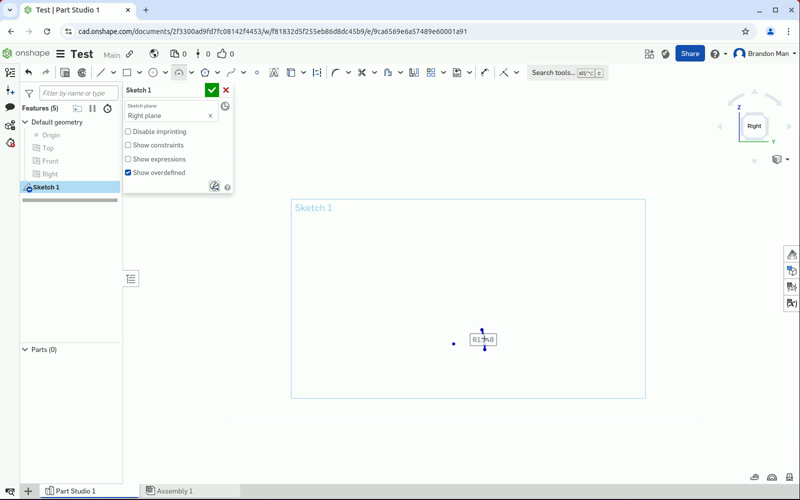
scroll(-6)
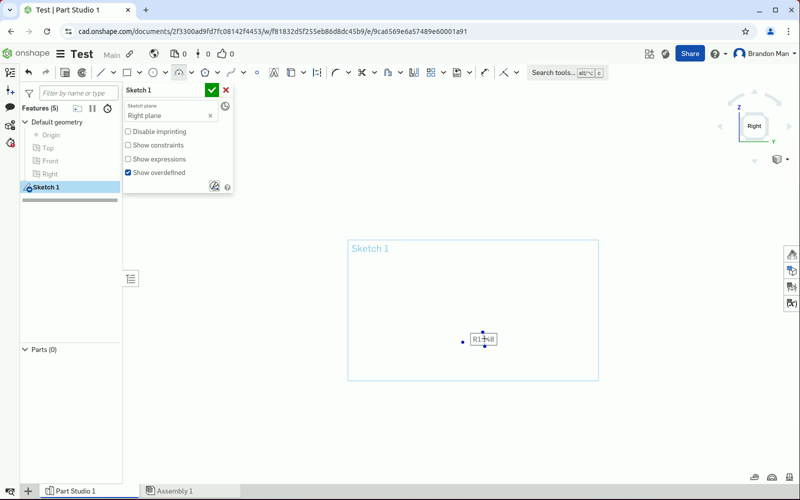
scroll(-6)
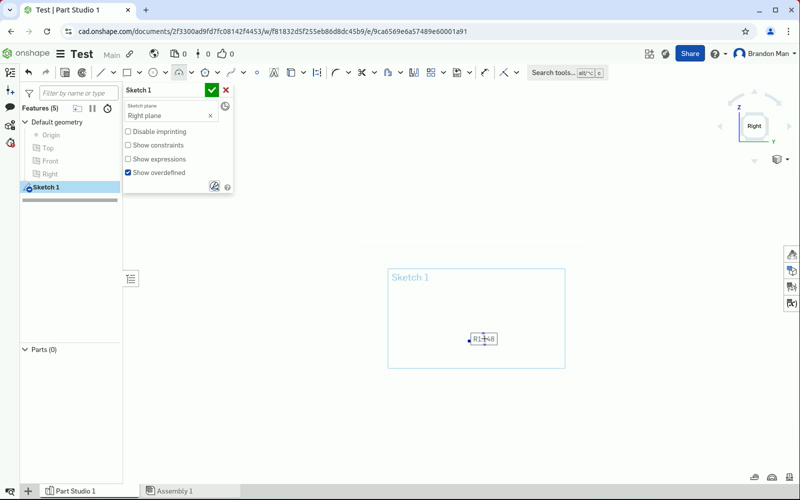
scroll(-6)
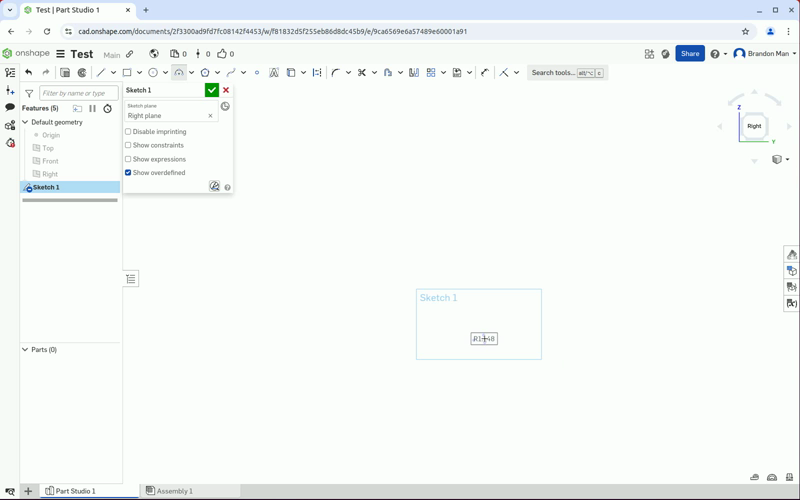
scroll(-6)
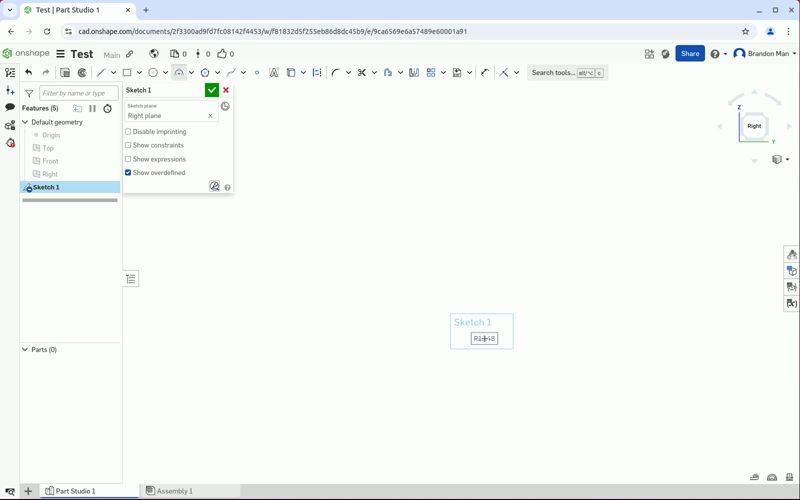
key_up(shift)
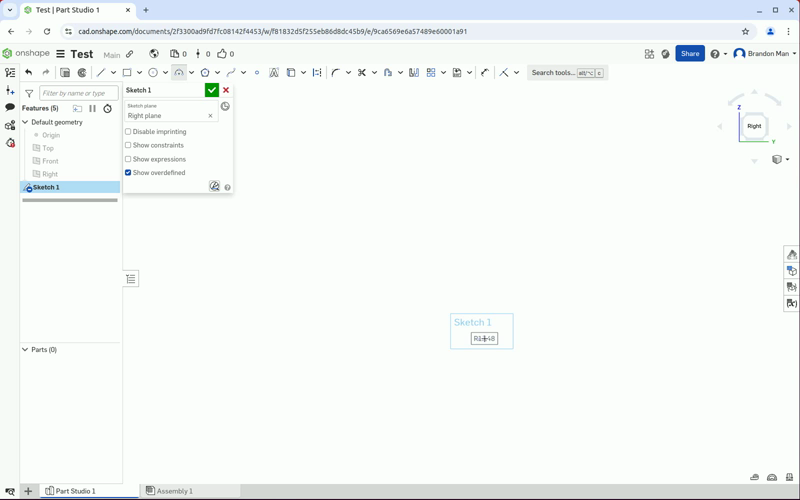
key(esc)
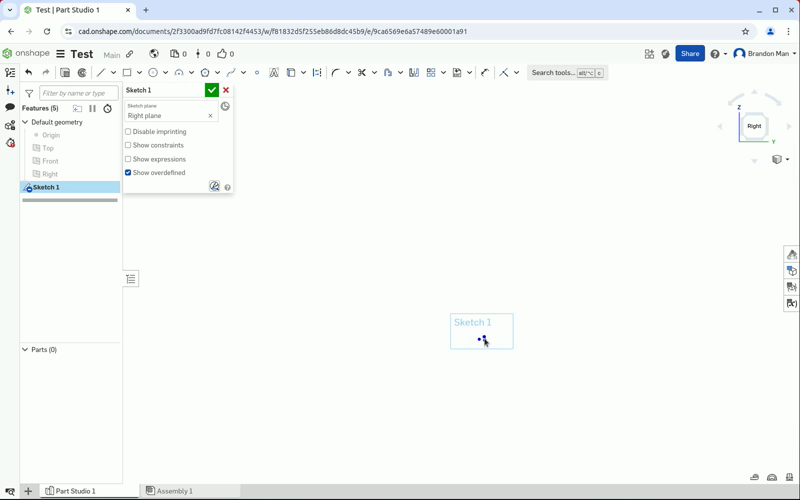
mouse_move(484, 337)
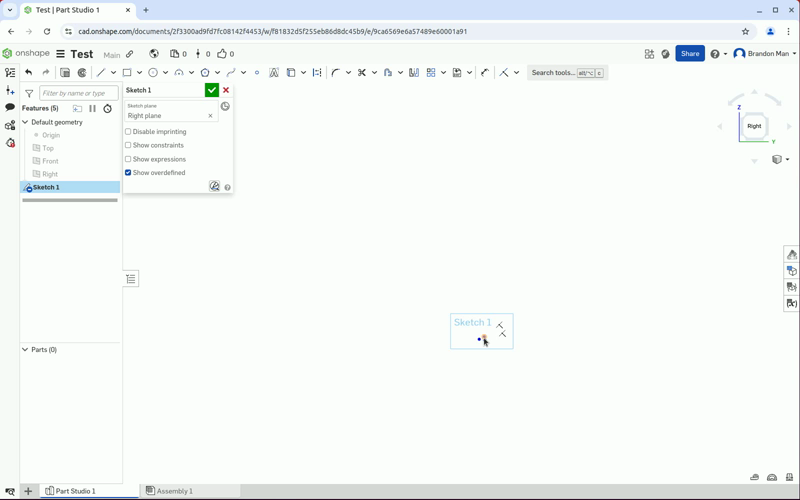
scroll(6)
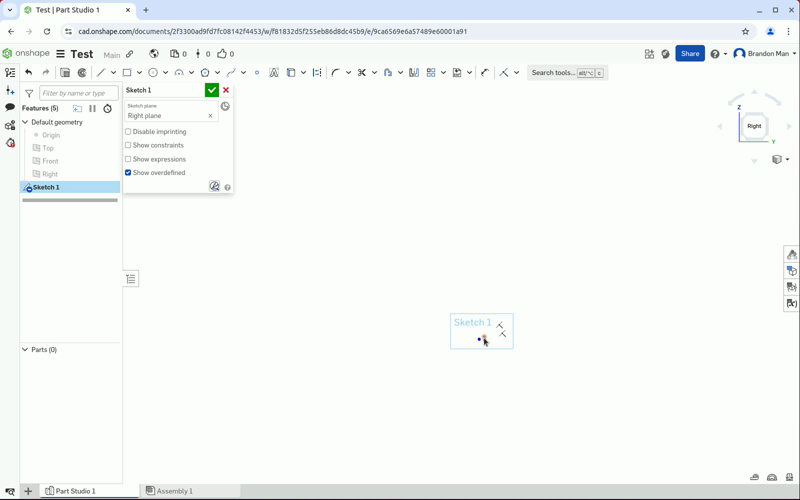
scroll(6)
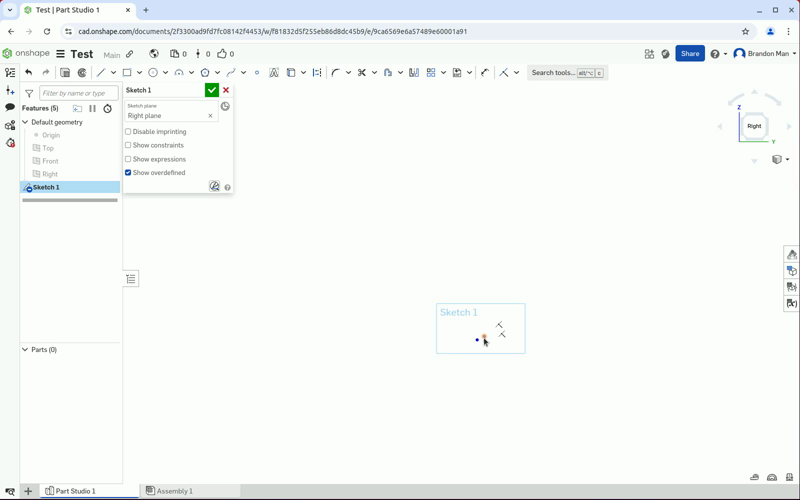
scroll(6)
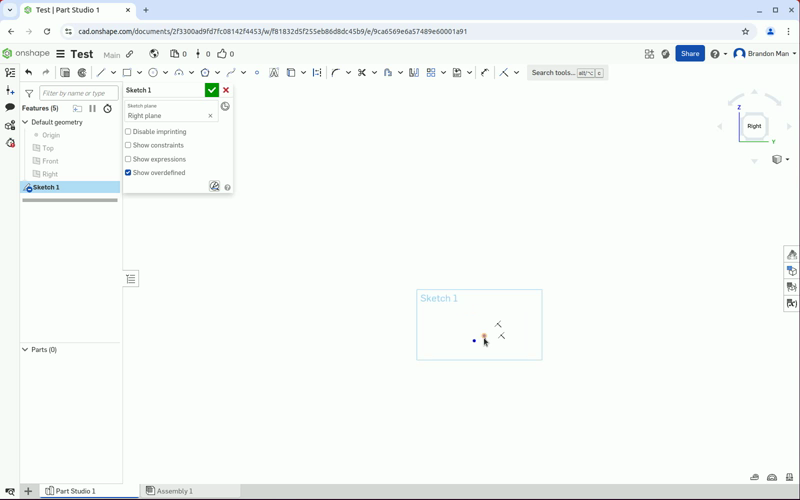
scroll(6)
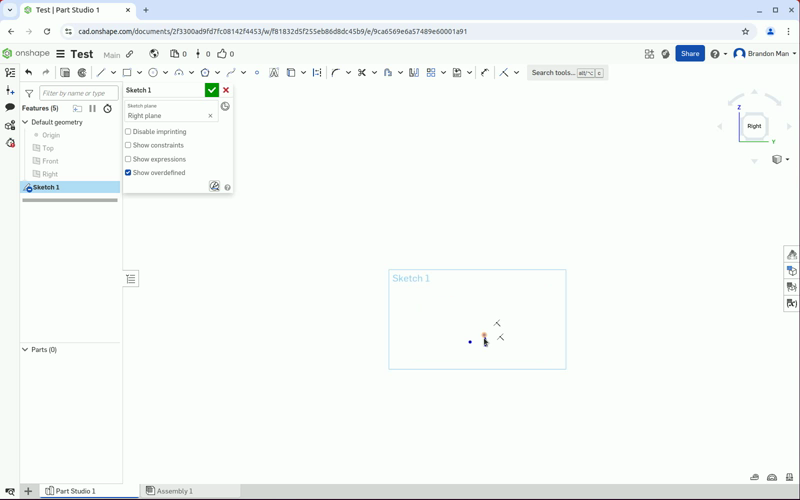
scroll(6)
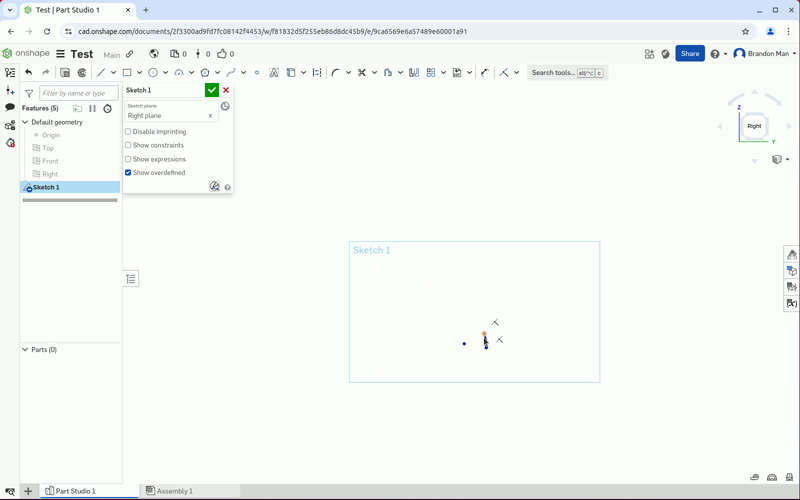
scroll(6)
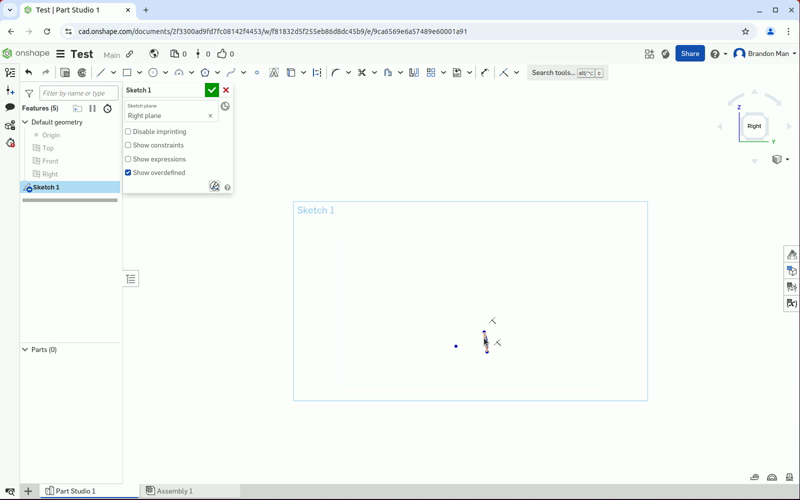
scroll(6)
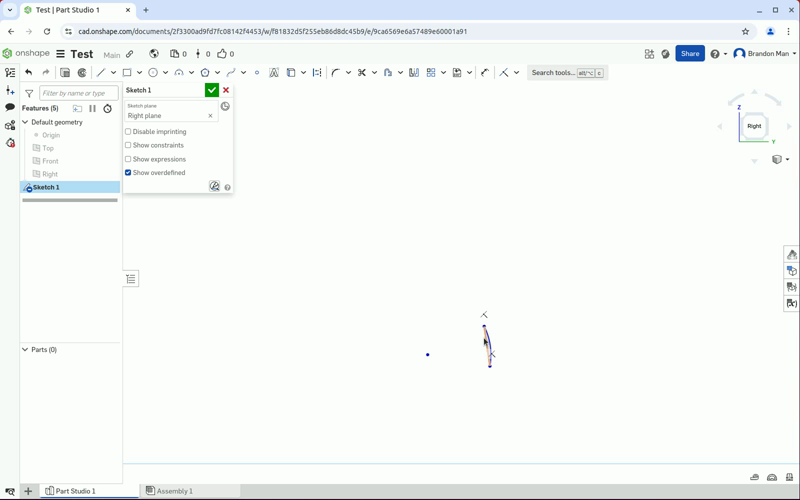
click(484, 337)
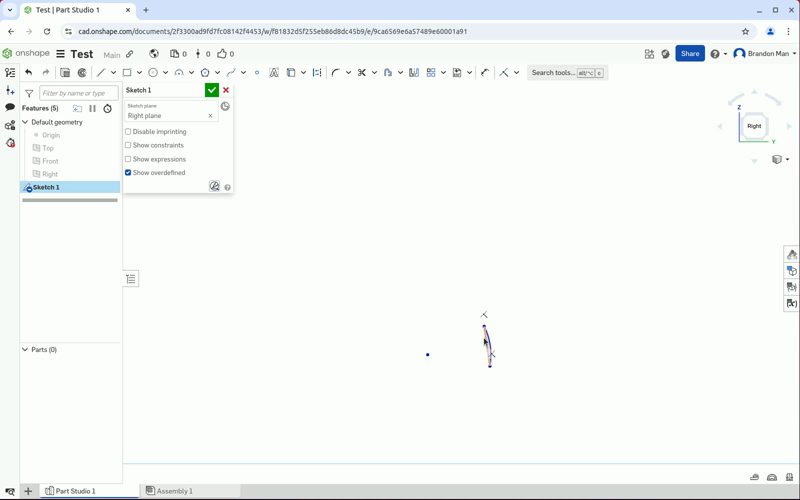
scroll(-6)
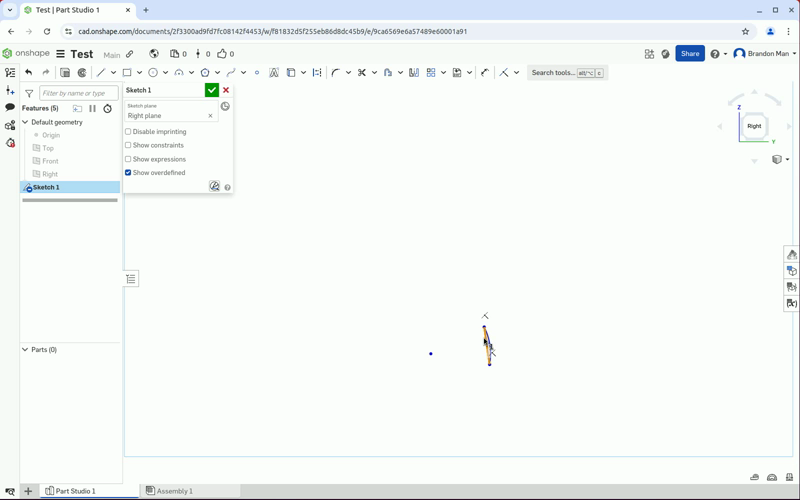
scroll(-6)
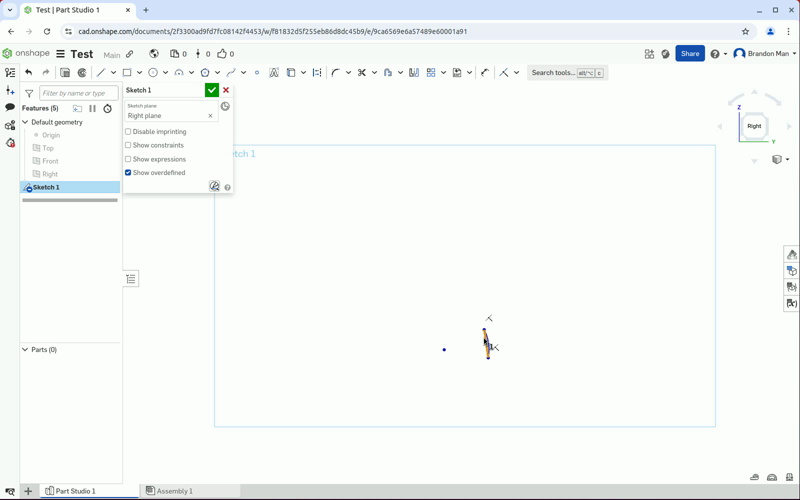
scroll(-6)
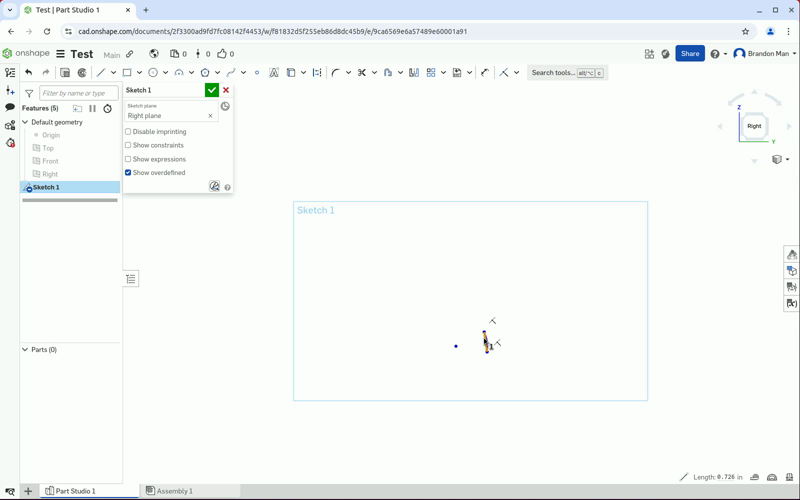
scroll(-6)
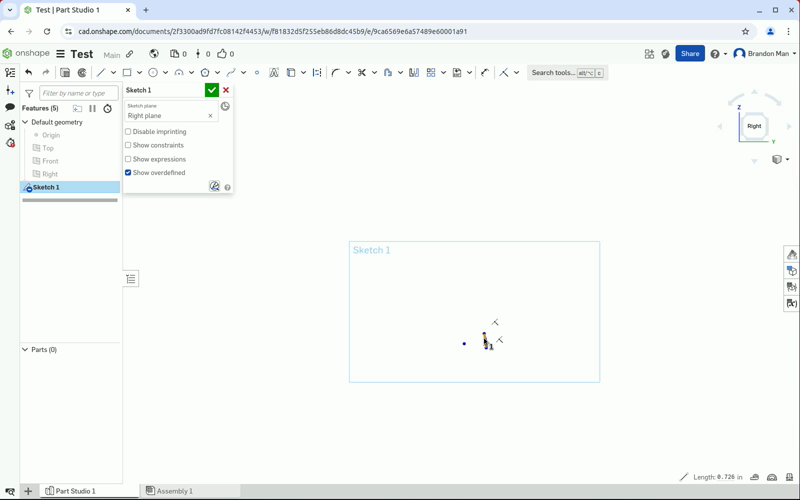
scroll(-6)
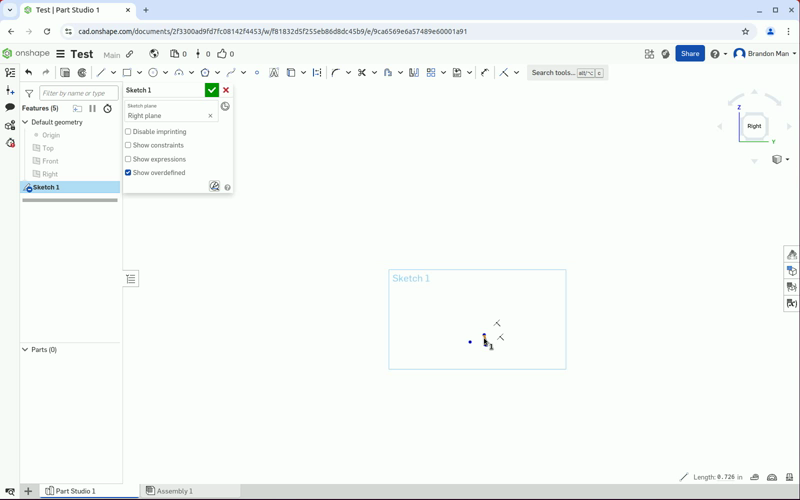
scroll(-6)
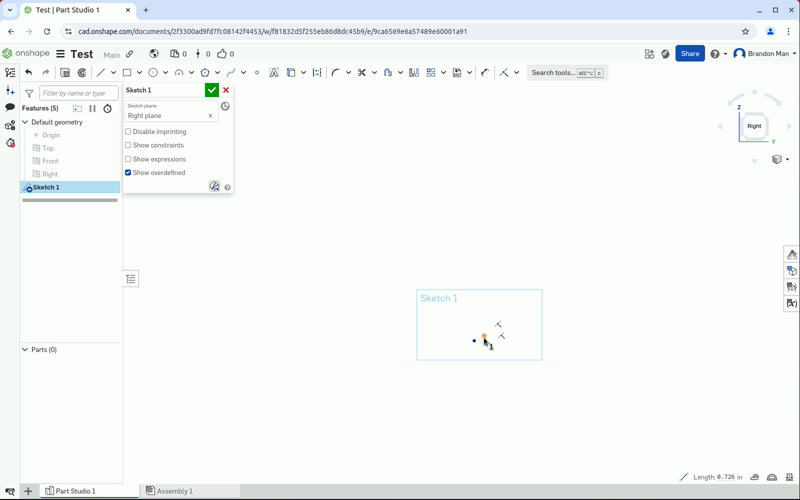
scroll(-6)
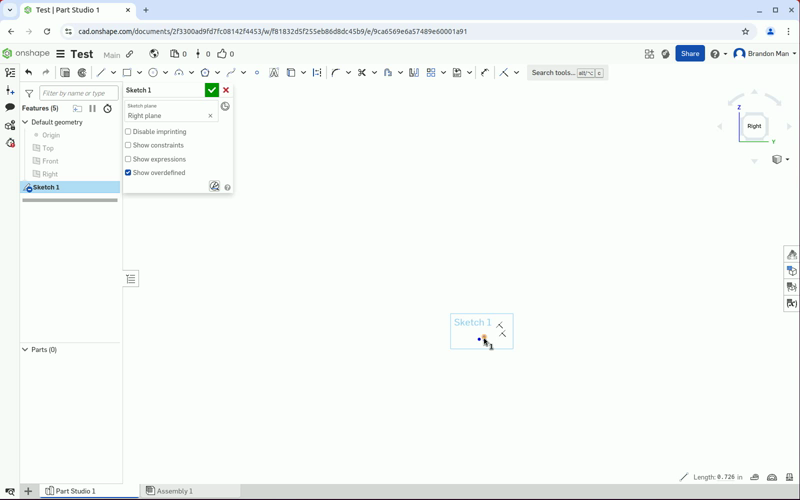
mouse_move(73, 352)
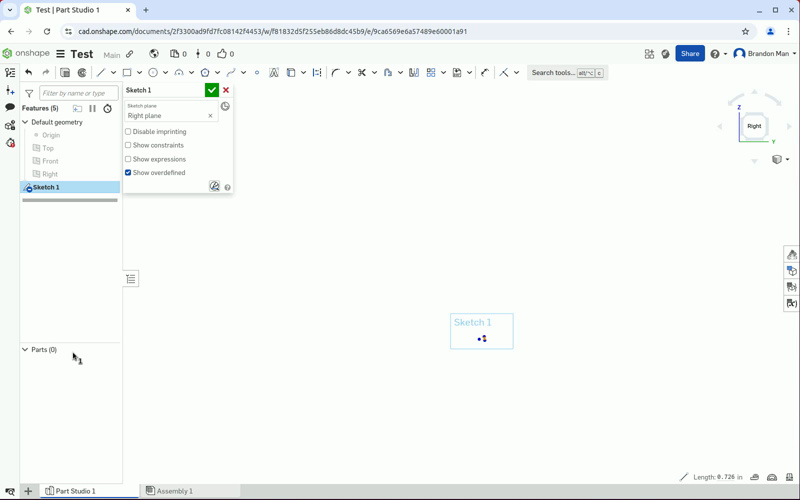
key(shift+y)
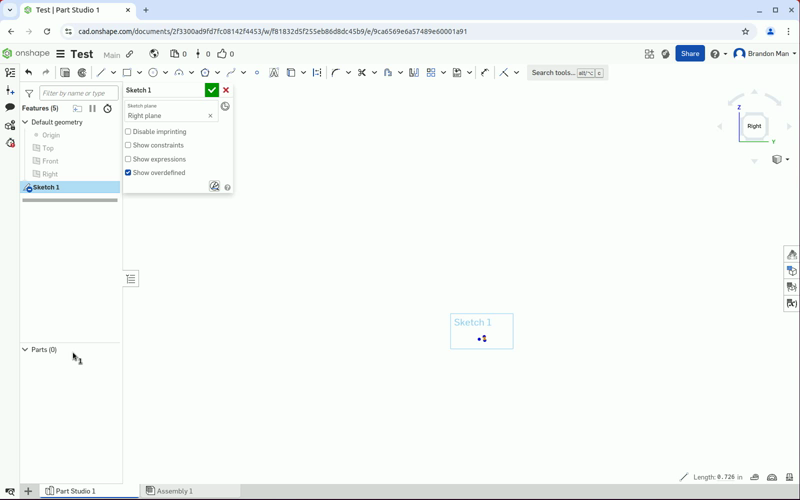
key(shift+e)
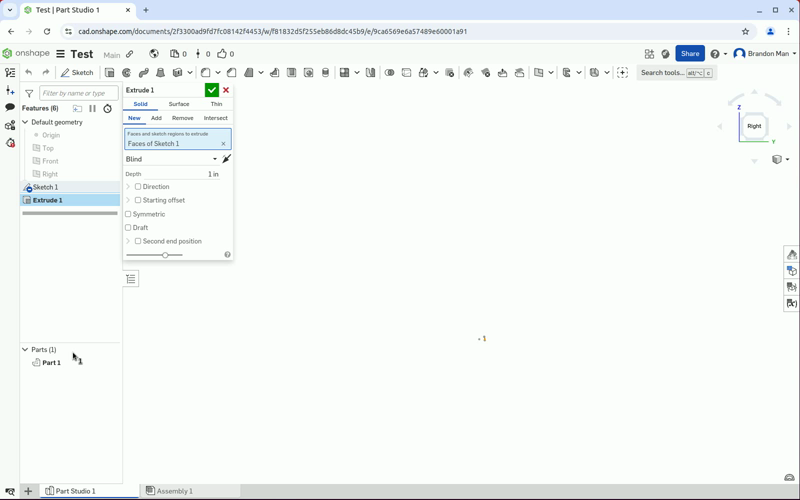
mouse_move(143, 106)
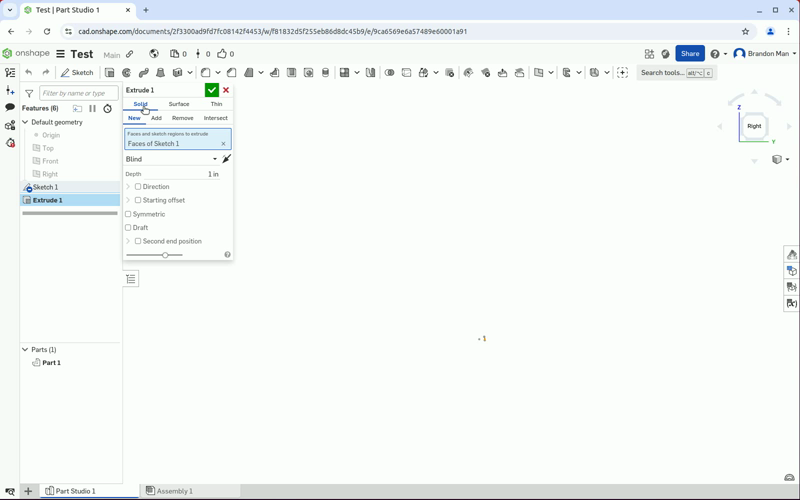
click(143, 106)
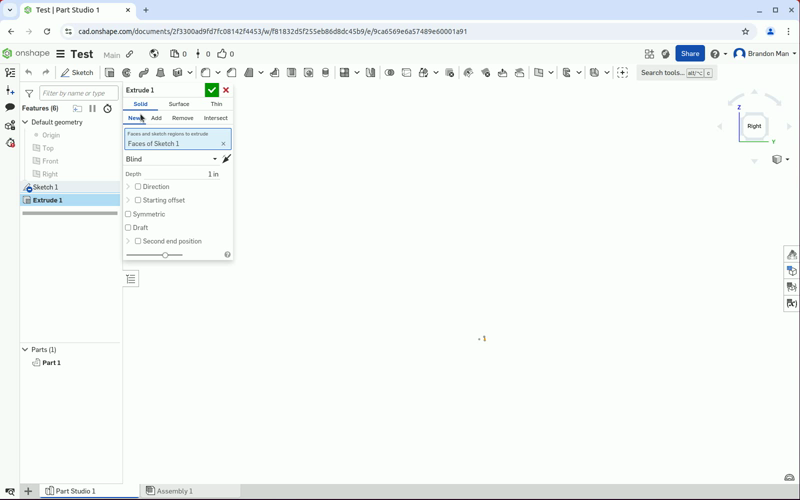
mouse_move(137, 120)
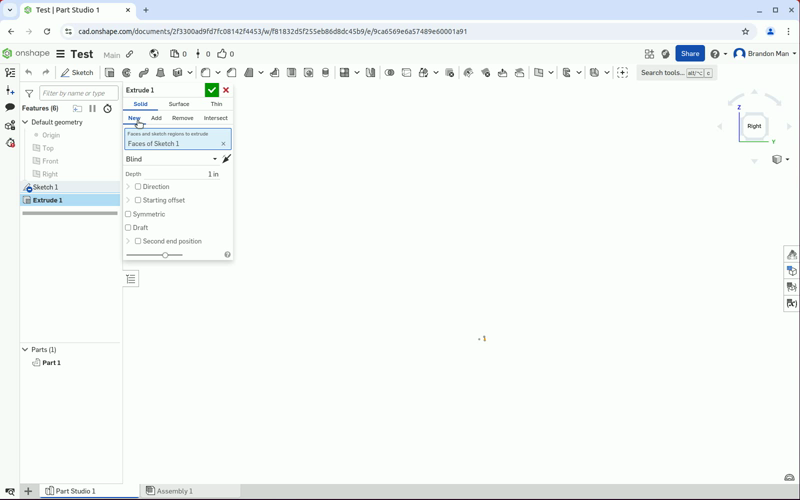
click(137, 120)
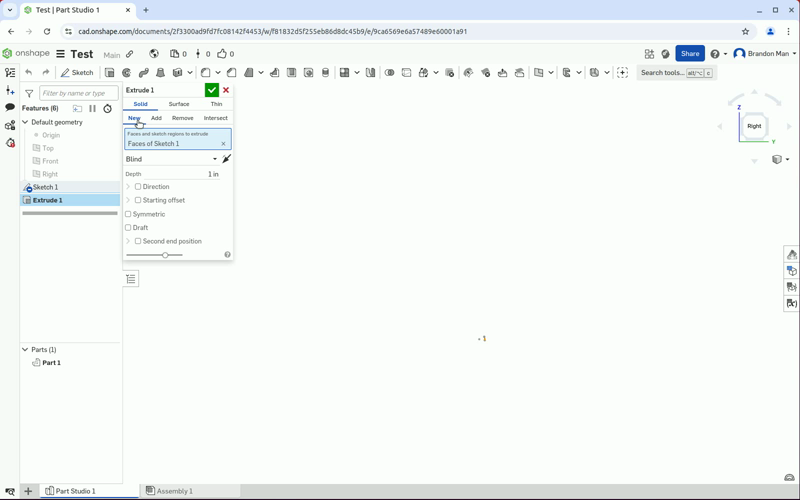
key(tab, 4)
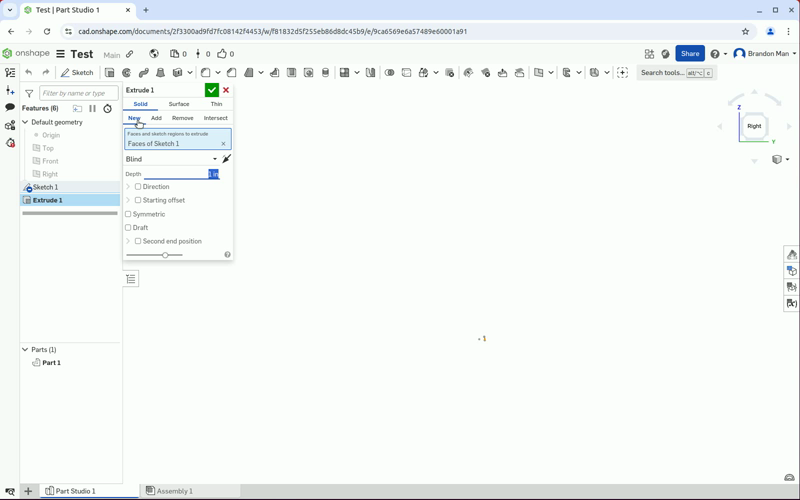
text(1.204)
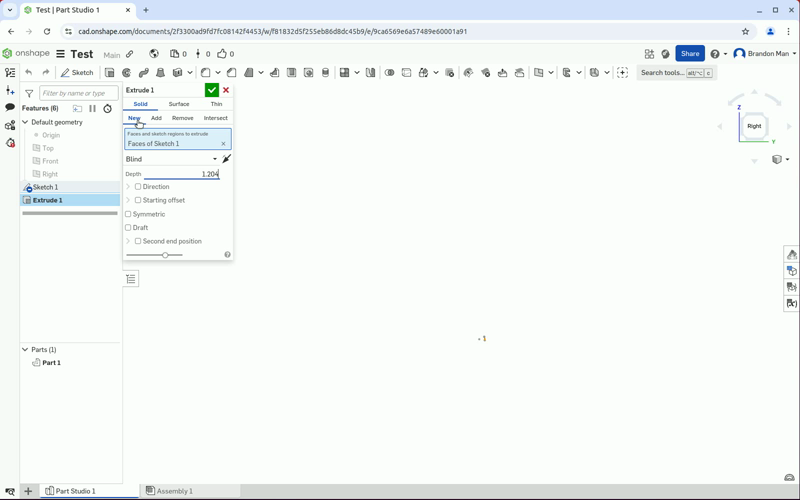
key(tab, 3)
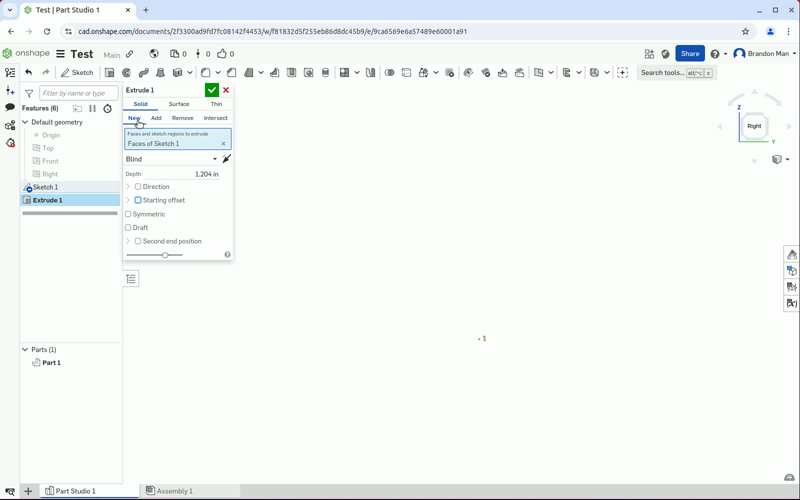
key(tab, 2)
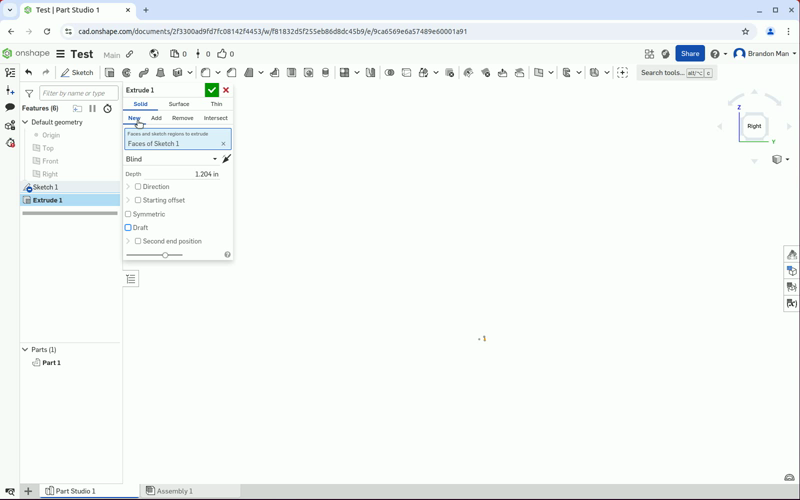
key(space)
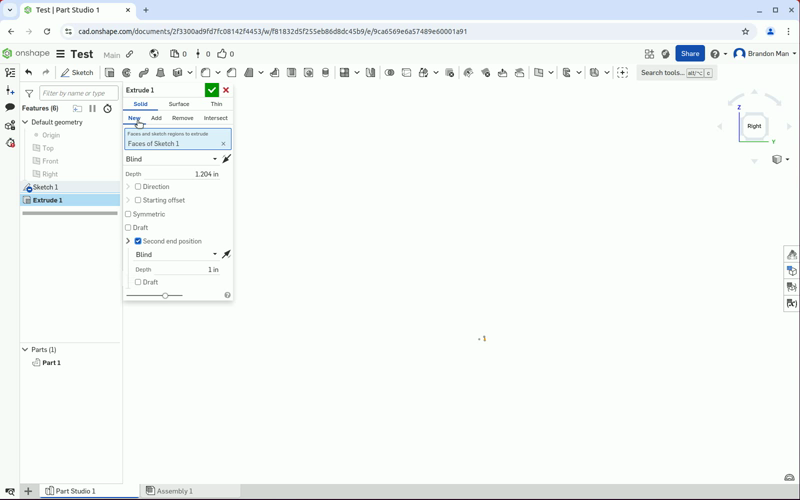
key(tab, 3)
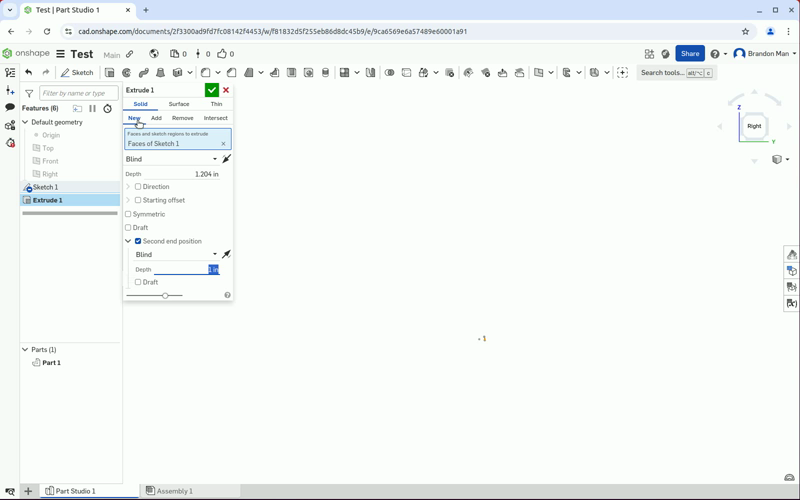
text(1.204)
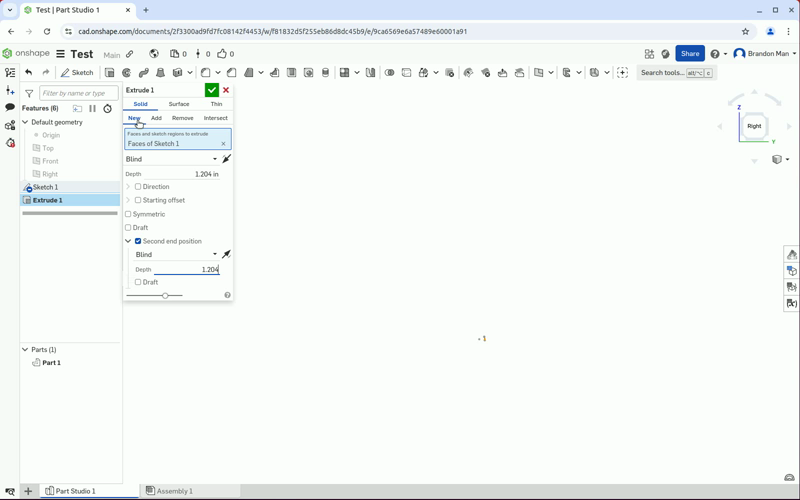
key(enter)
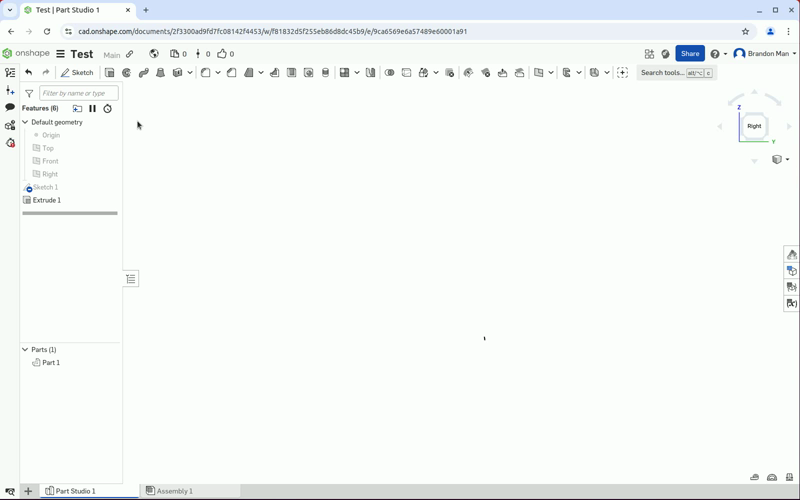
key(shift+h)
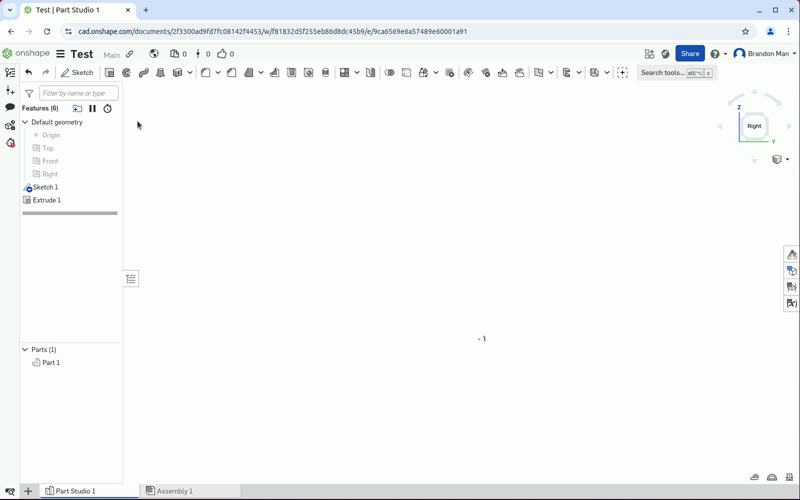
key(shift+h)
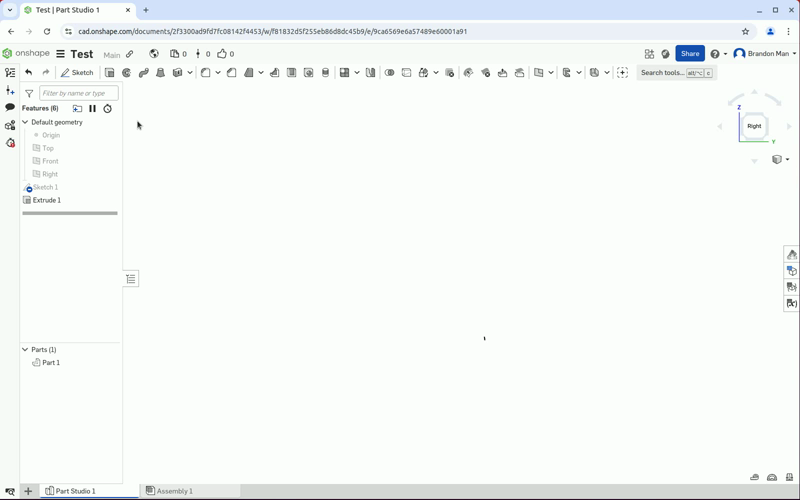
mouse_move(73, 189)
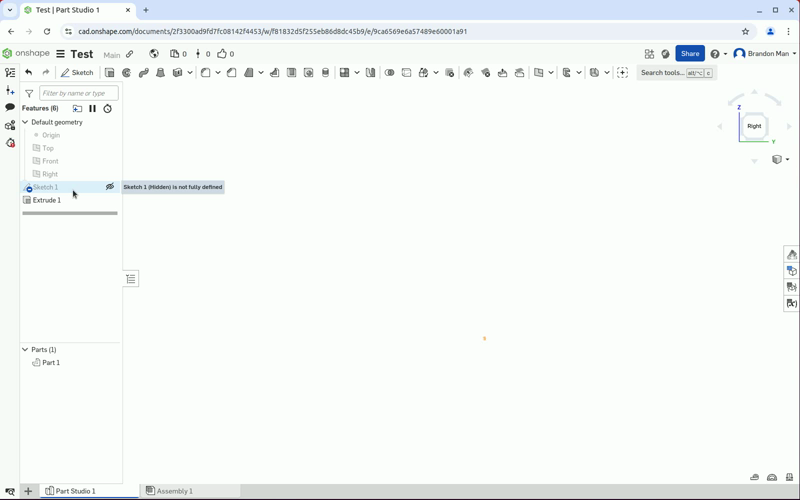
click(73, 189)
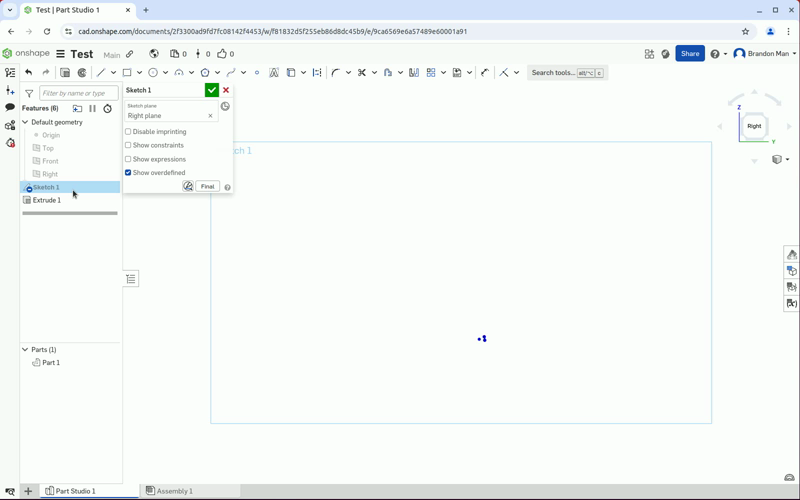
mouse_move(229, 92)
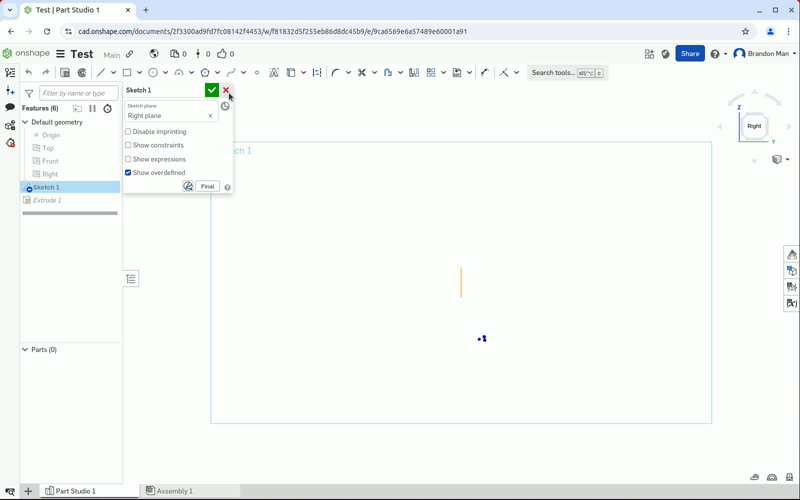
click(229, 92)
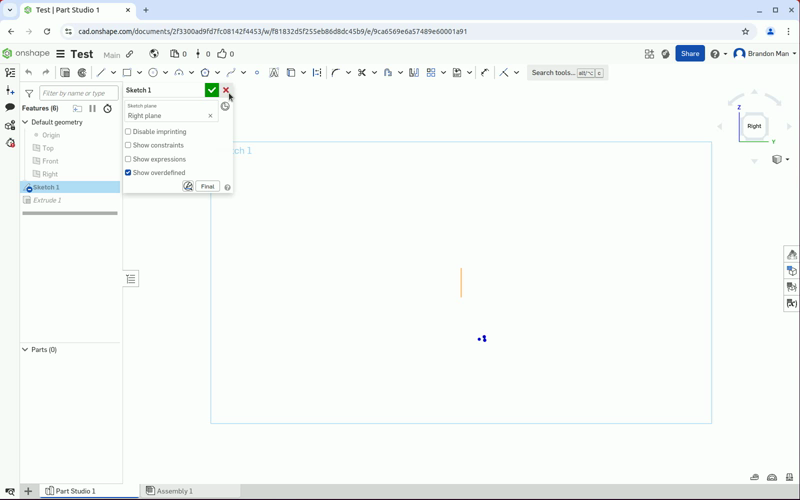
key(shift+s)
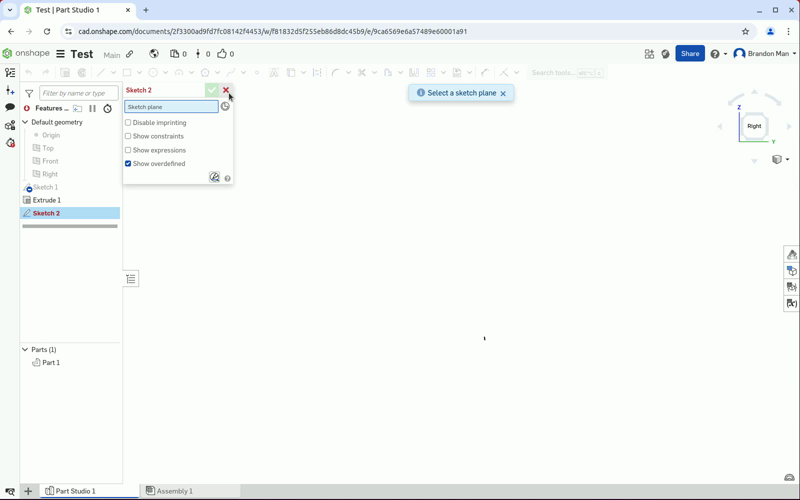
mouse_move(73, 176)
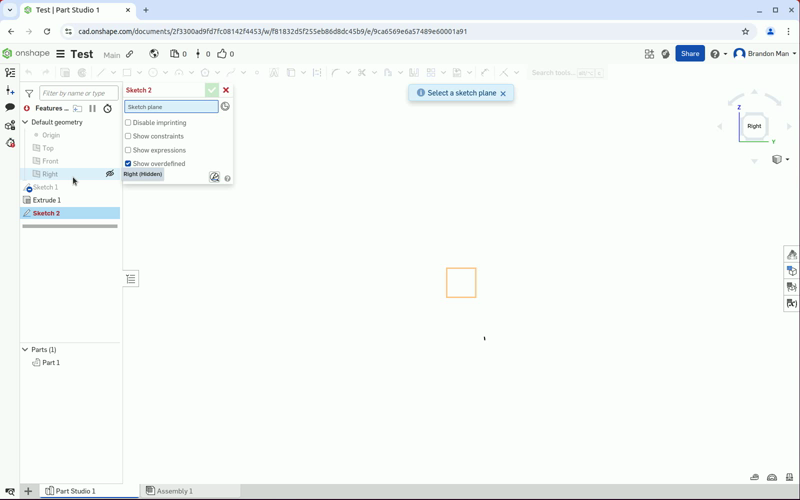
click(73, 176)
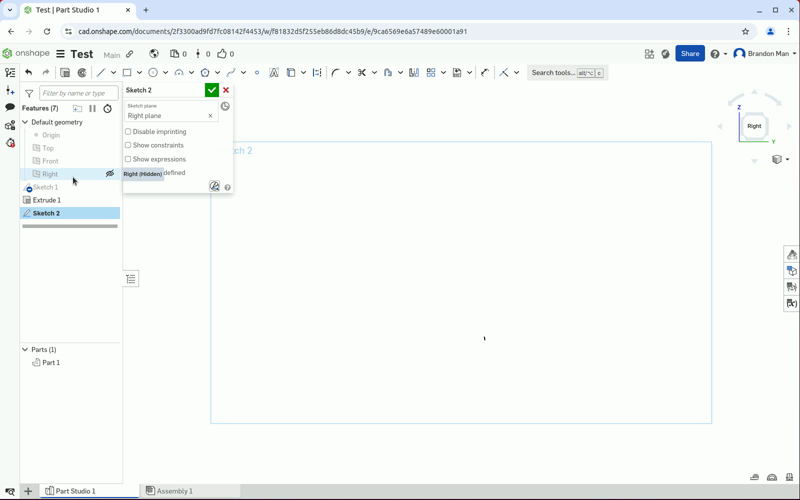
mouse_move(73, 352)
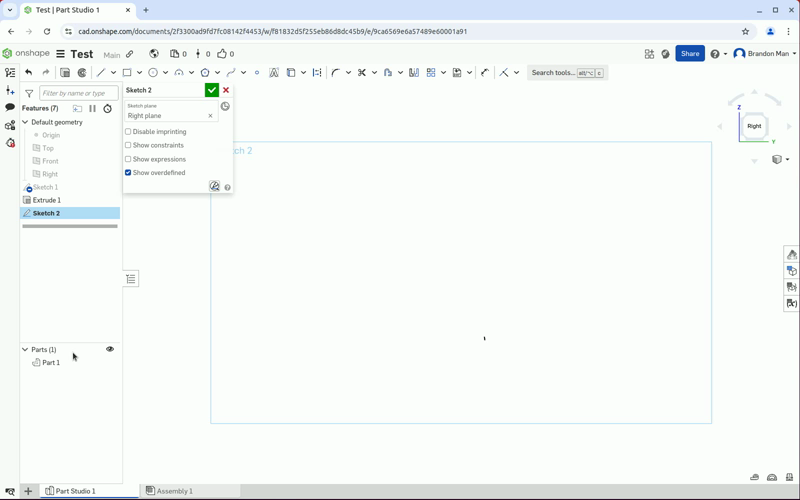
key(y)
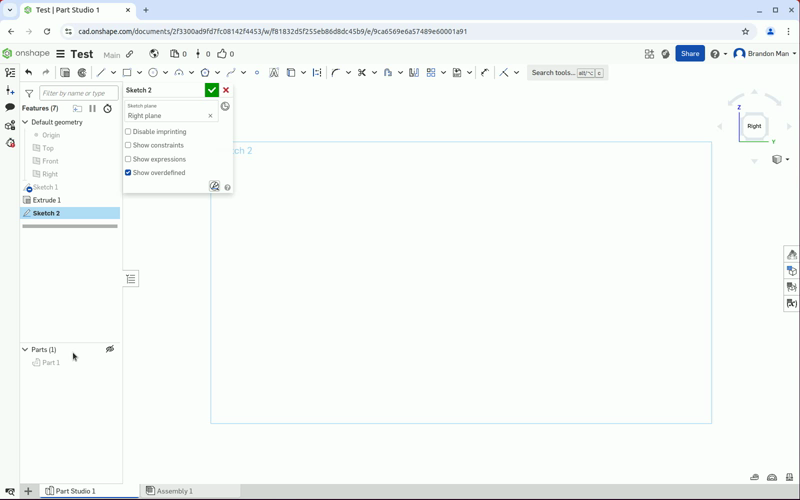
key(l)
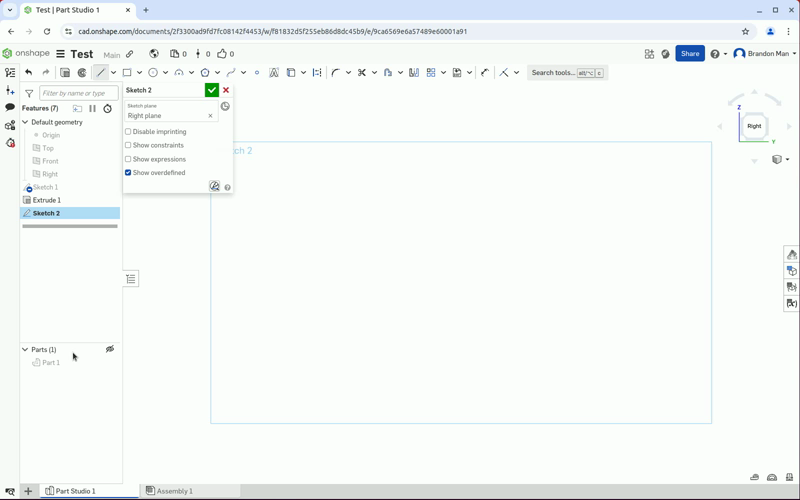
key_down(shift)
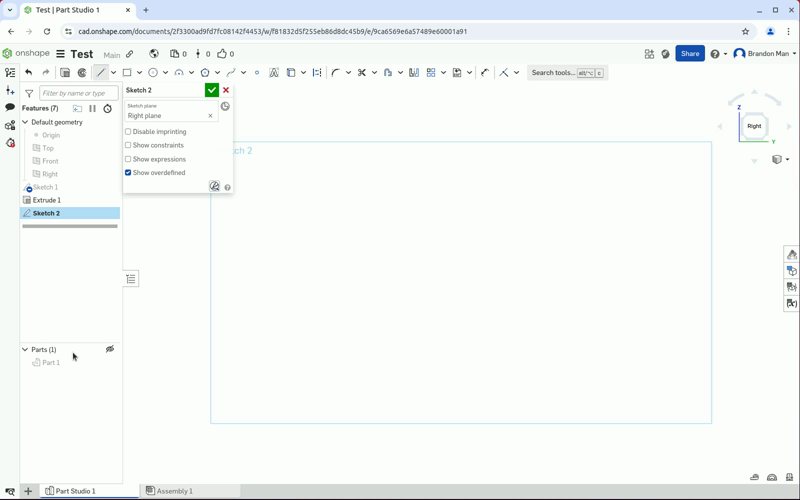
mouse_move(437, 339)
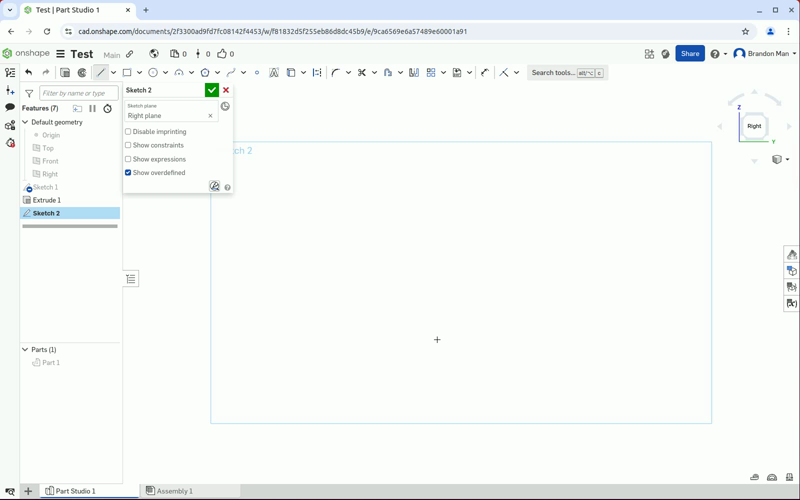
click(437, 339)
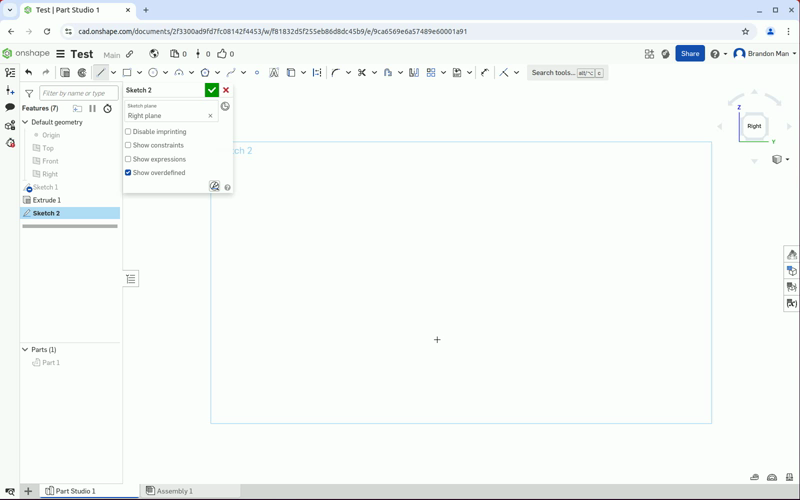
key_up(shift)
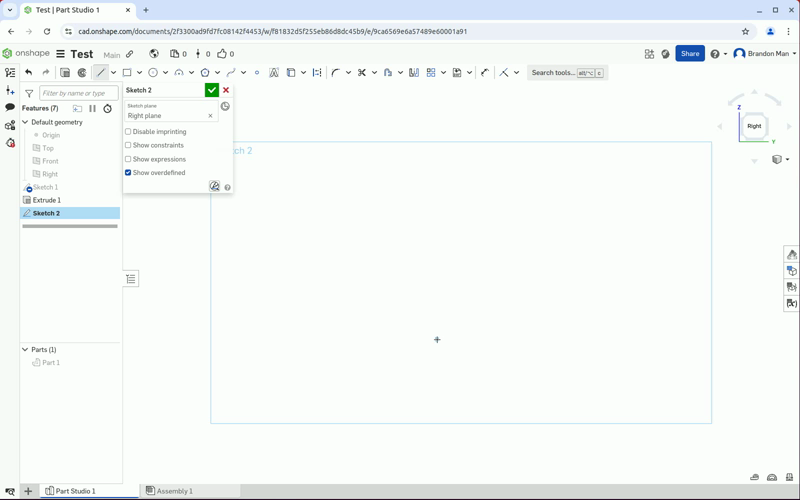
key_down(shift)
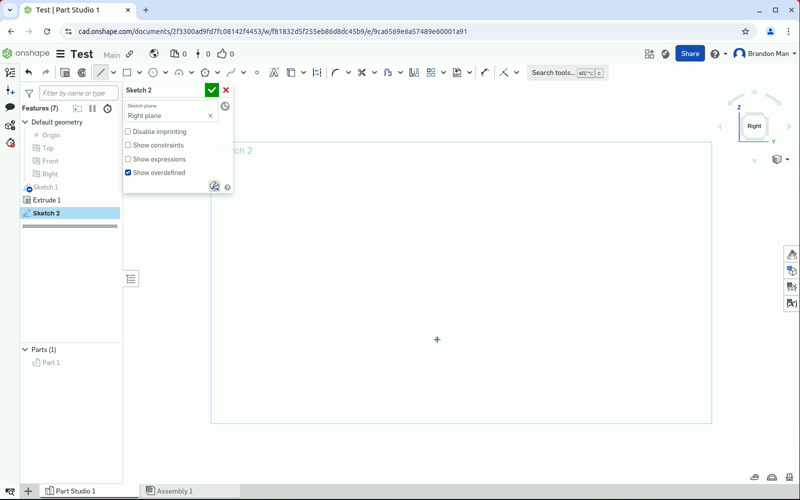
mouse_move(467, 339)
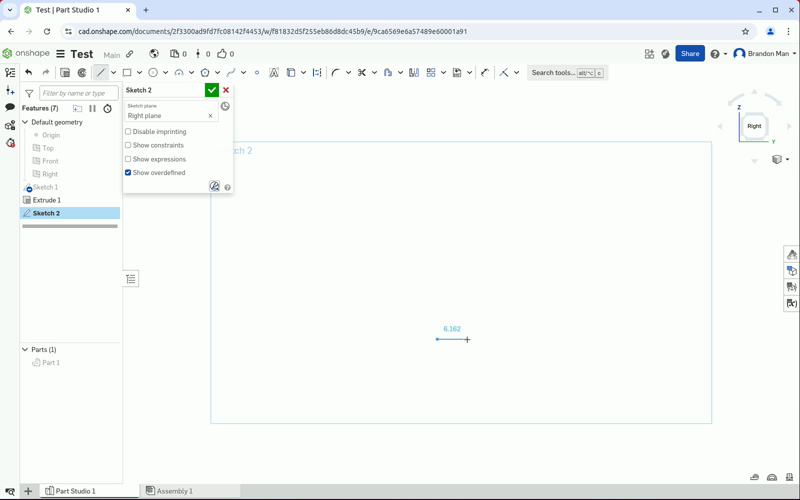
mouse_move(437, 335)
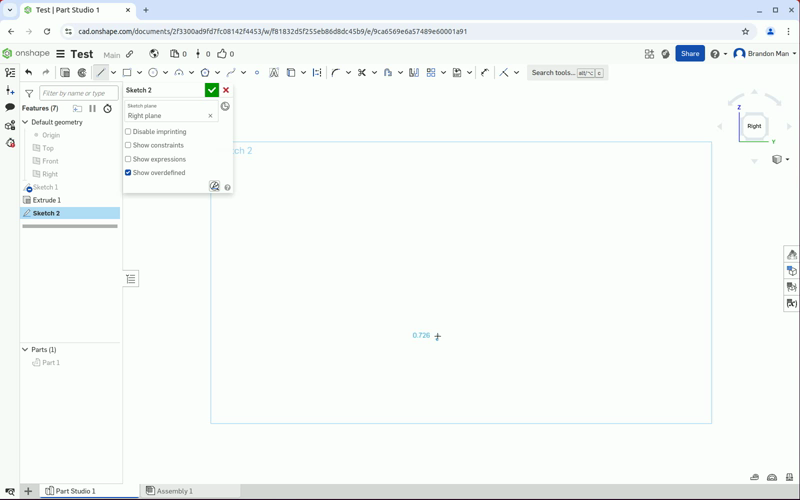
scroll(6)
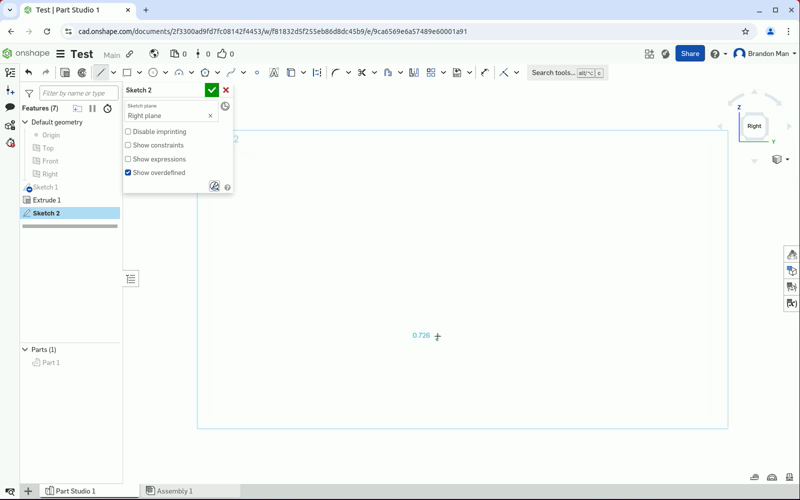
scroll(6)
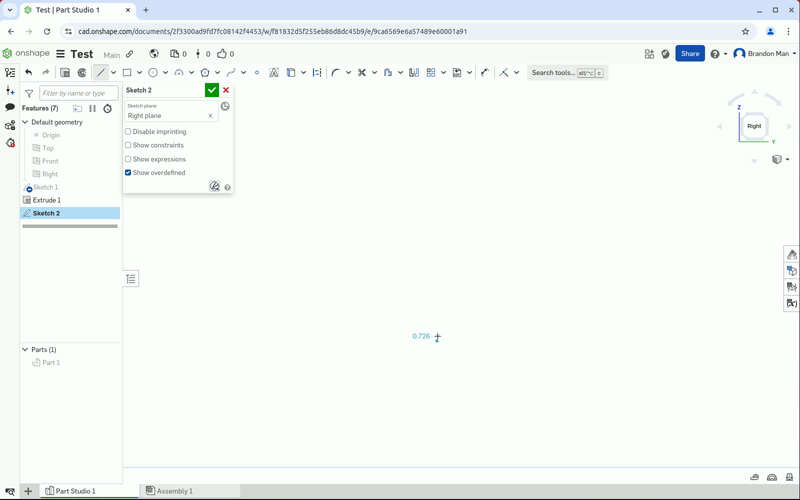
scroll(6)
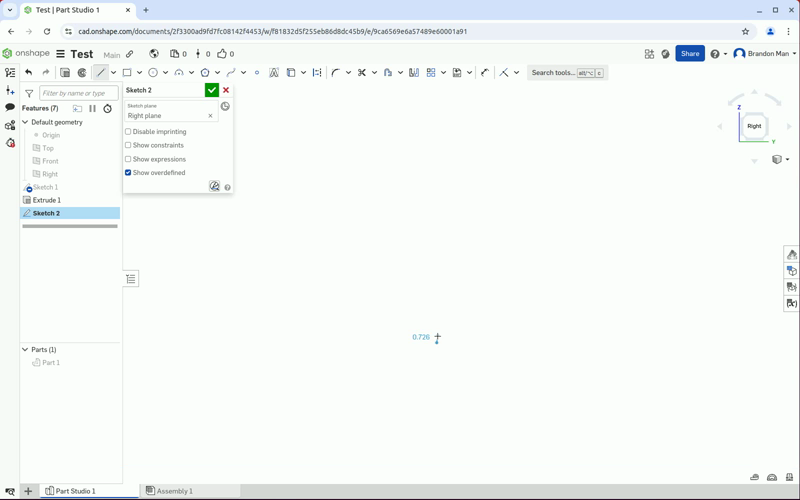
scroll(6)
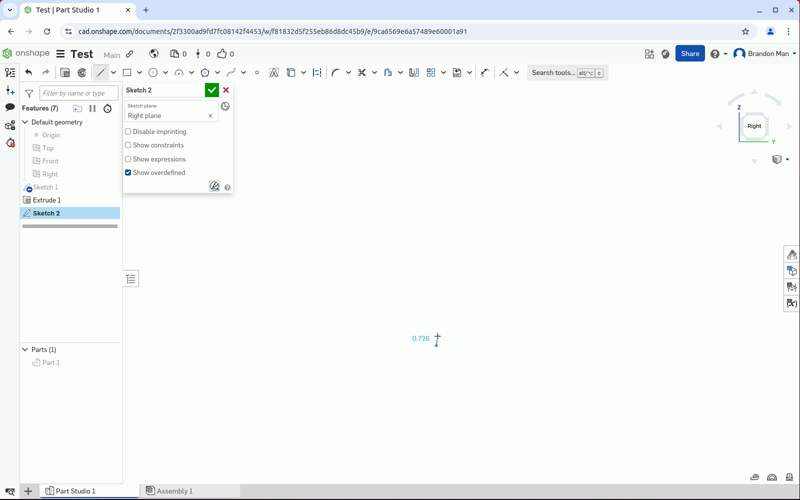
scroll(6)
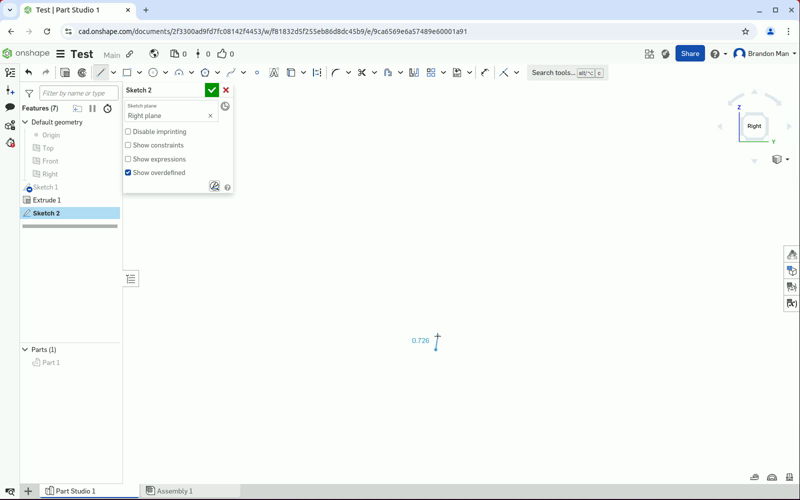
scroll(6)
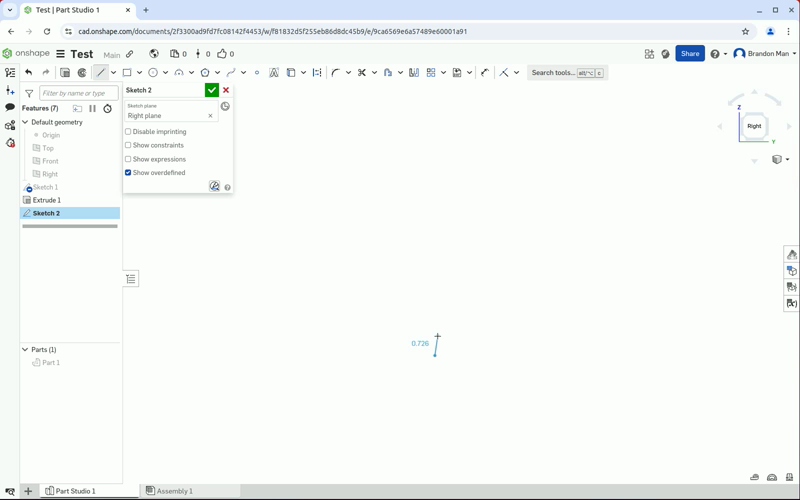
scroll(6)
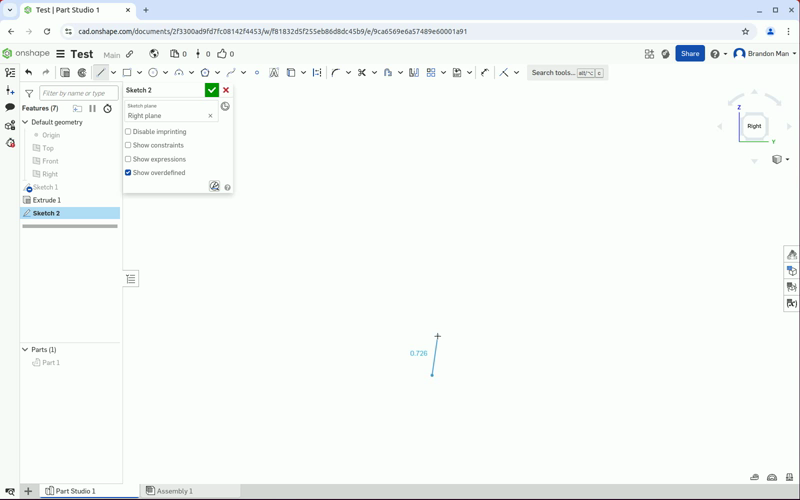
click(437, 335)
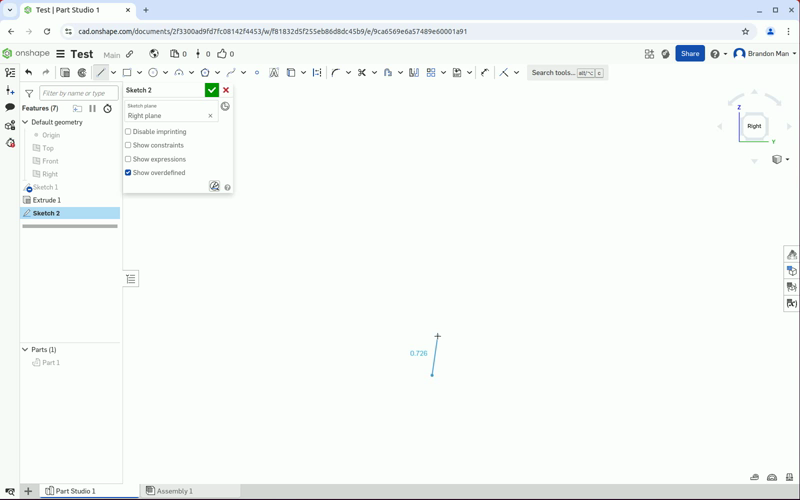
scroll(-6)
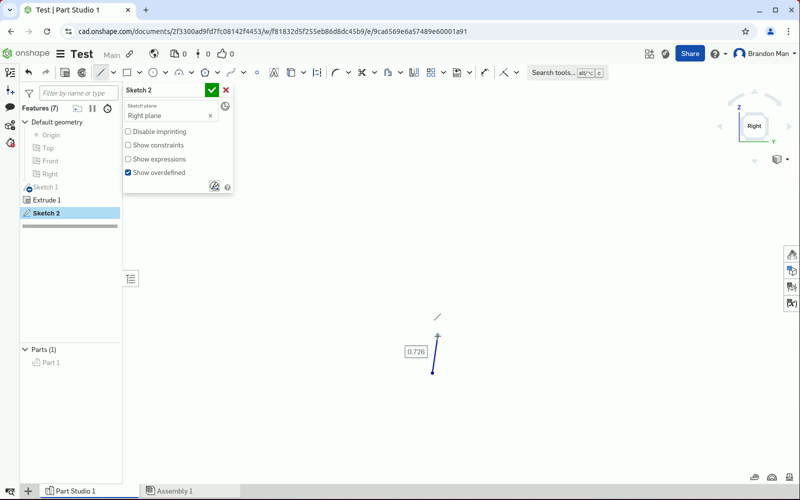
scroll(-6)
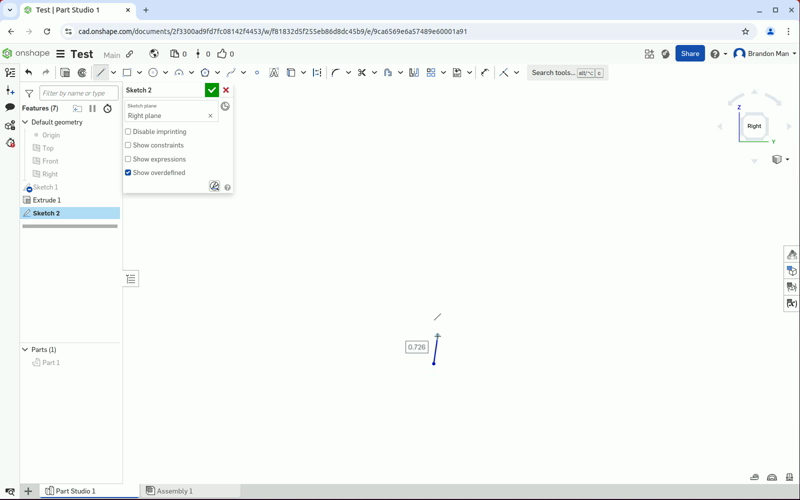
scroll(-6)
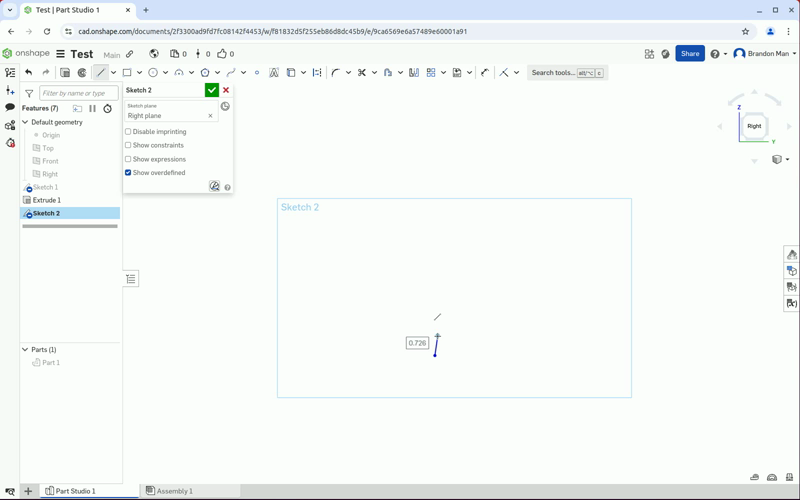
scroll(-6)
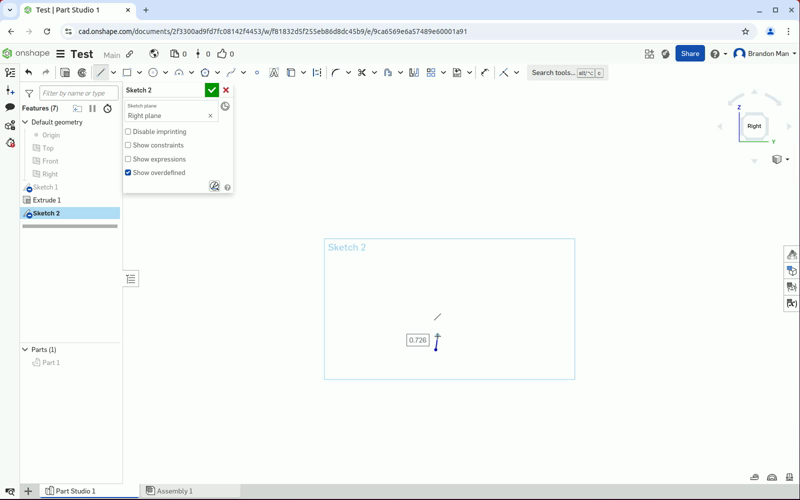
scroll(-6)
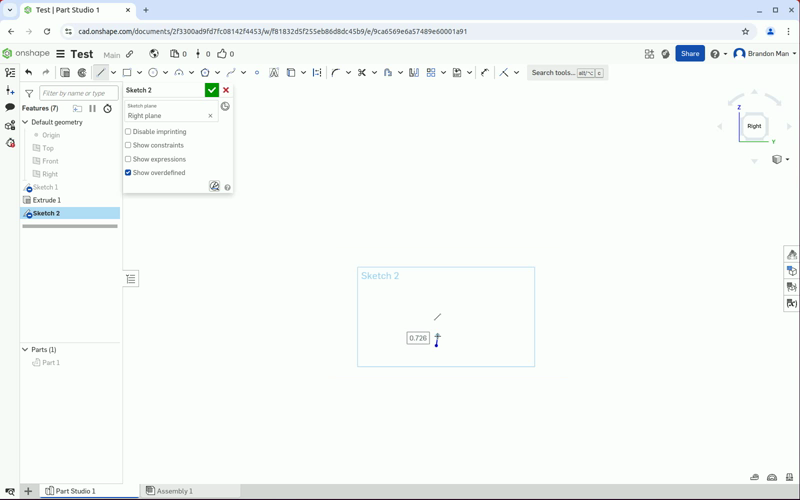
scroll(-6)
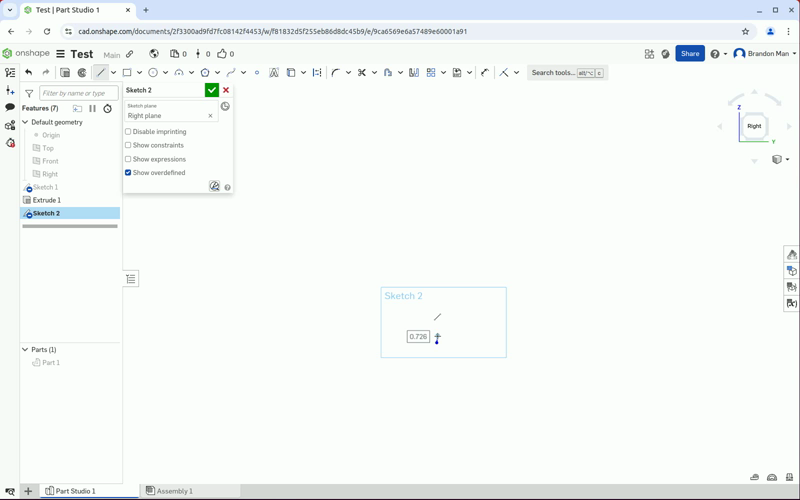
scroll(-6)
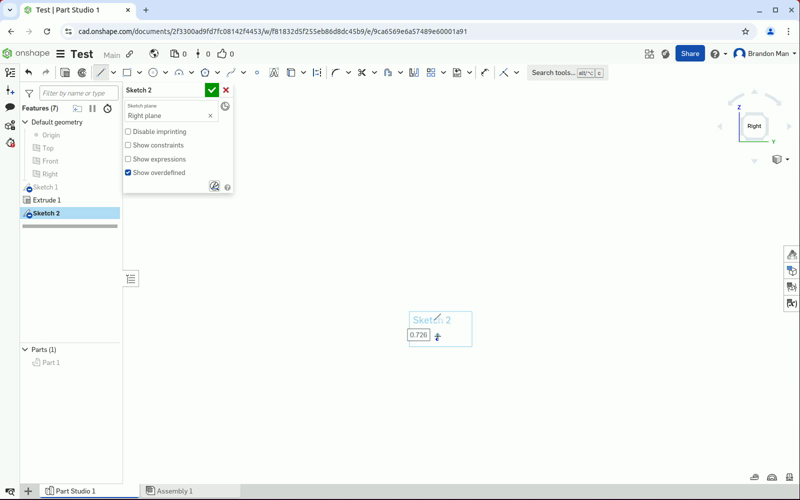
key_up(shift)
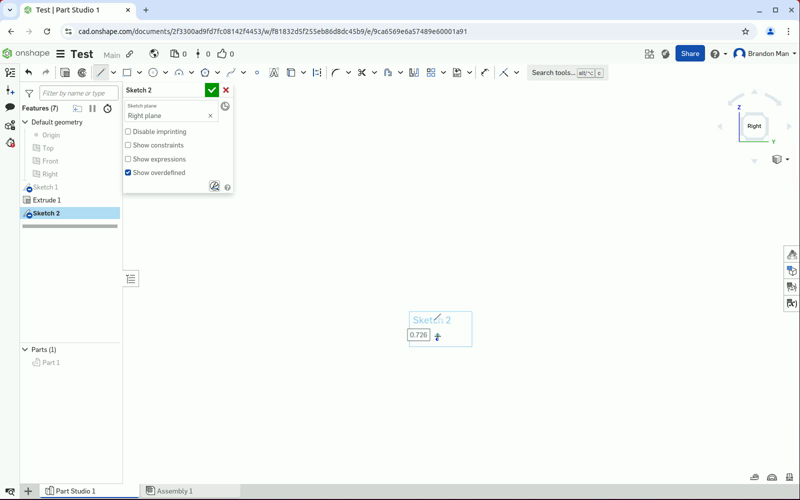
key(esc)
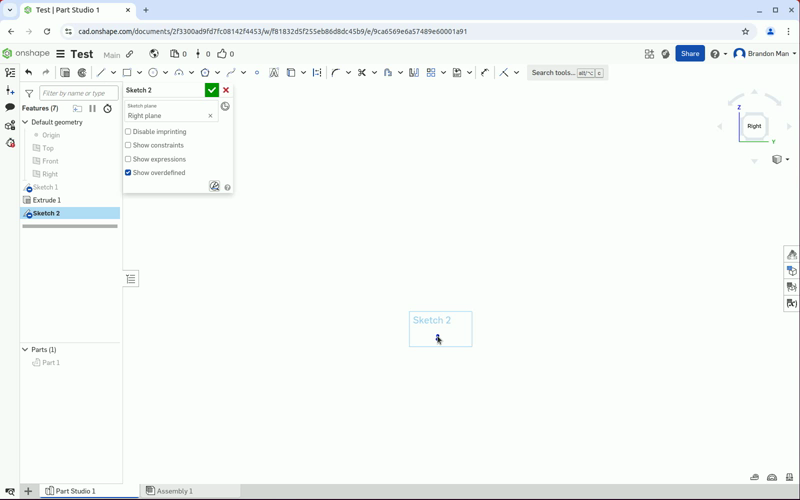
key(a)
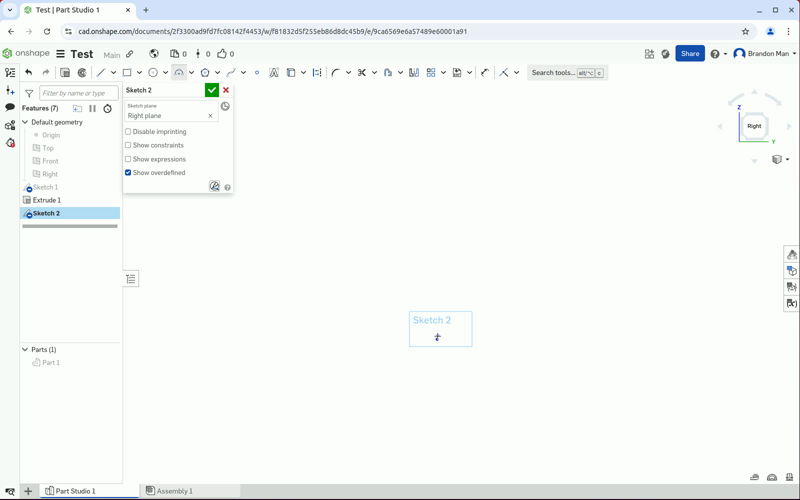
mouse_move(437, 335)
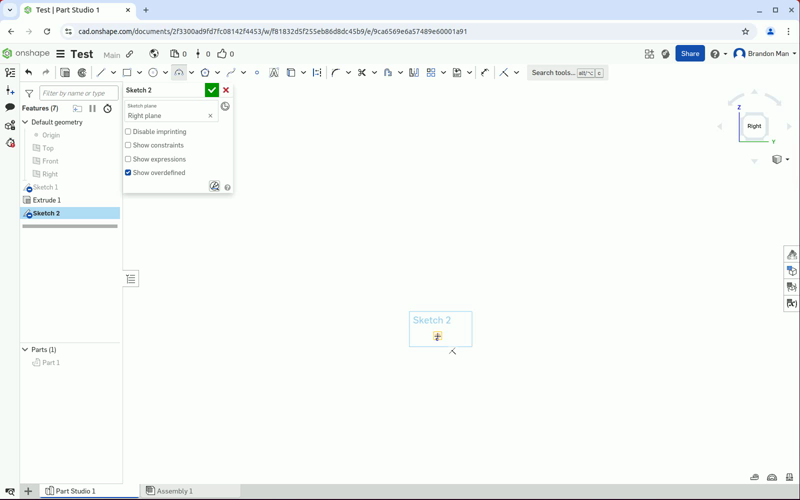
scroll(6)
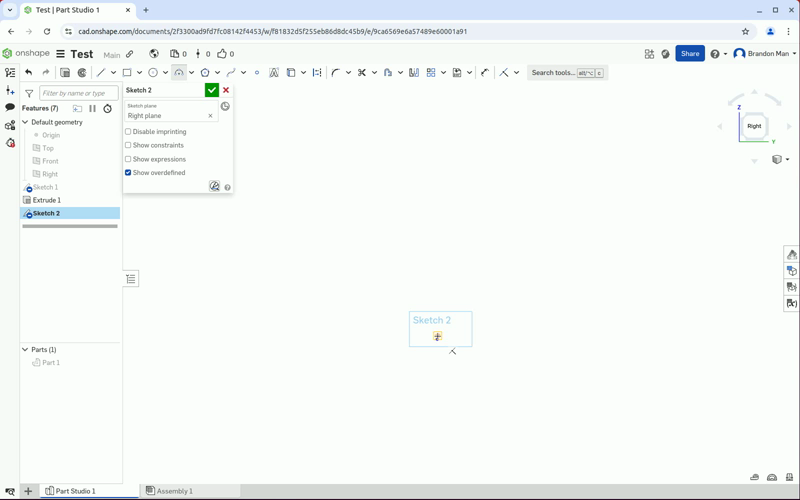
scroll(6)
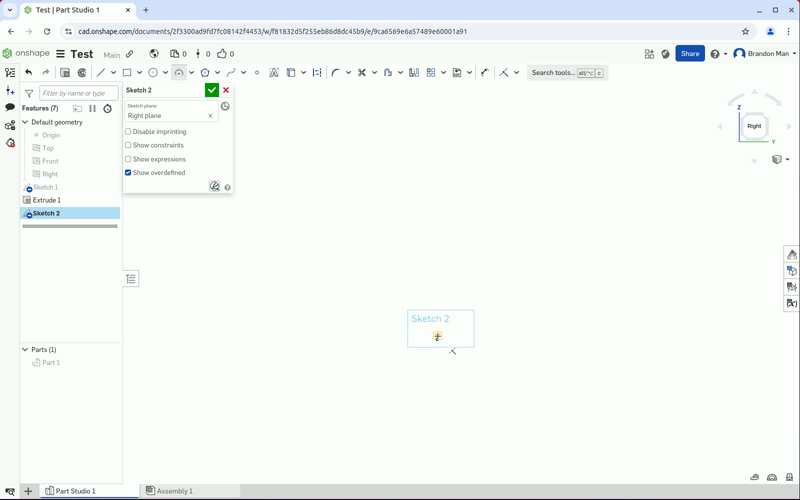
scroll(6)
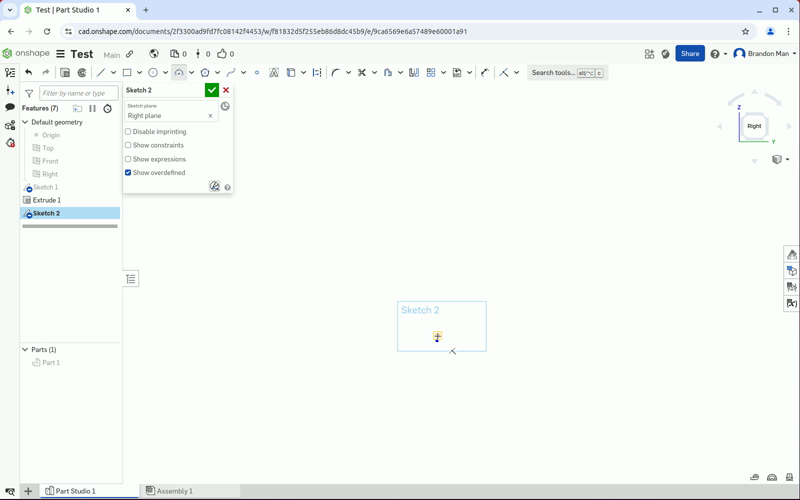
scroll(6)
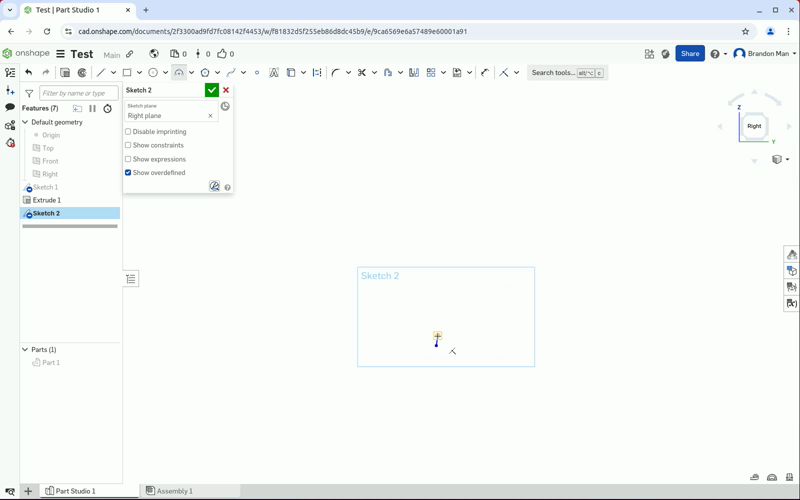
scroll(6)
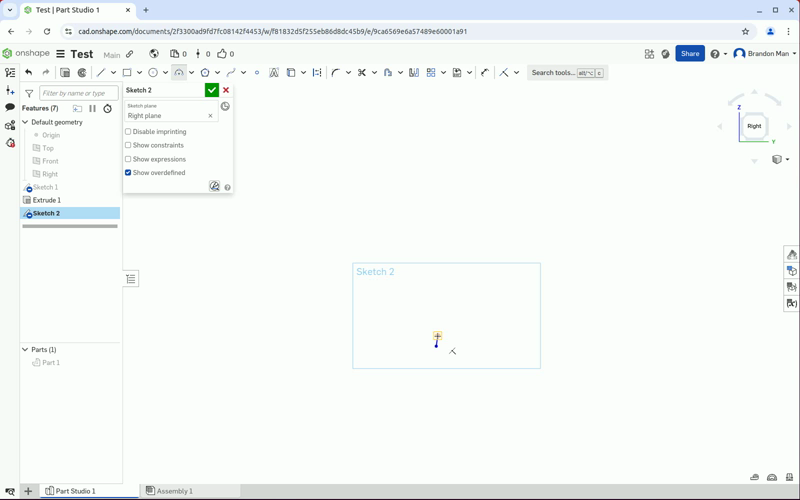
scroll(6)
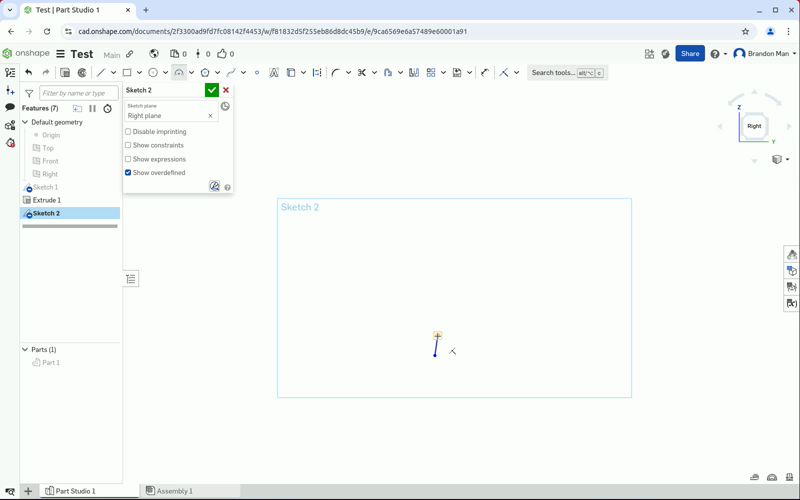
scroll(6)
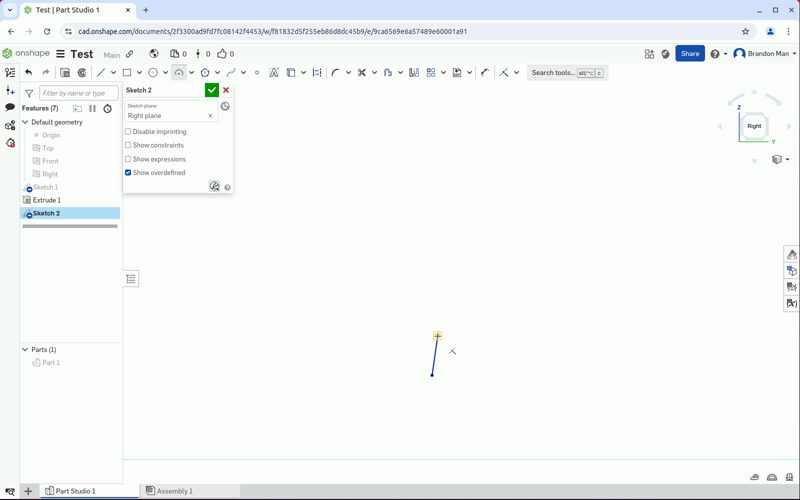
click(437, 335)
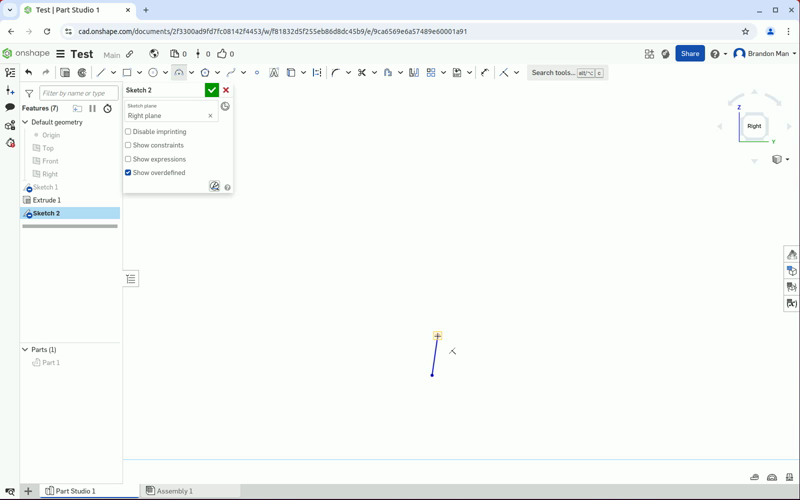
scroll(-6)
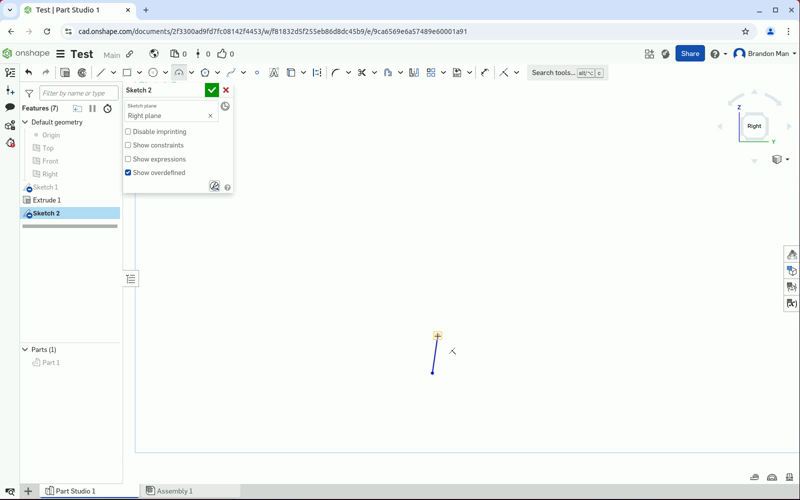
scroll(-6)
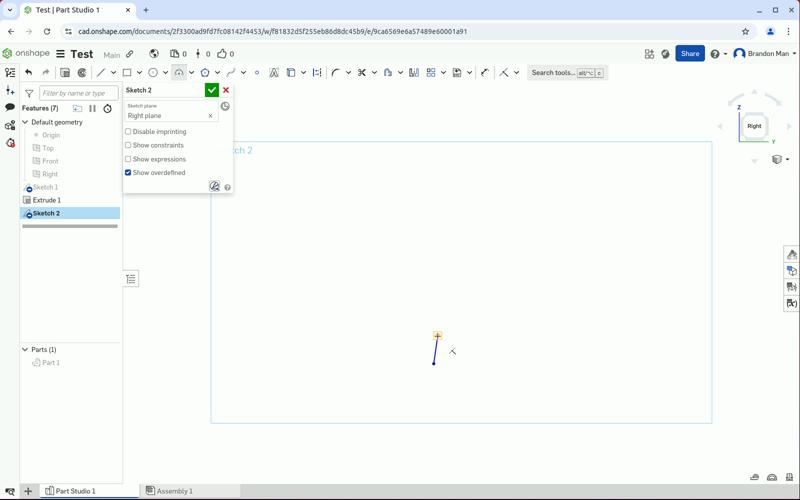
scroll(-6)
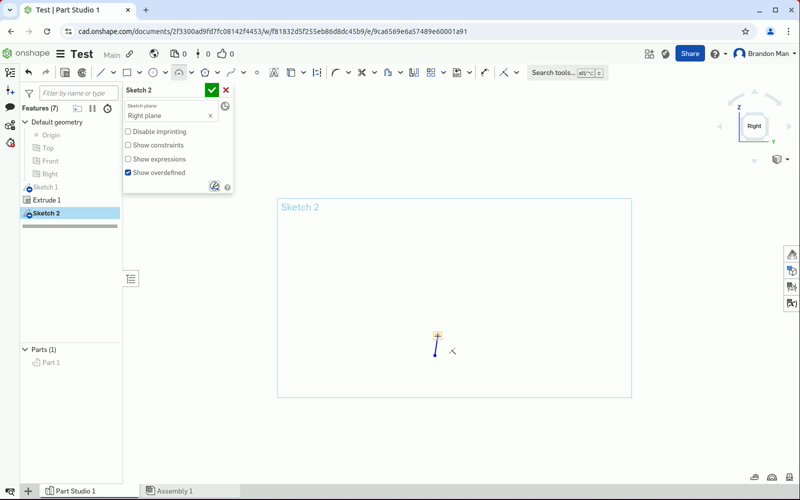
scroll(-6)
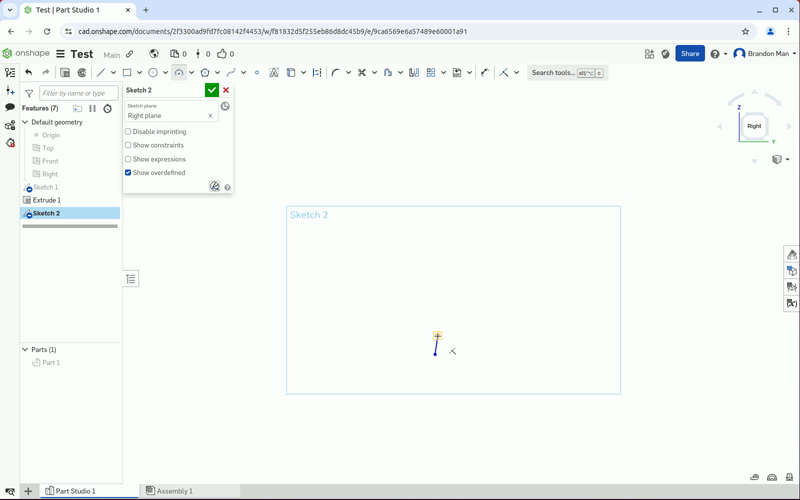
scroll(-6)
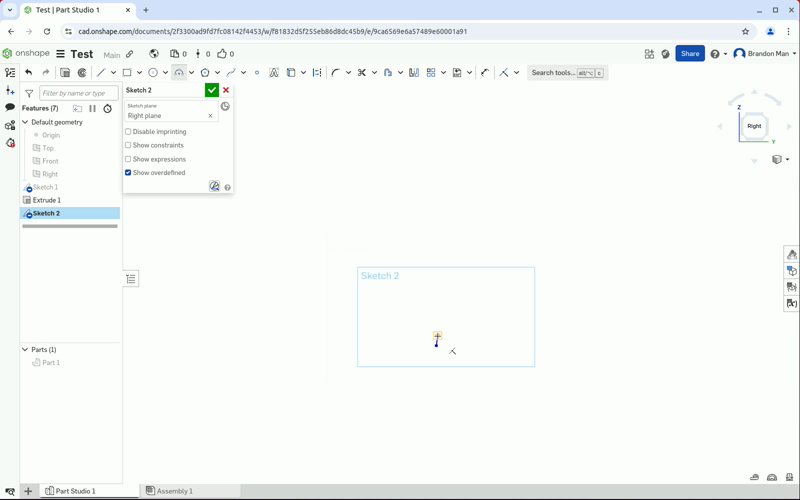
scroll(-6)
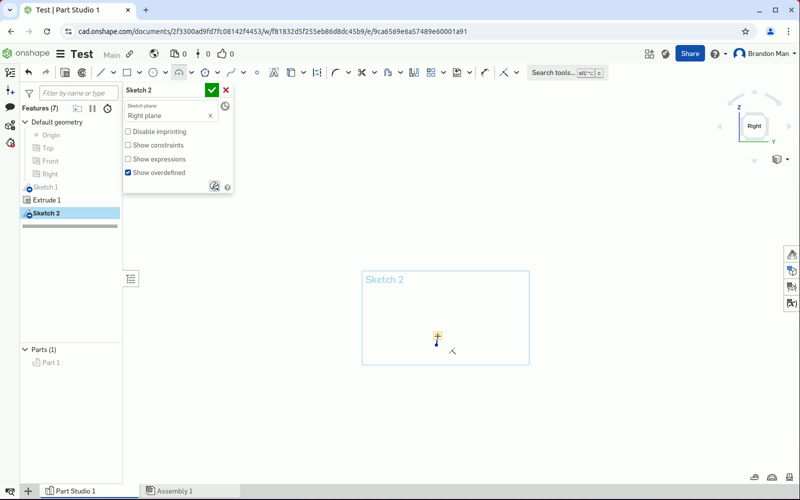
scroll(-6)
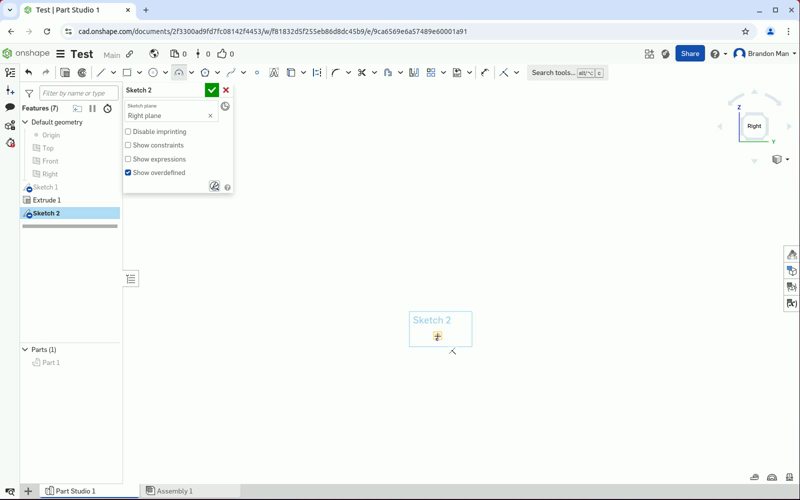
mouse_move(437, 339)
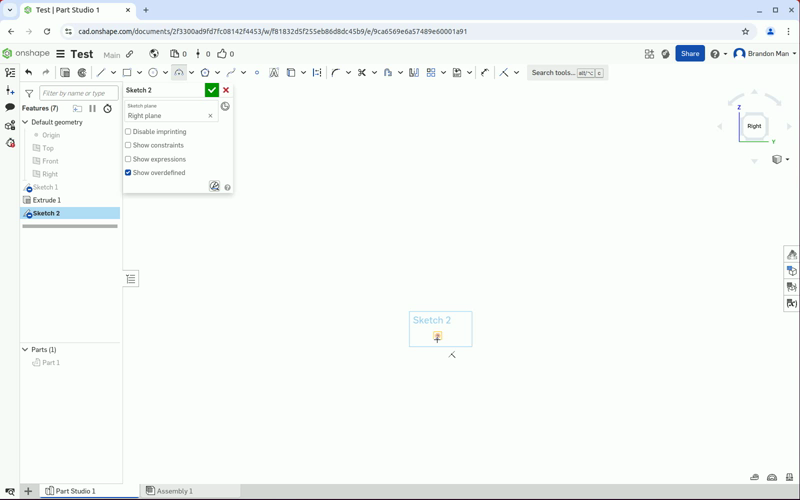
scroll(6)
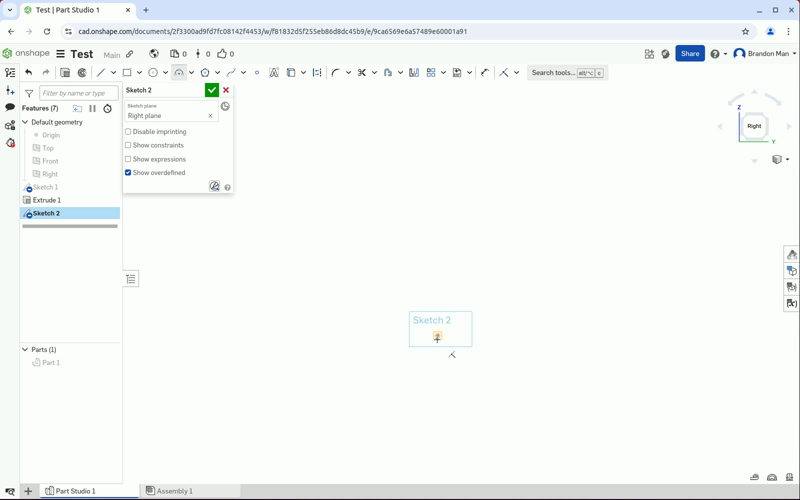
scroll(6)
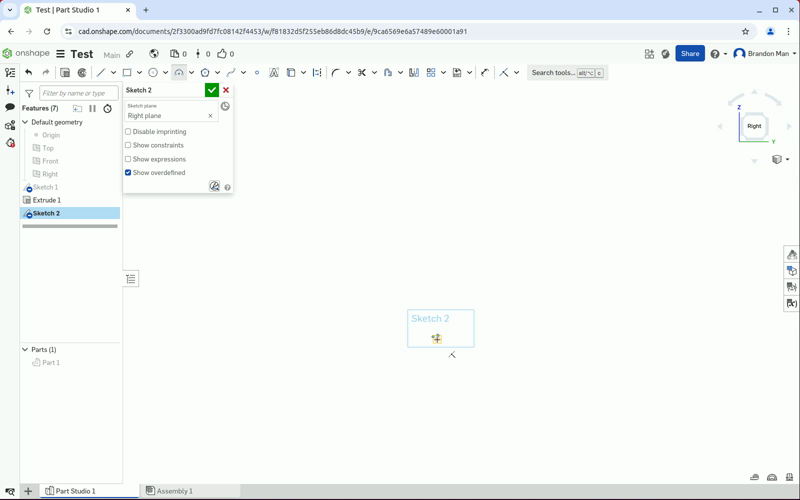
scroll(6)
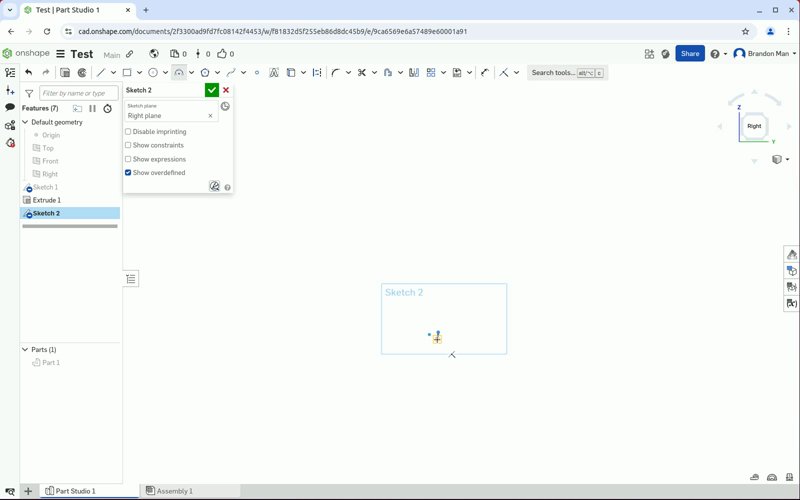
scroll(6)
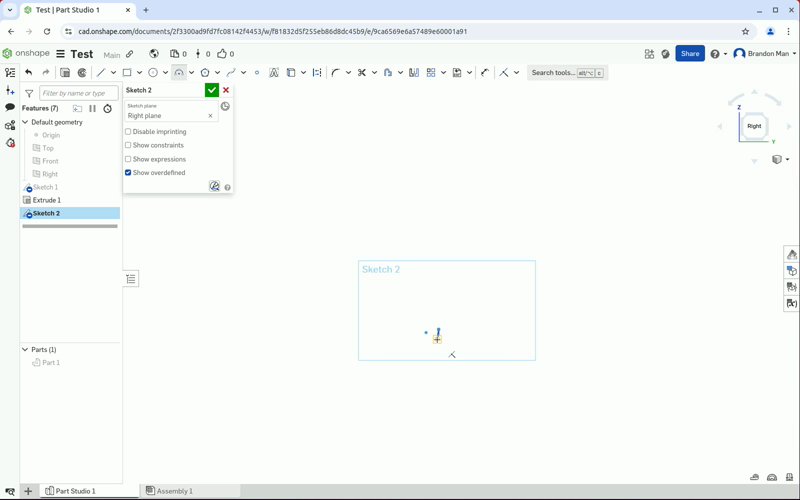
scroll(6)
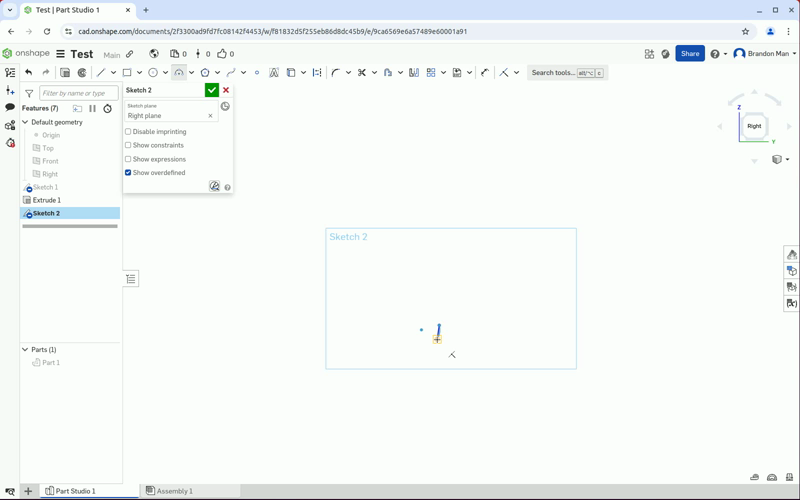
scroll(6)
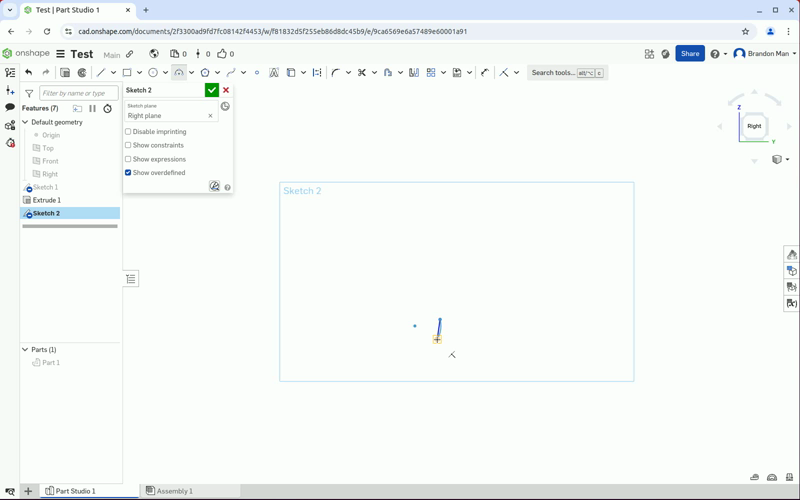
scroll(6)
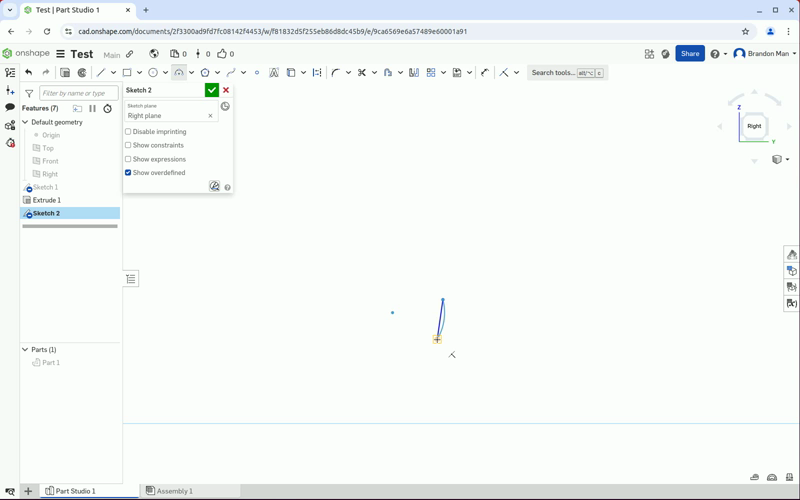
click(437, 339)
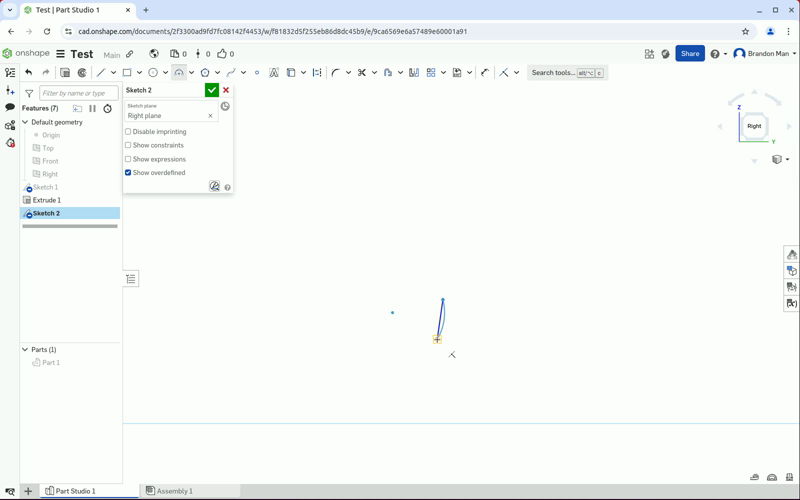
scroll(-6)
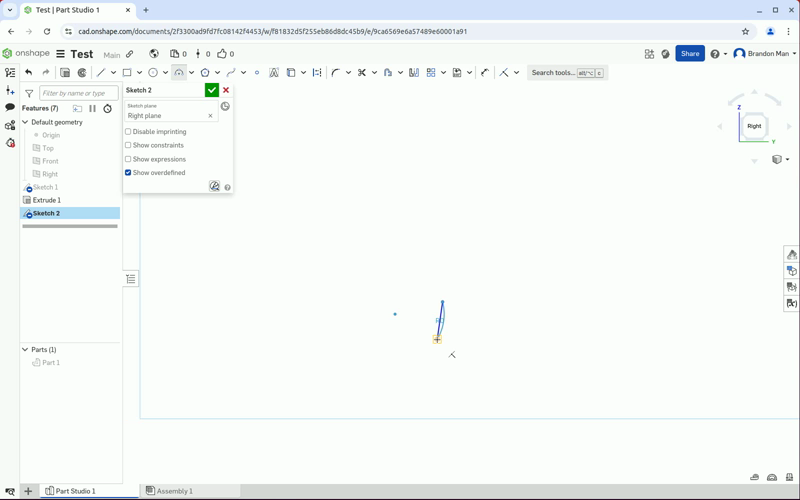
scroll(-6)
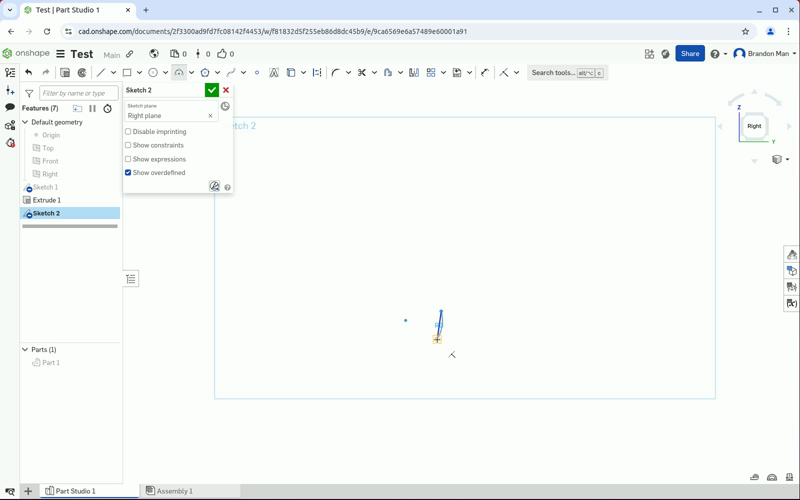
scroll(-6)
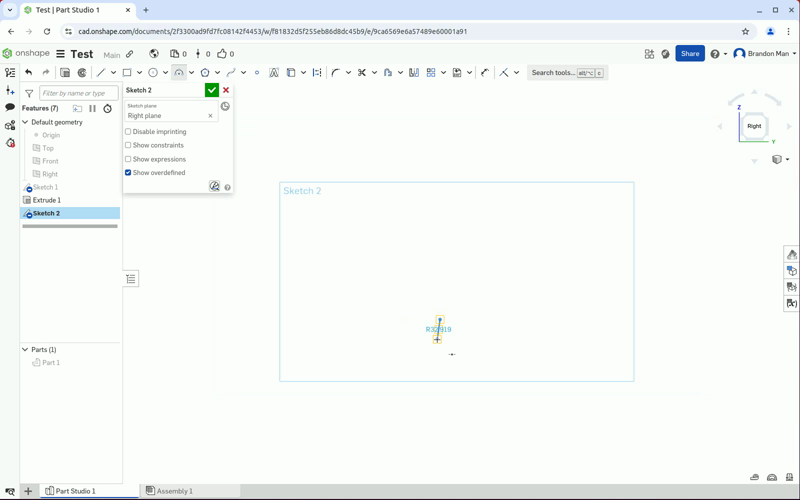
scroll(-6)
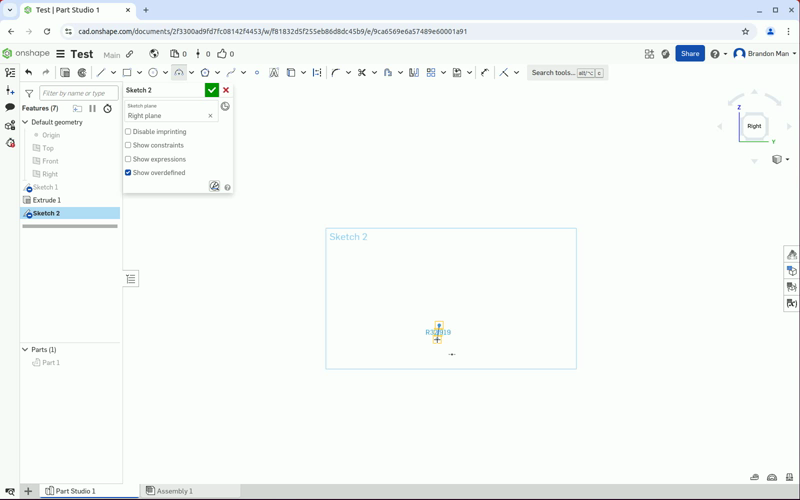
scroll(-6)
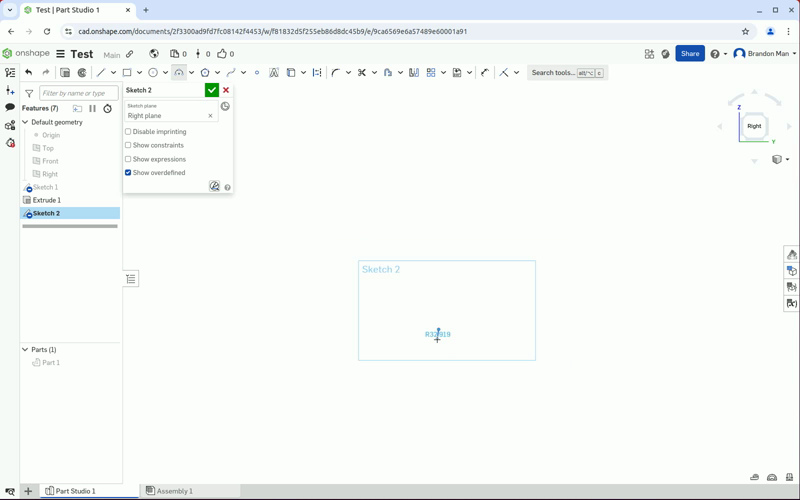
scroll(-6)
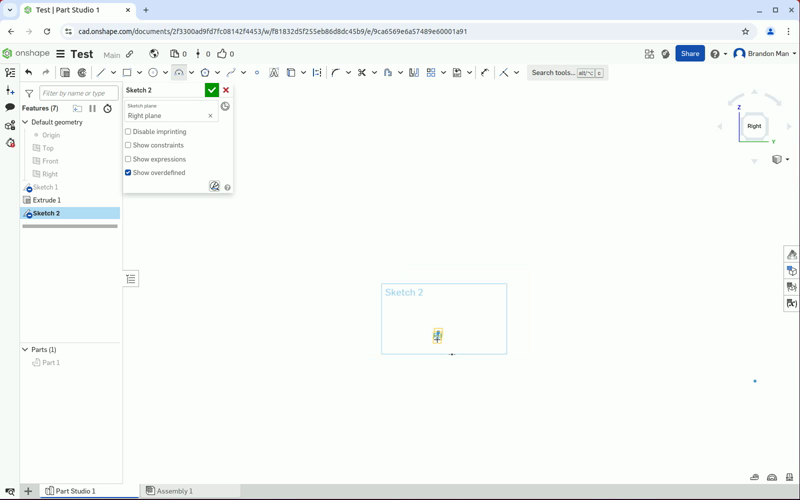
scroll(-6)
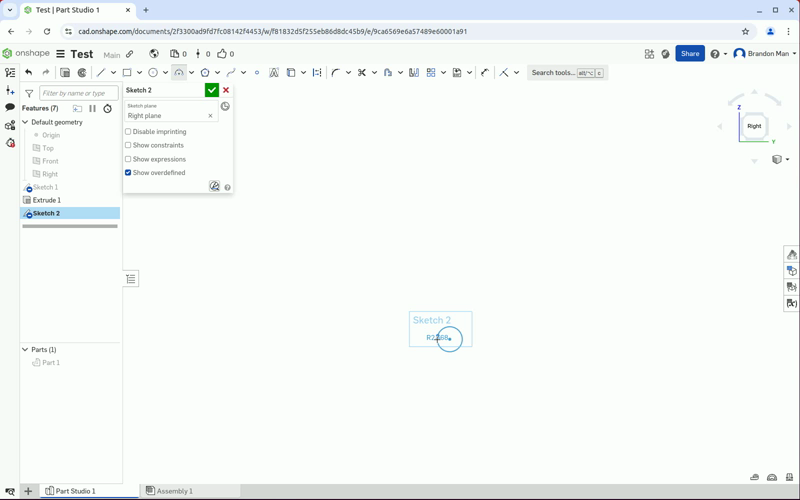
key_down(shift)
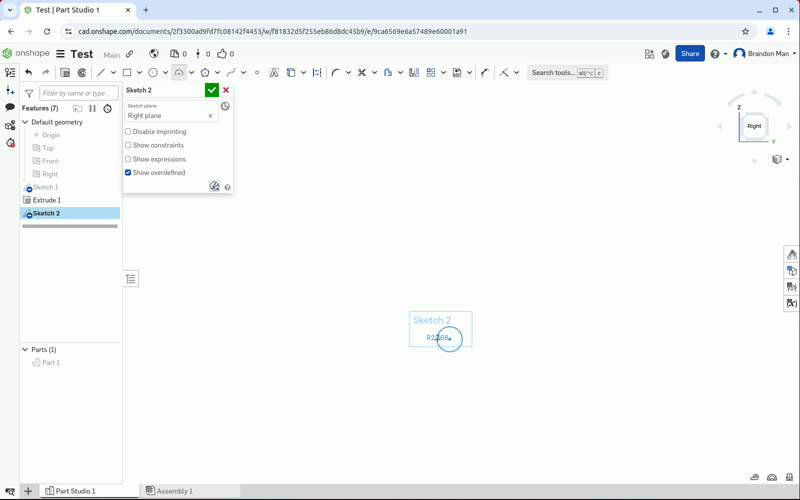
mouse_move(436, 337)
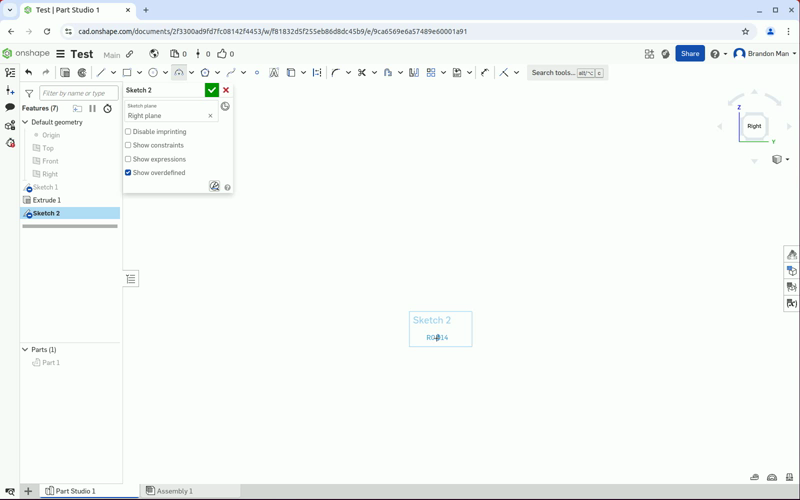
scroll(6)
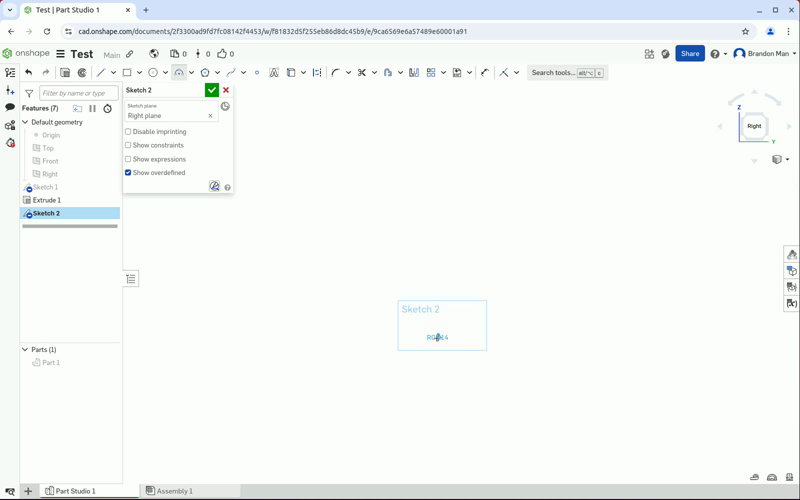
scroll(6)
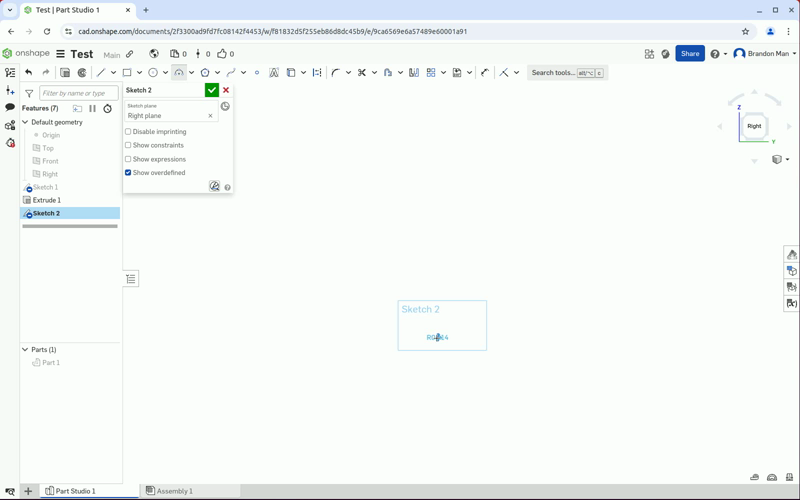
scroll(6)
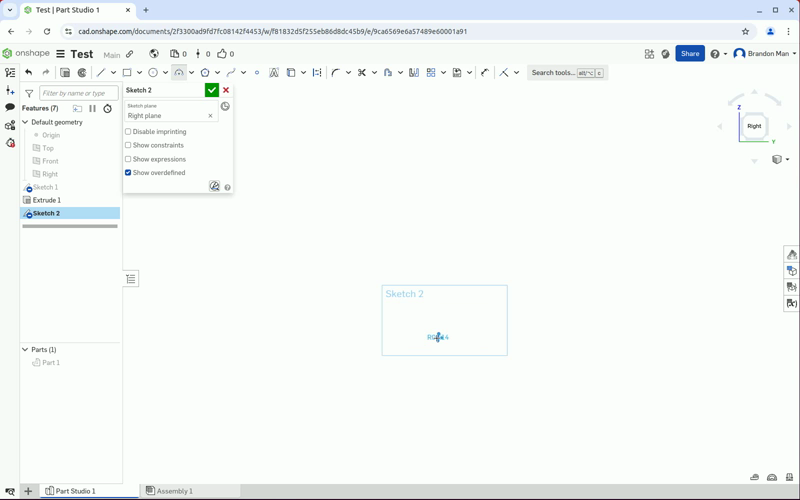
scroll(6)
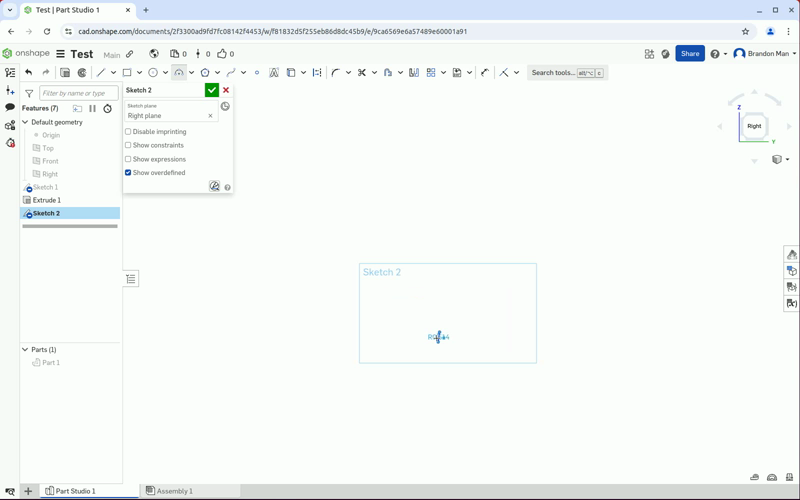
scroll(6)
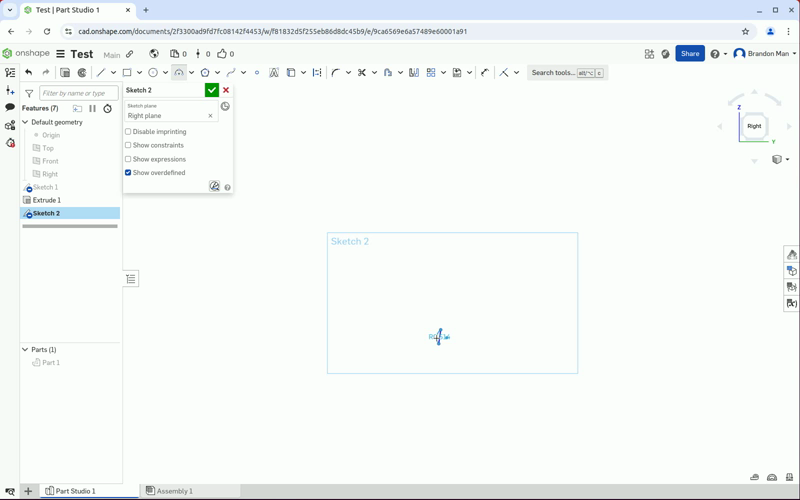
scroll(6)
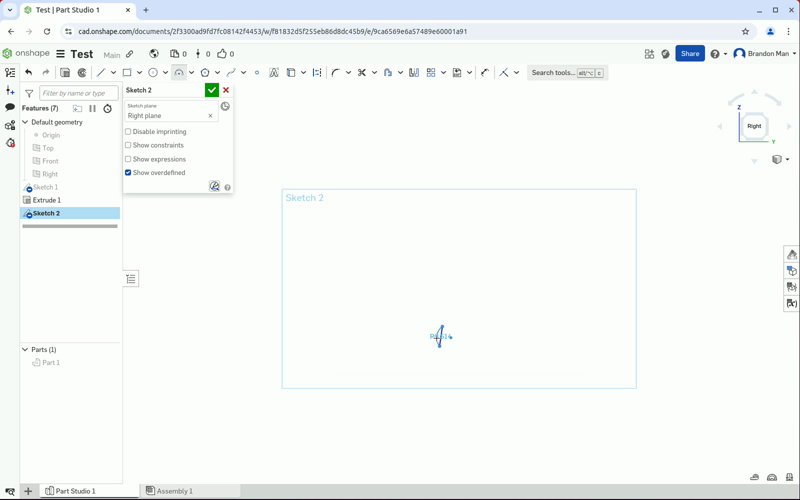
scroll(6)
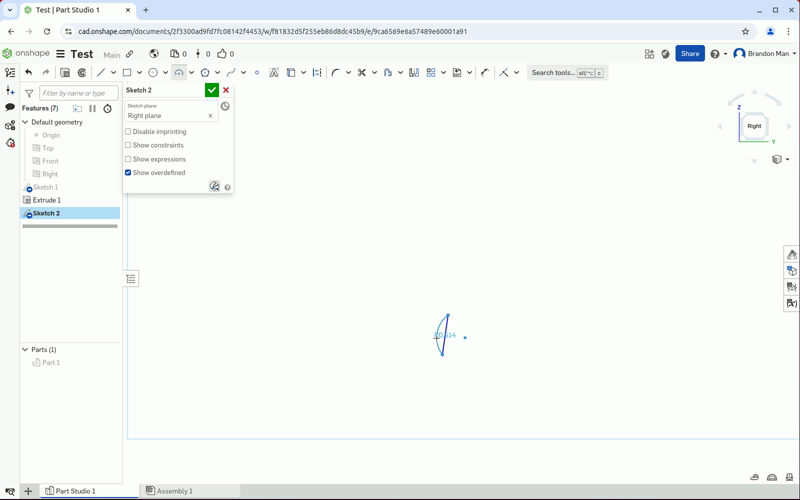
click(436, 337)
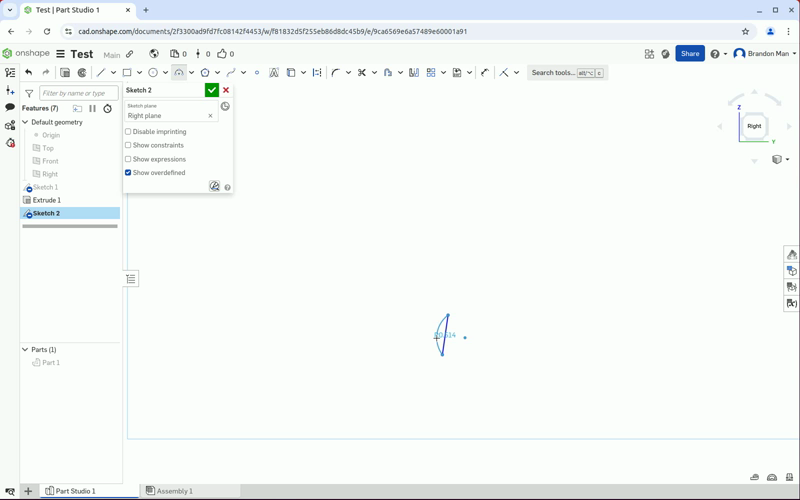
scroll(-6)
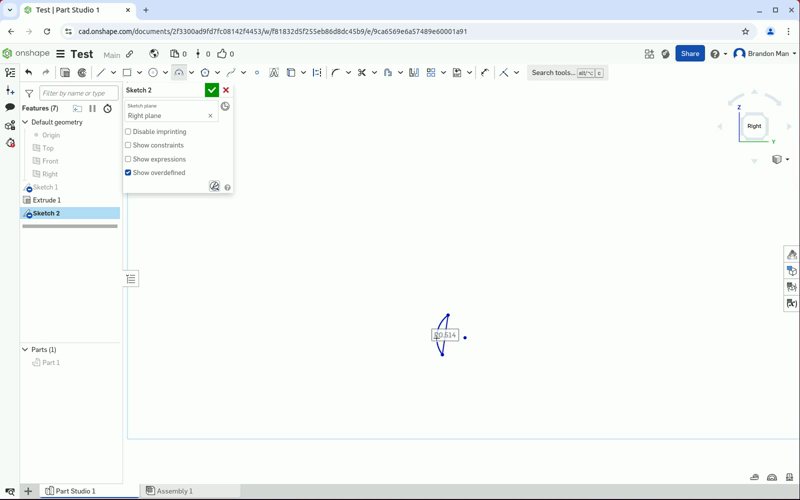
scroll(-6)
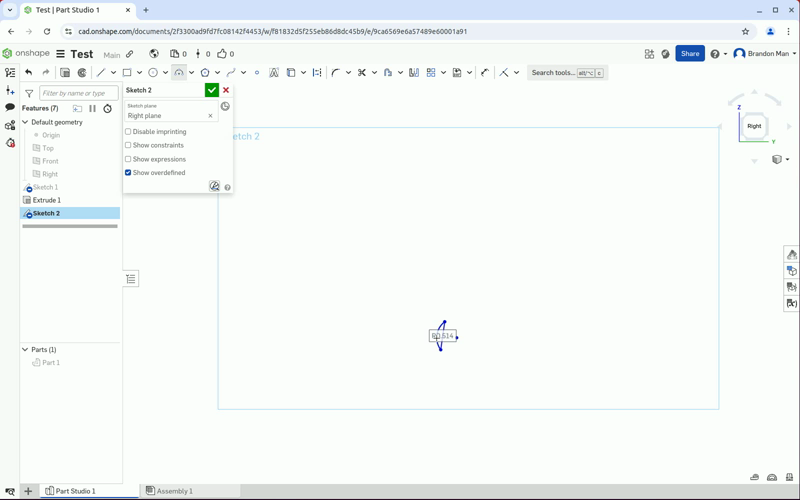
scroll(-6)
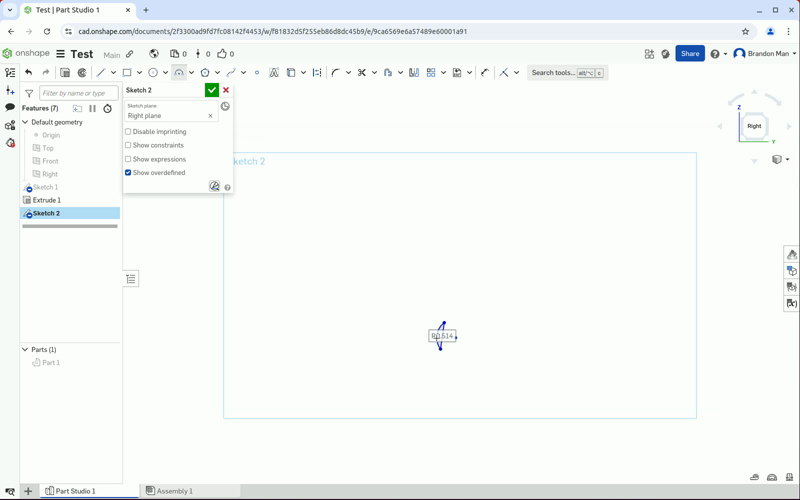
scroll(-6)
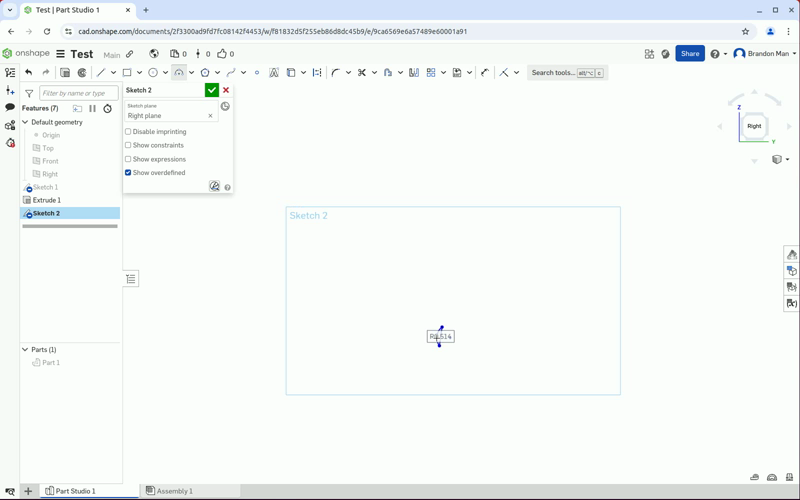
scroll(-6)
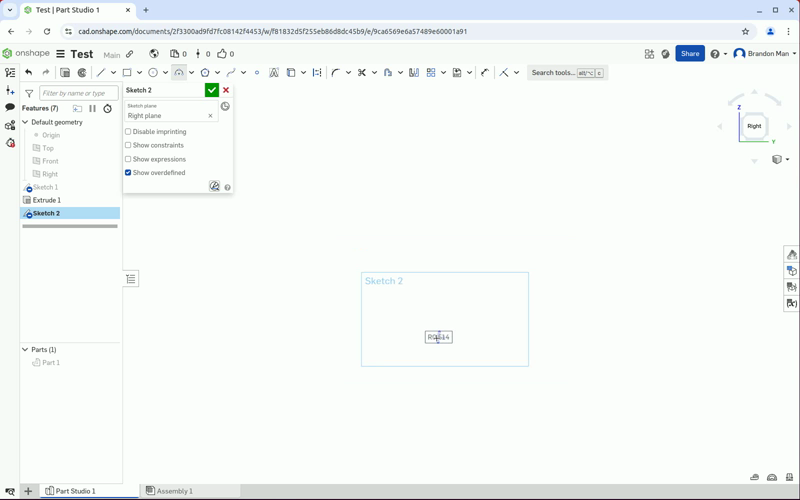
scroll(-6)
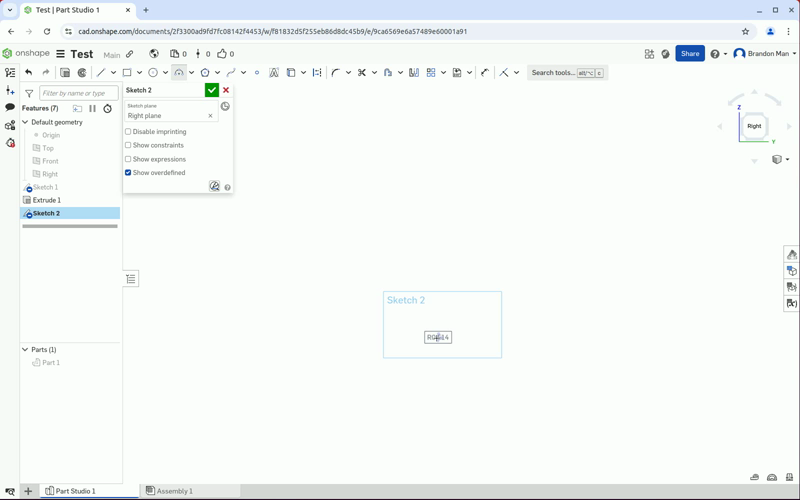
scroll(-6)
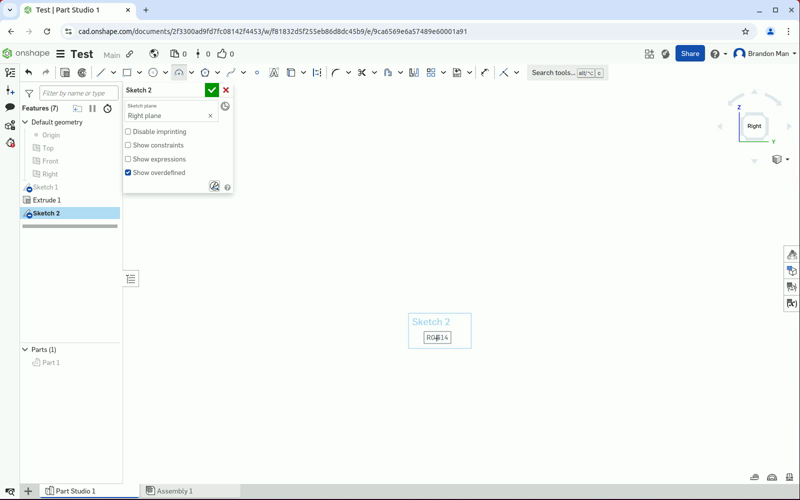
key_up(shift)
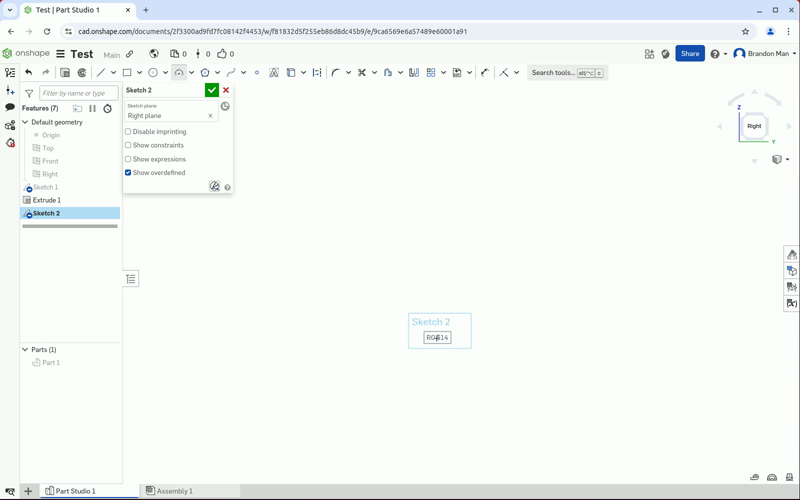
key(esc)
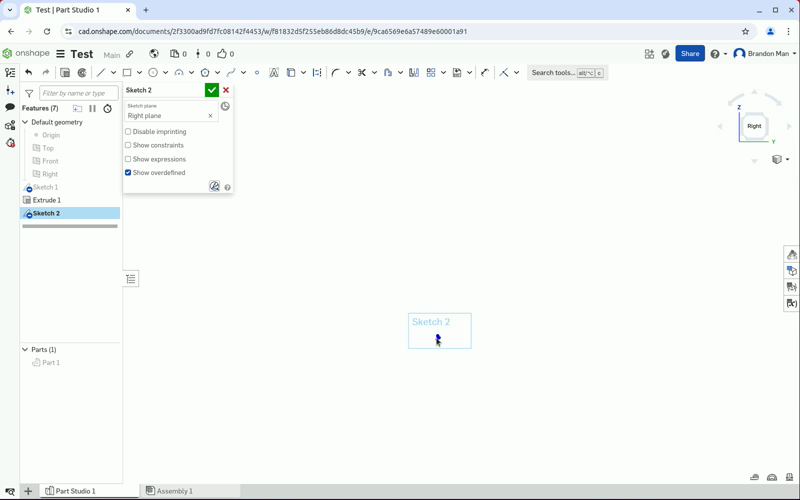
mouse_move(437, 336)
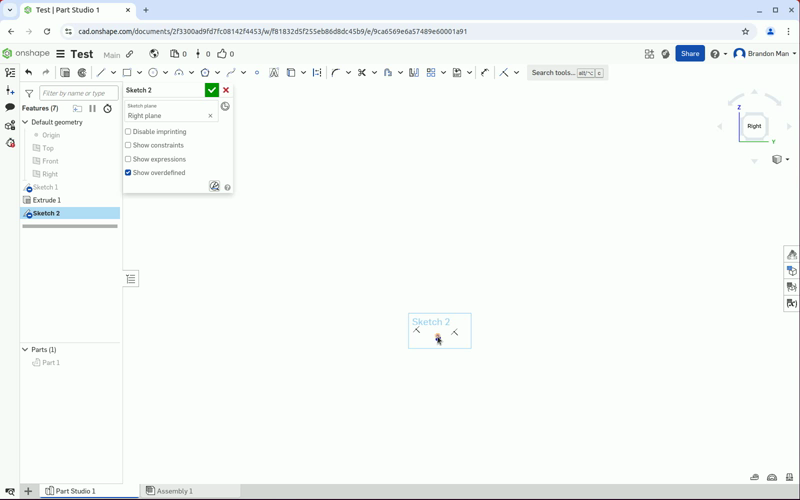
scroll(6)
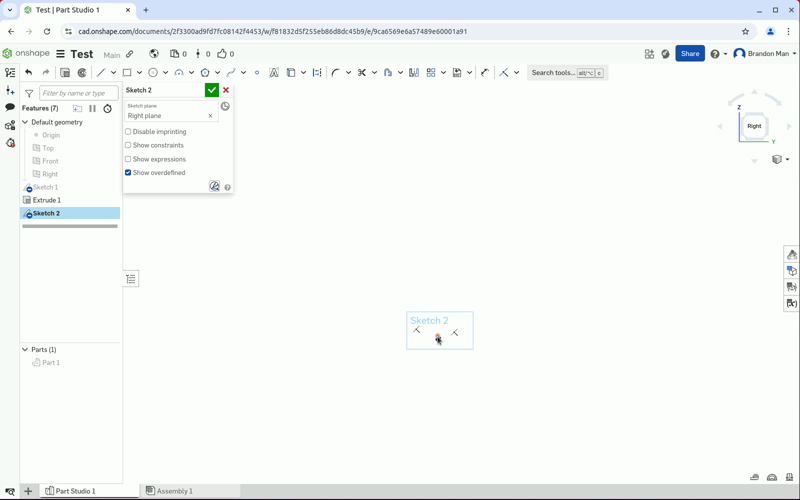
scroll(6)
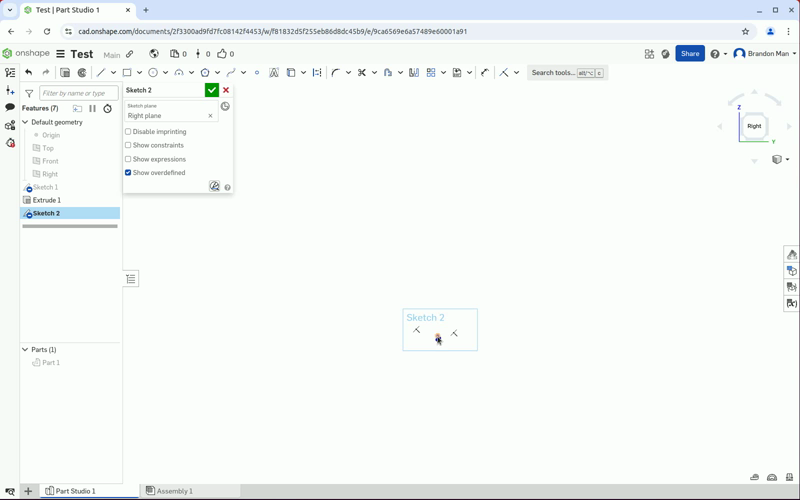
scroll(6)
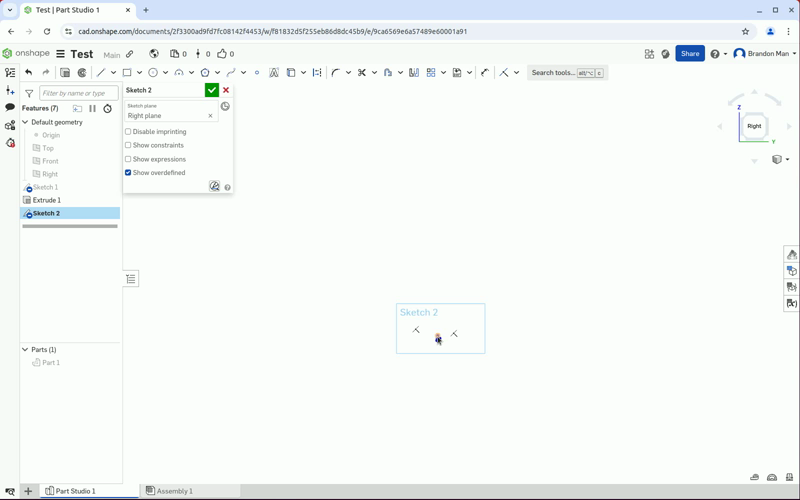
scroll(6)
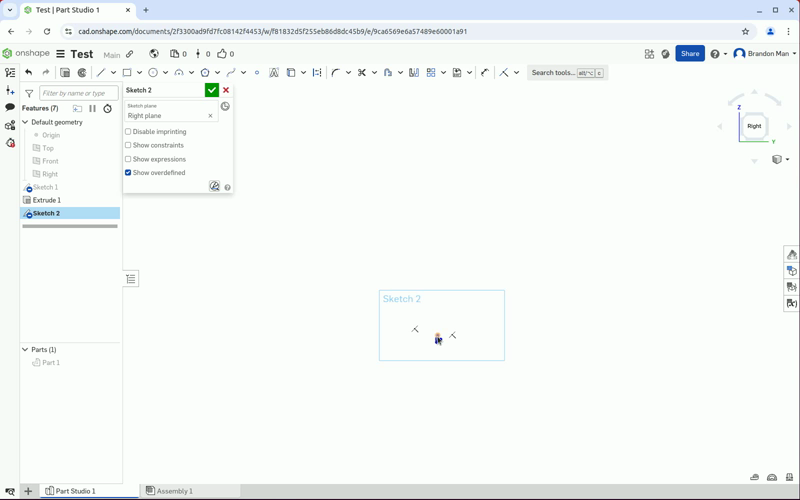
scroll(6)
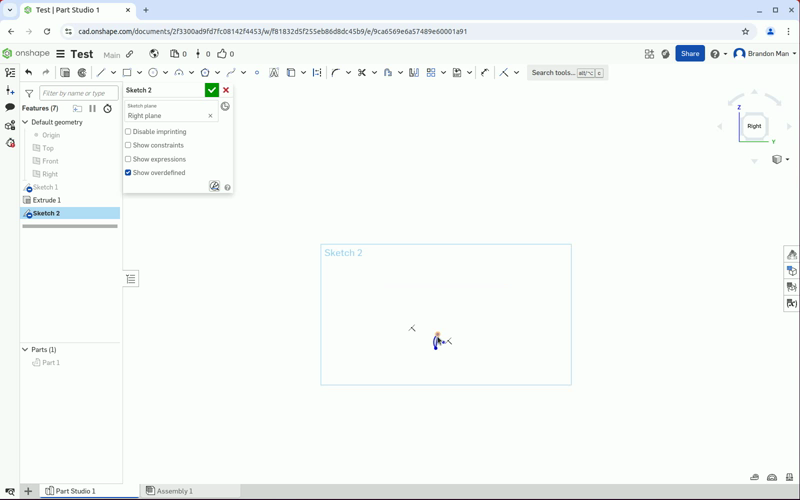
scroll(6)
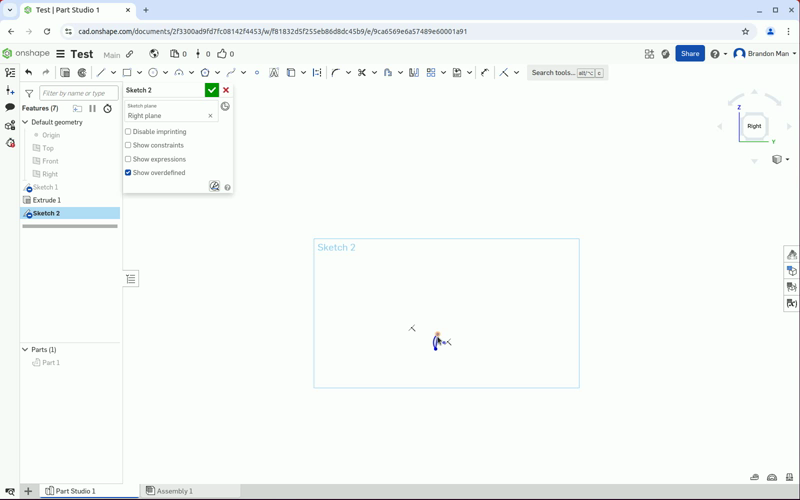
scroll(6)
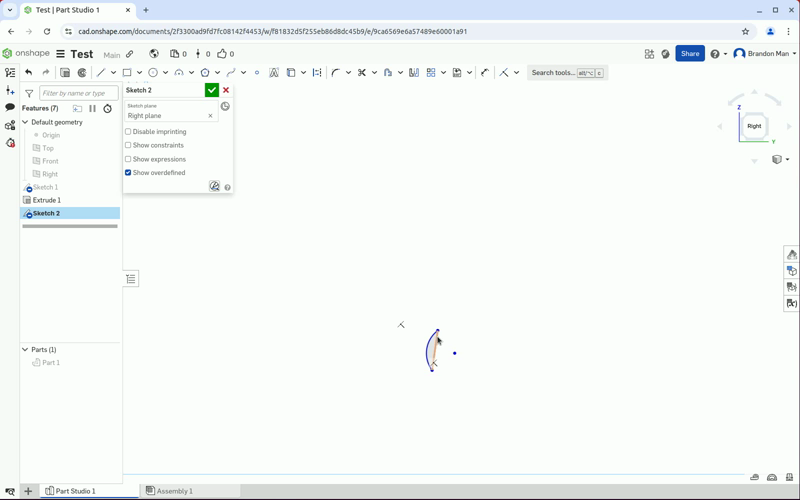
click(437, 336)
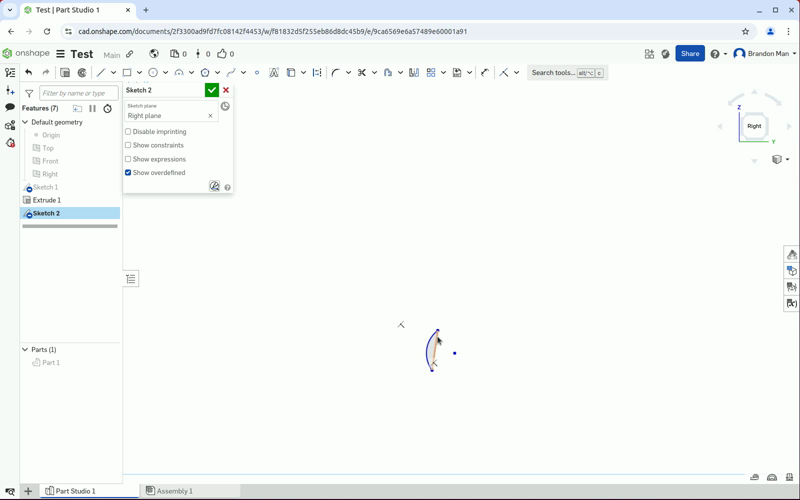
scroll(-6)
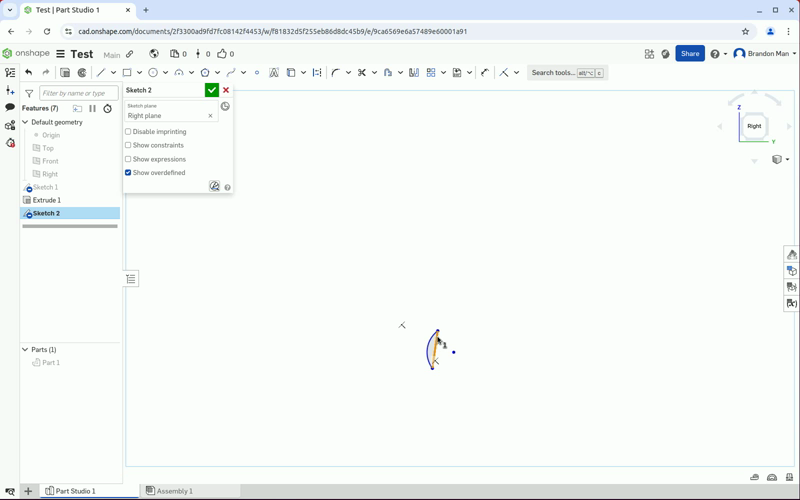
scroll(-6)
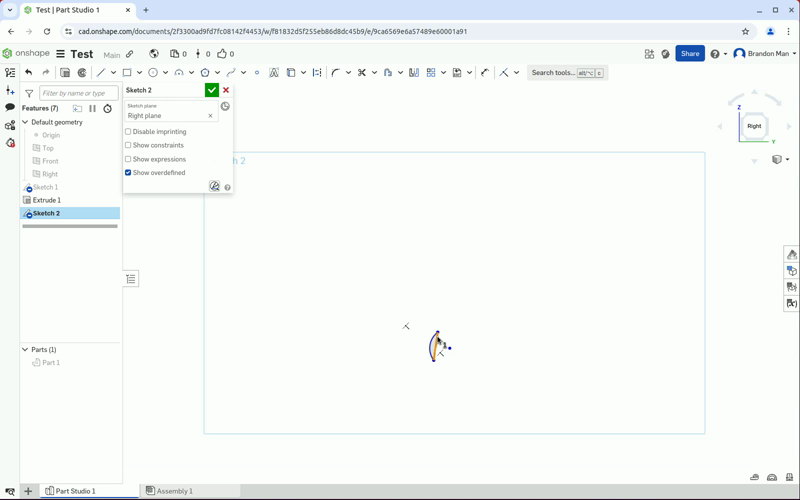
scroll(-6)
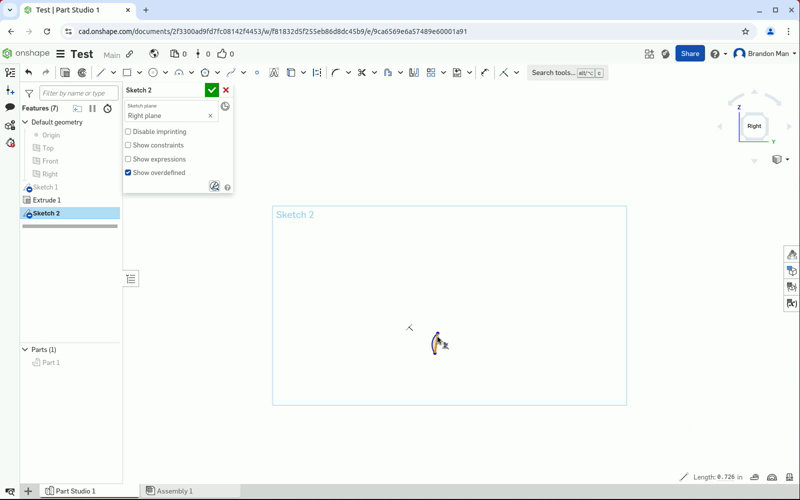
scroll(-6)
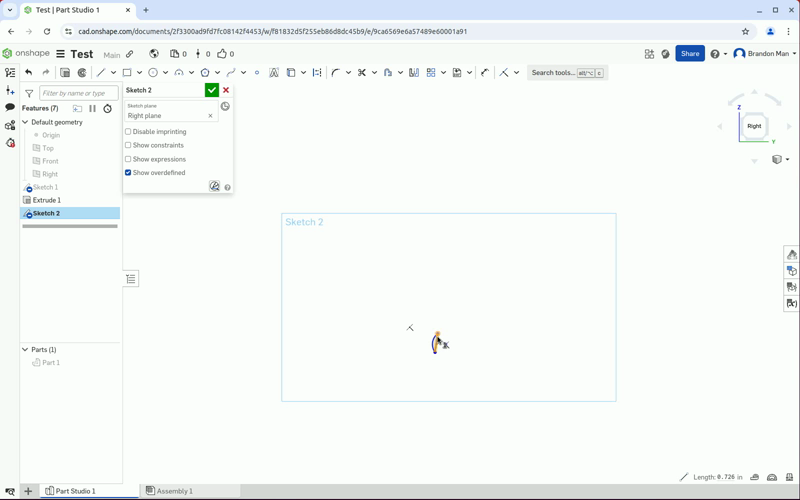
scroll(-6)
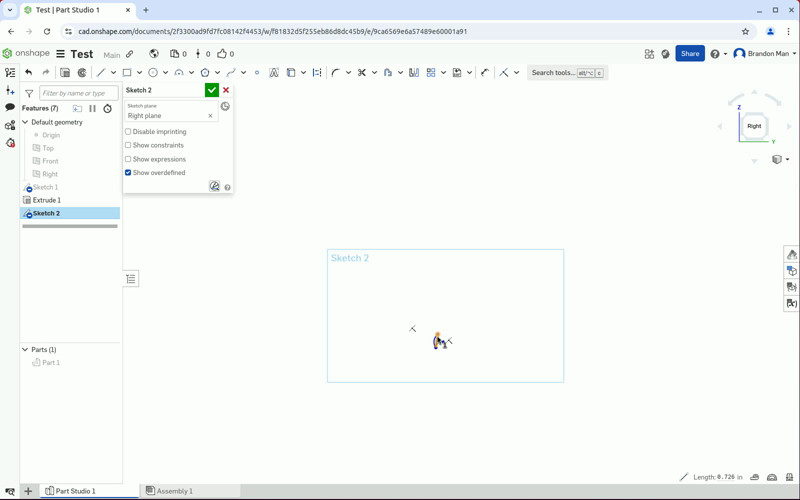
scroll(-6)
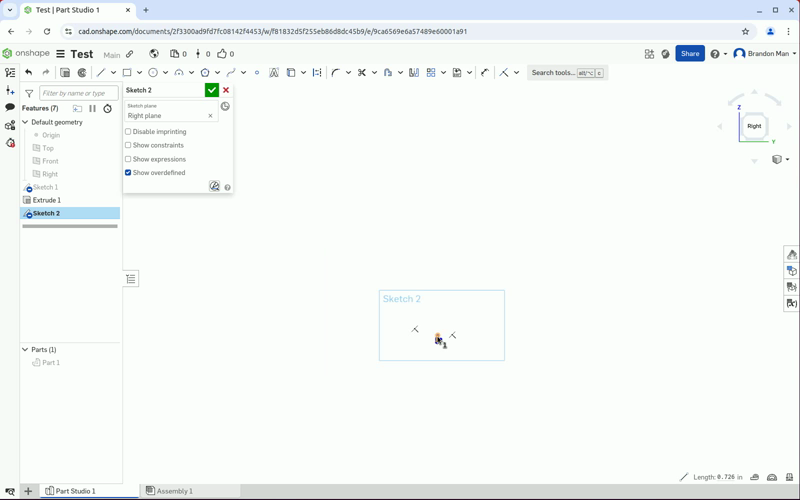
scroll(-6)
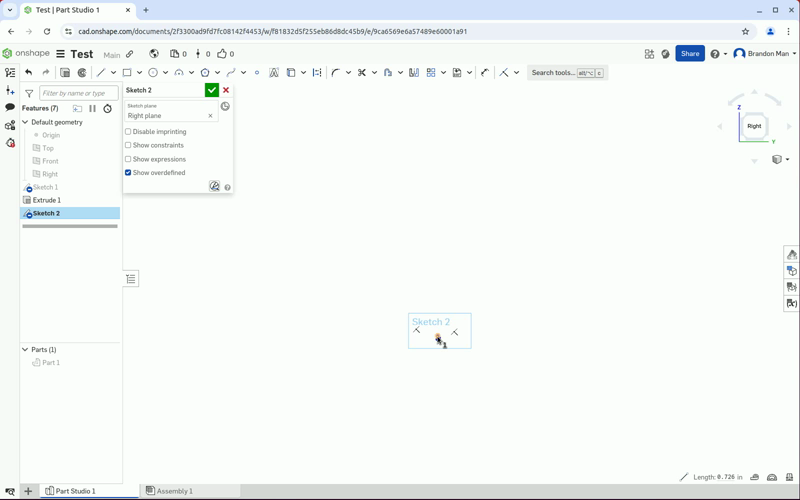
mouse_move(73, 352)
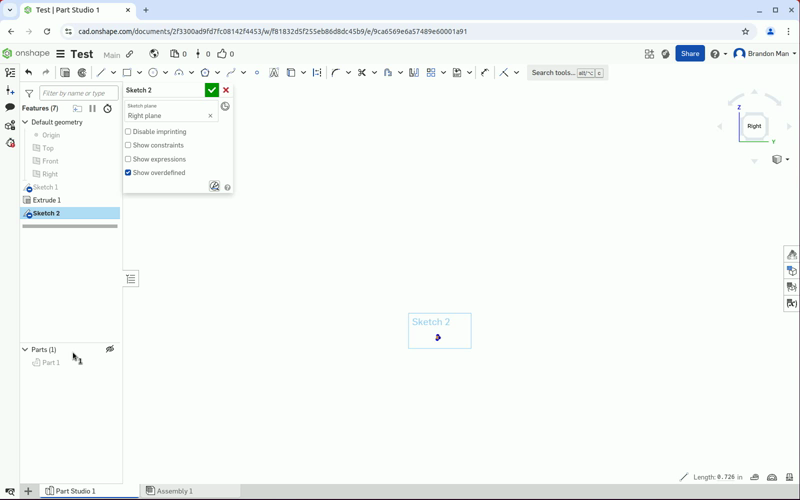
key(shift+y)
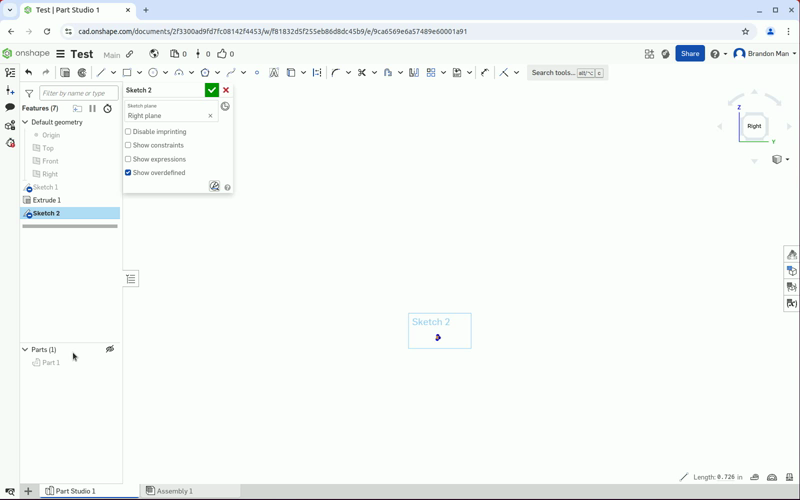
key(shift+e)
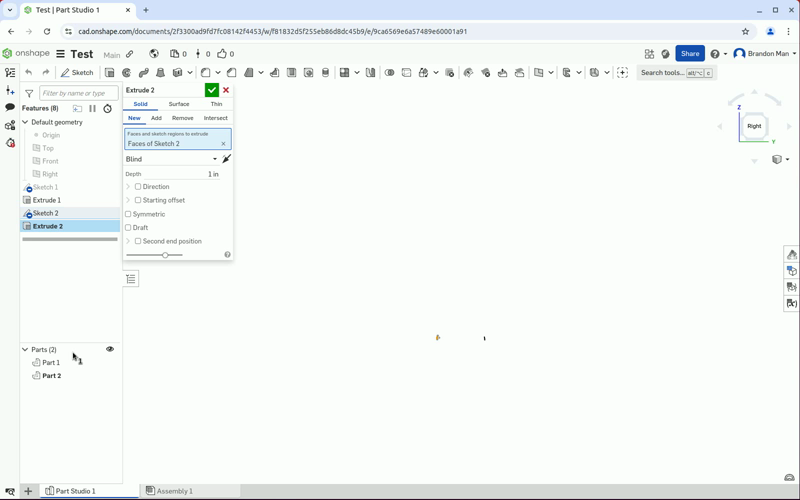
mouse_move(143, 106)
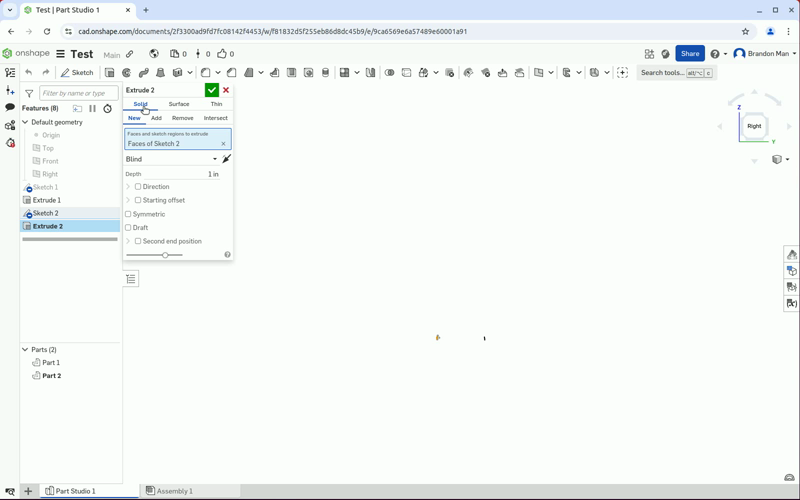
click(143, 106)
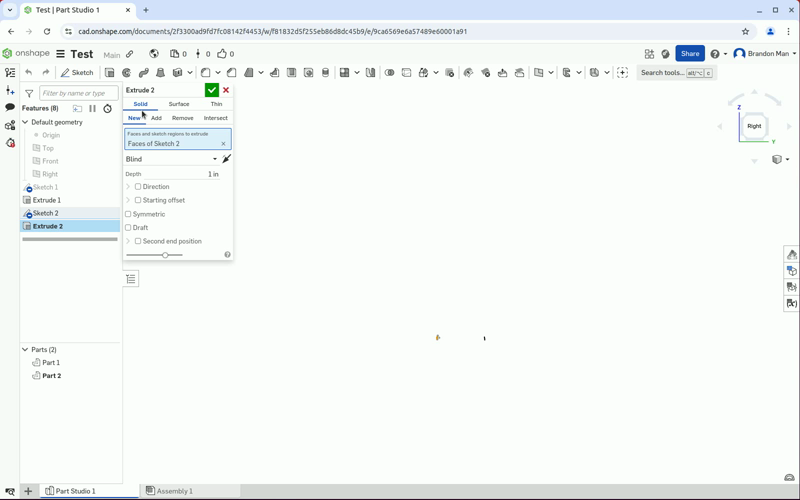
mouse_move(137, 120)
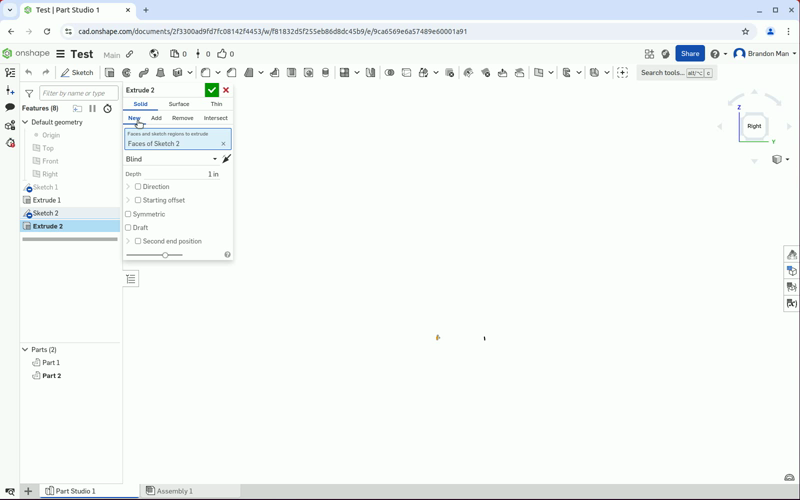
click(137, 120)
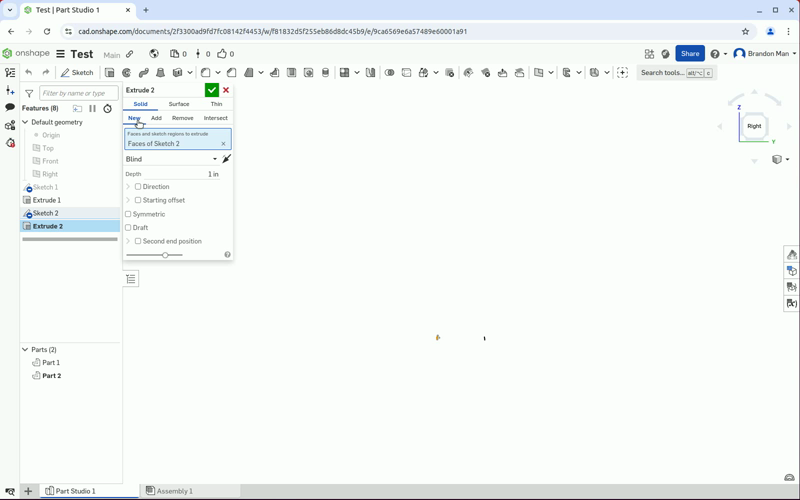
key(tab, 4)
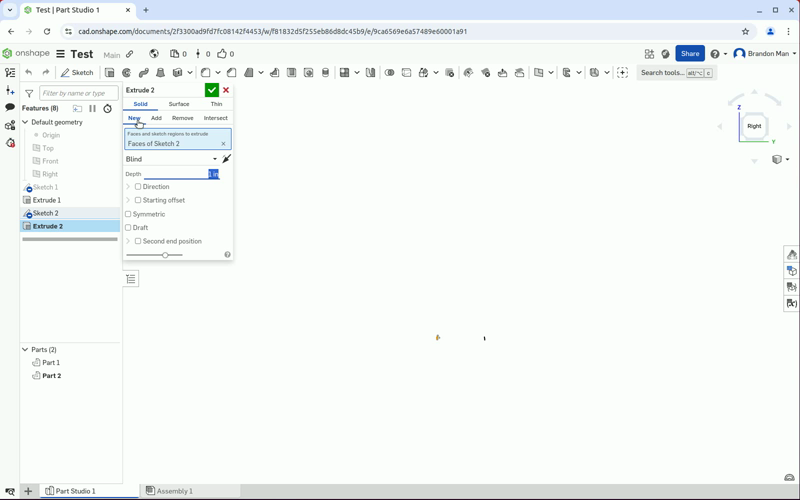
text(1.204)
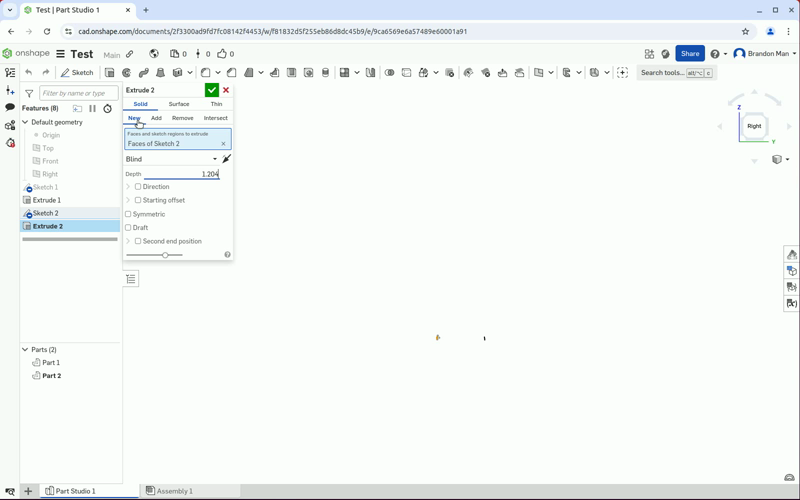
key(tab, 3)
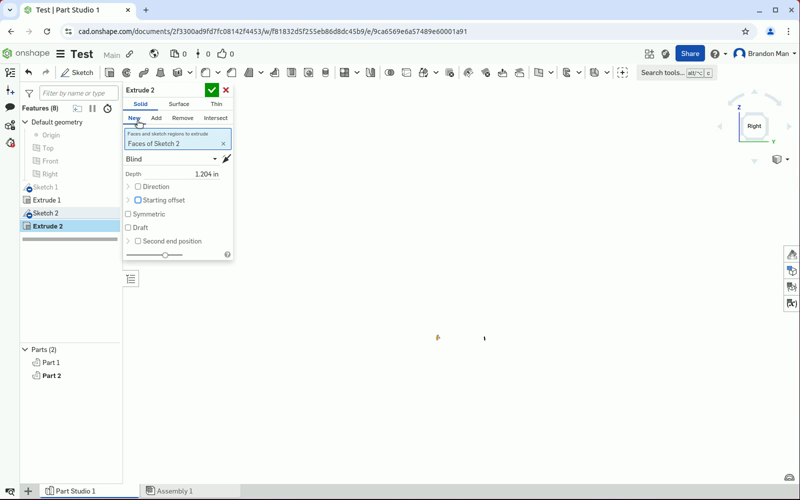
key(tab, 2)
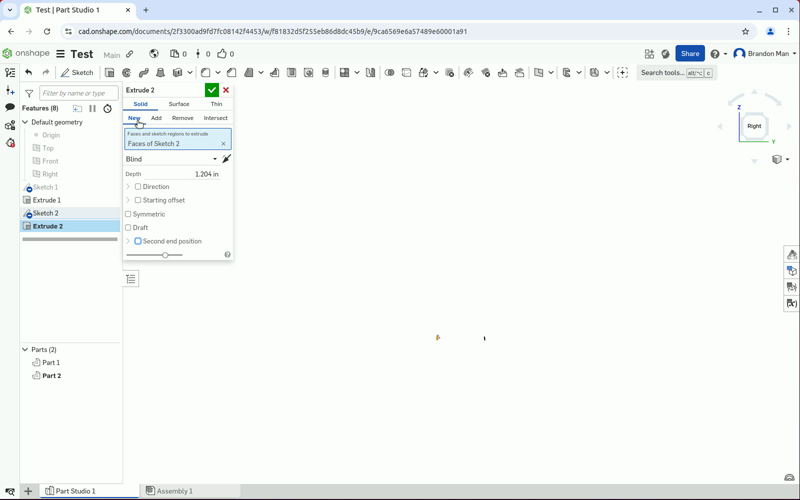
key(space)
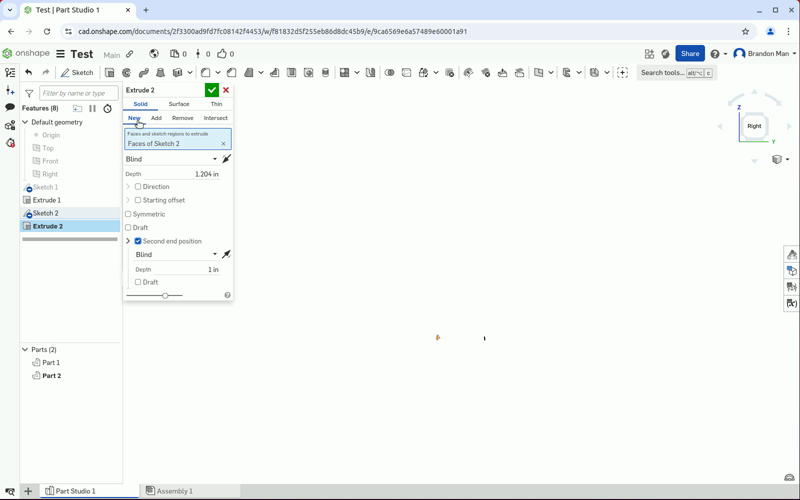
key(tab, 3)
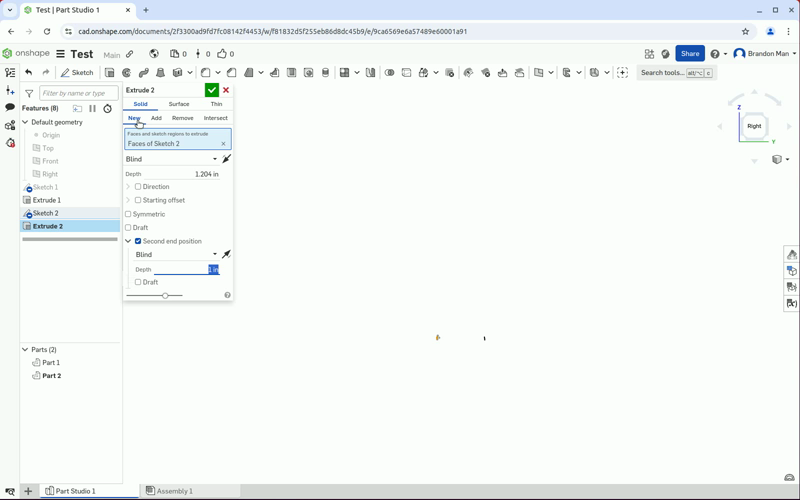
text(1.204)
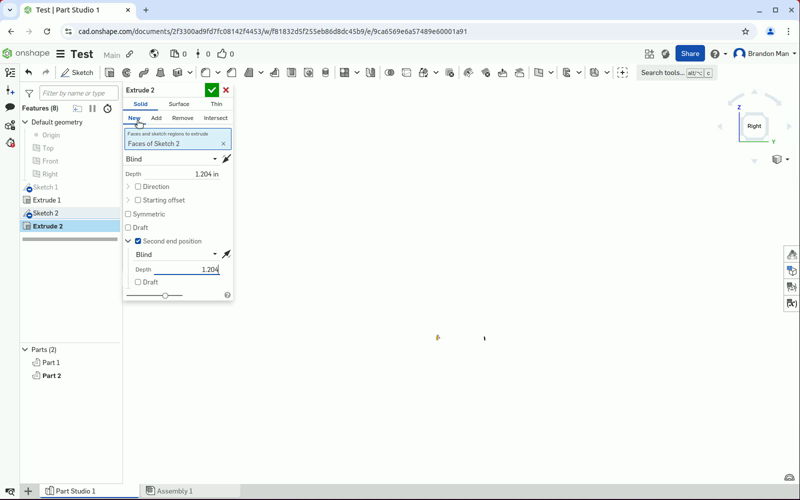
key(enter)
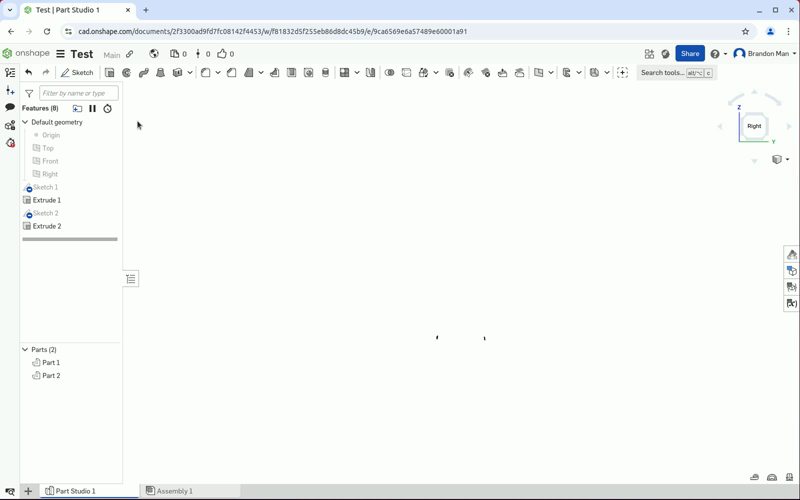
key(shift+h)
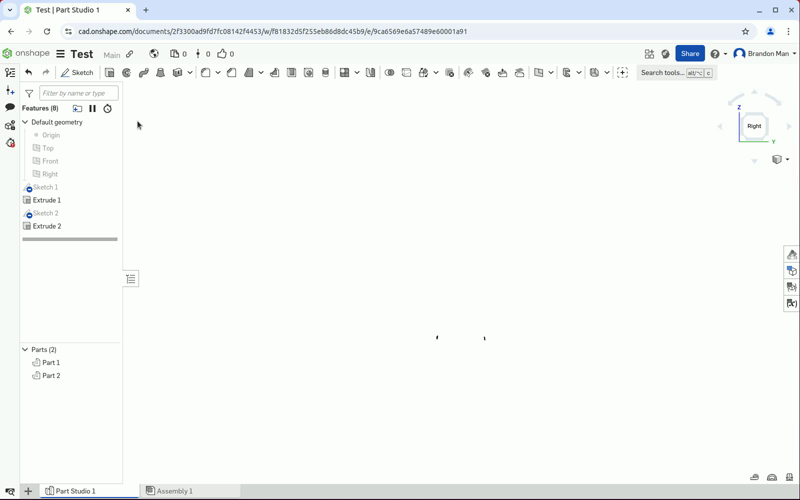
key(shift+h)
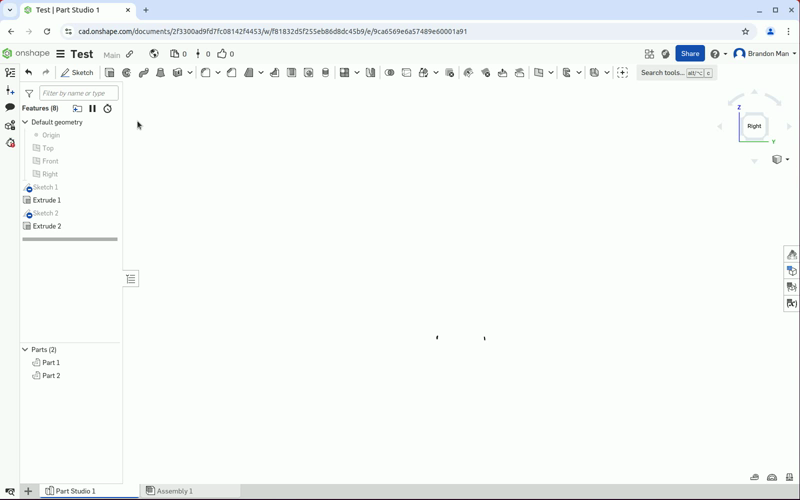
mouse_move(73, 189)
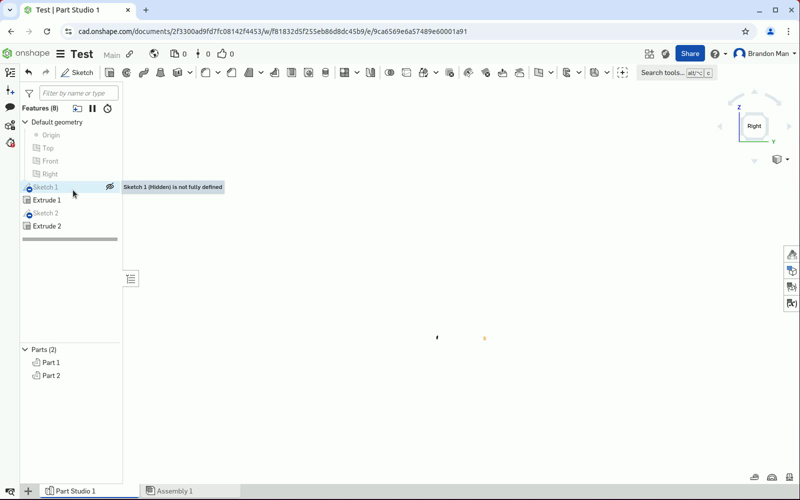
click(73, 189)
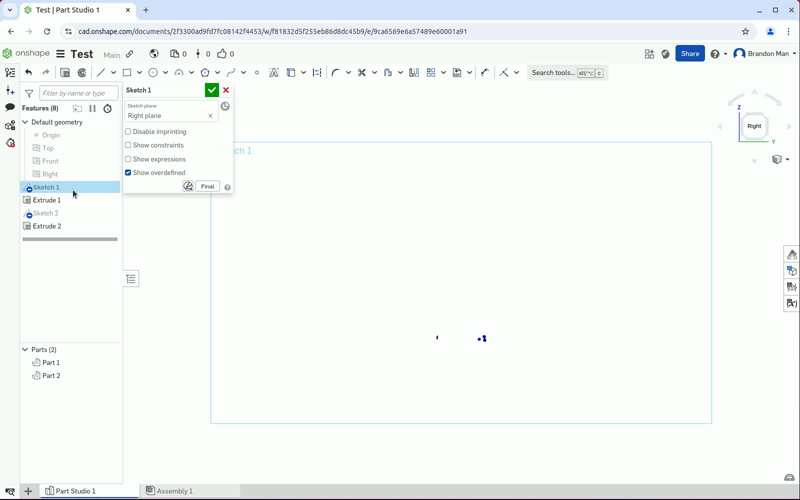
mouse_move(229, 92)
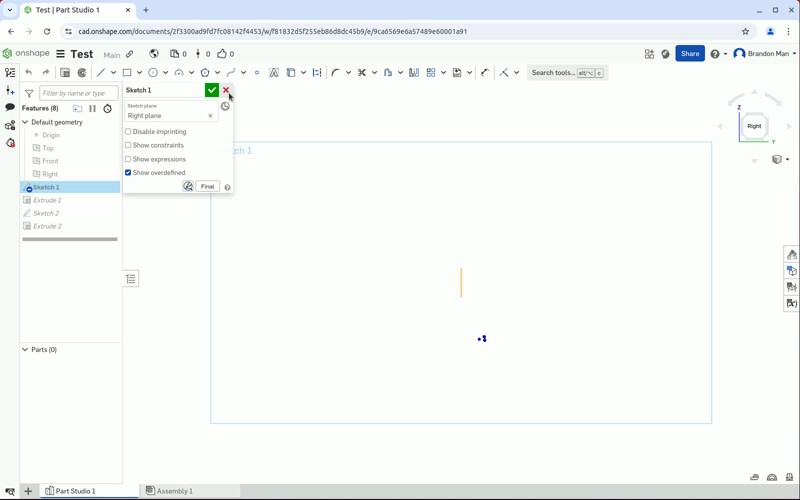
click(229, 92)
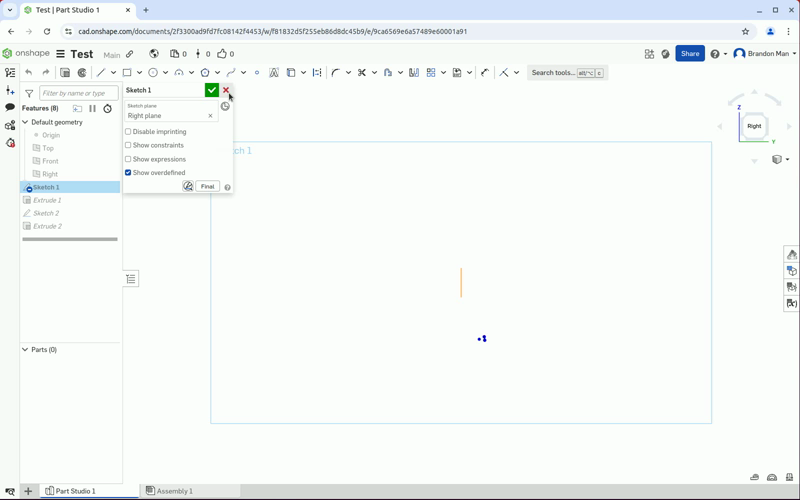
key(shift+s)
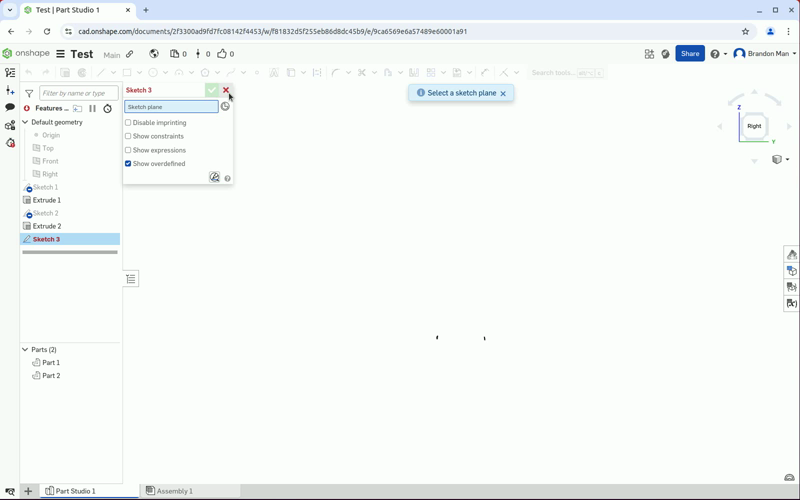
mouse_move(73, 176)
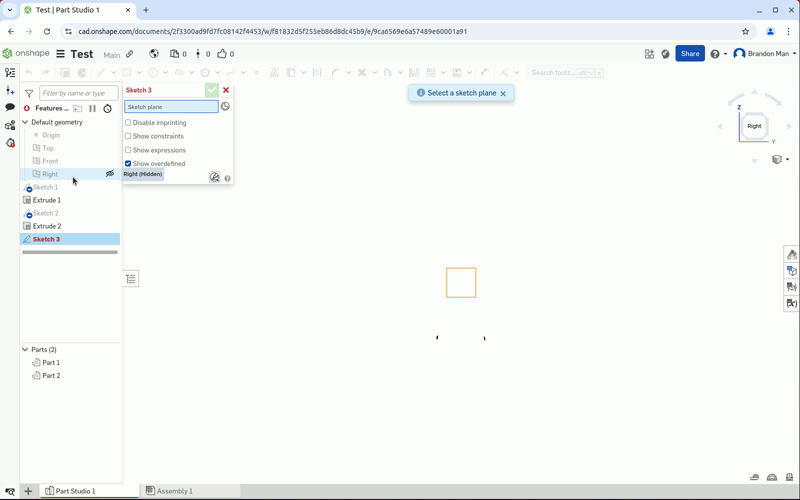
click(73, 176)
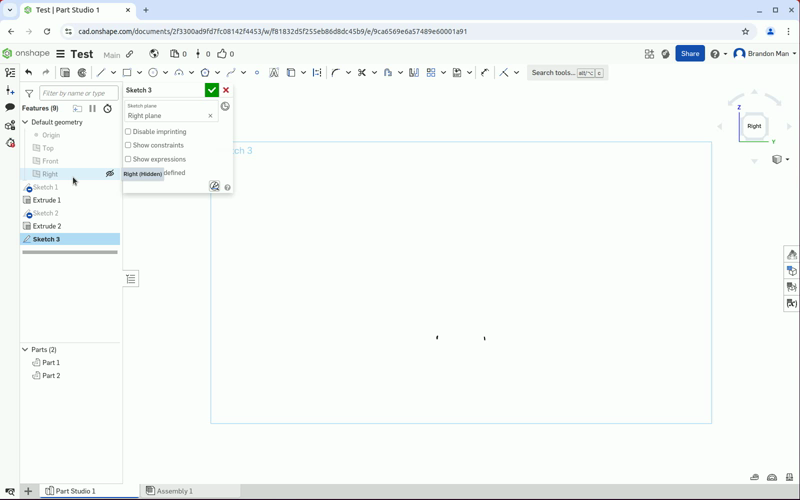
mouse_move(73, 352)
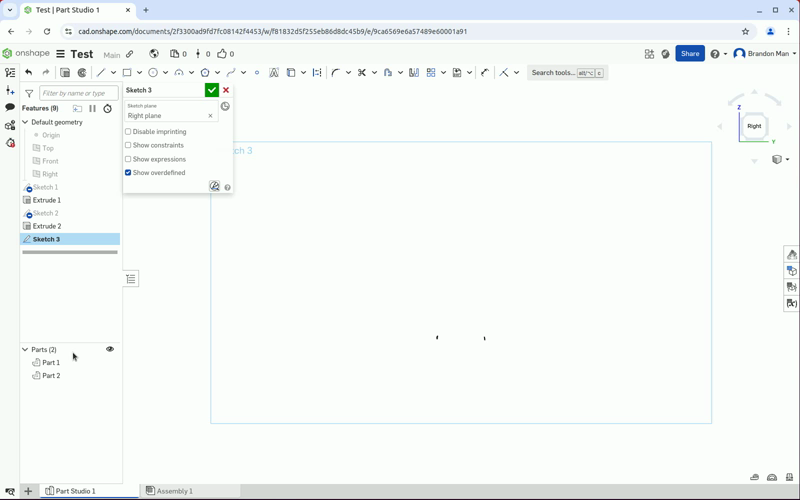
key(y)
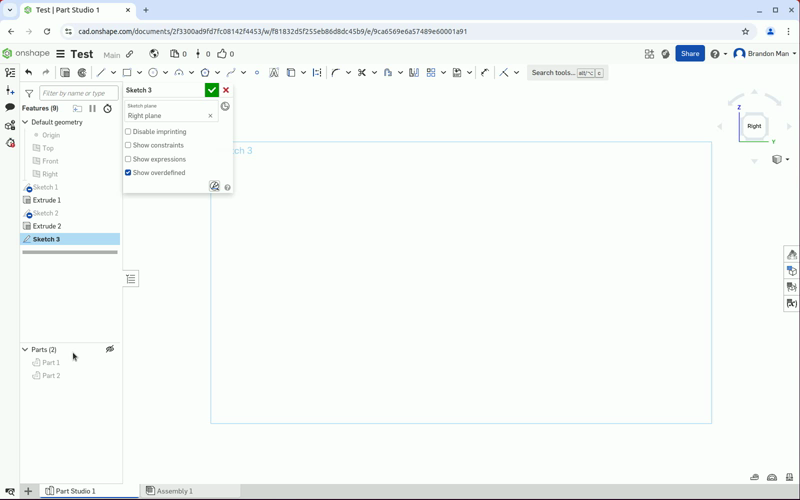
key(c)
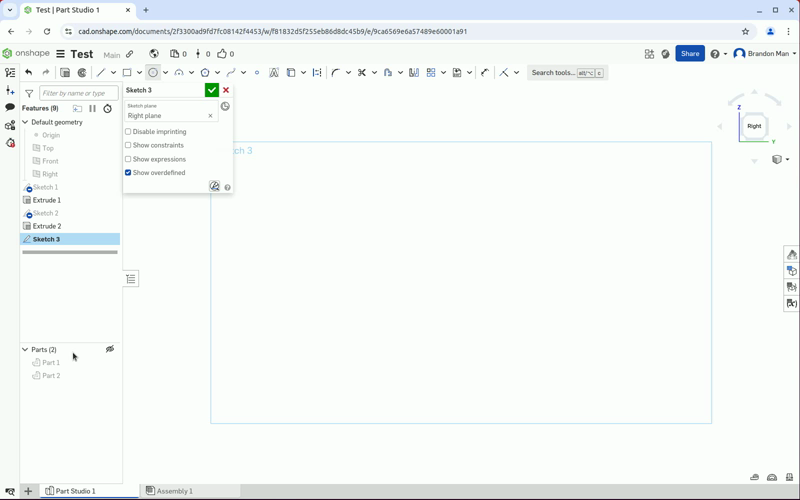
key_down(shift)
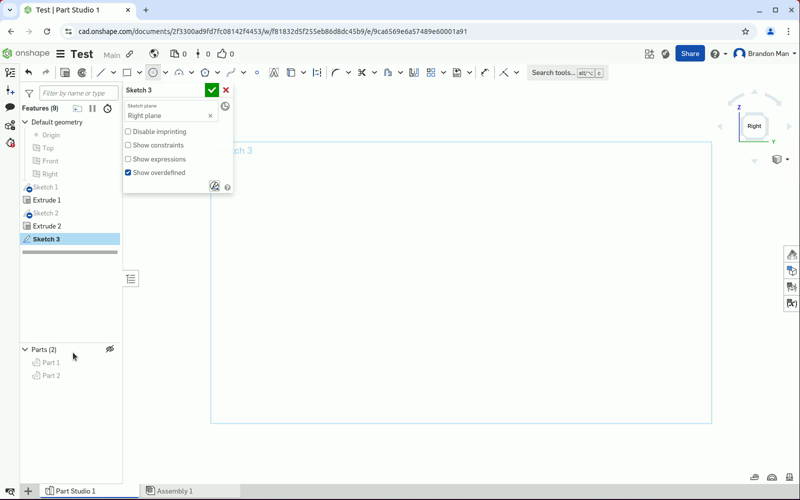
mouse_move(461, 185)
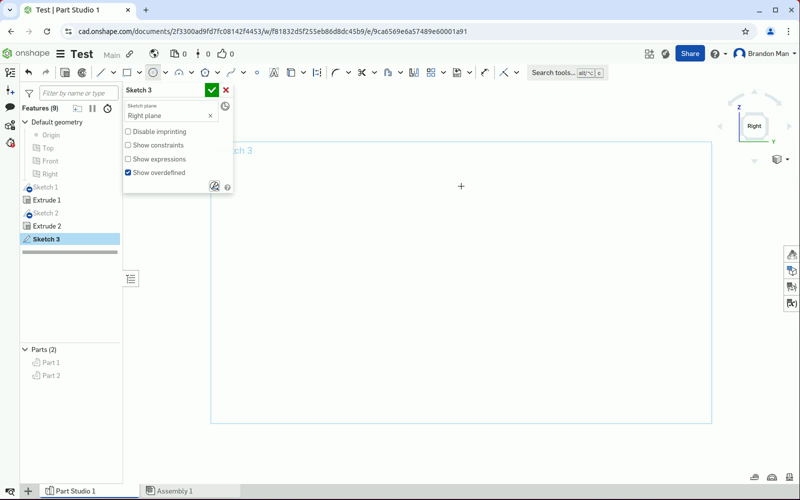
click(461, 185)
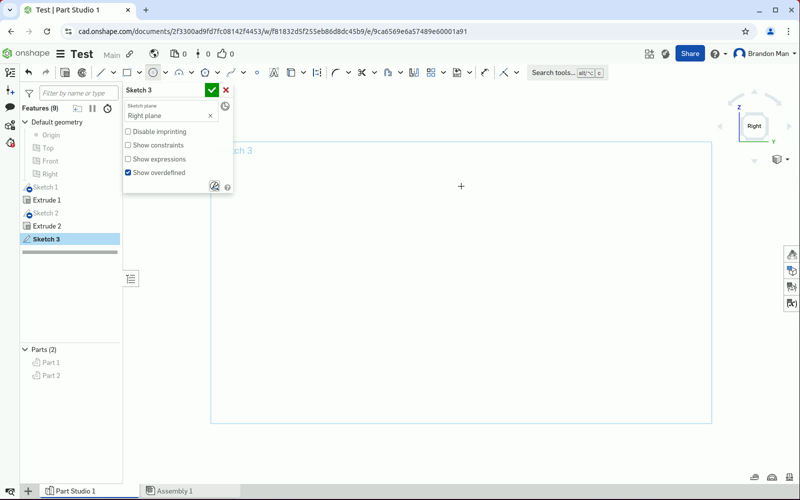
key_up(shift)
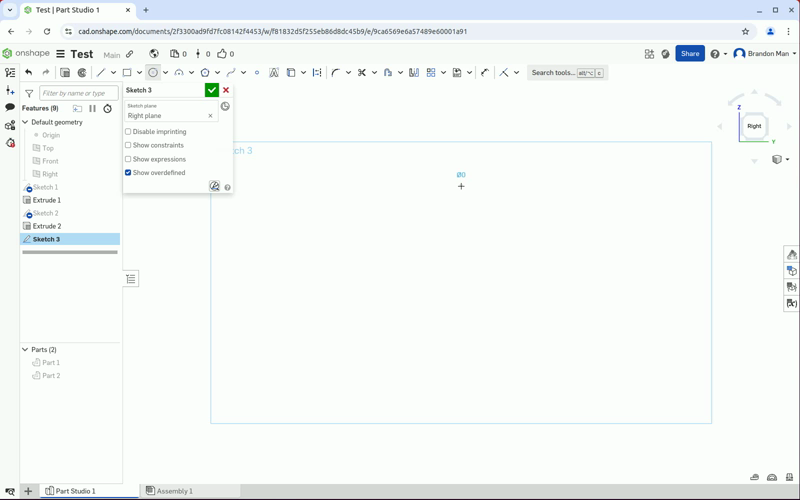
mouse_move(477, 185)
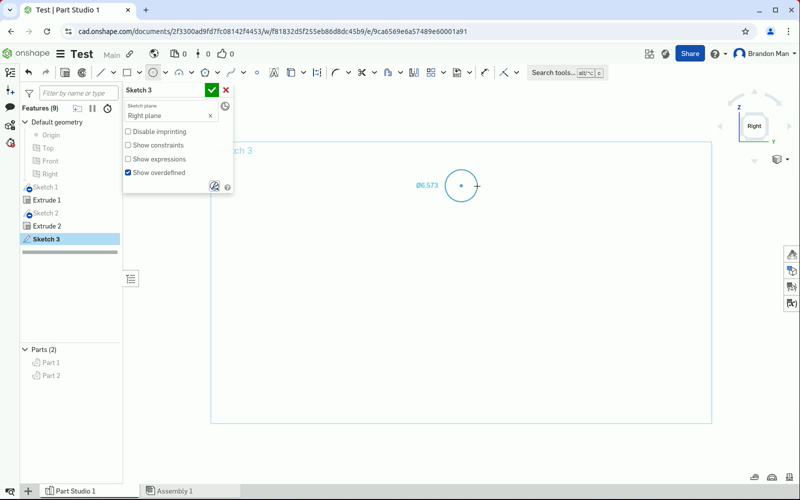
click(477, 185)
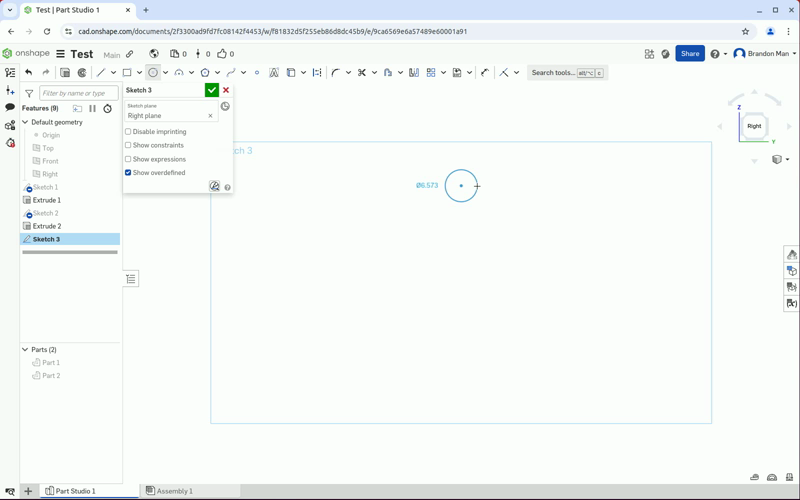
key(esc)
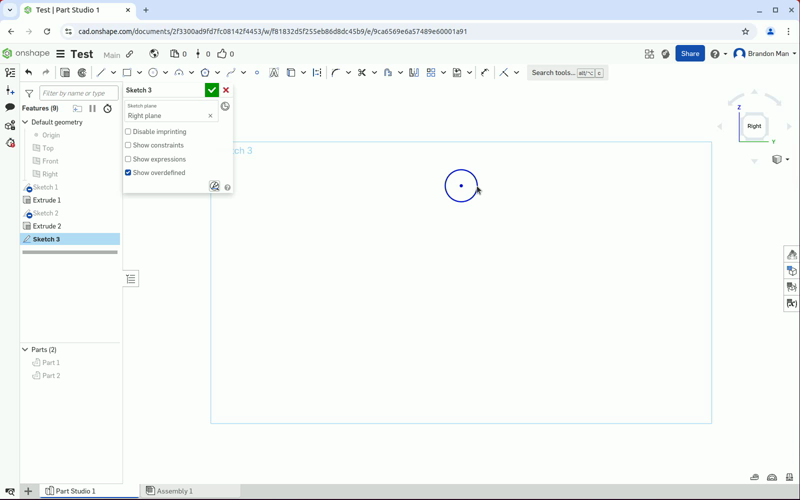
key(c)
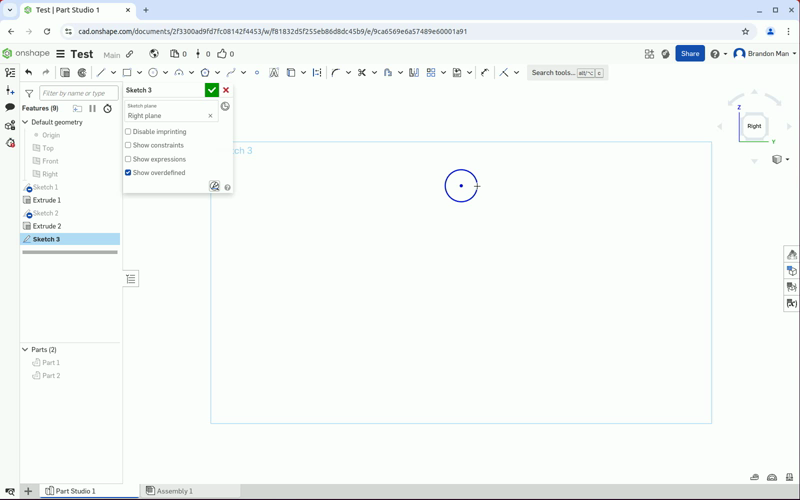
key_down(shift)
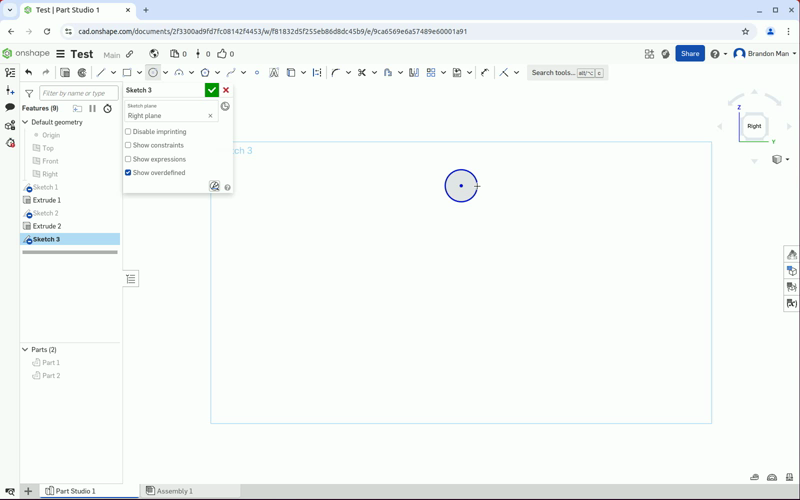
mouse_move(461, 185)
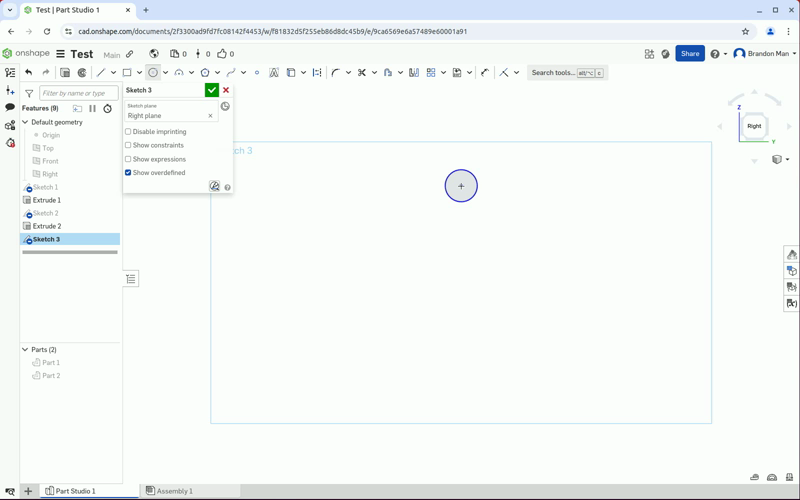
click(461, 185)
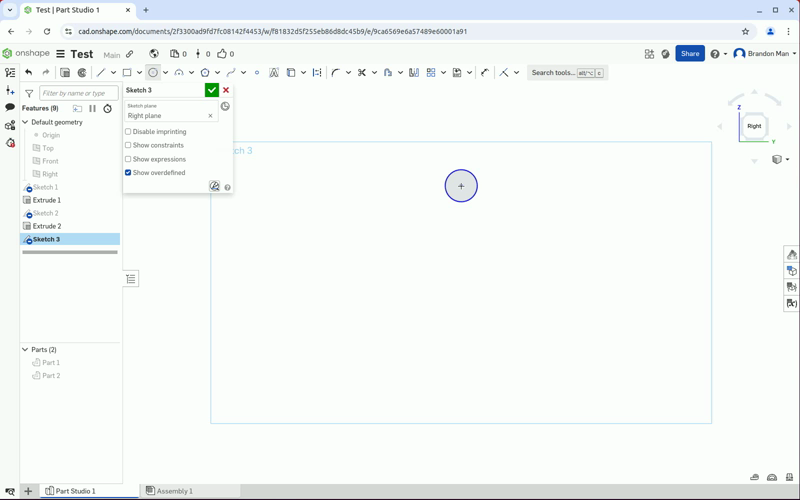
key_up(shift)
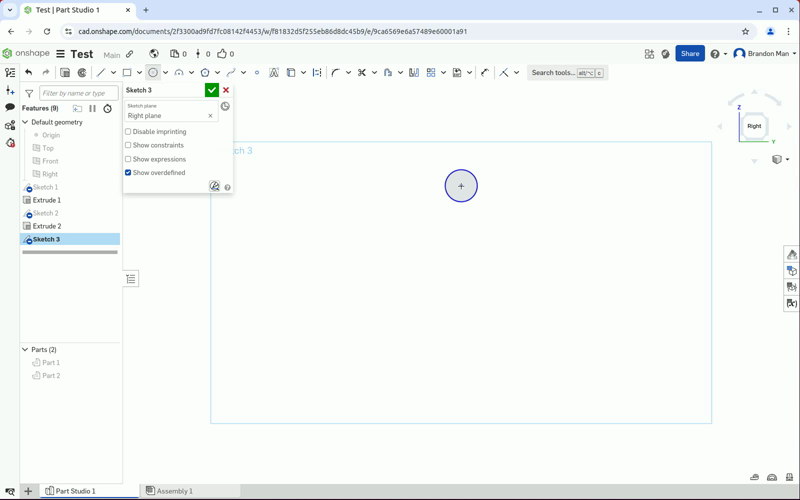
mouse_move(470, 185)
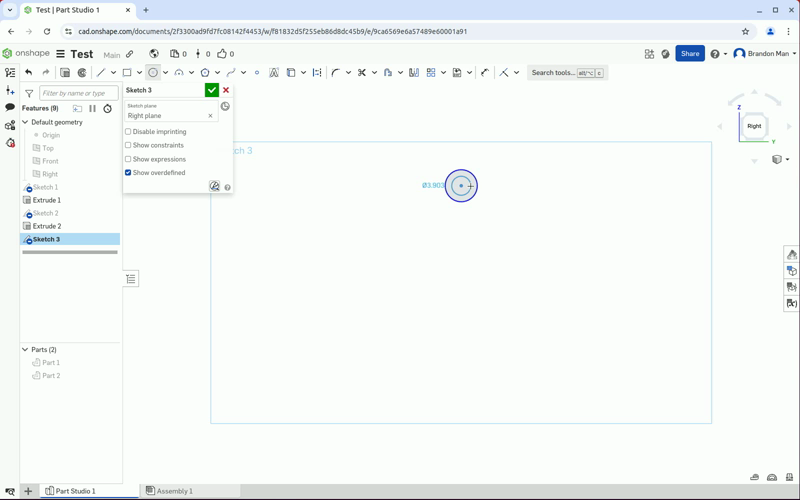
click(470, 185)
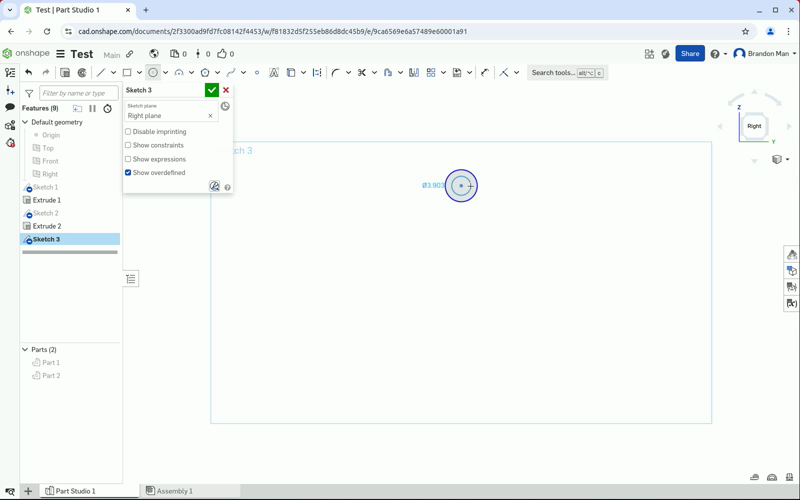
key(esc)
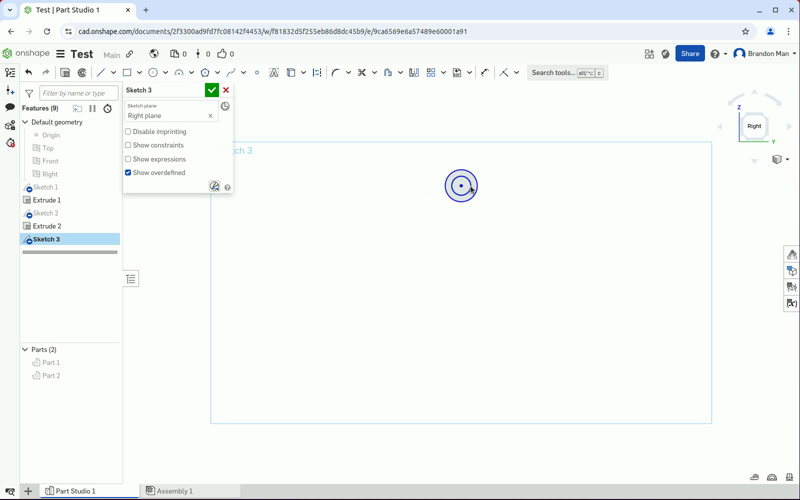
mouse_move(463, 196)
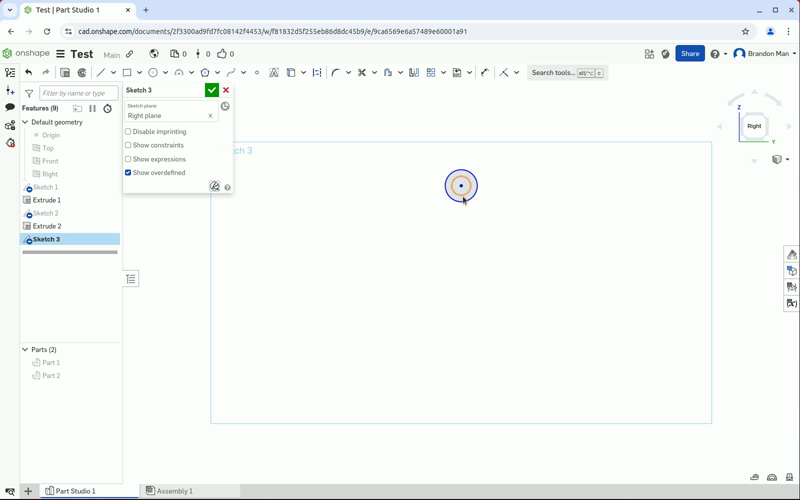
scroll(6)
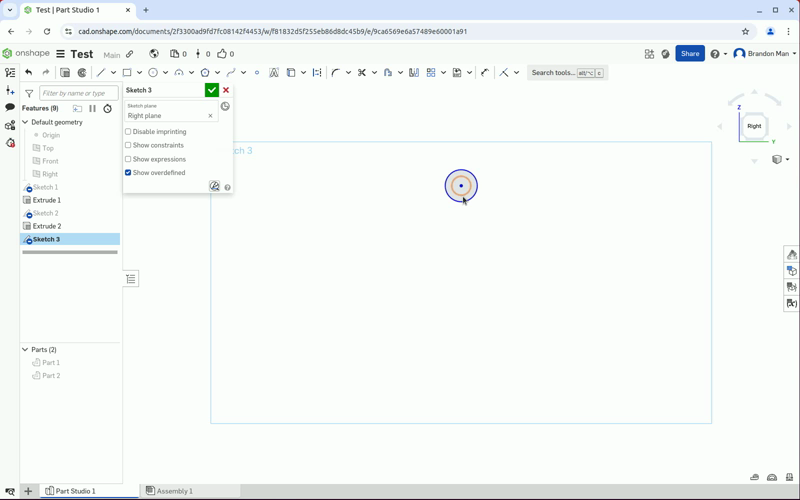
scroll(6)
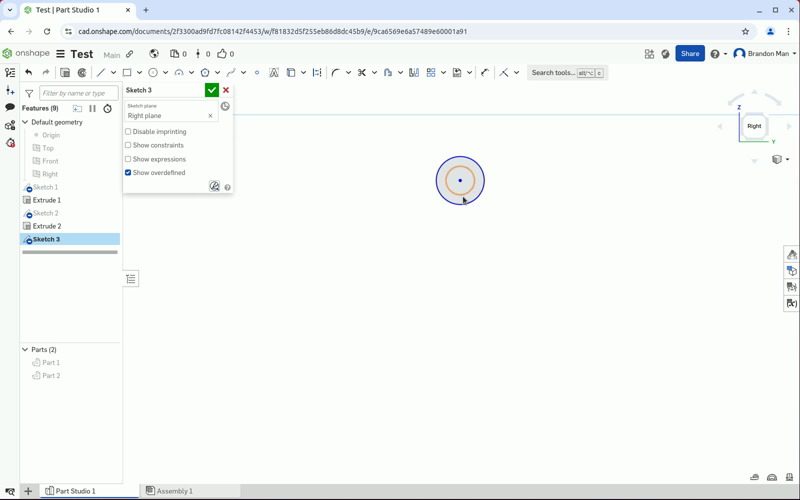
scroll(6)
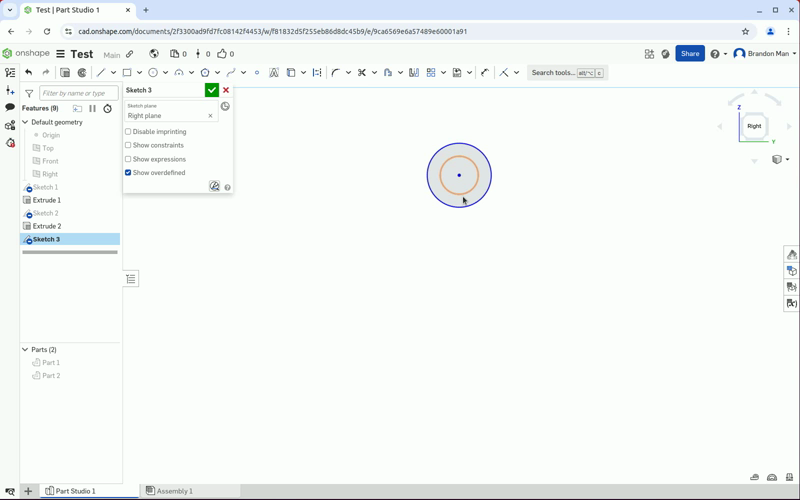
scroll(6)
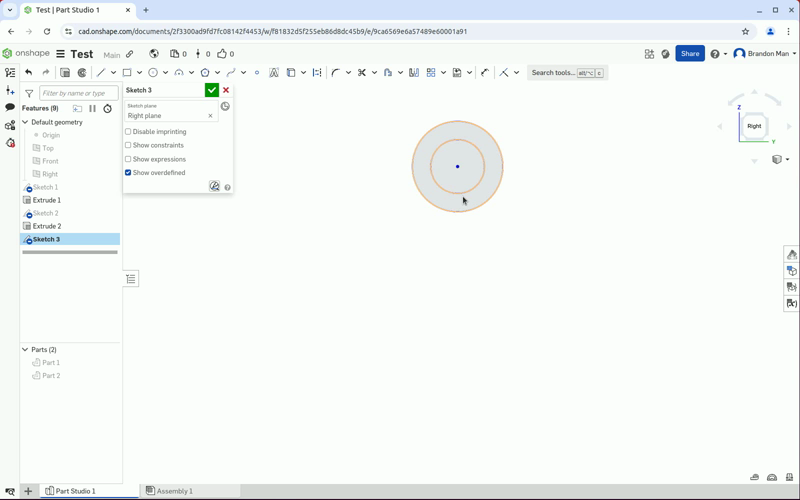
scroll(6)
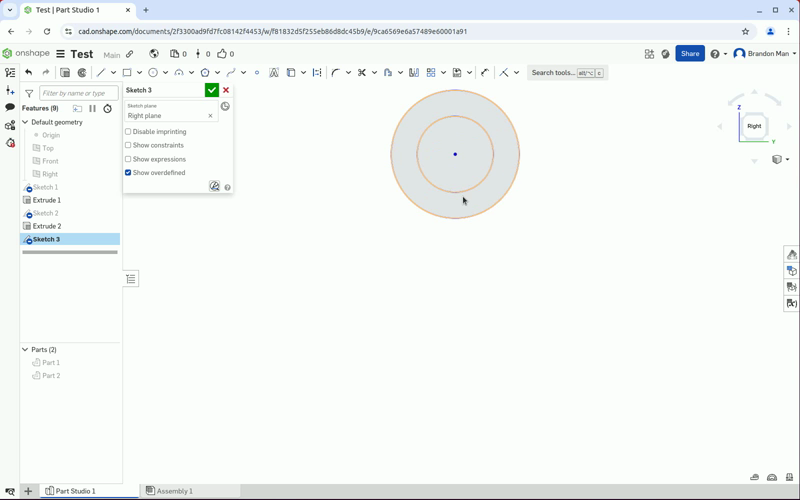
scroll(6)
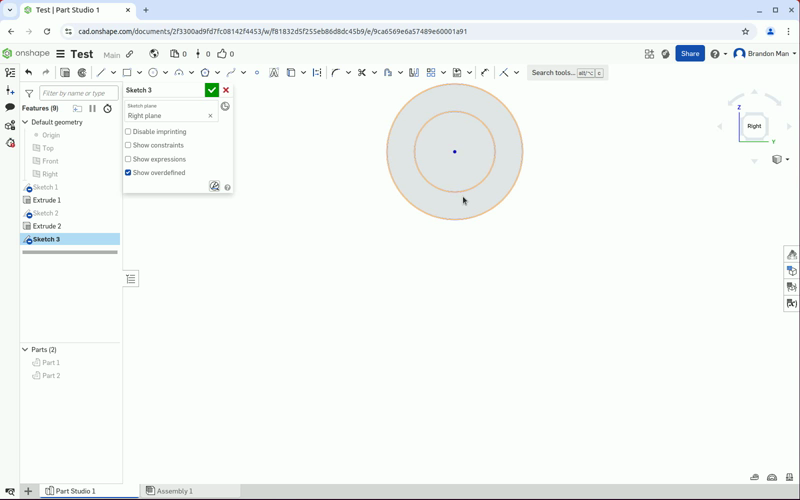
scroll(6)
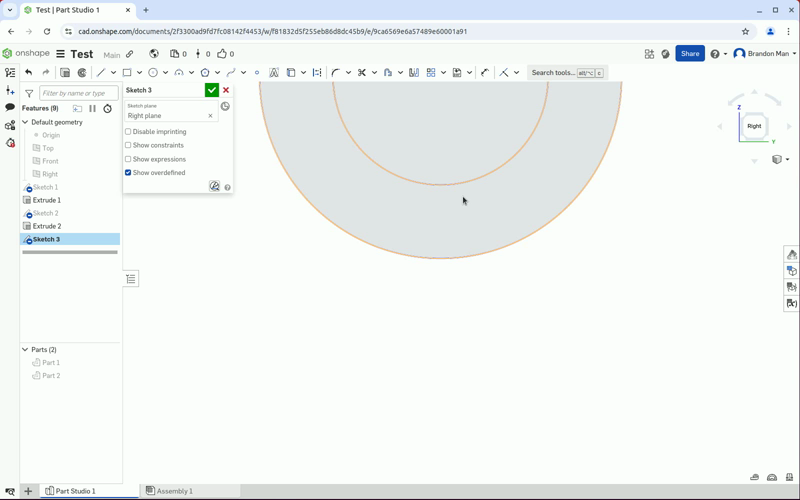
click(463, 196)
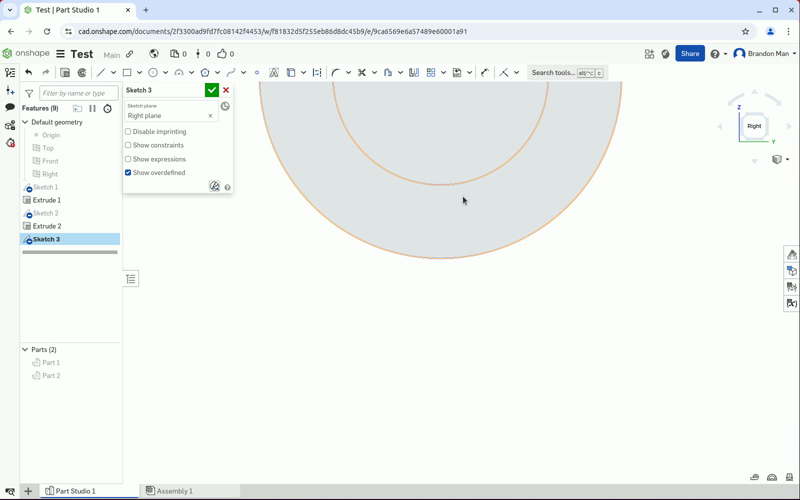
scroll(-6)
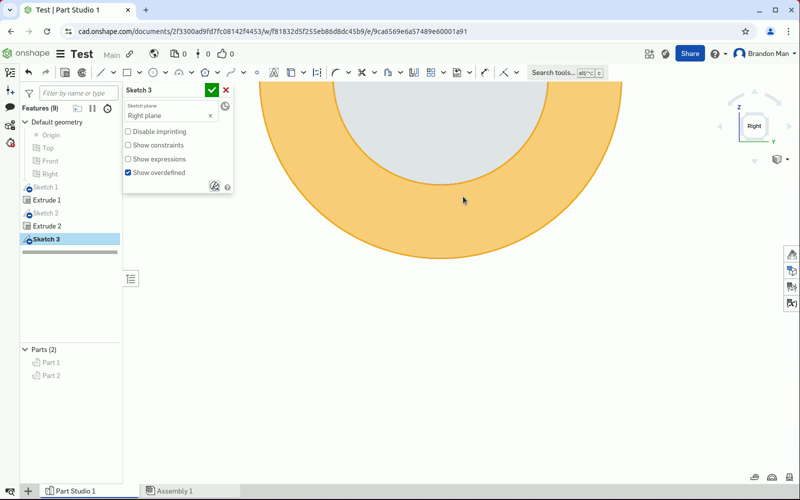
scroll(-6)
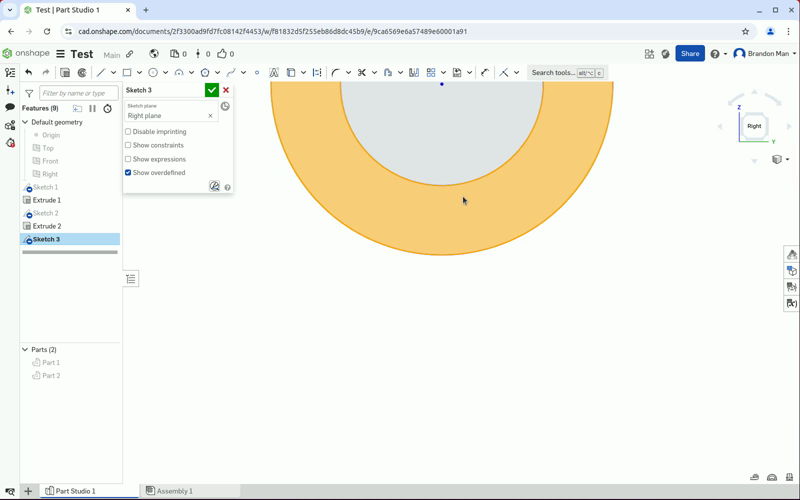
scroll(-6)
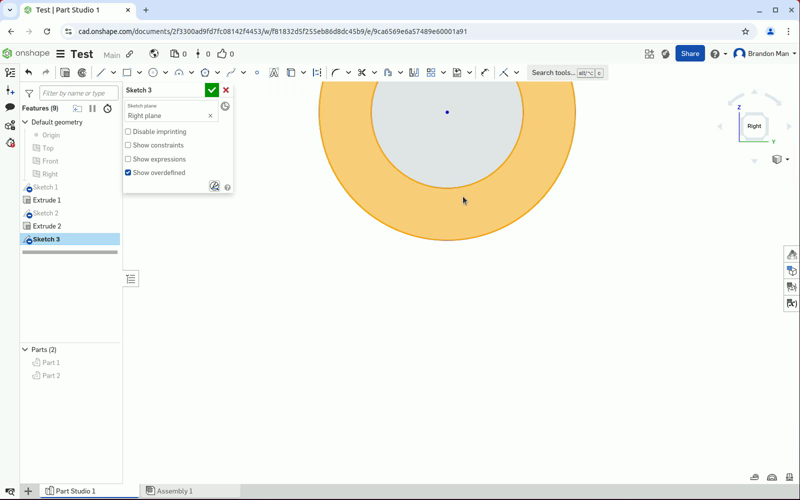
scroll(-6)
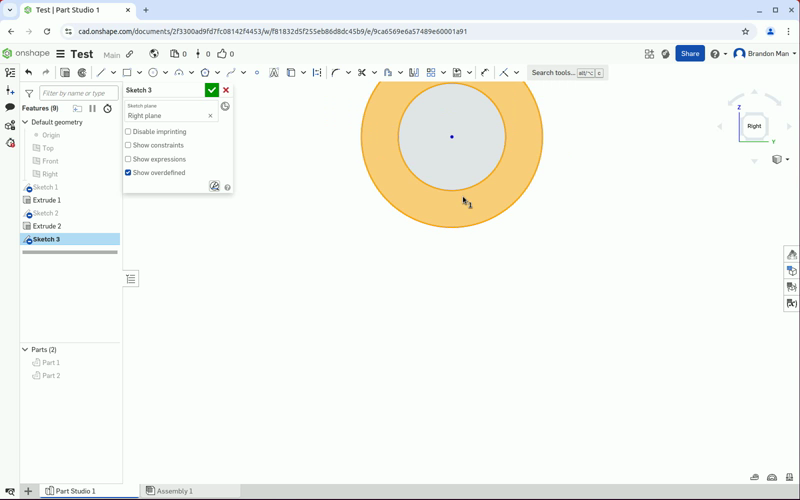
scroll(-6)
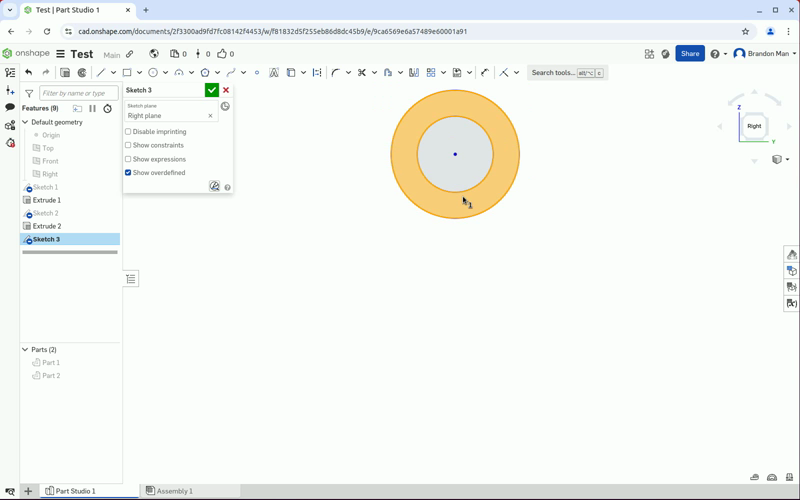
scroll(-6)
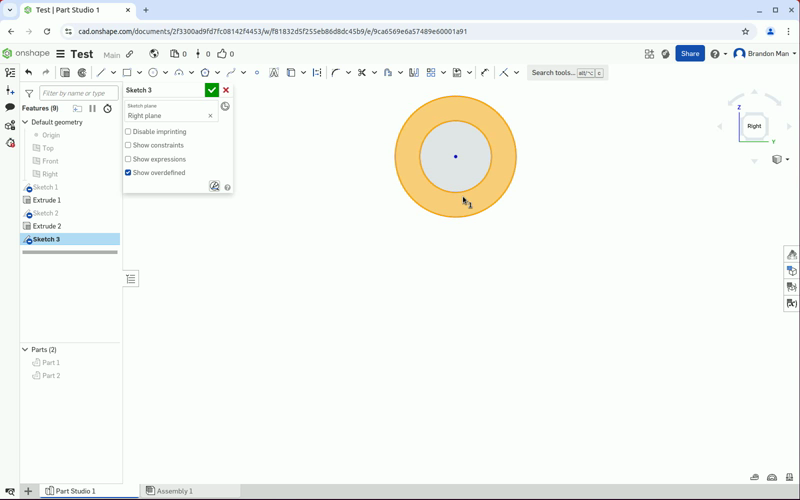
scroll(-6)
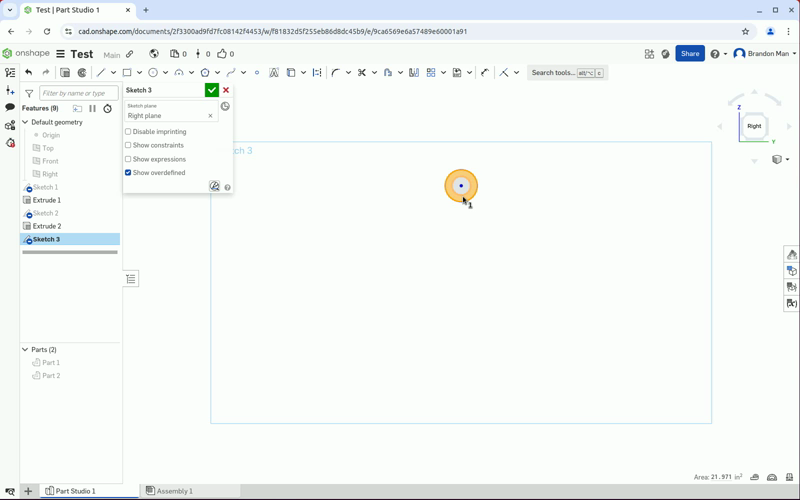
mouse_move(73, 352)
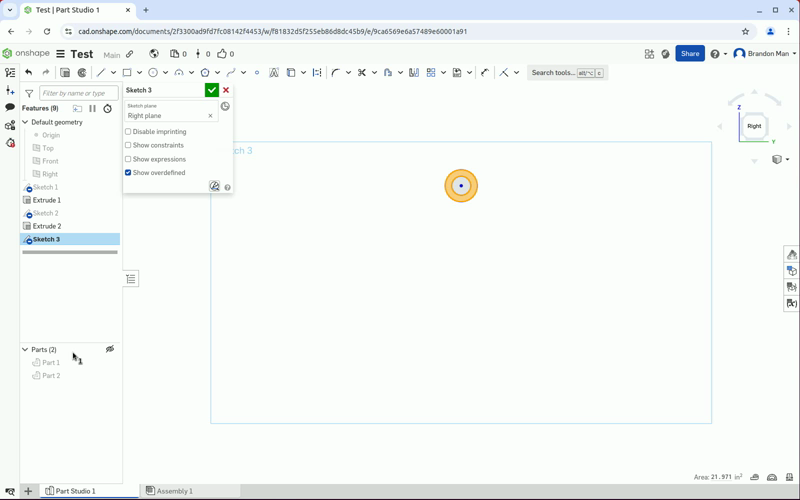
key(shift+y)
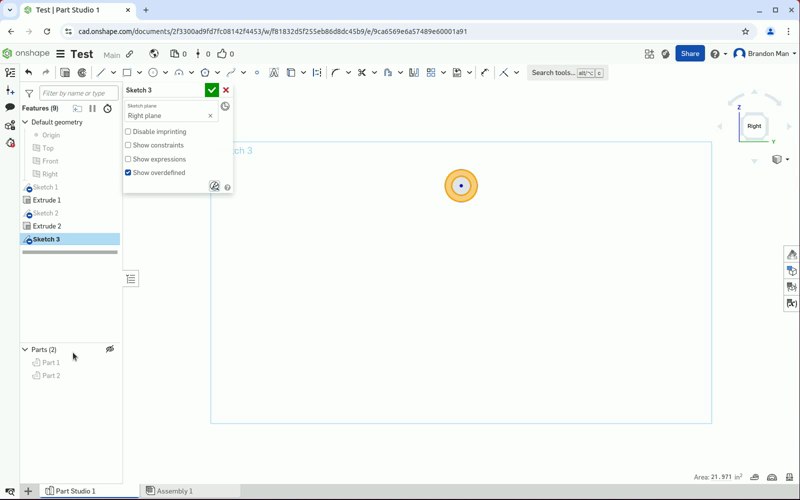
key(shift+e)
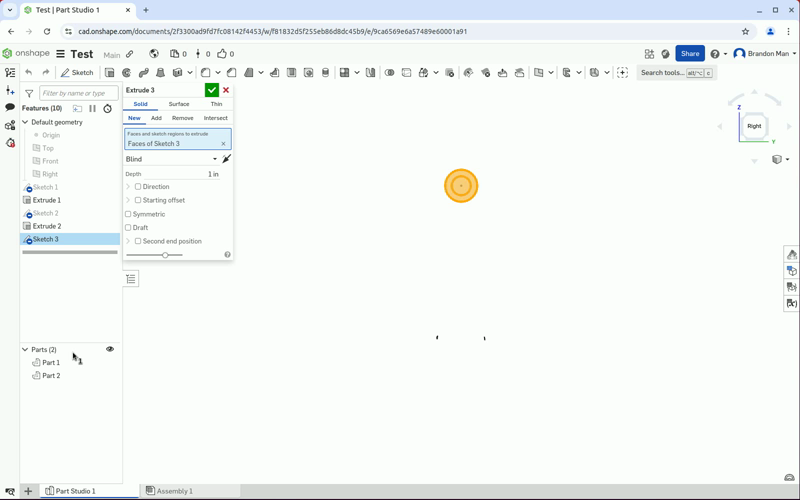
mouse_move(143, 106)
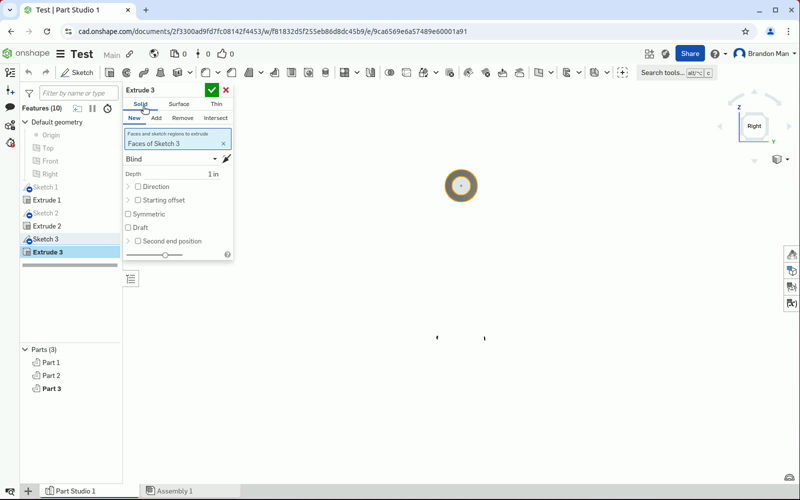
click(143, 106)
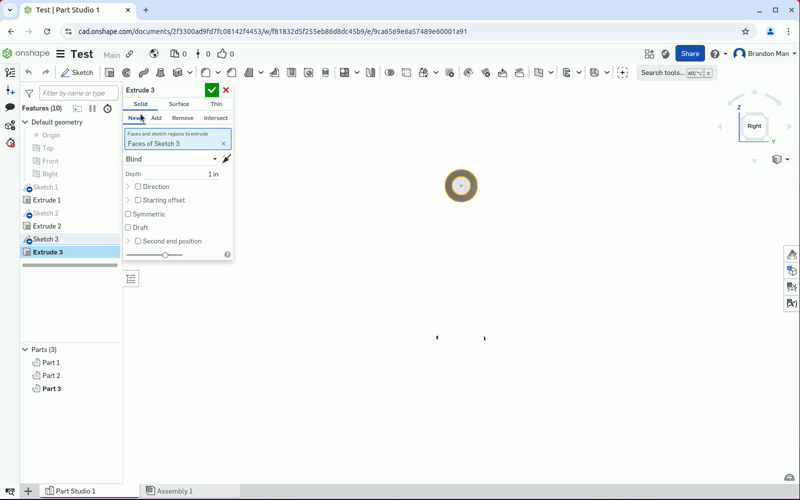
mouse_move(137, 120)
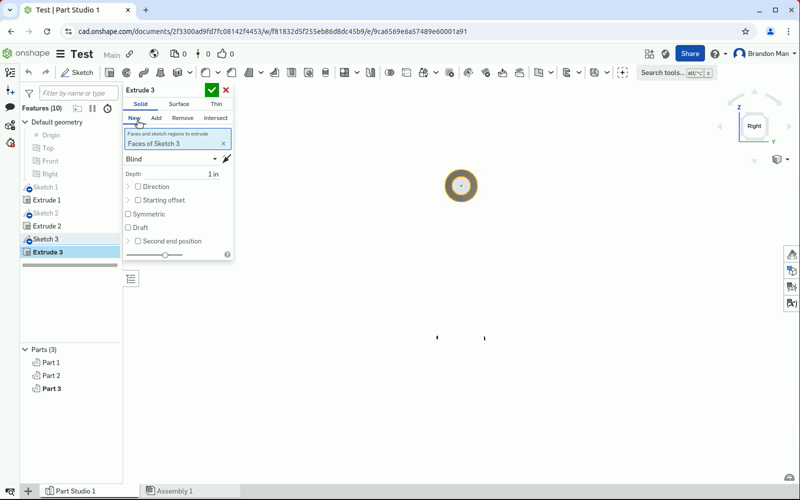
click(137, 120)
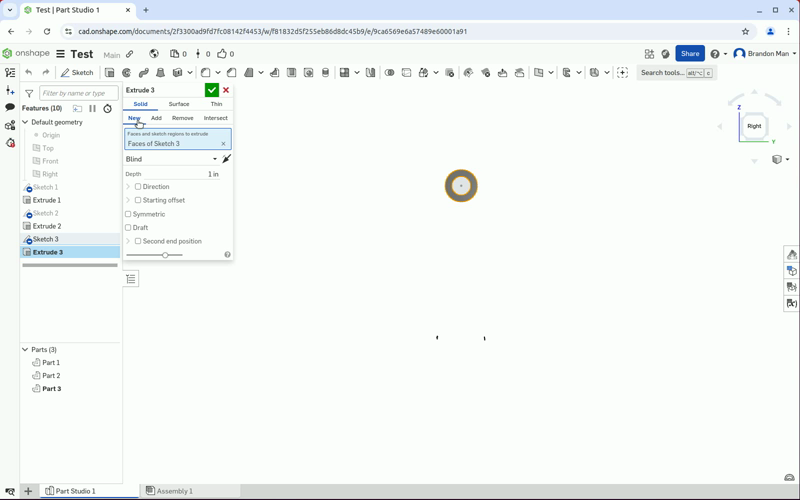
key(tab, 4)
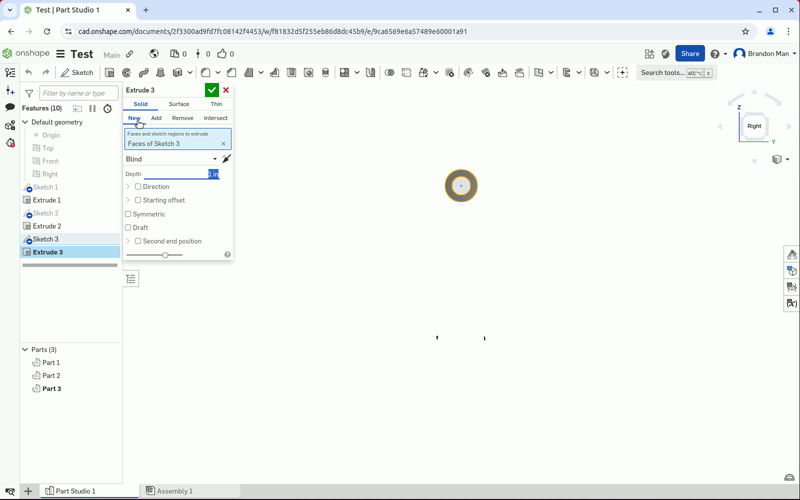
text(1.204)
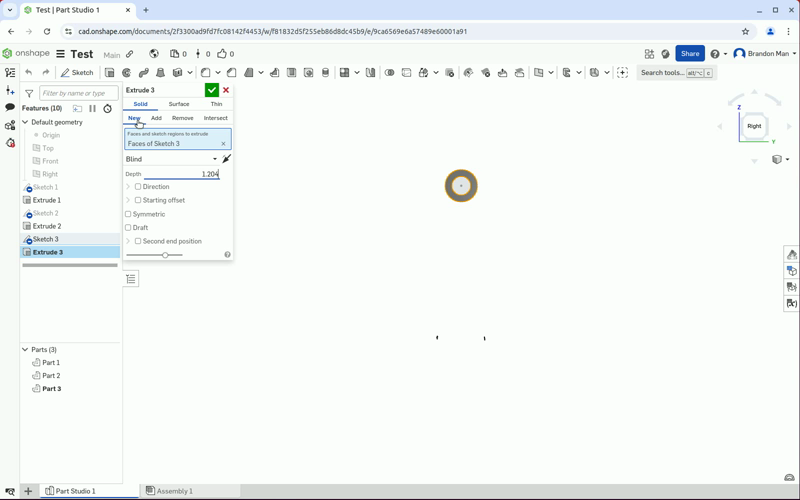
key(tab, 3)
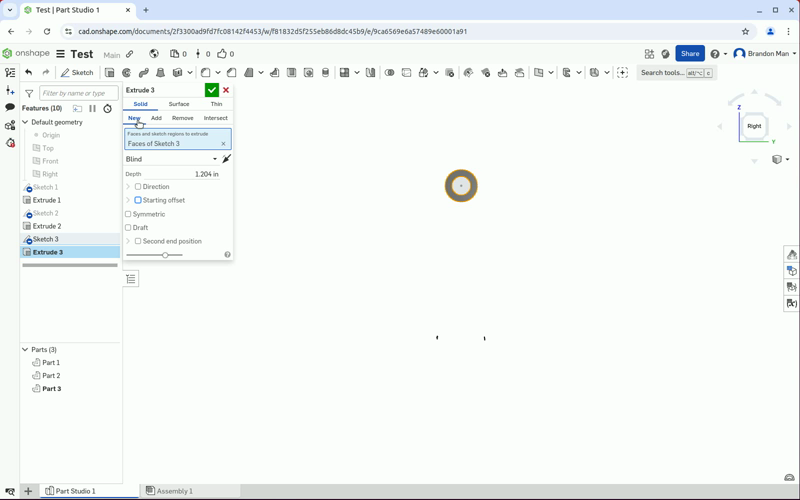
key(tab, 2)
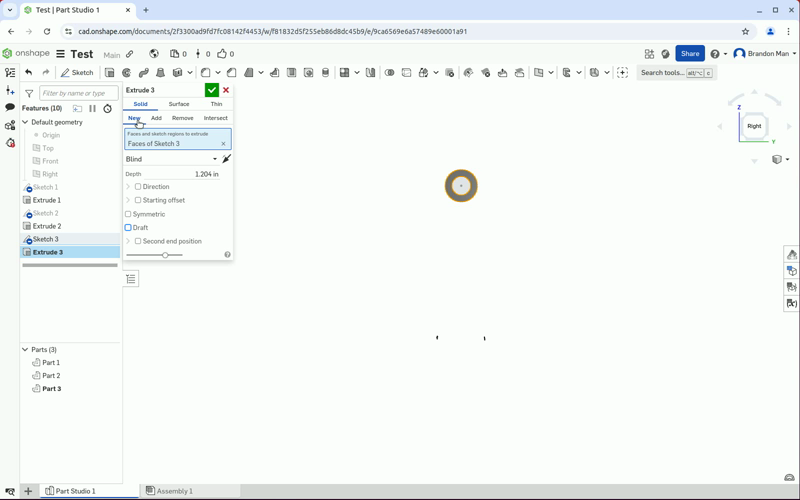
key(space)
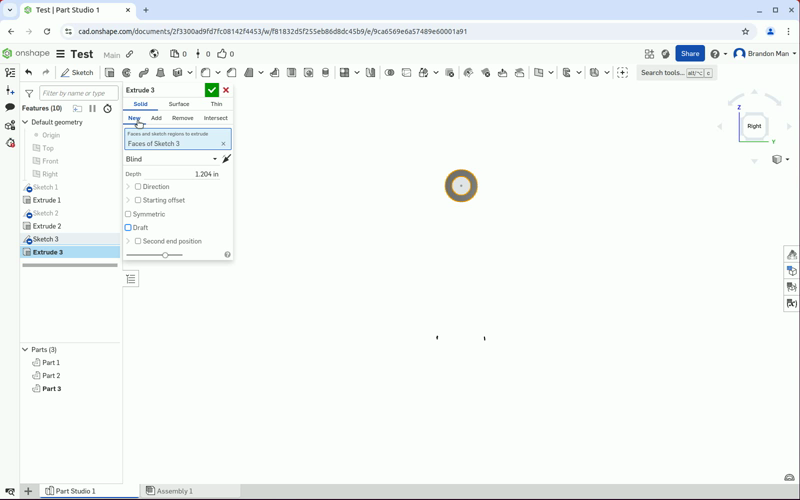
key(tab, 3)
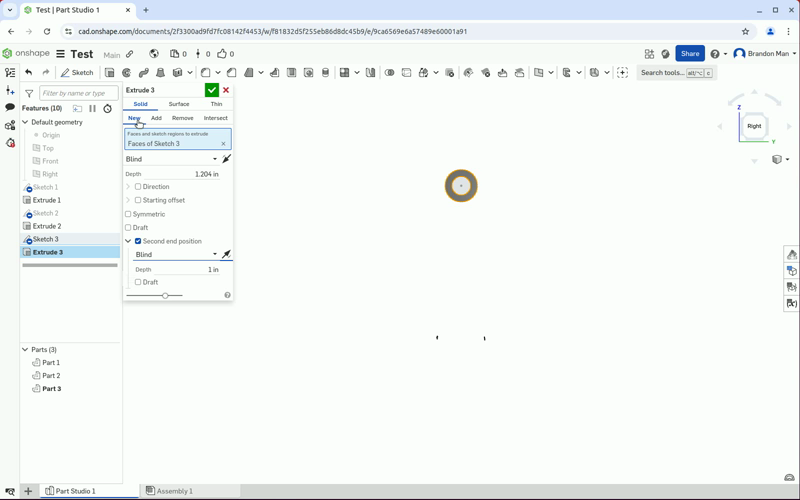
text(1.204)
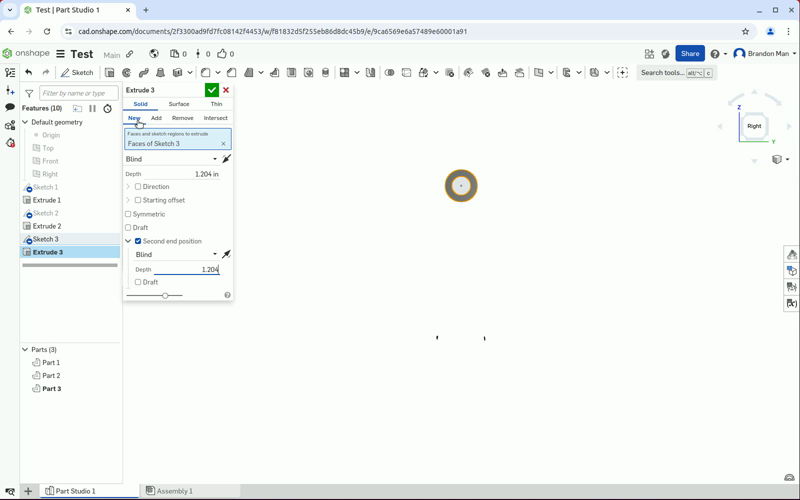
key(enter)
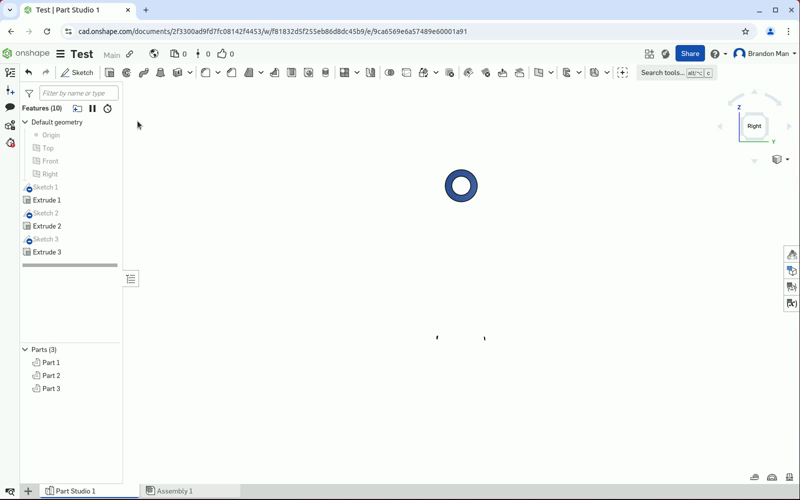
key(shift+h)
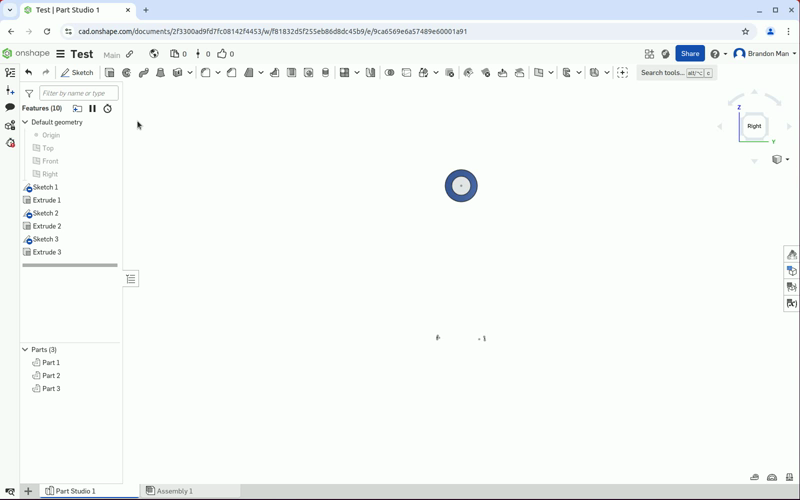
key(shift+h)
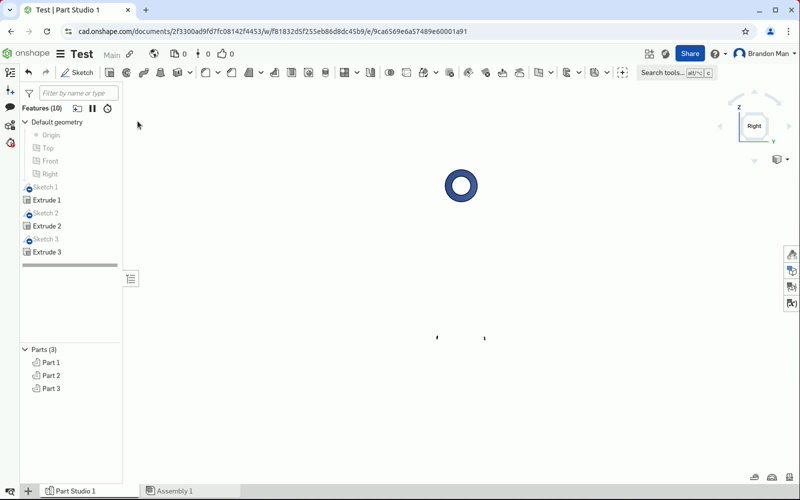
mouse_move(73, 189)
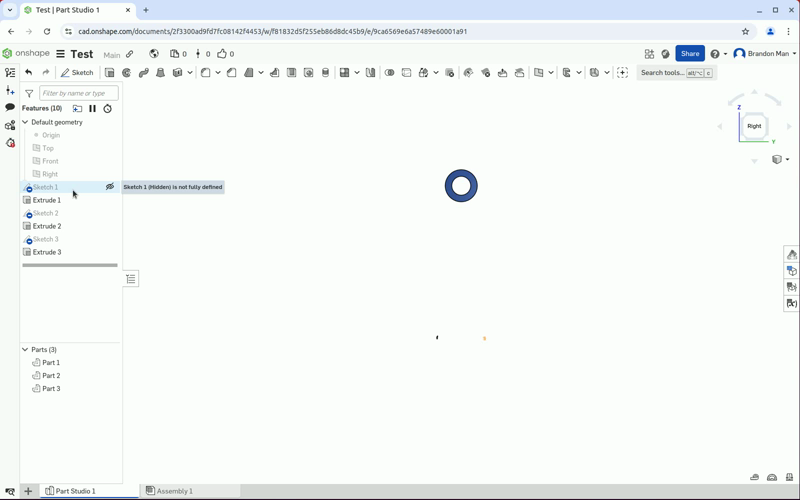
click(73, 189)
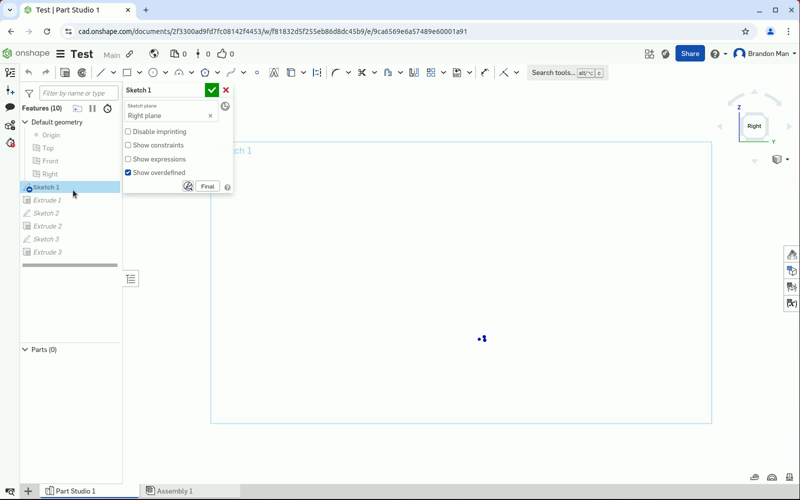
mouse_move(229, 92)
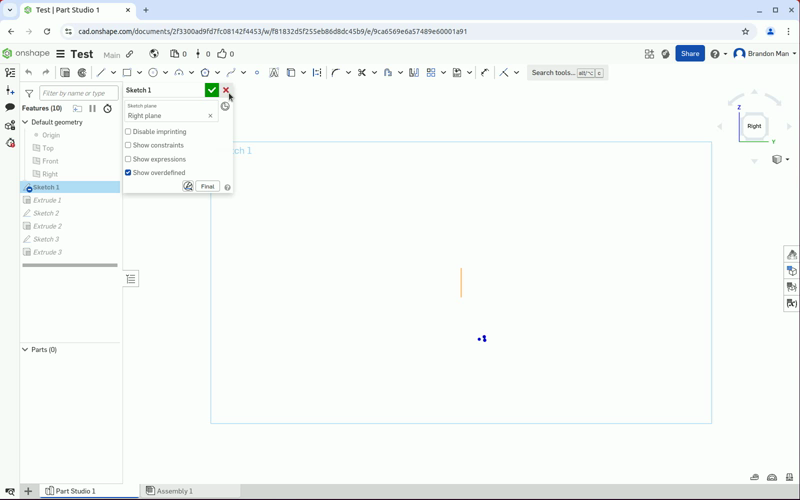
click(229, 92)
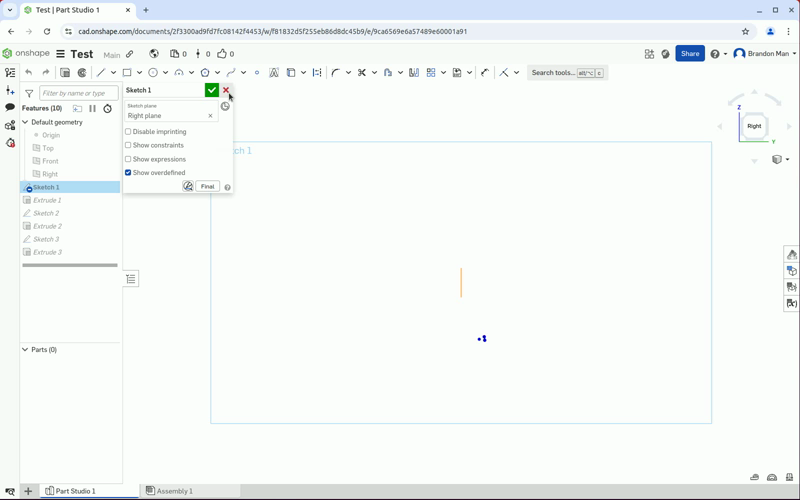
key(shift+s)
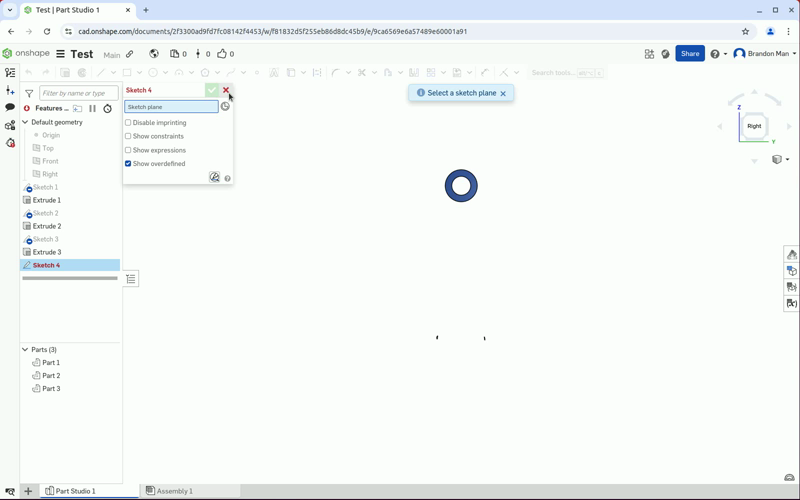
mouse_move(73, 176)
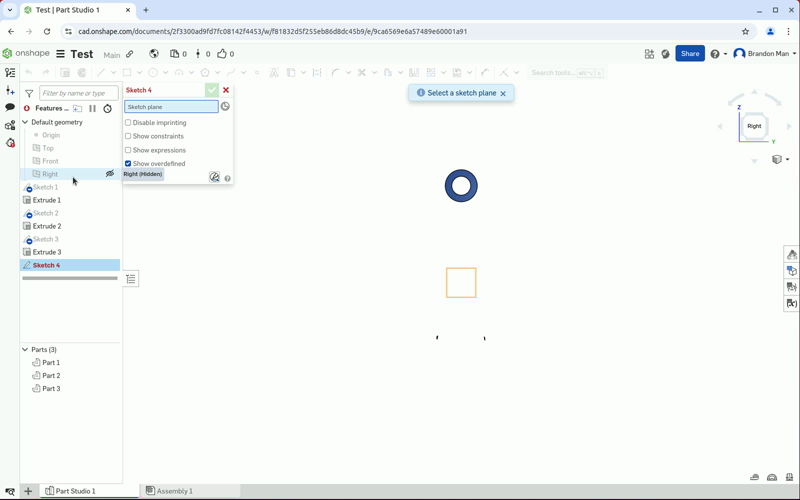
click(73, 176)
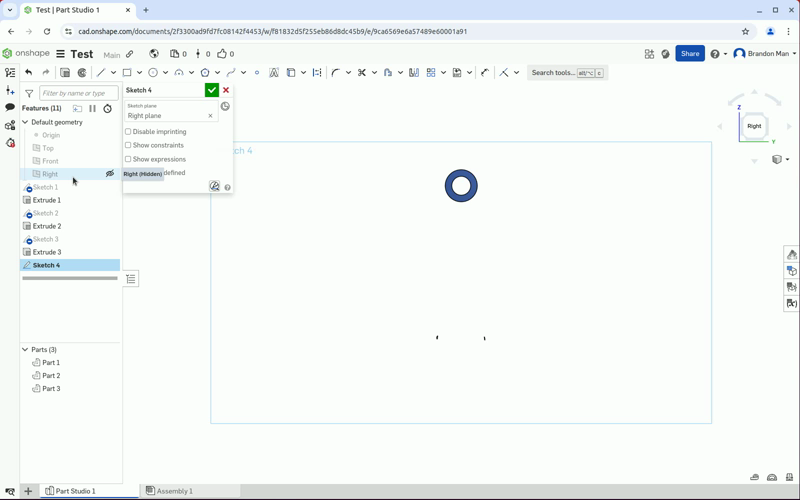
mouse_move(73, 352)
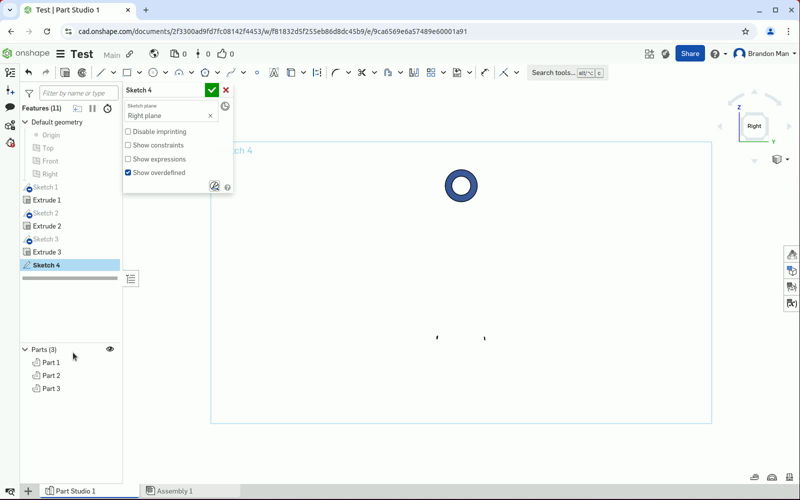
key(y)
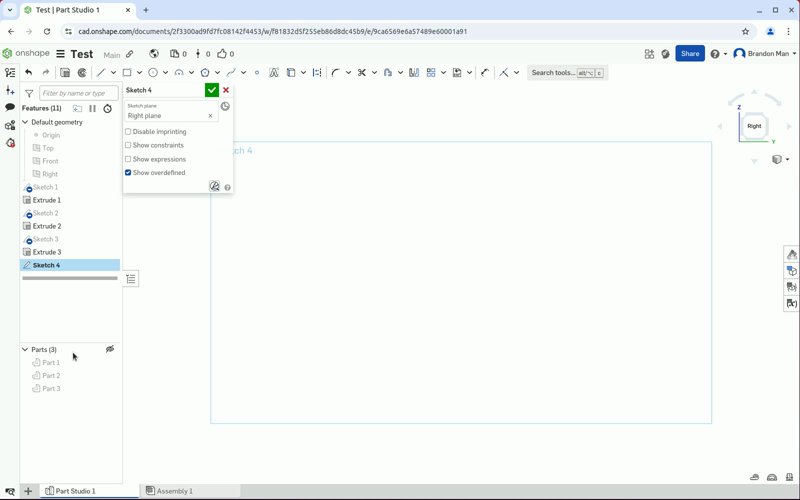
key(a)
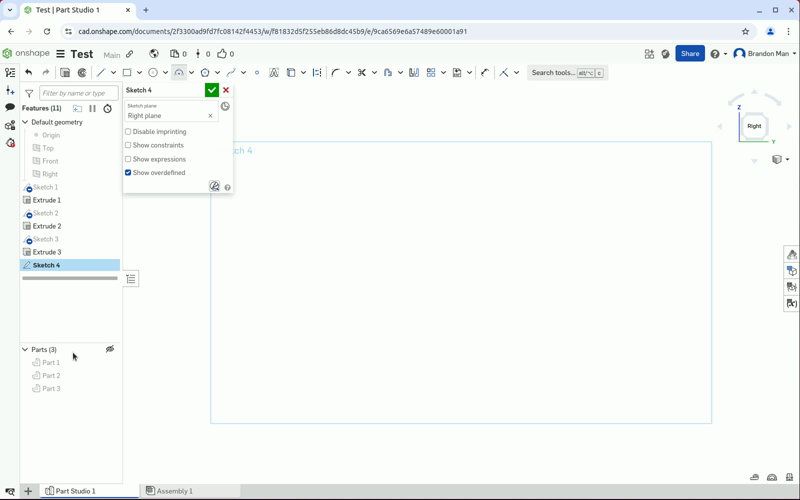
key_down(shift)
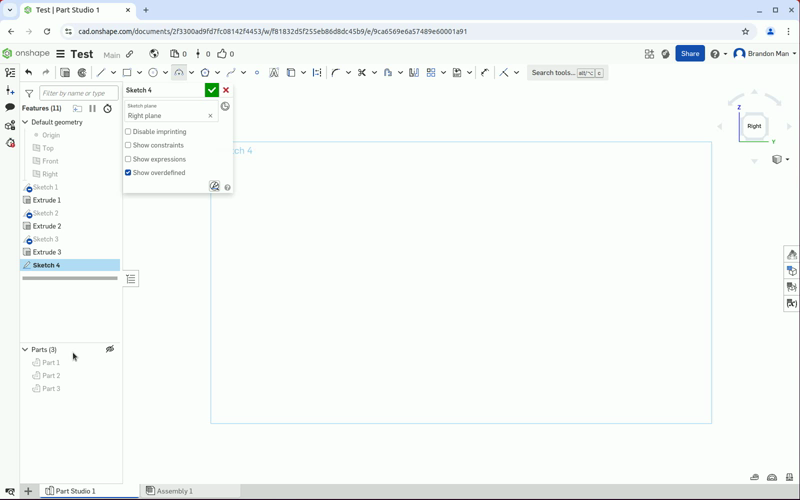
mouse_move(437, 336)
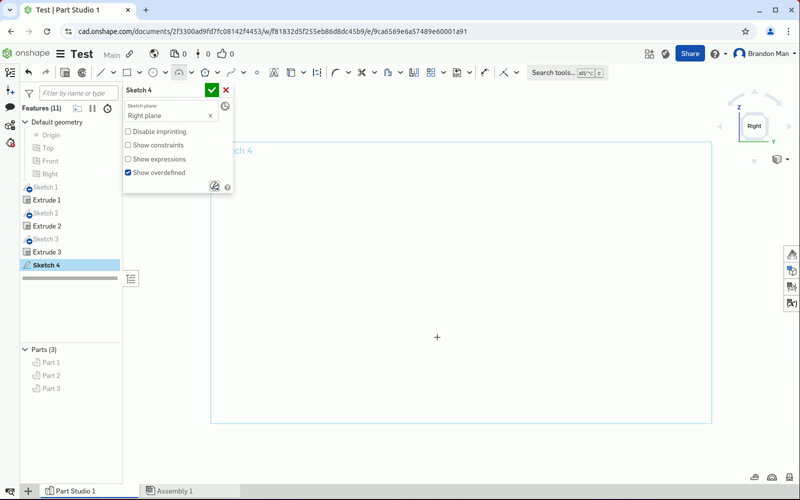
click(437, 336)
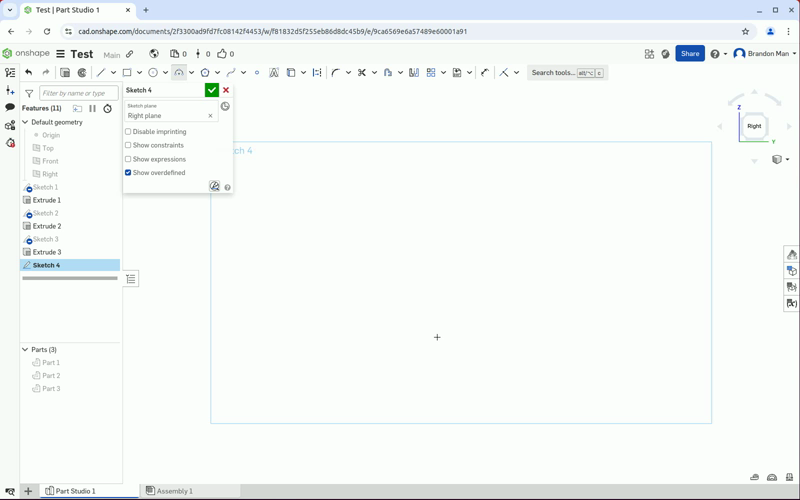
key_up(shift)
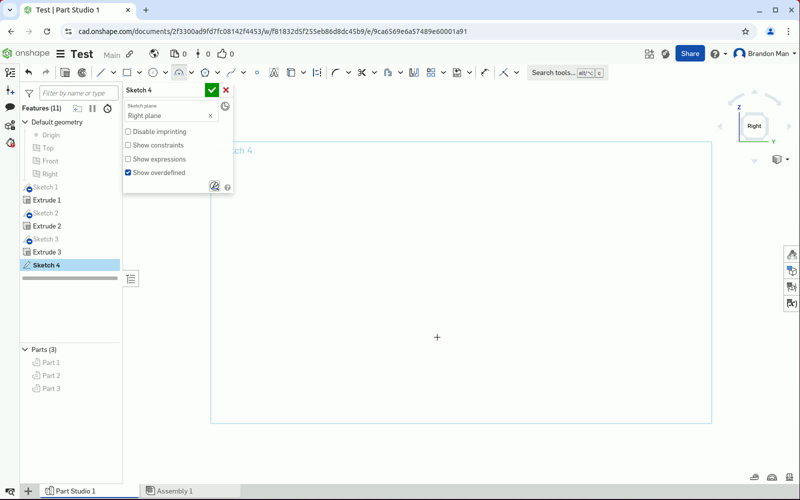
key_down(shift)
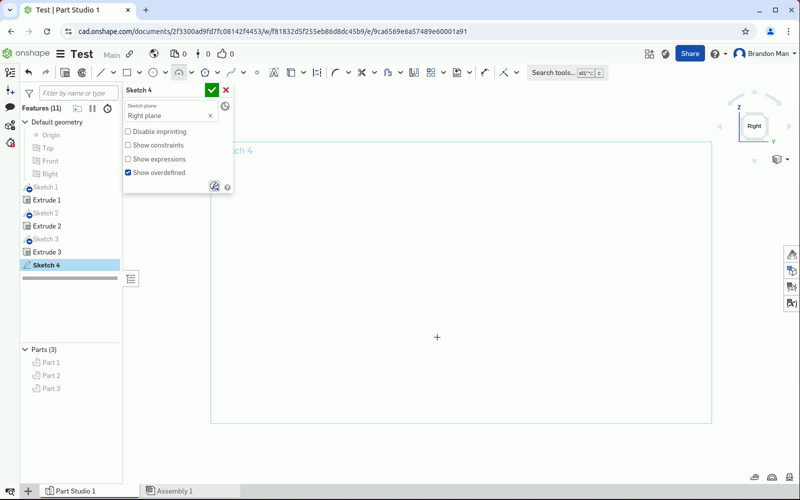
mouse_move(483, 336)
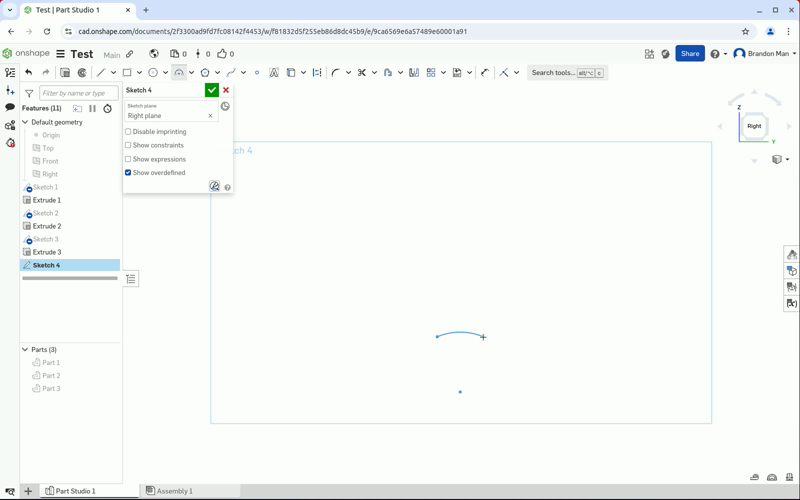
click(483, 336)
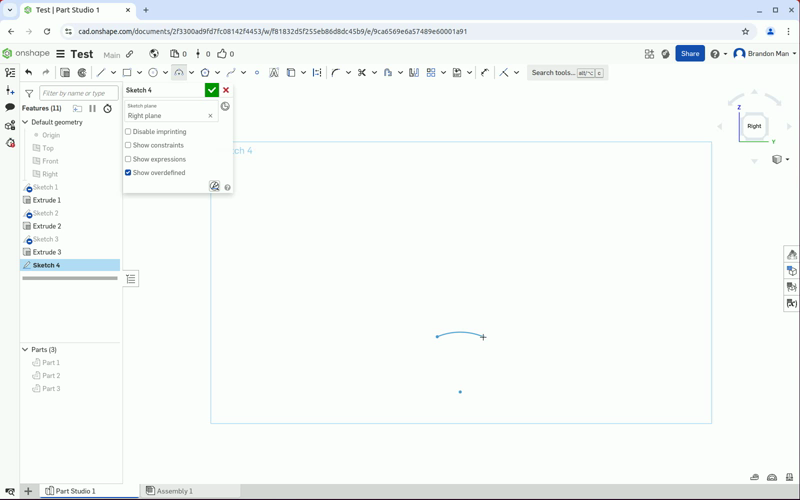
mouse_move(460, 315)
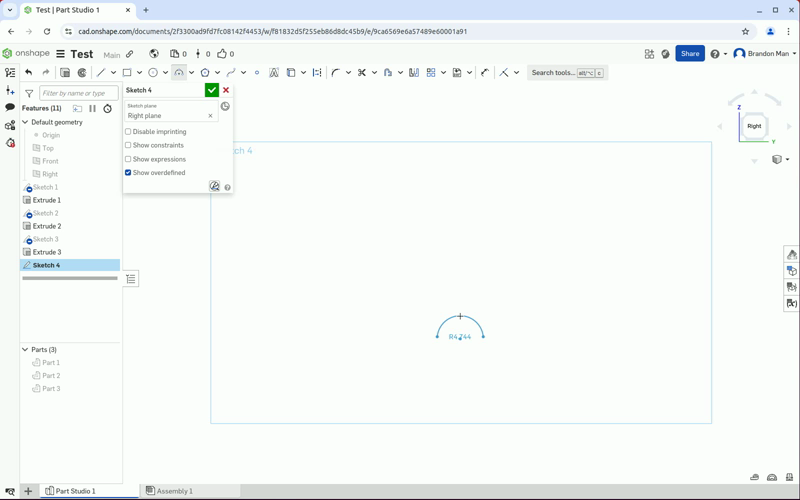
click(460, 315)
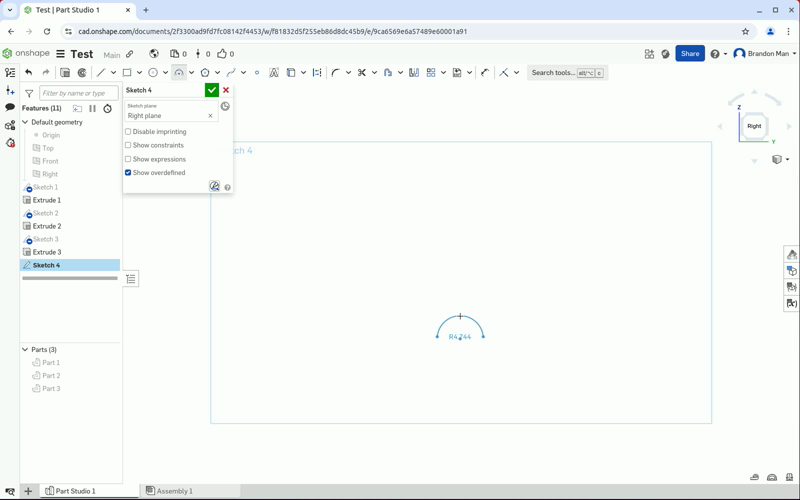
key_up(shift)
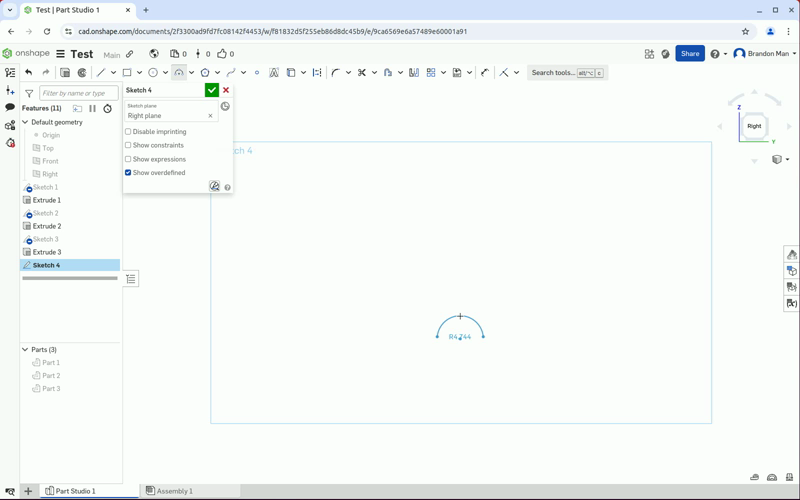
key(esc)
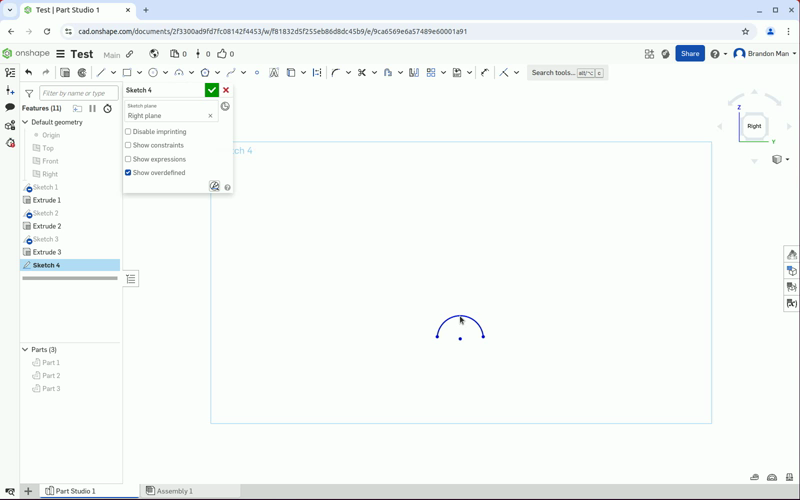
key(l)
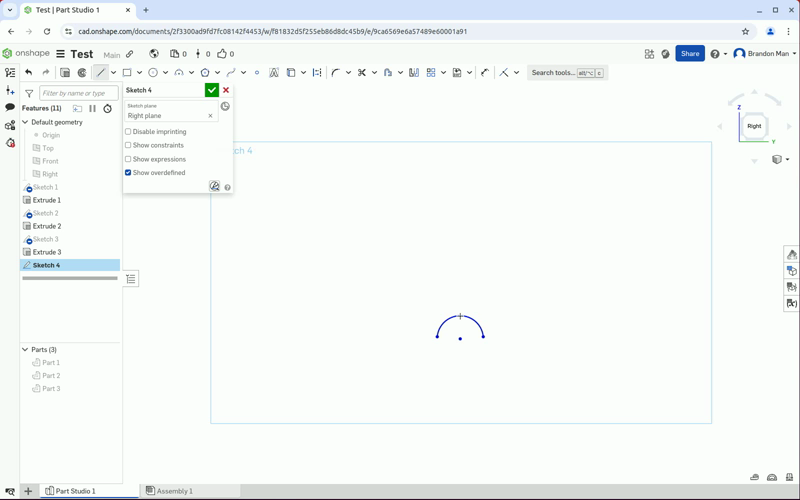
mouse_move(483, 336)
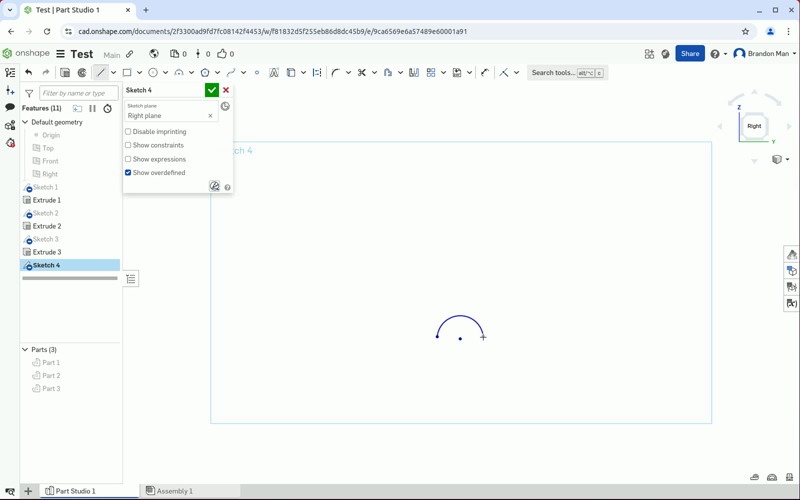
click(483, 336)
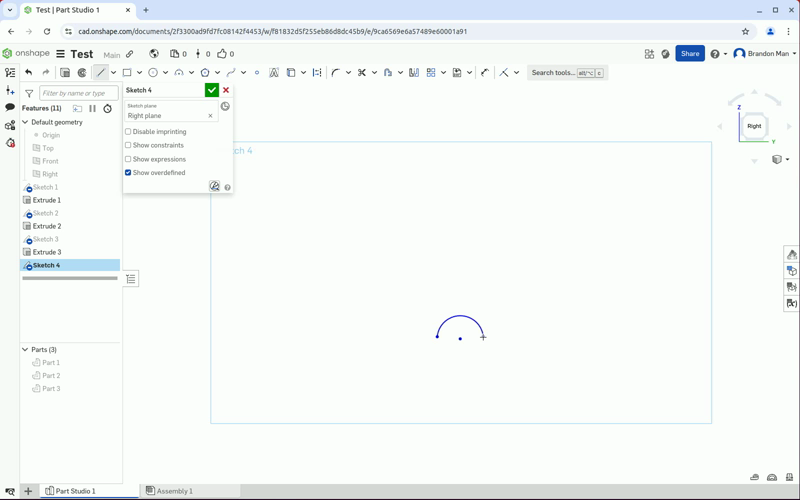
key_down(shift)
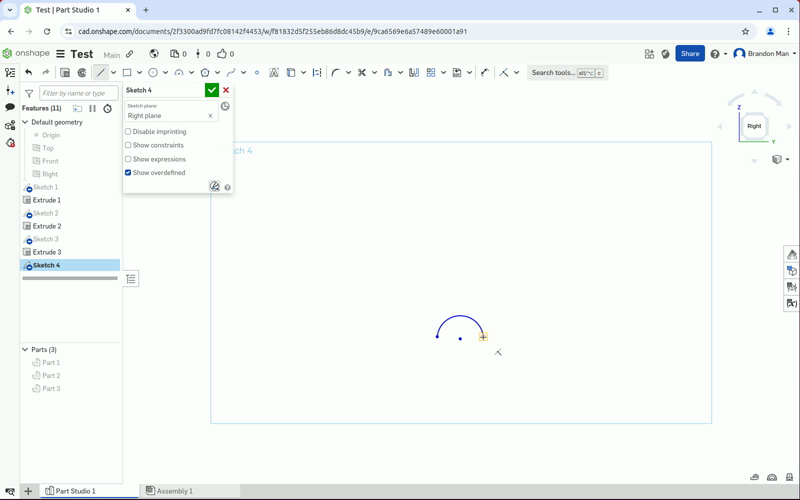
mouse_move(475, 186)
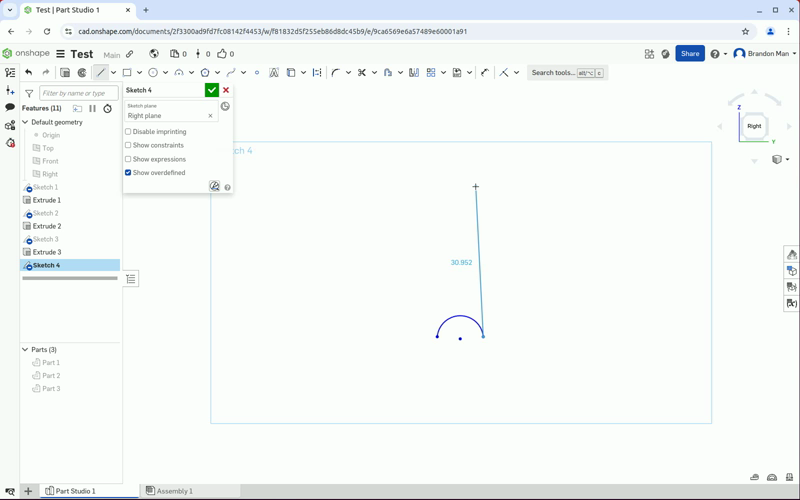
click(475, 186)
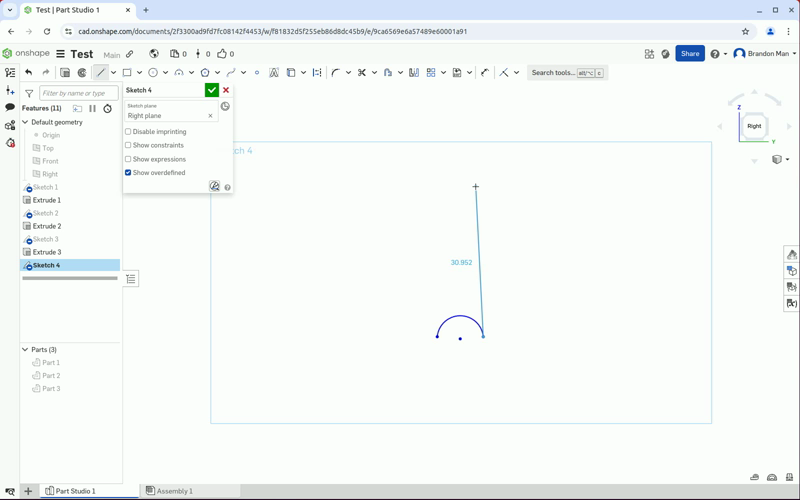
key_up(shift)
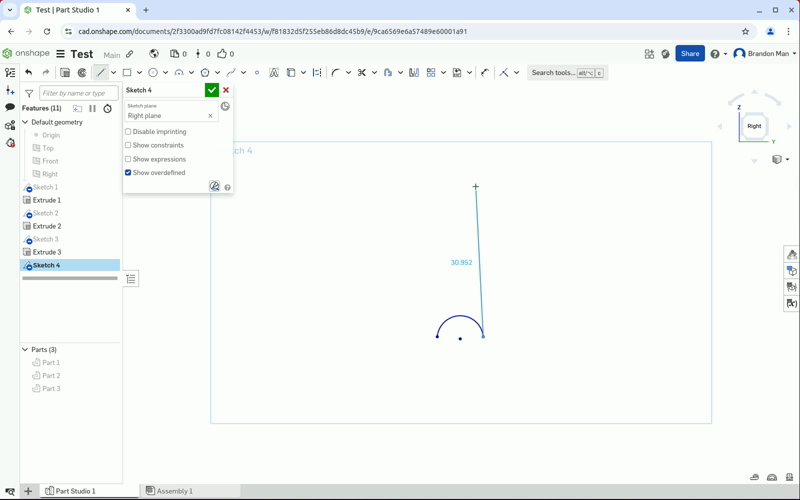
key(esc)
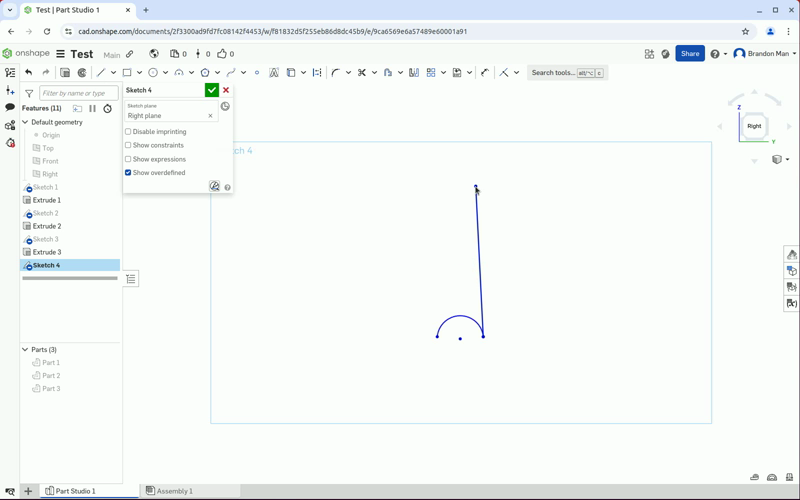
key(a)
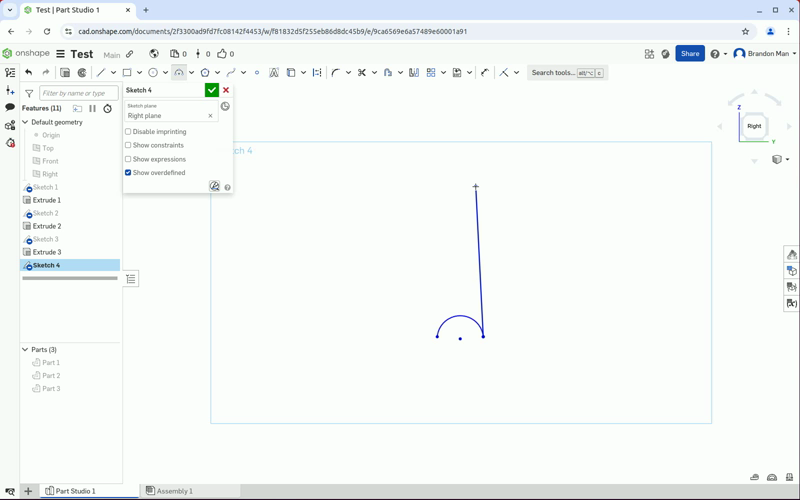
mouse_move(475, 186)
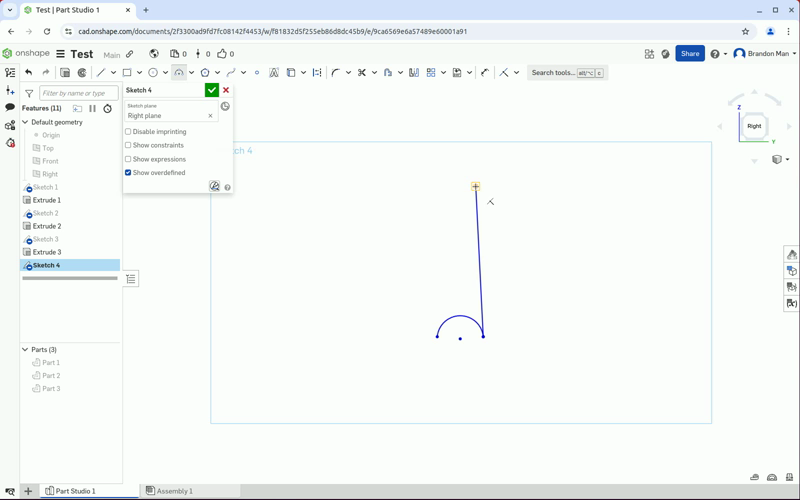
click(475, 186)
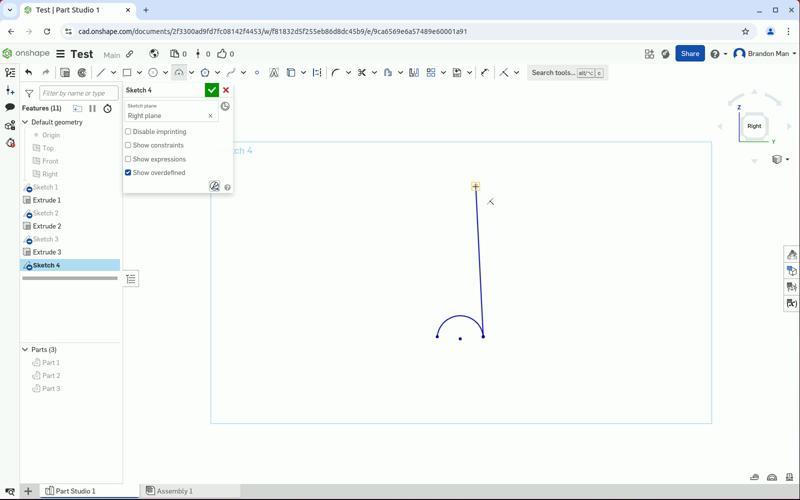
key_down(shift)
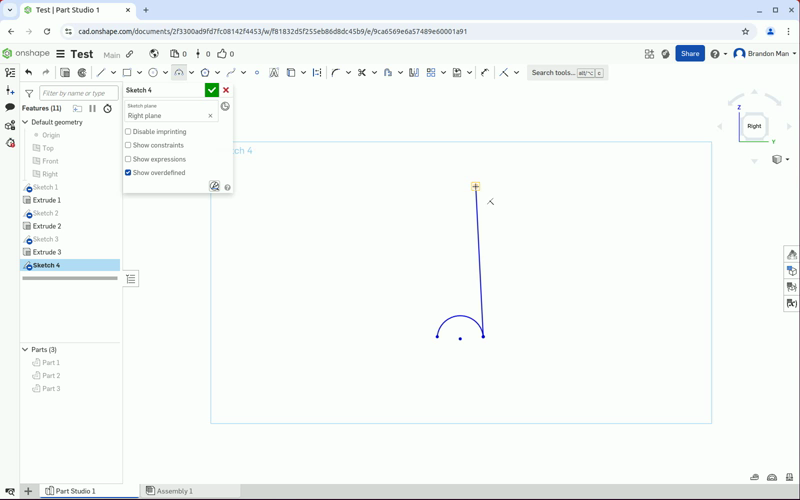
mouse_move(445, 186)
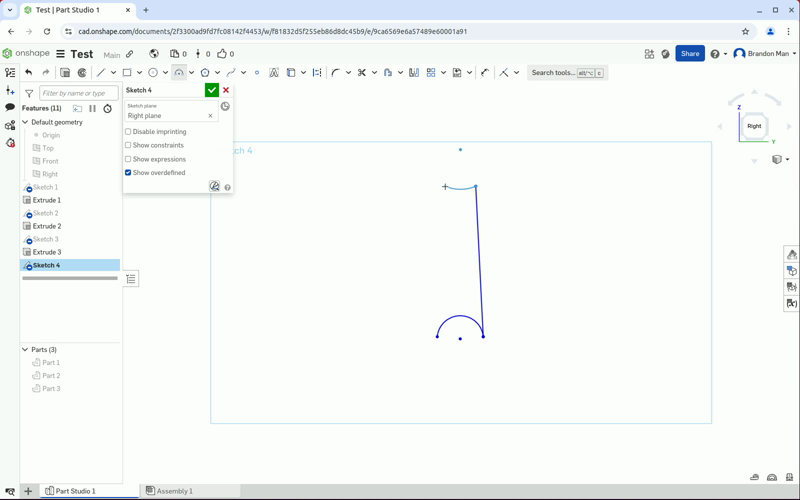
click(445, 186)
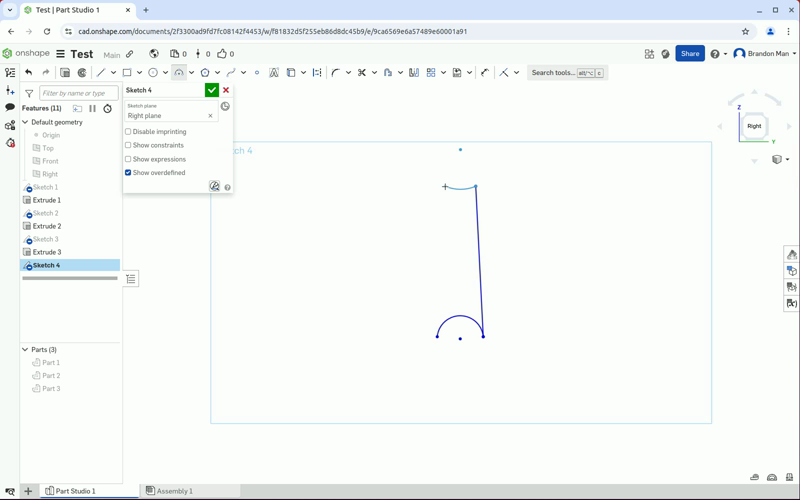
mouse_move(460, 201)
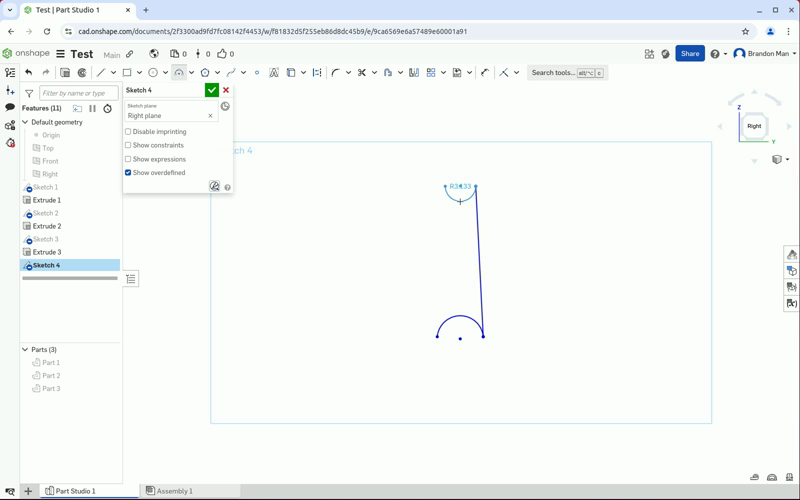
click(460, 201)
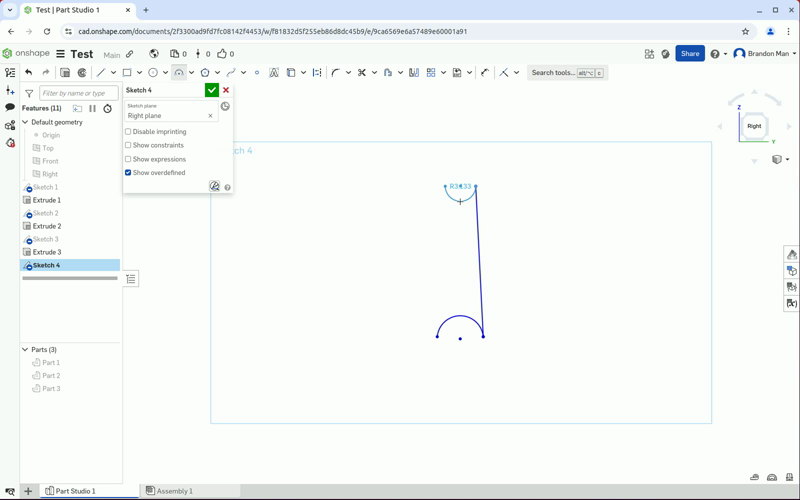
key_up(shift)
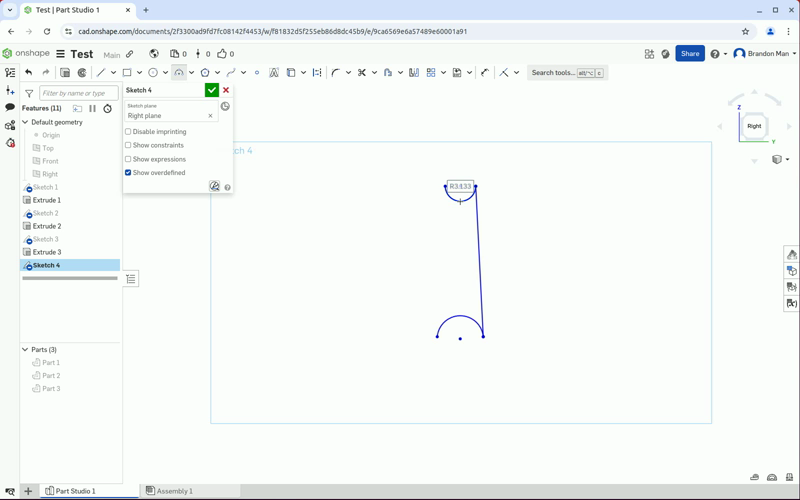
key(esc)
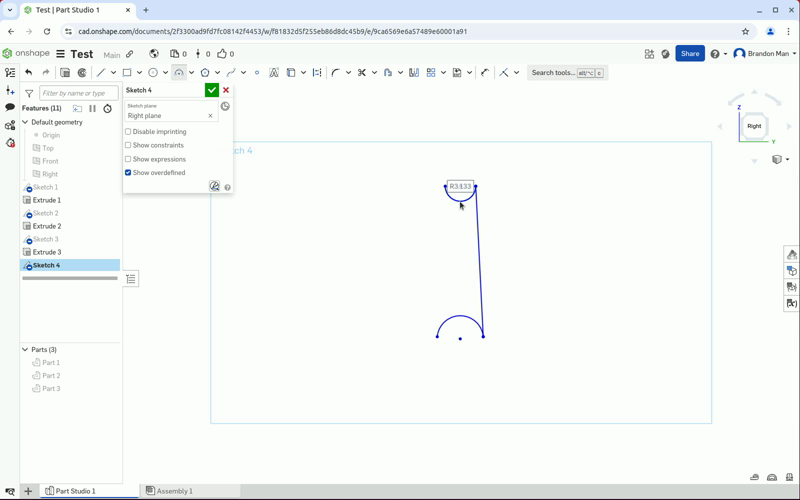
key(l)
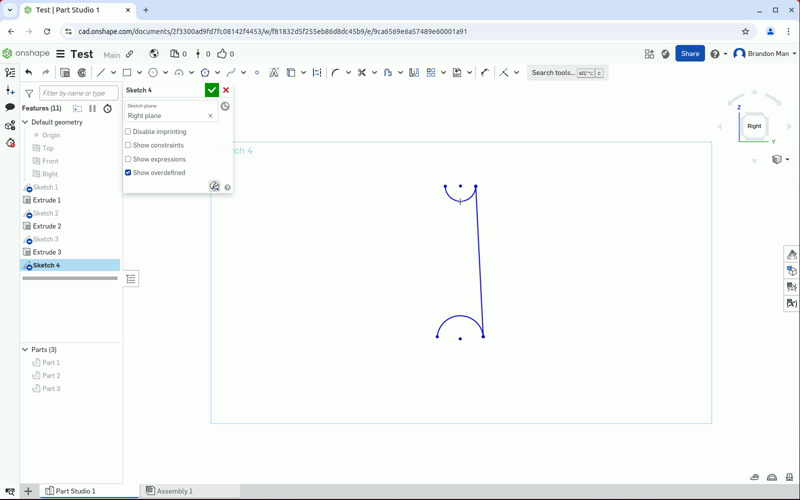
mouse_move(445, 186)
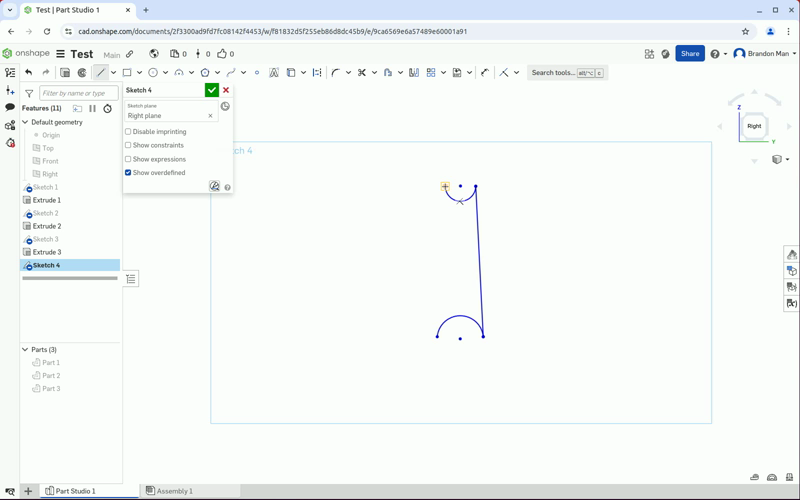
click(445, 186)
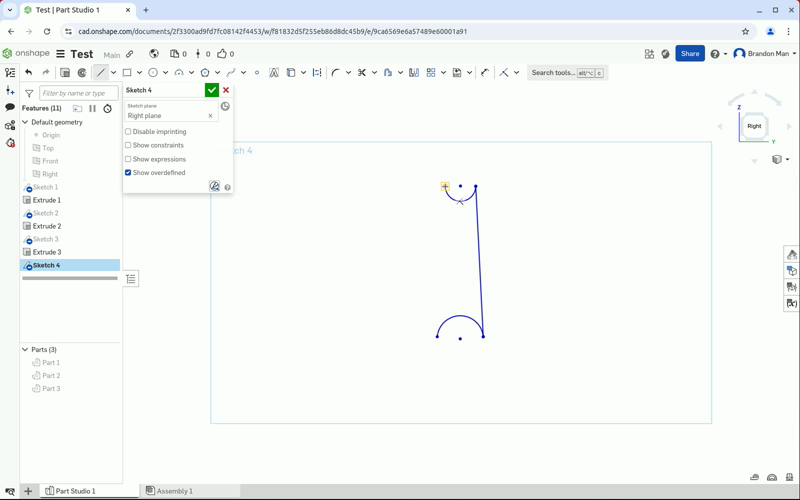
key_down(shift)
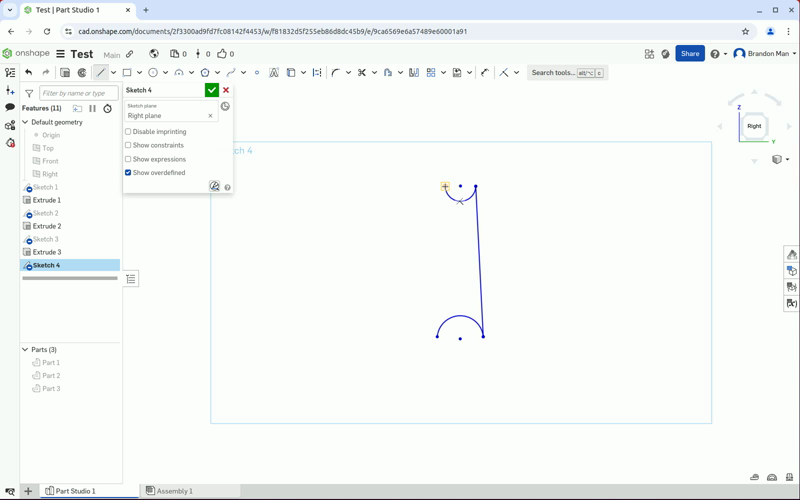
mouse_move(437, 336)
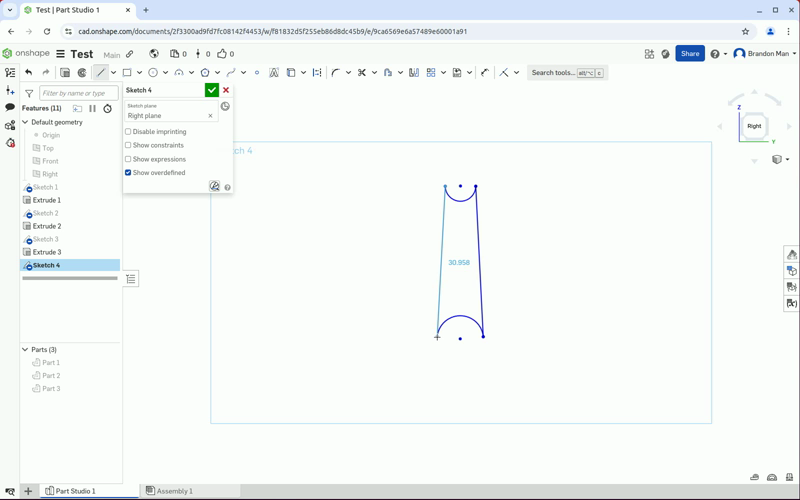
key_up(shift)
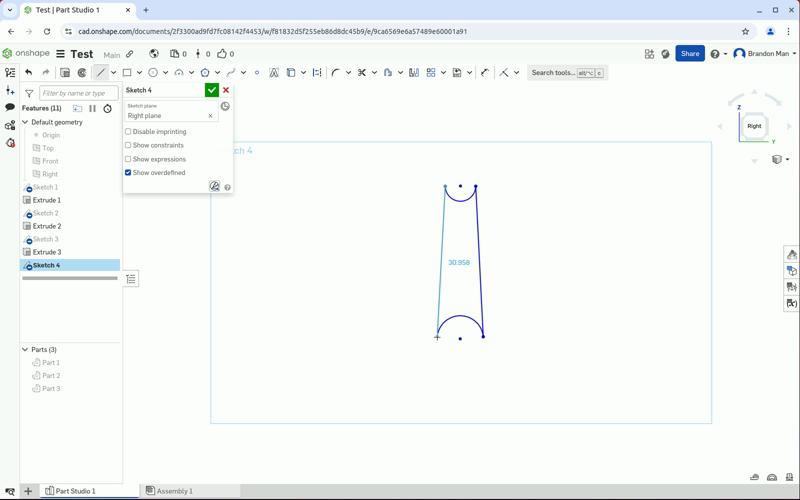
click(437, 336)
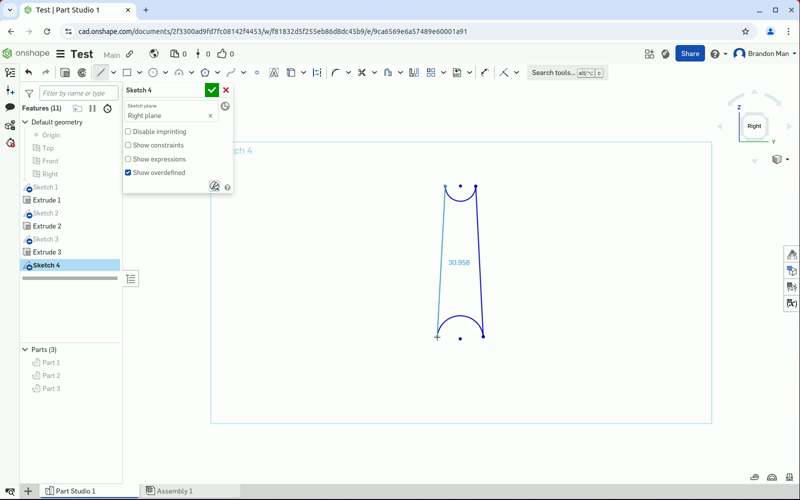
key(esc)
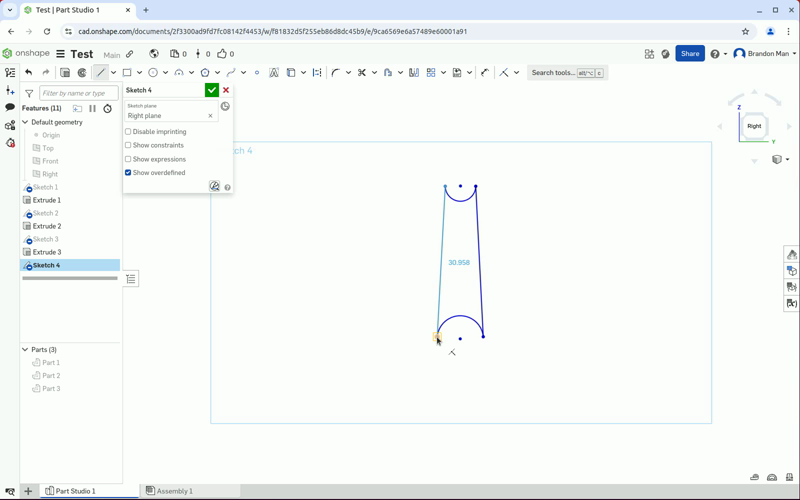
mouse_move(445, 289)
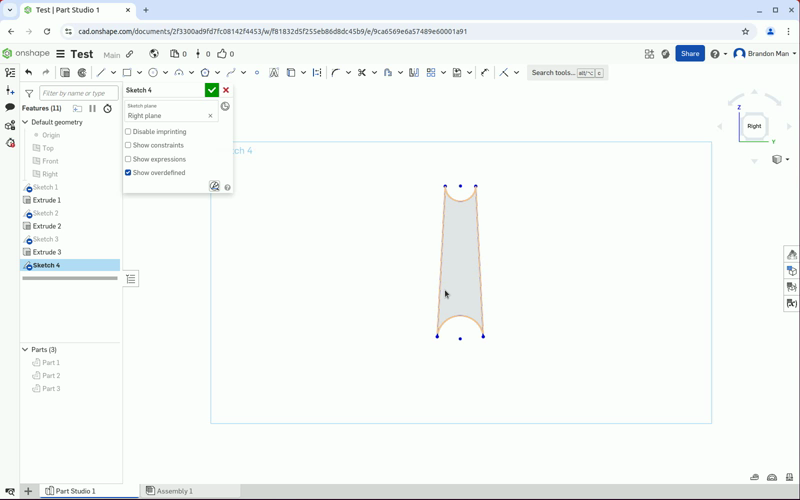
scroll(6)
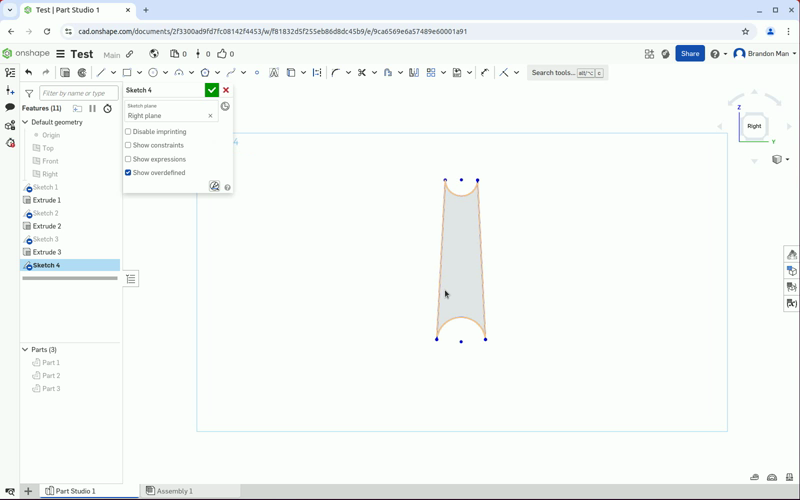
scroll(6)
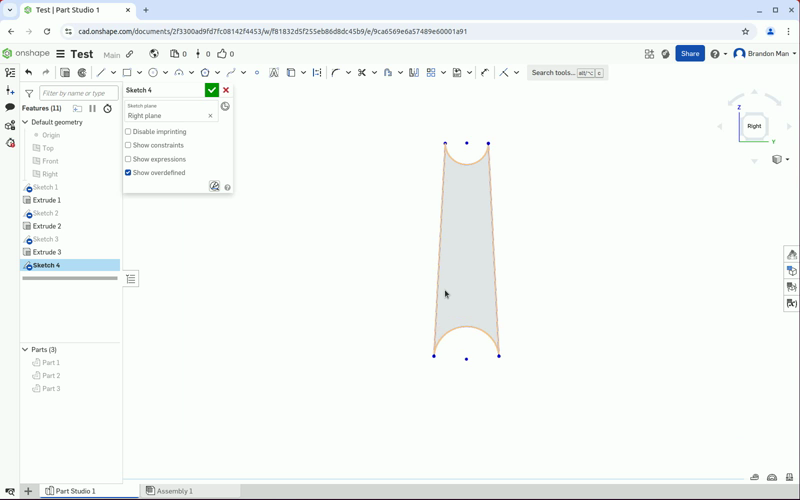
scroll(6)
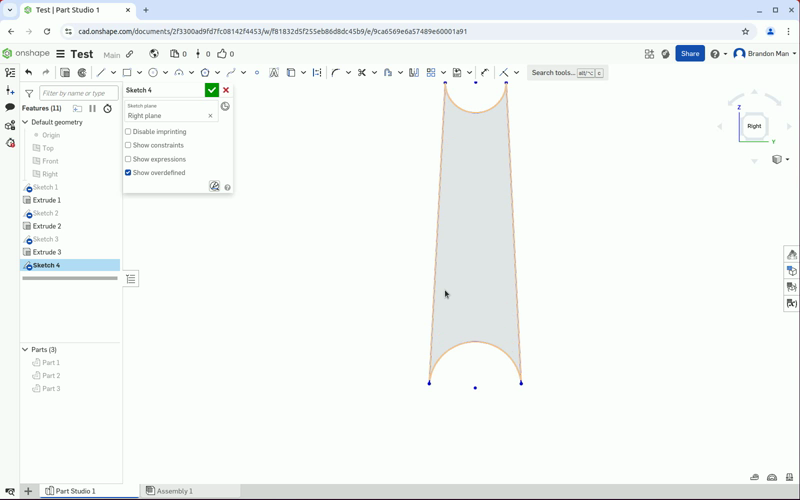
scroll(6)
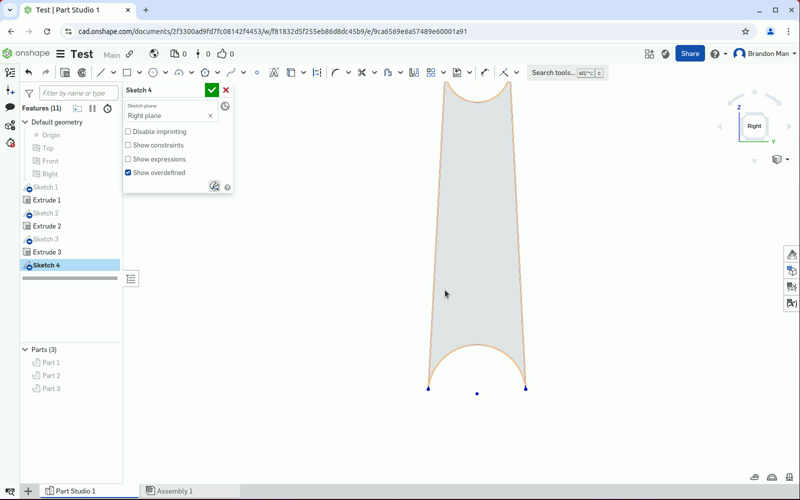
scroll(6)
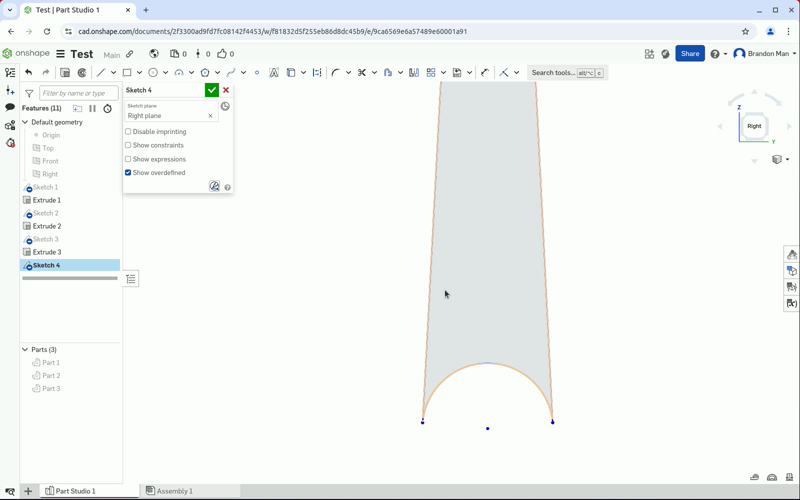
scroll(6)
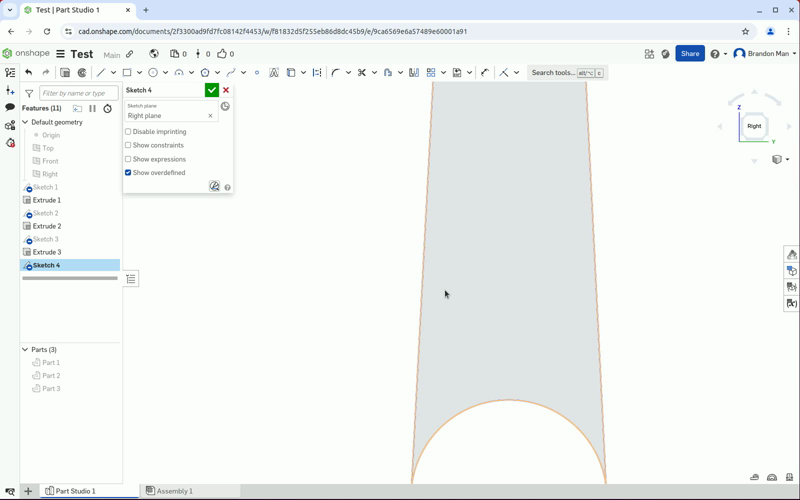
scroll(6)
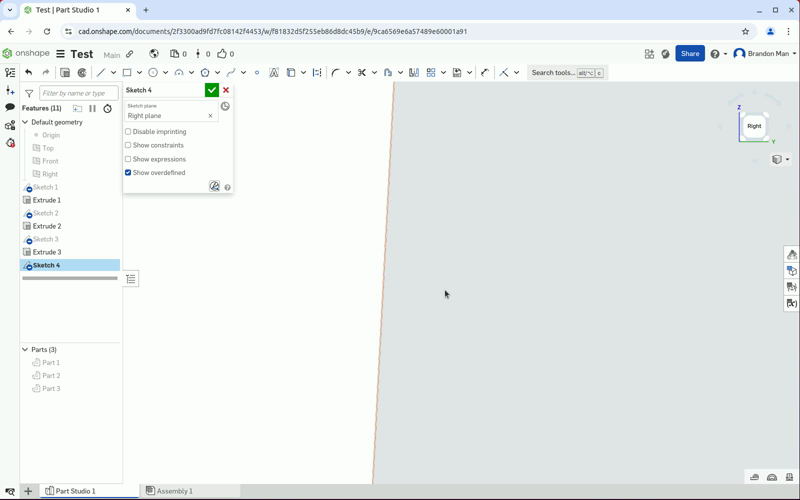
click(445, 289)
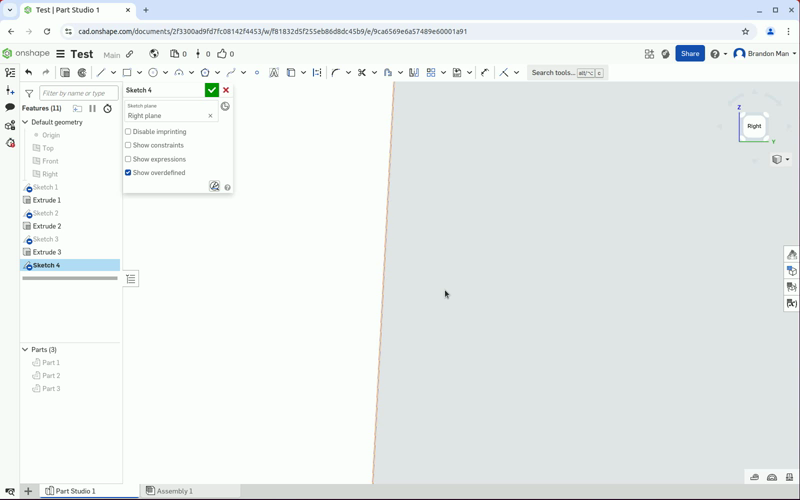
scroll(-6)
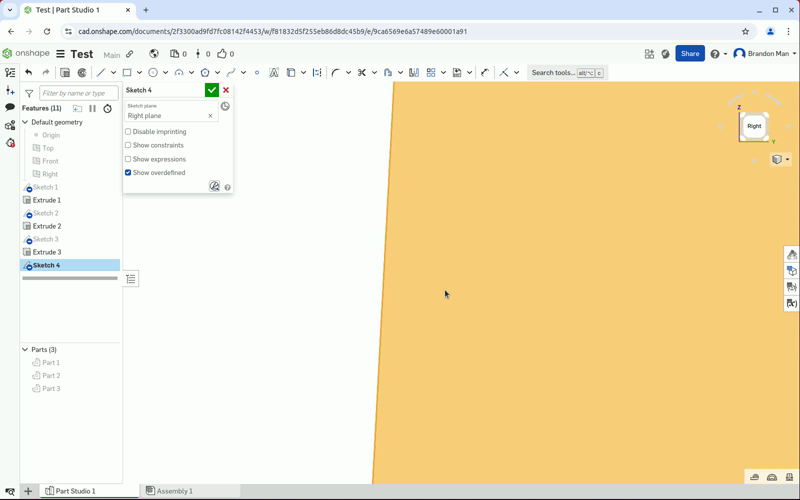
scroll(-6)
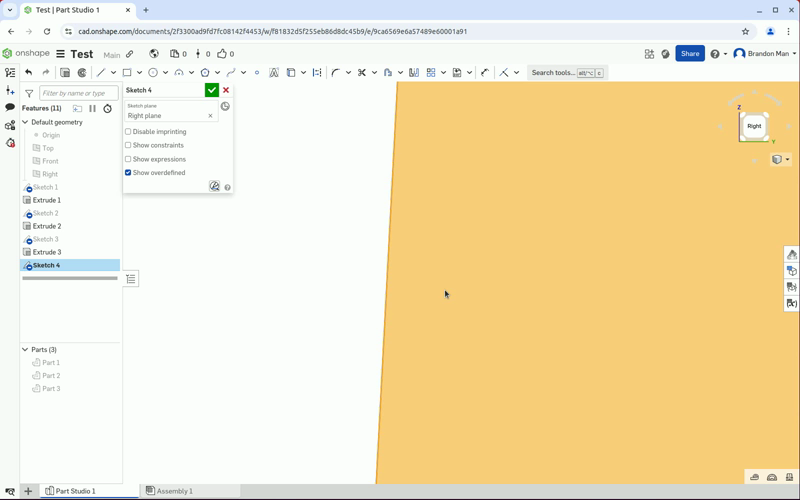
scroll(-6)
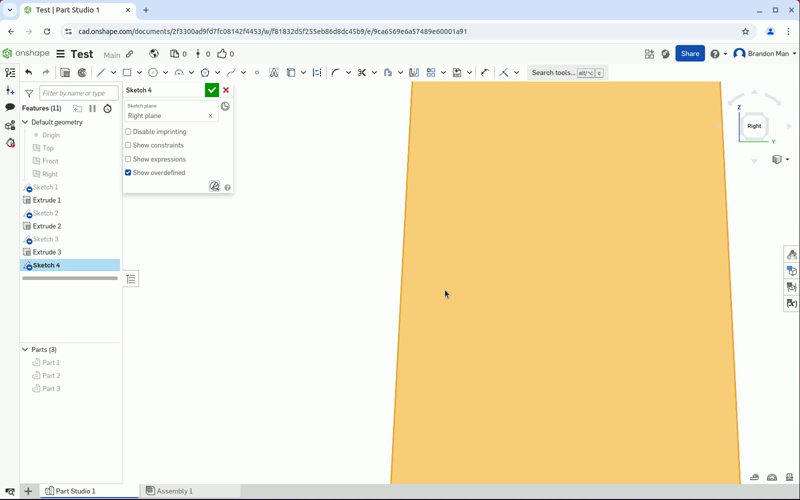
scroll(-6)
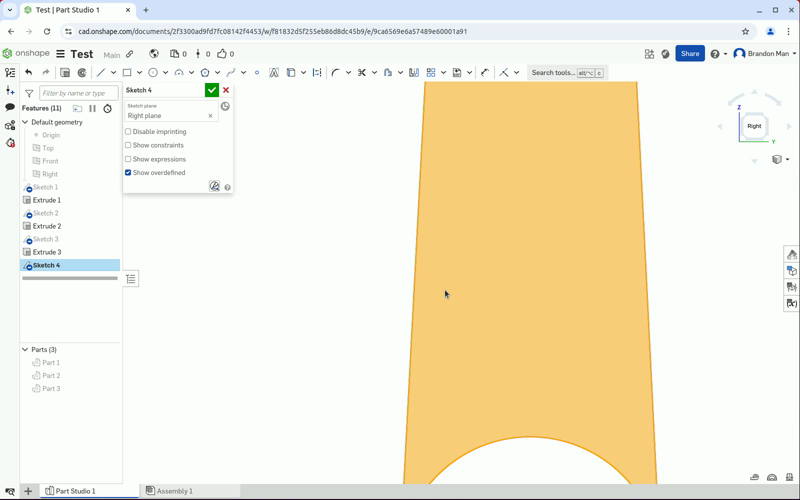
scroll(-6)
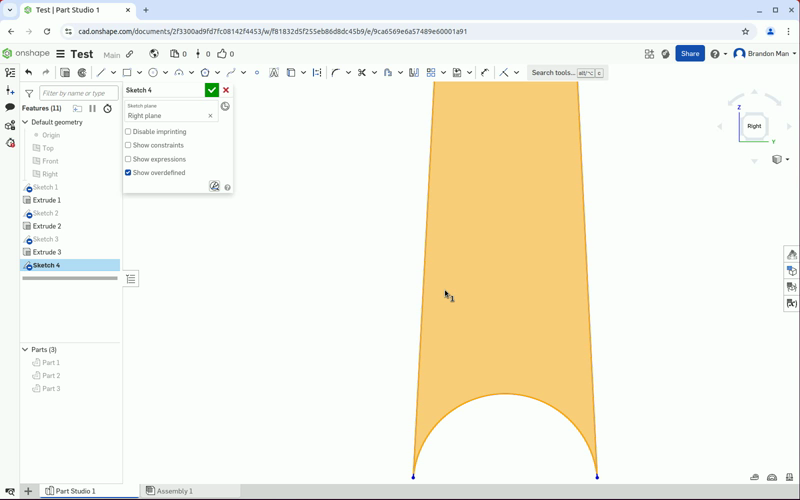
scroll(-6)
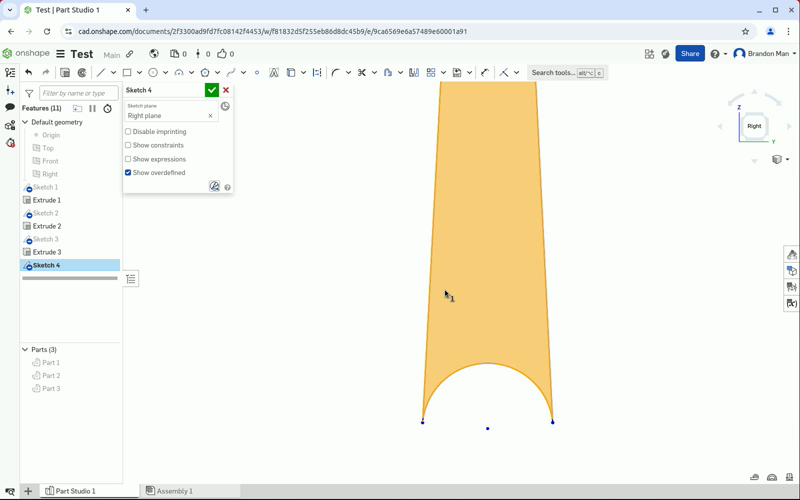
scroll(-6)
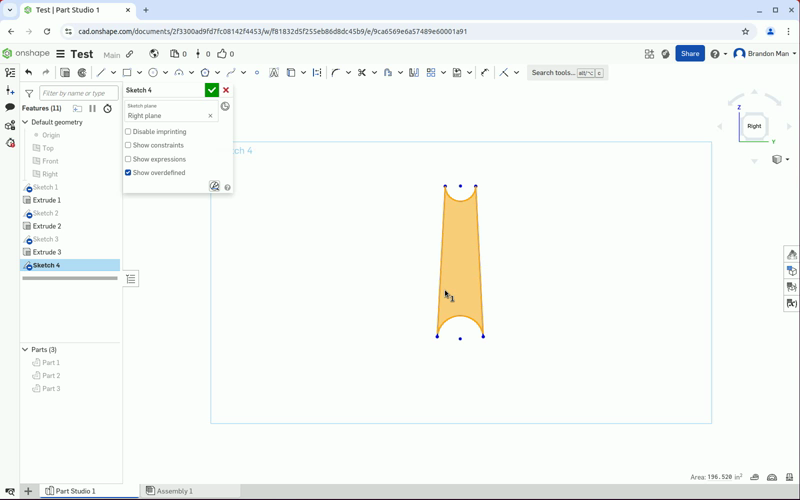
mouse_move(73, 352)
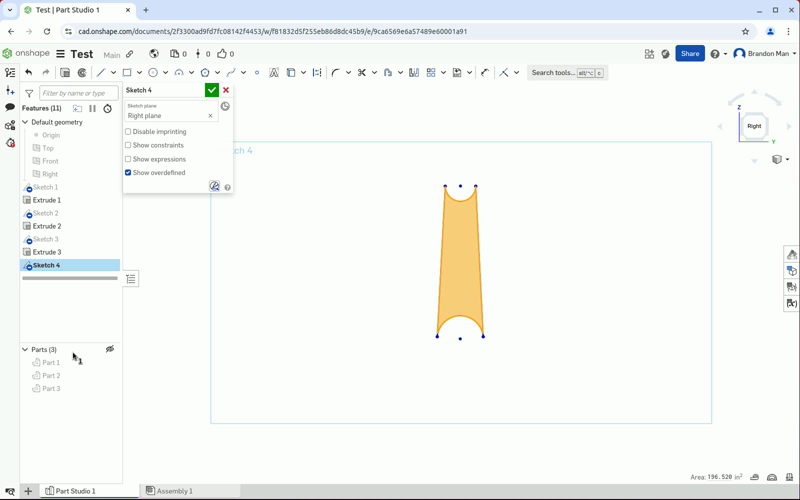
key(shift+y)
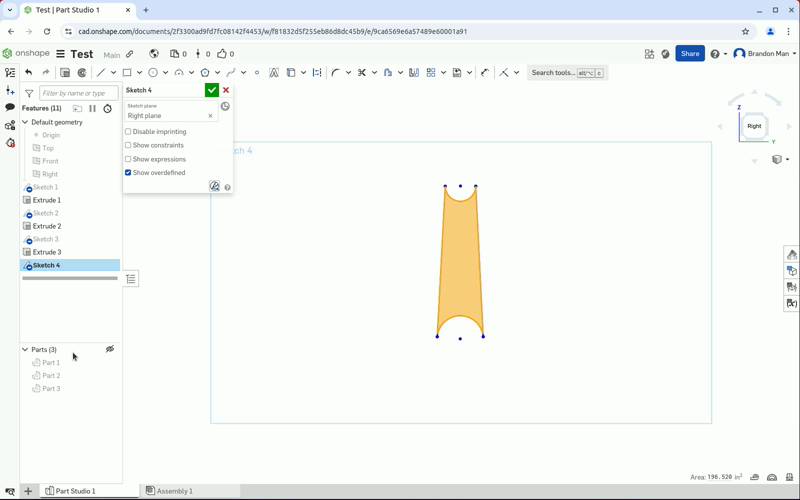
key(shift+e)
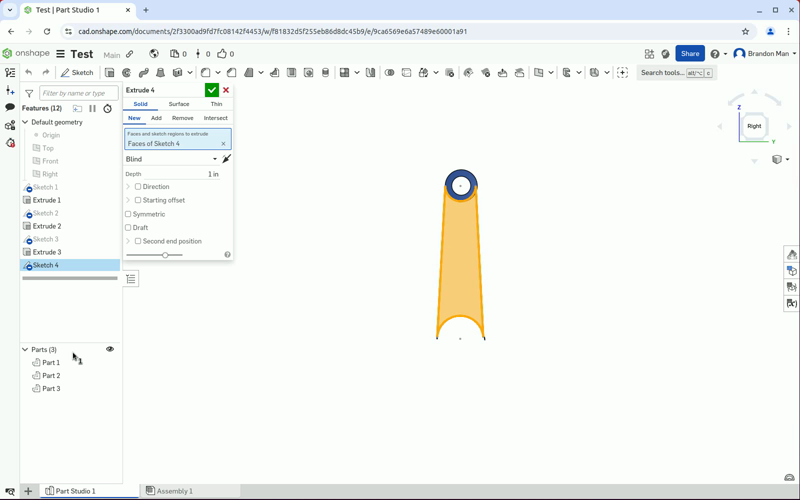
mouse_move(143, 106)
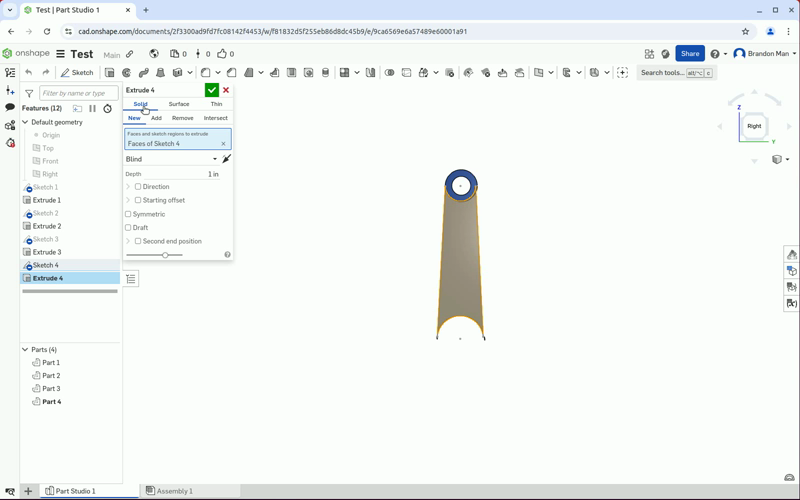
click(143, 106)
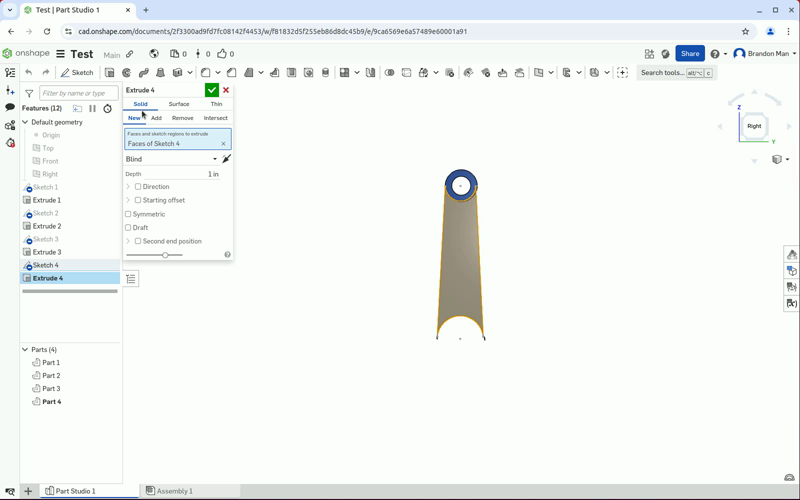
mouse_move(137, 120)
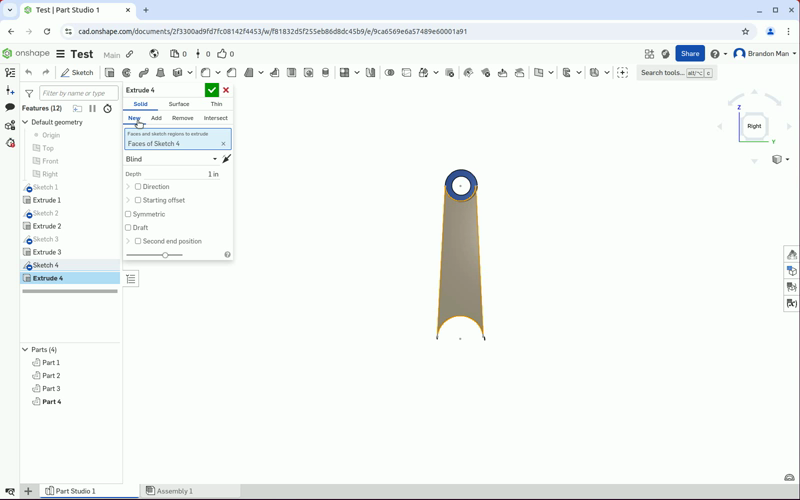
click(137, 120)
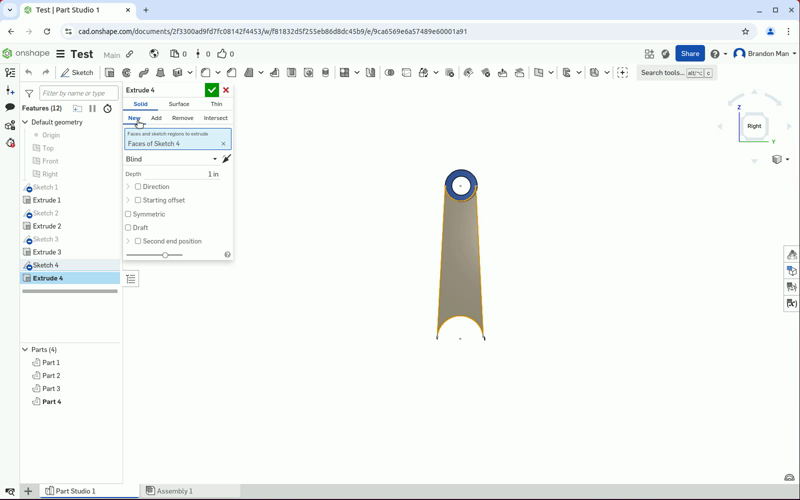
key(tab, 4)
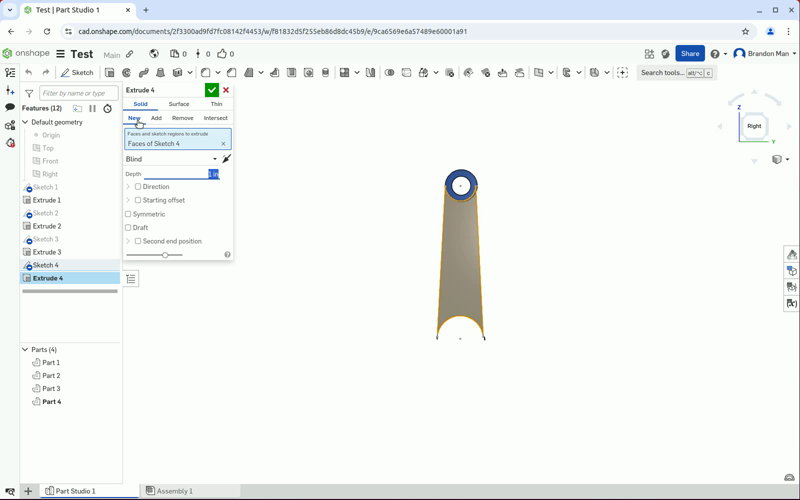
text(1.204)
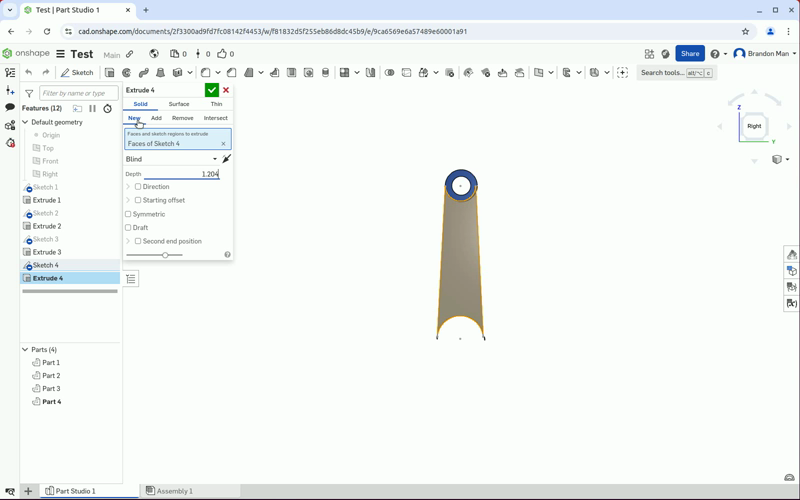
key(tab, 3)
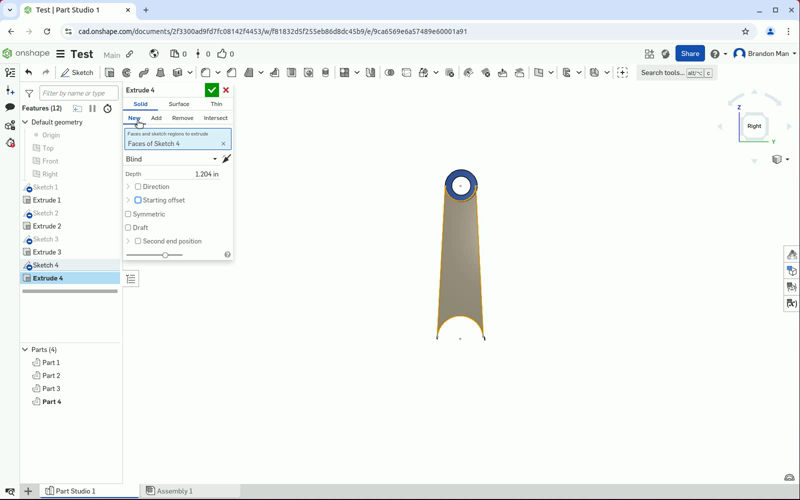
key(tab, 2)
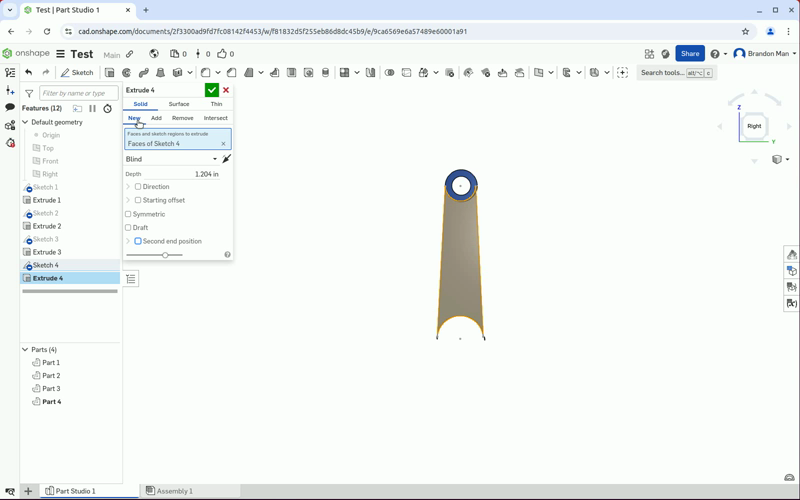
key(space)
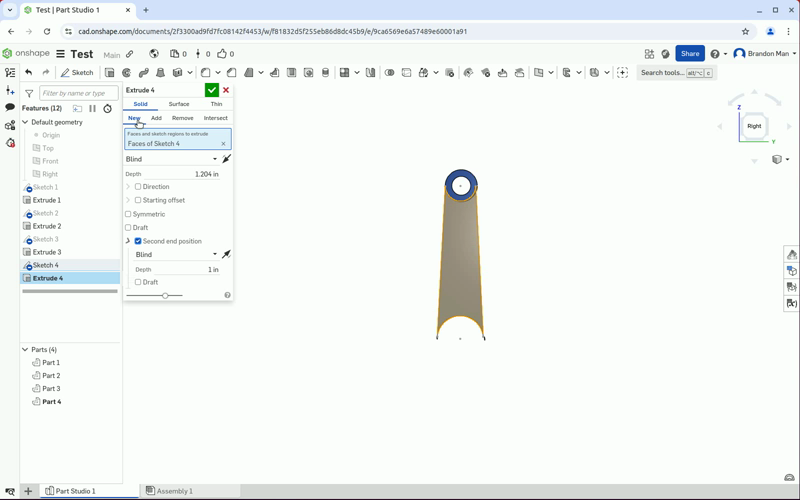
key(tab, 3)
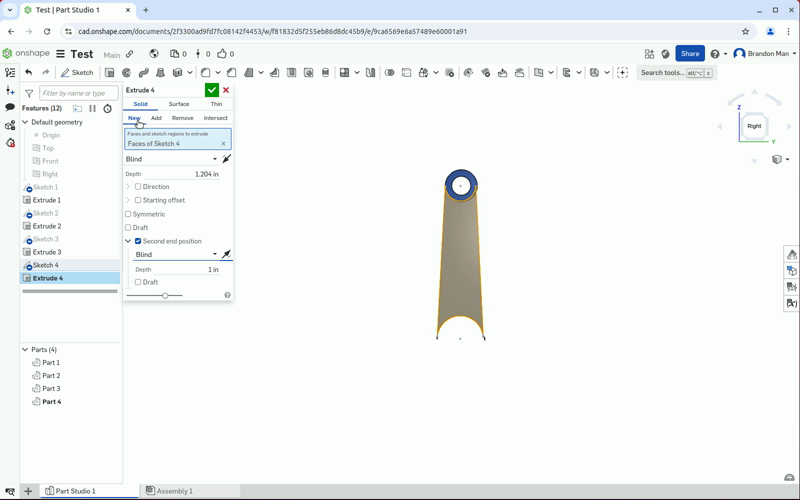
text(1.204)
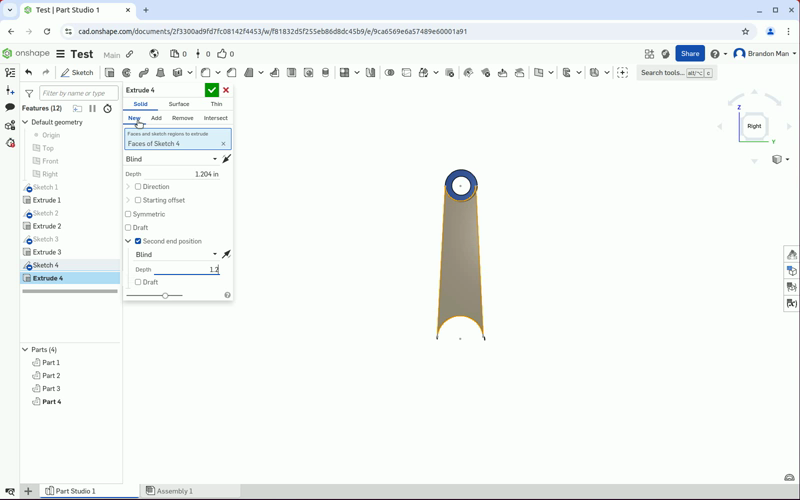
key(enter)
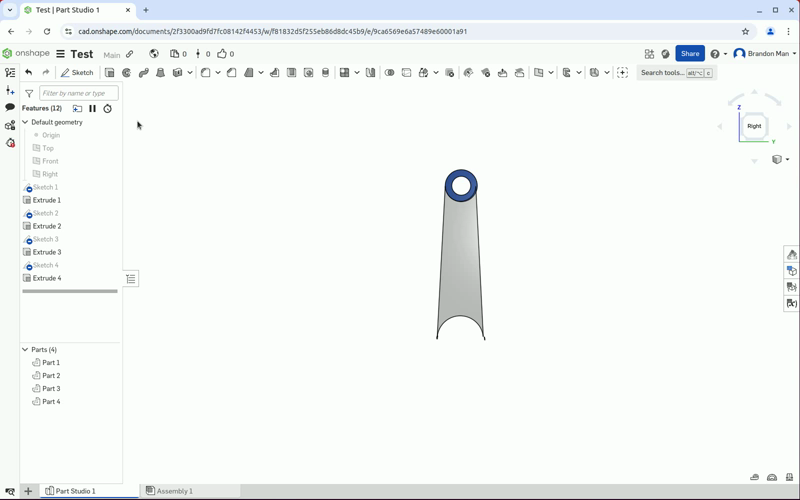
key(shift+h)
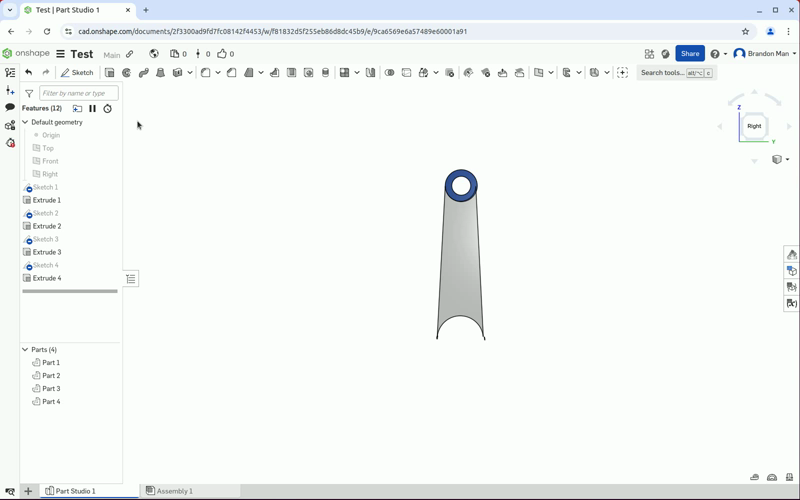
key(shift+h)
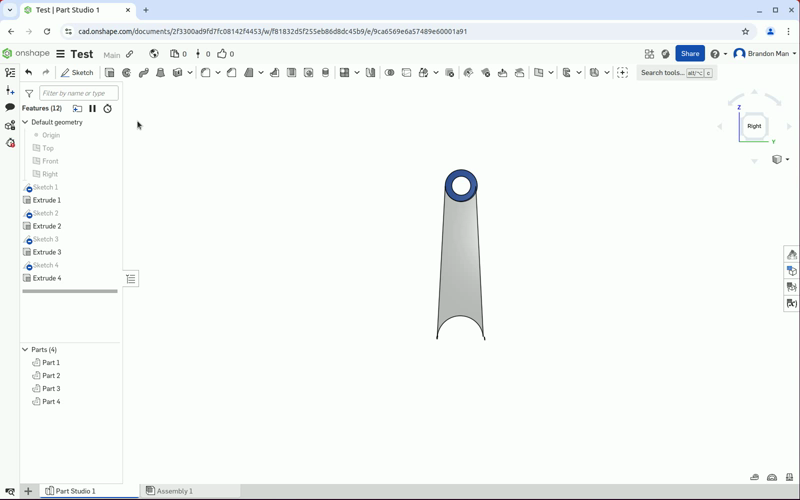
mouse_move(73, 189)
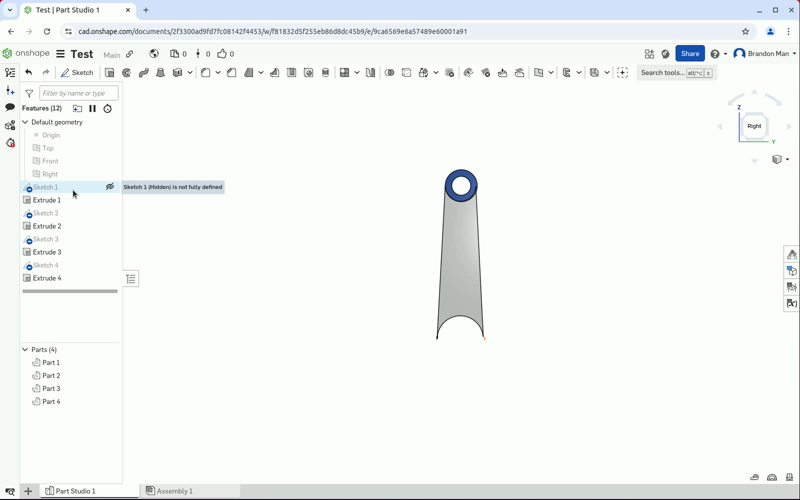
click(73, 189)
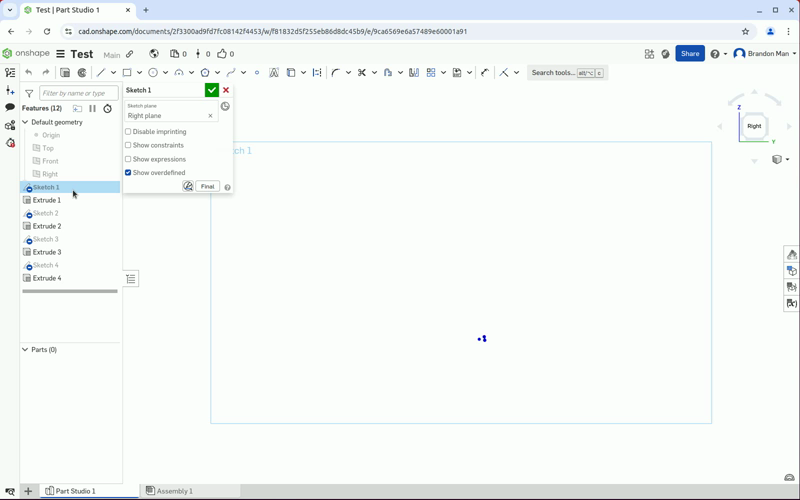
mouse_move(229, 92)
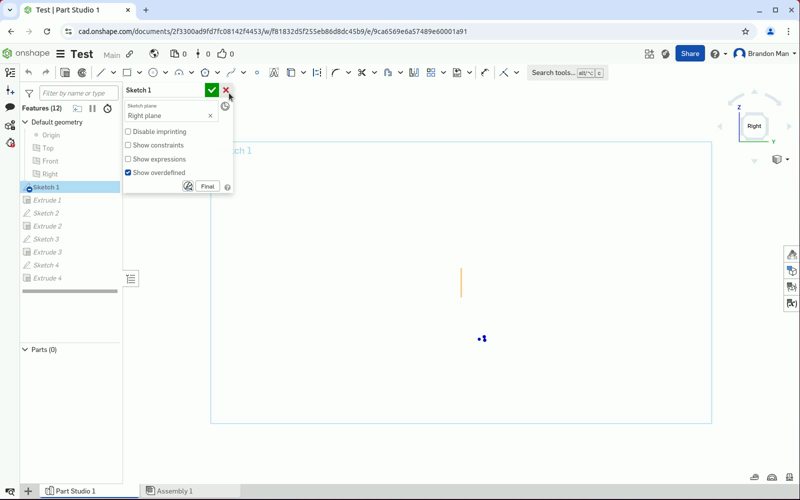
click(229, 92)
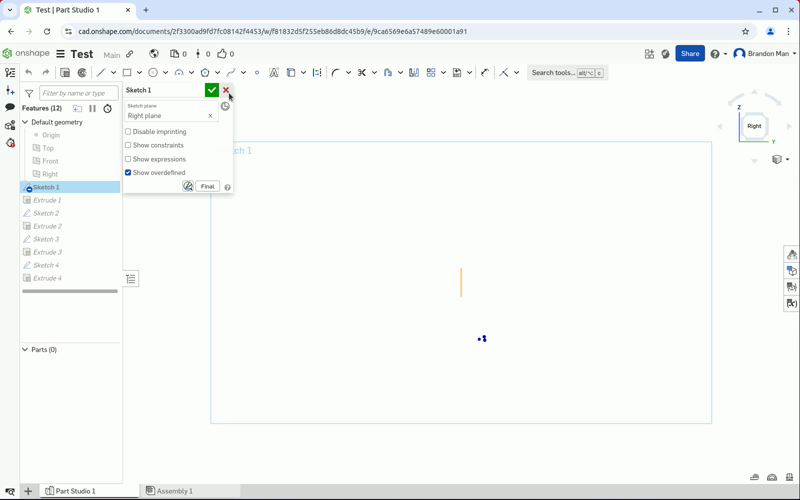
key(shift+s)
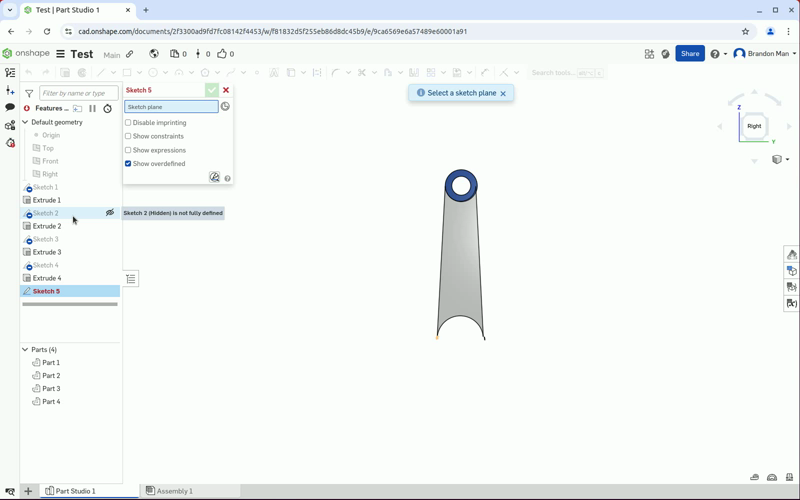
scroll(3)
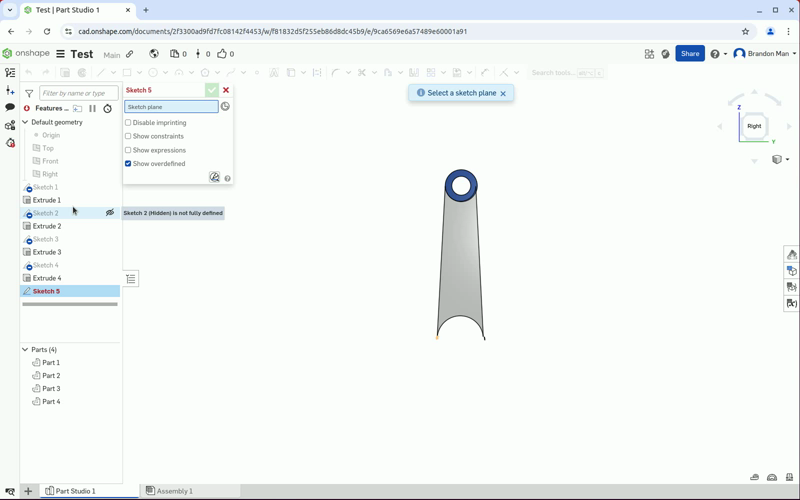
mouse_move(73, 176)
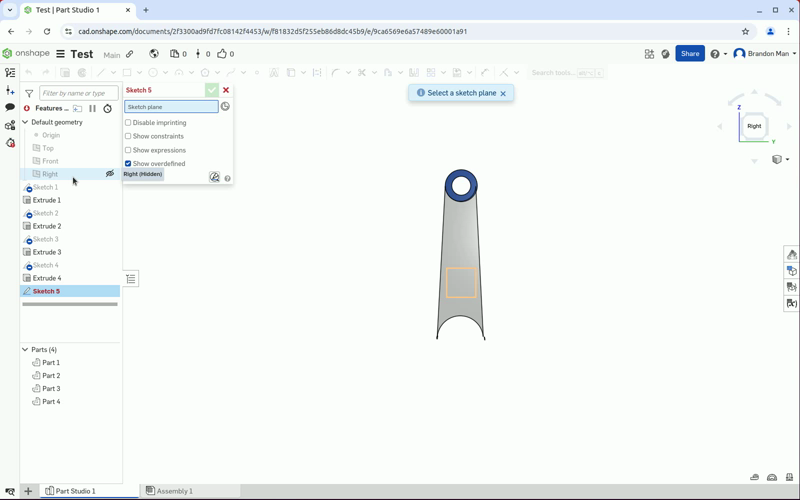
click(73, 176)
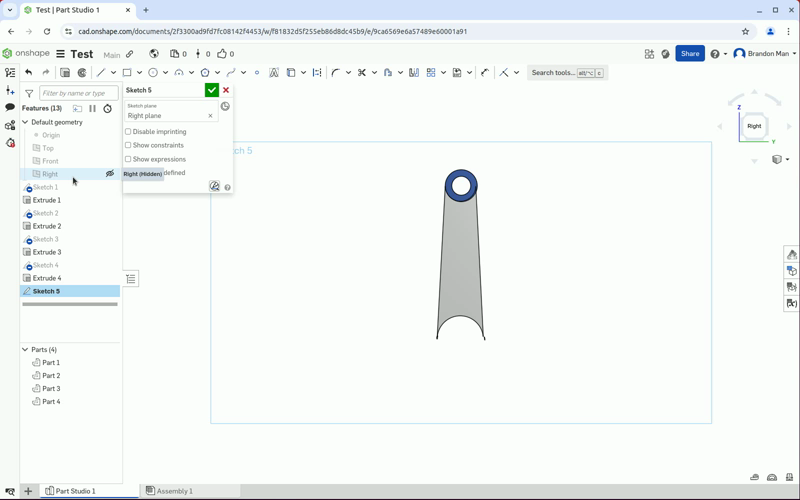
mouse_move(73, 352)
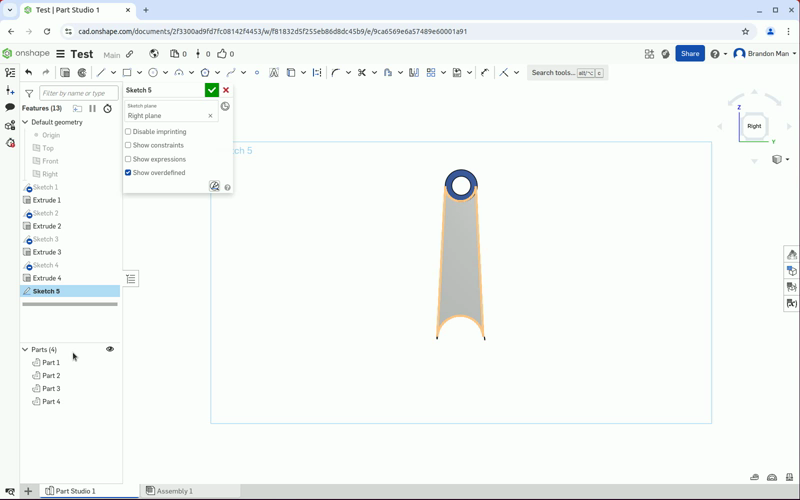
key(y)
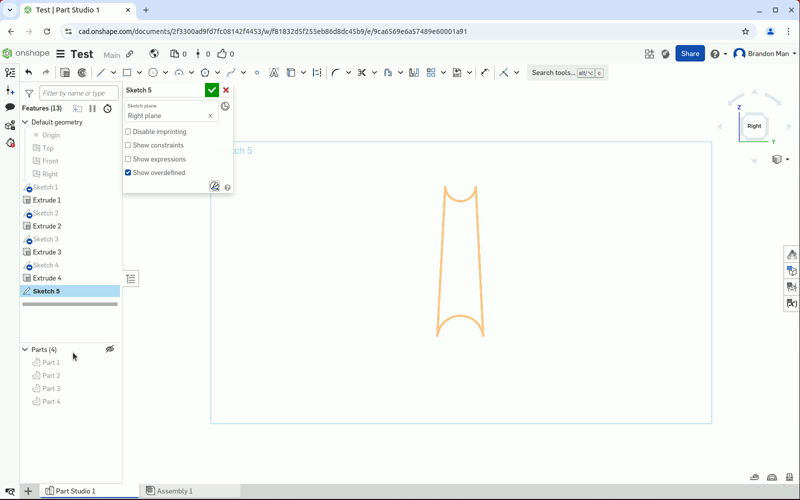
key(a)
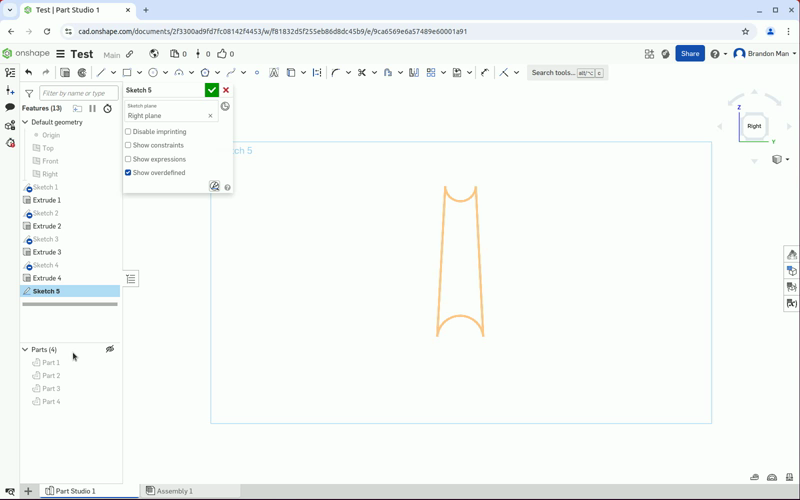
key_down(shift)
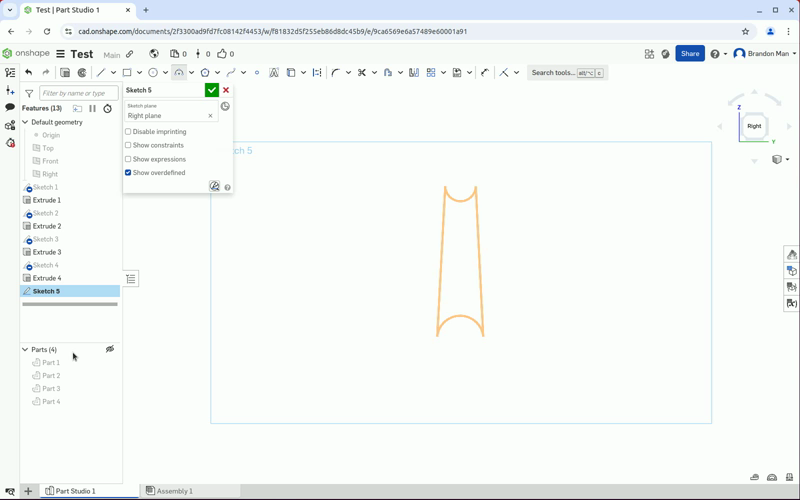
mouse_move(437, 339)
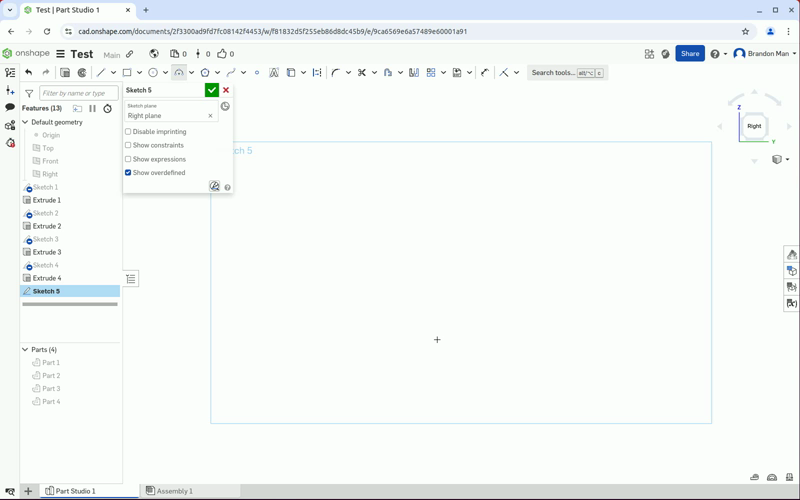
click(437, 339)
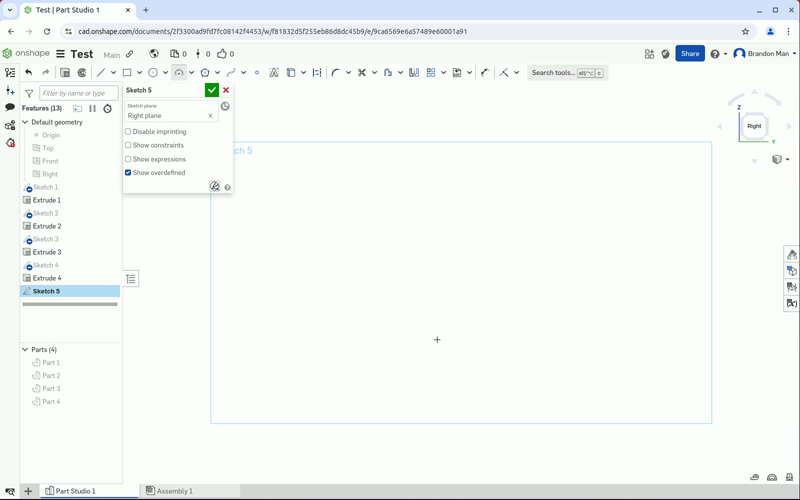
key_up(shift)
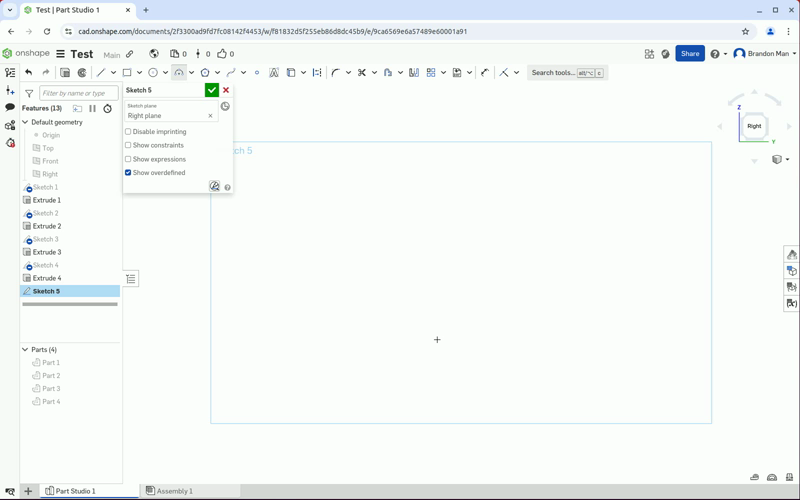
key_down(shift)
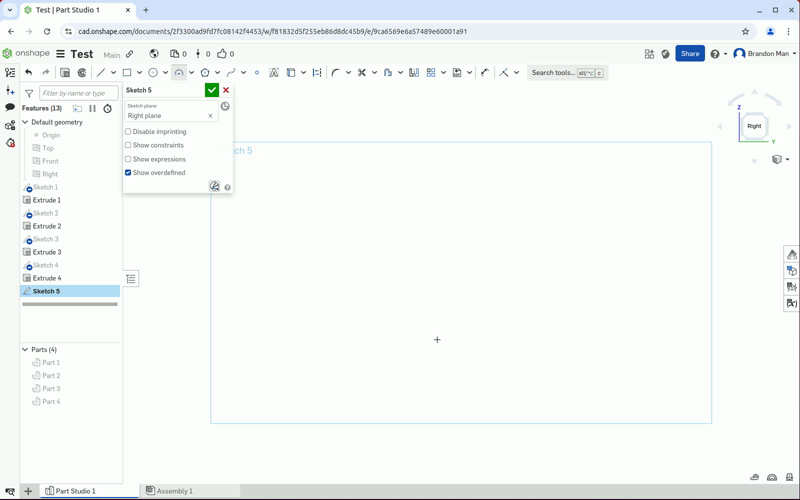
mouse_move(483, 339)
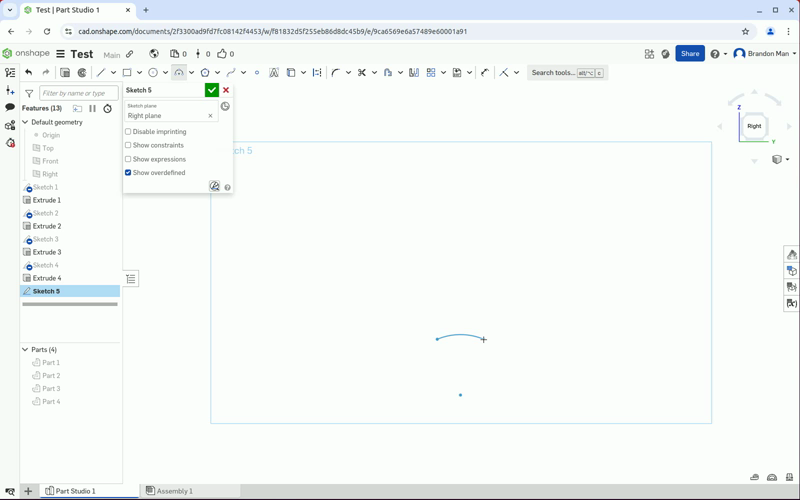
click(483, 339)
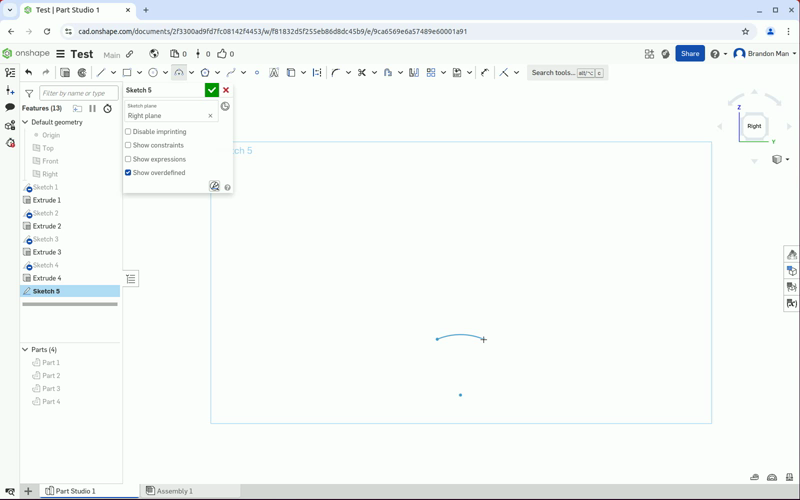
mouse_move(460, 362)
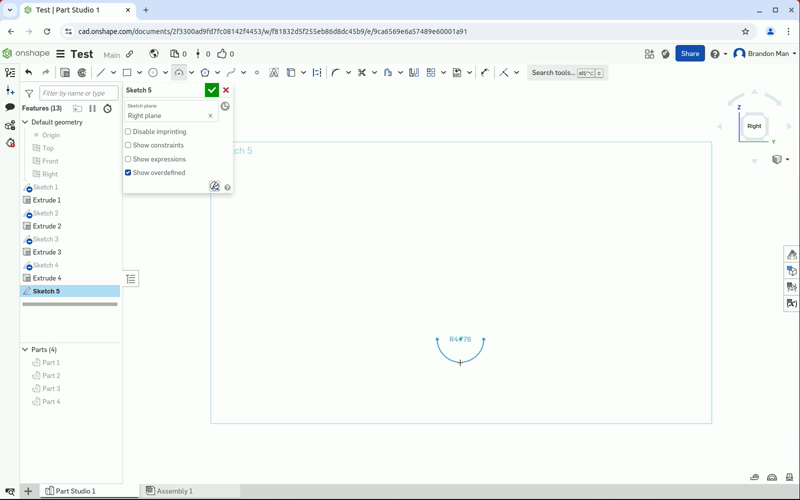
click(460, 362)
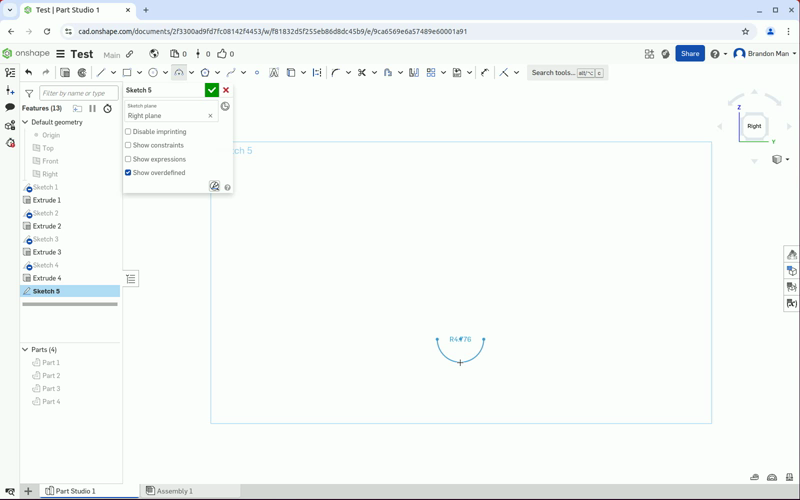
key_up(shift)
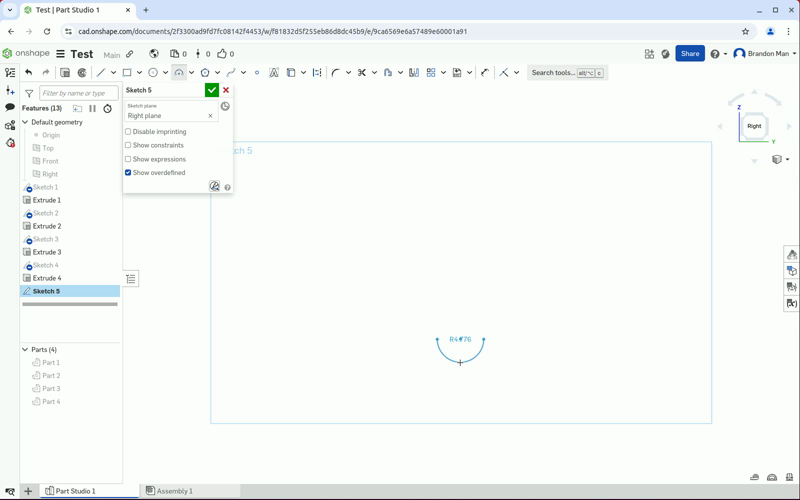
key(esc)
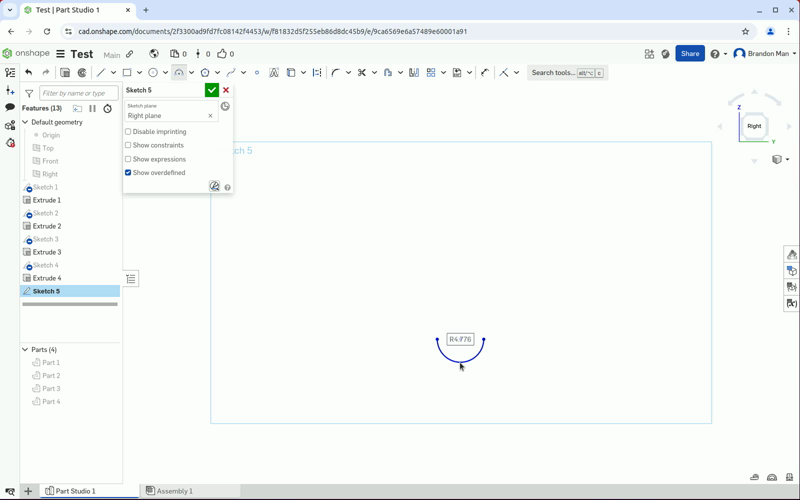
key(l)
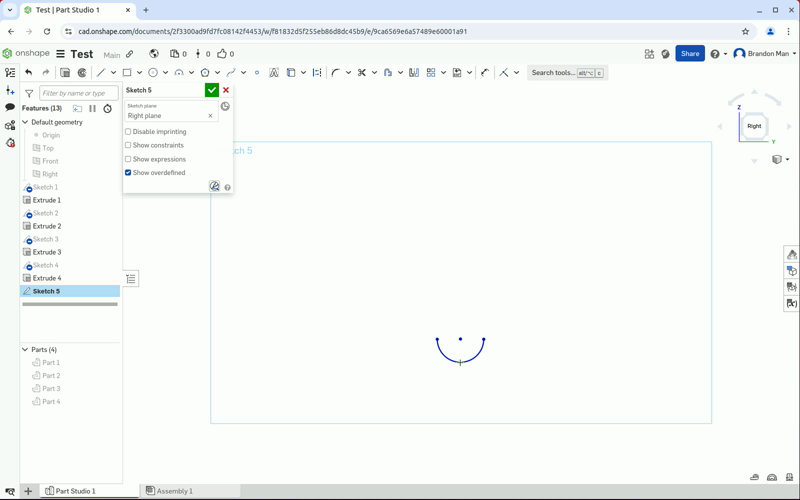
mouse_move(483, 339)
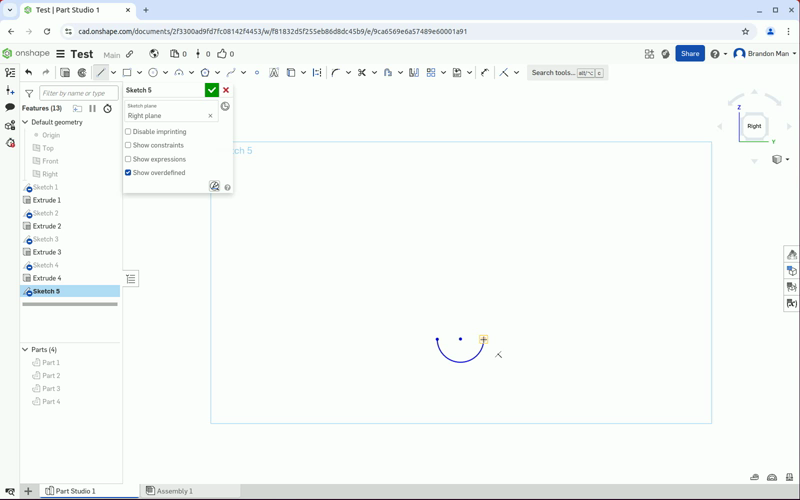
click(483, 339)
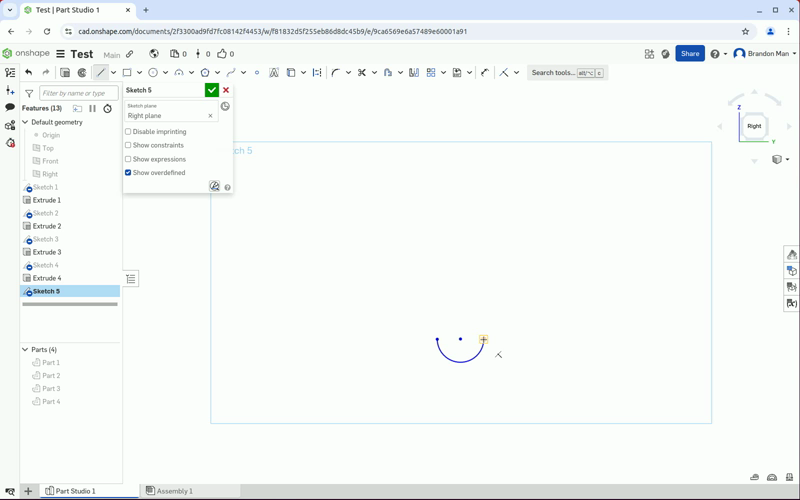
key_down(shift)
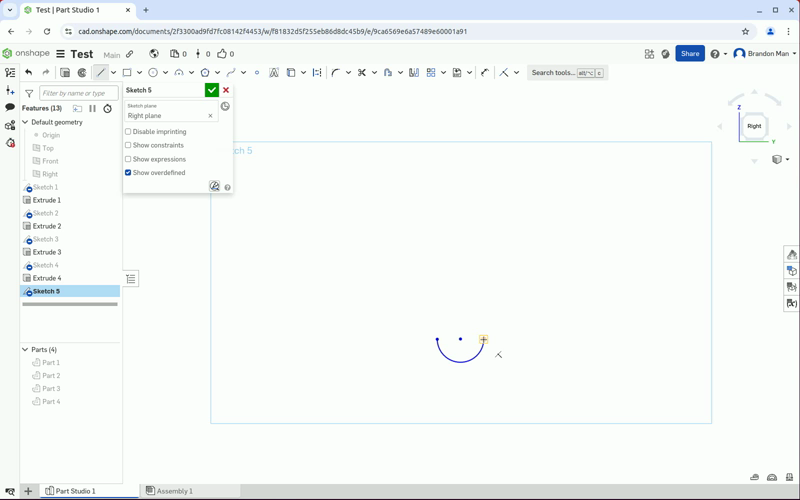
mouse_move(513, 339)
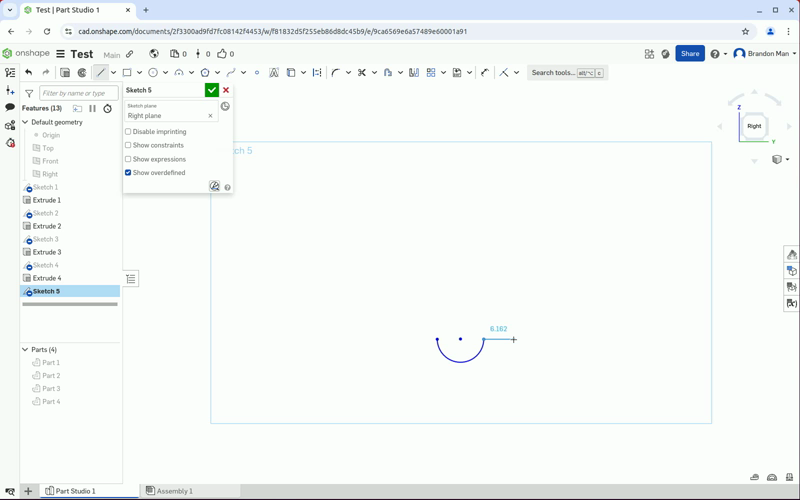
mouse_move(483, 336)
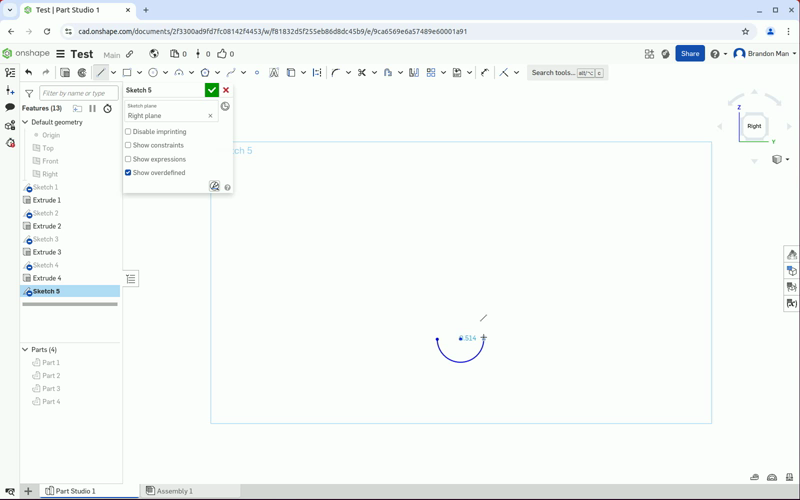
scroll(6)
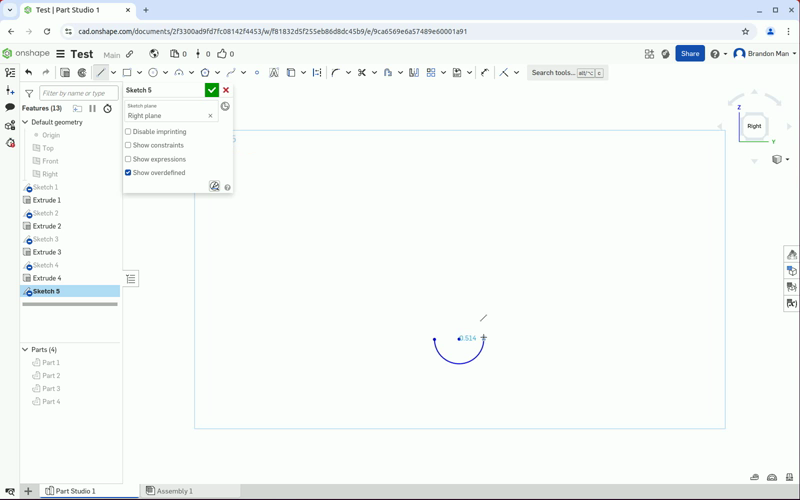
scroll(6)
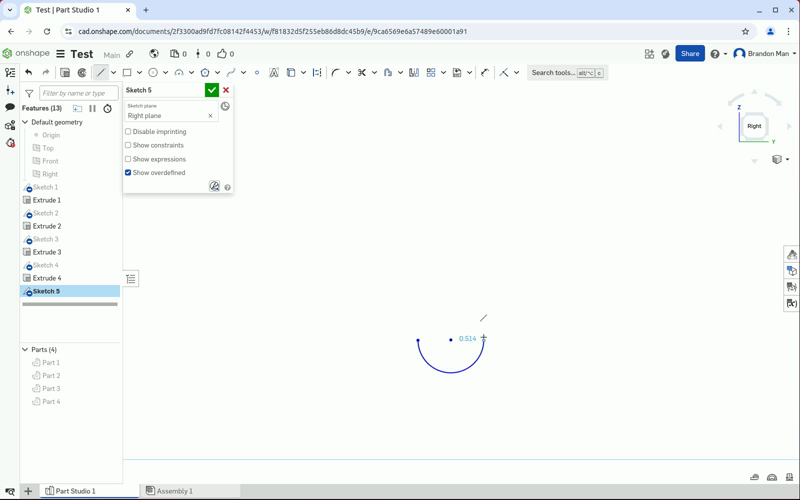
scroll(6)
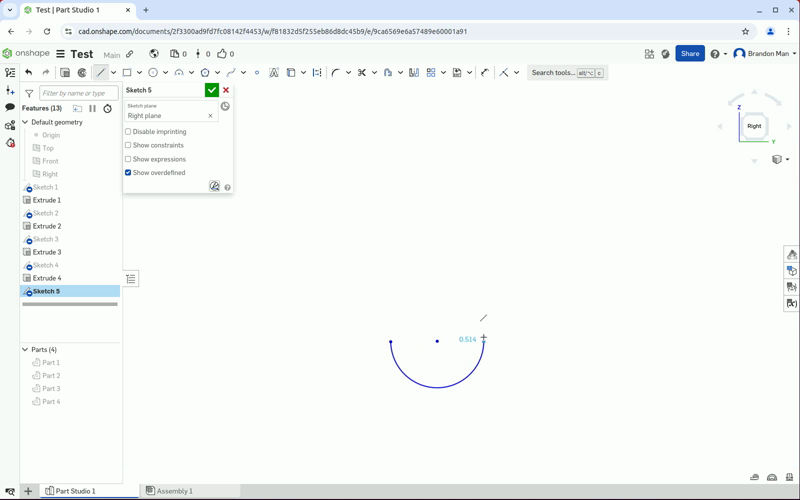
scroll(6)
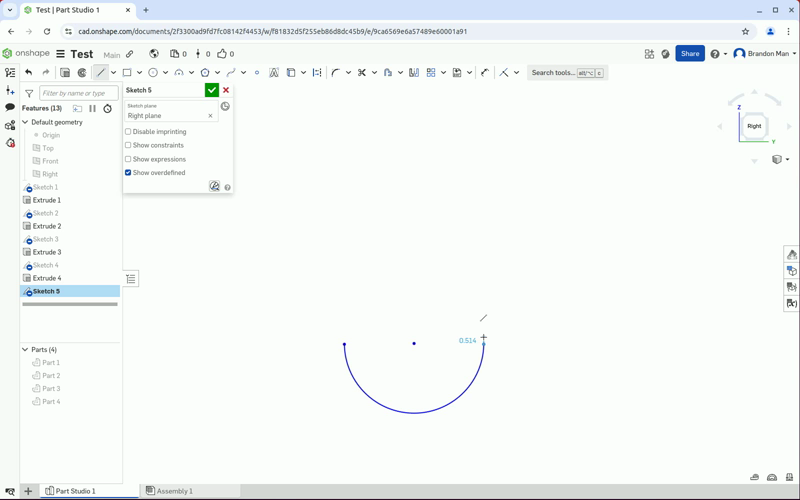
scroll(6)
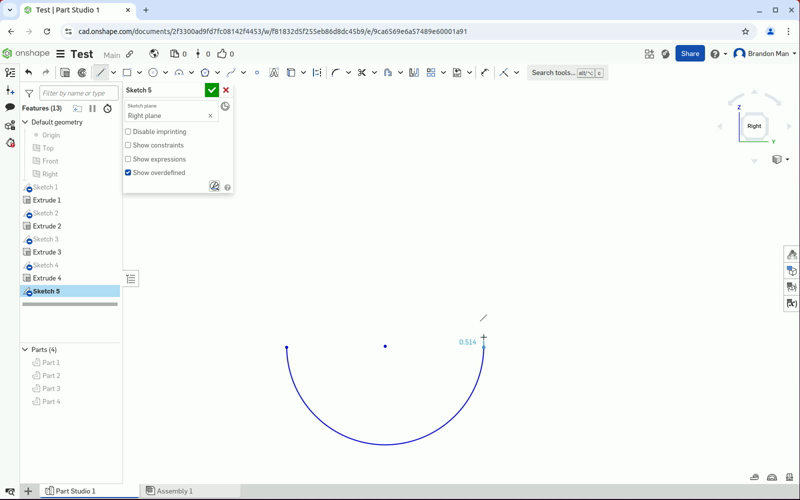
scroll(6)
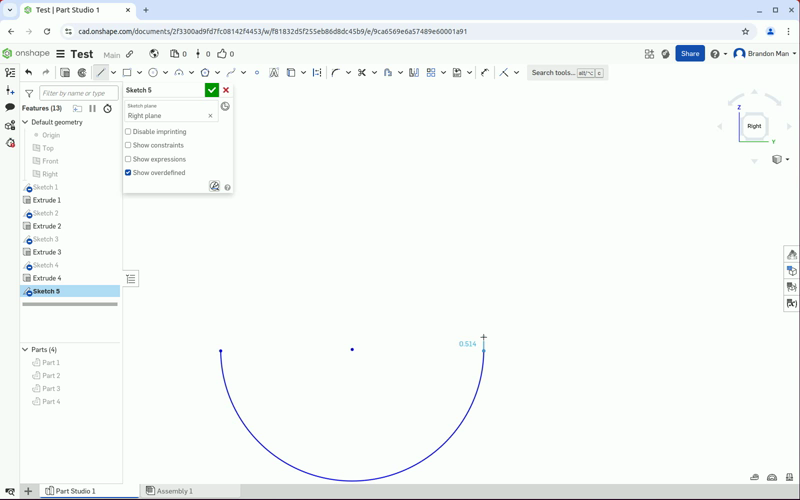
scroll(6)
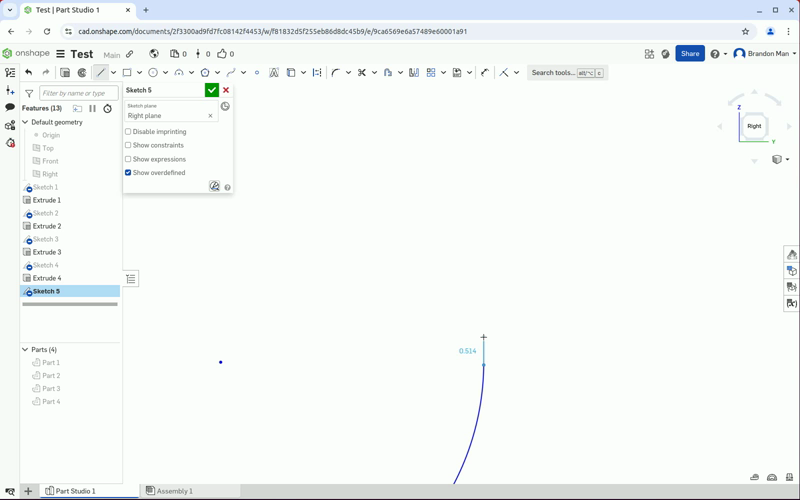
click(483, 336)
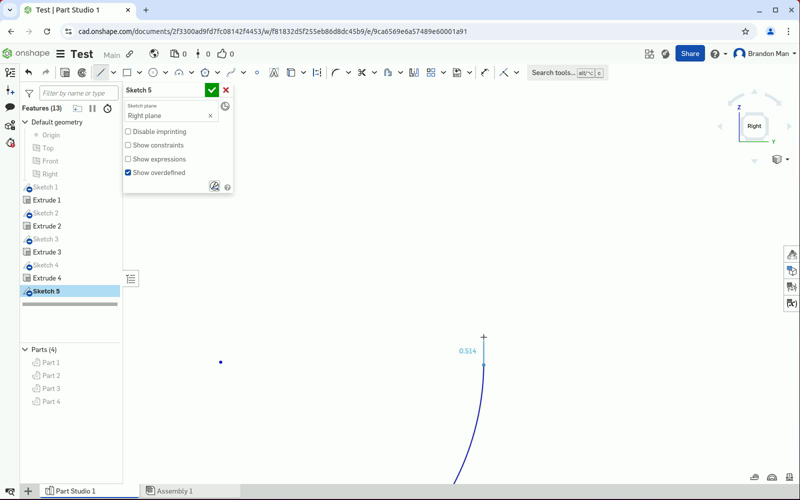
scroll(-6)
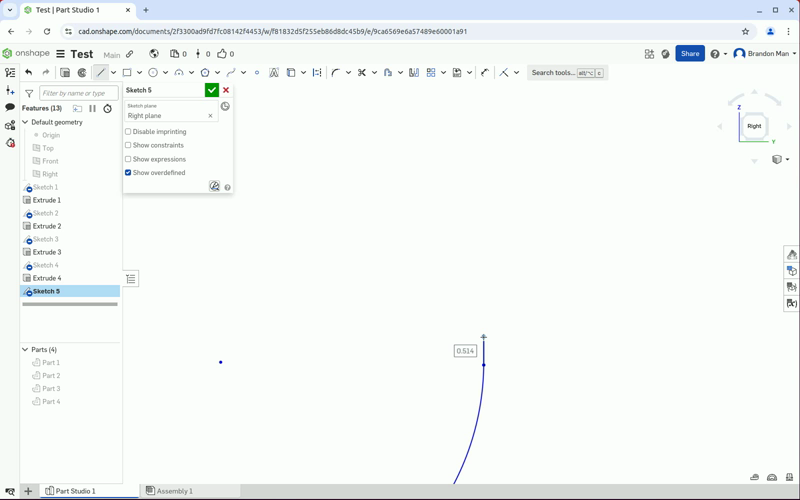
scroll(-6)
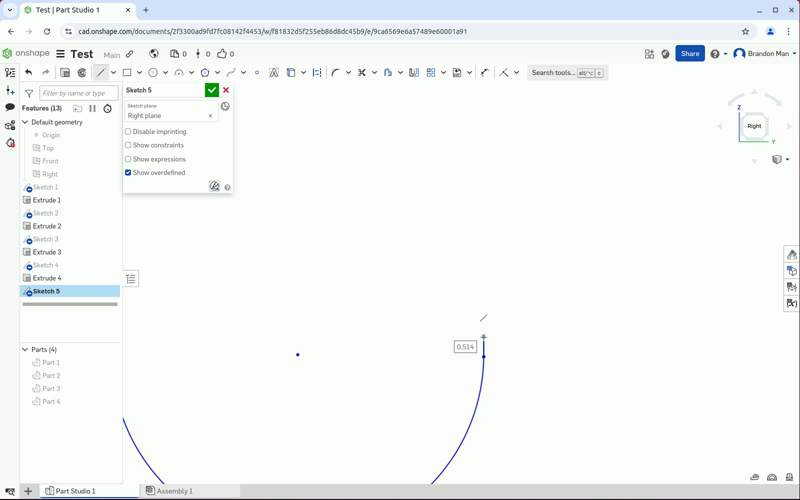
scroll(-6)
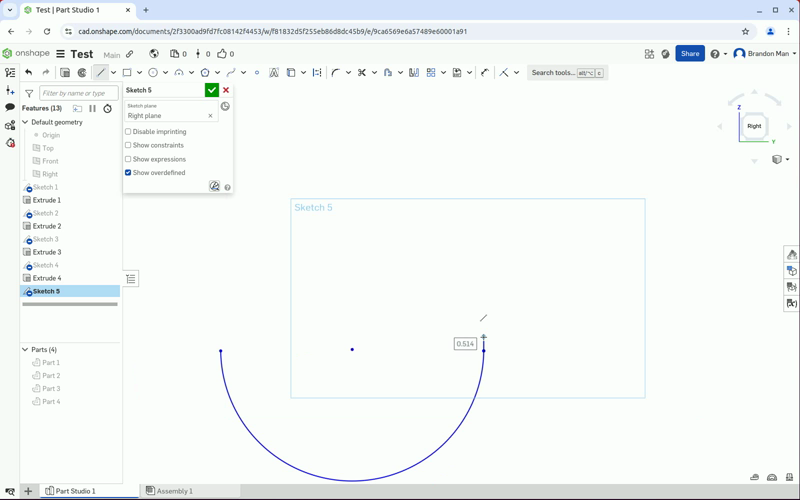
scroll(-6)
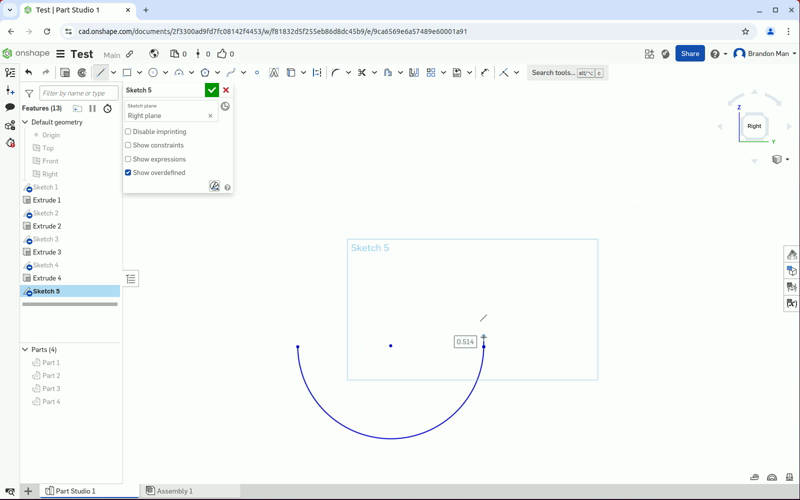
scroll(-6)
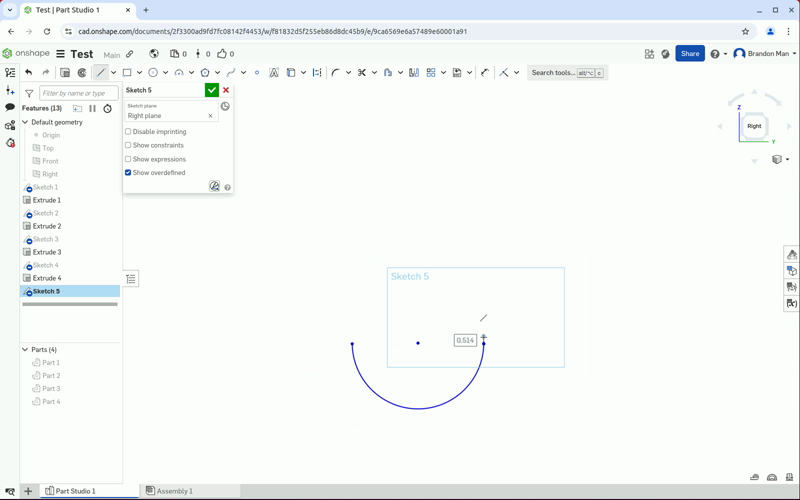
scroll(-6)
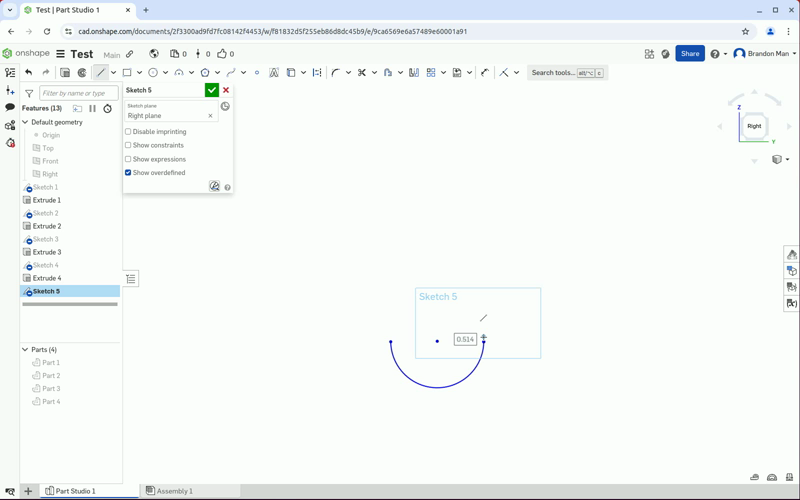
scroll(-6)
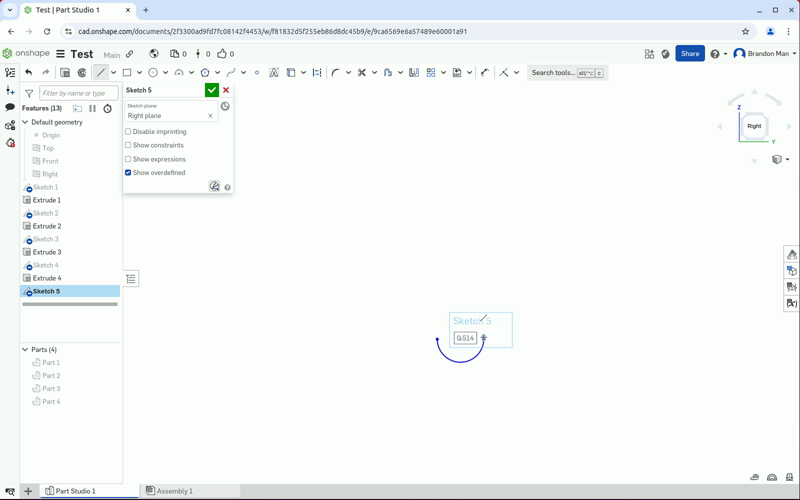
key_up(shift)
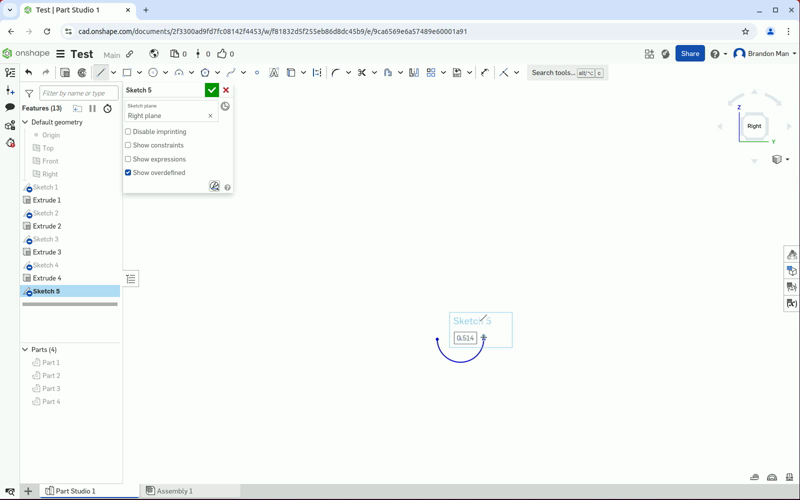
key(esc)
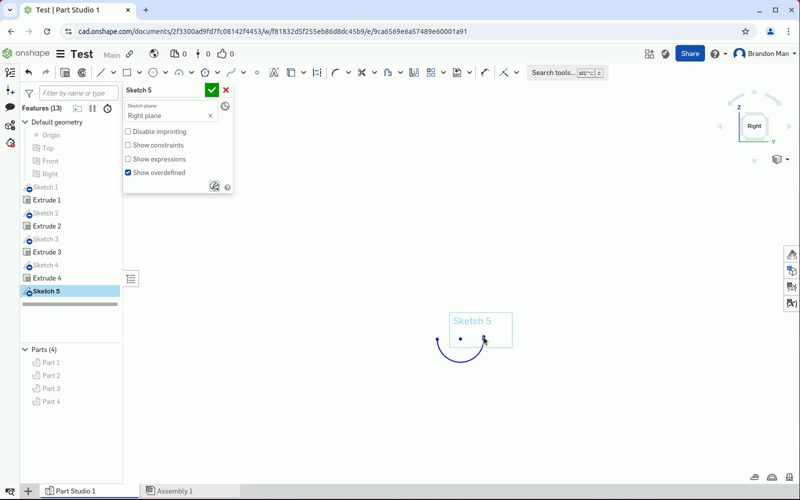
key(a)
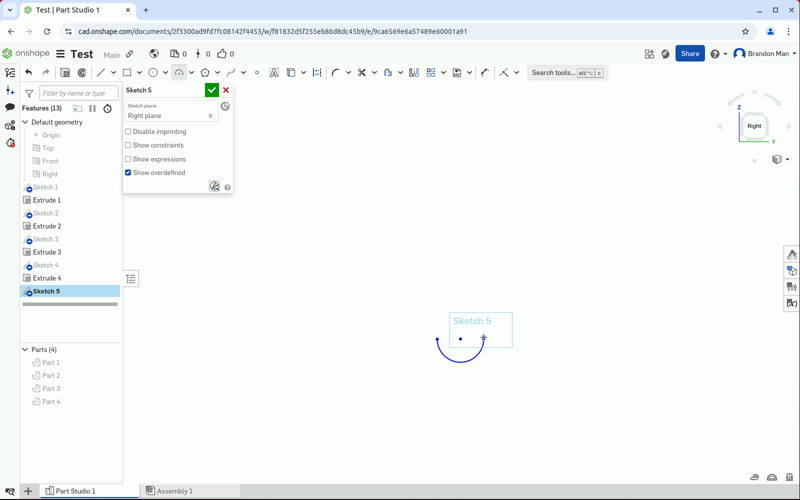
mouse_move(483, 336)
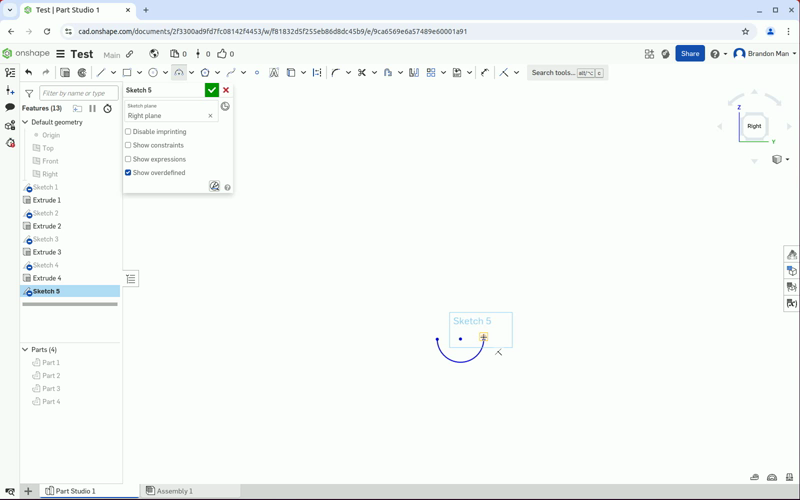
scroll(6)
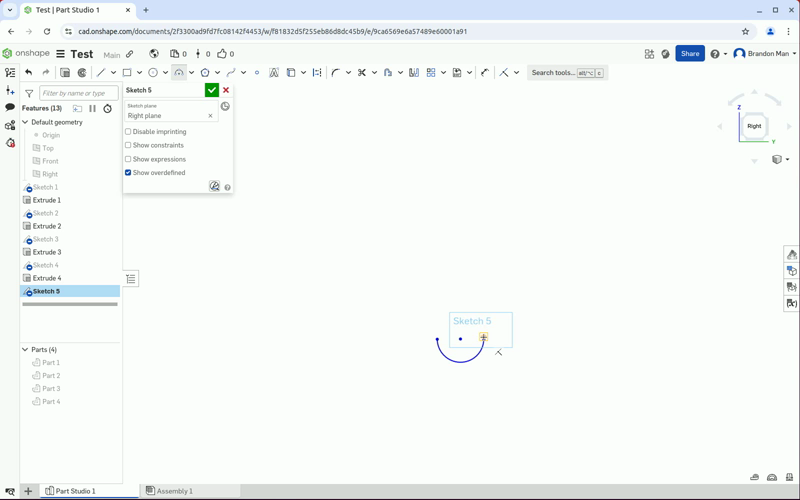
scroll(6)
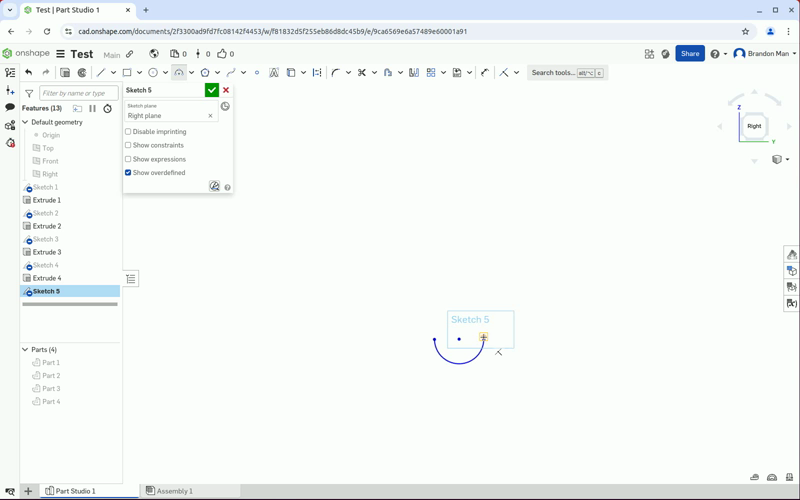
scroll(6)
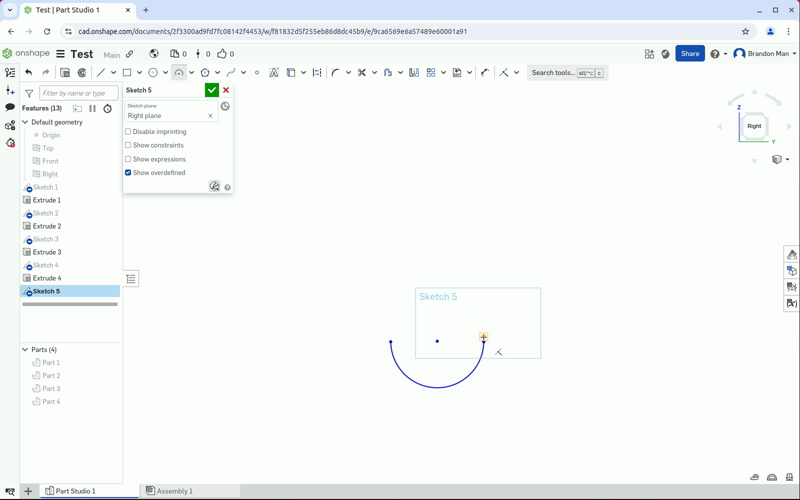
scroll(6)
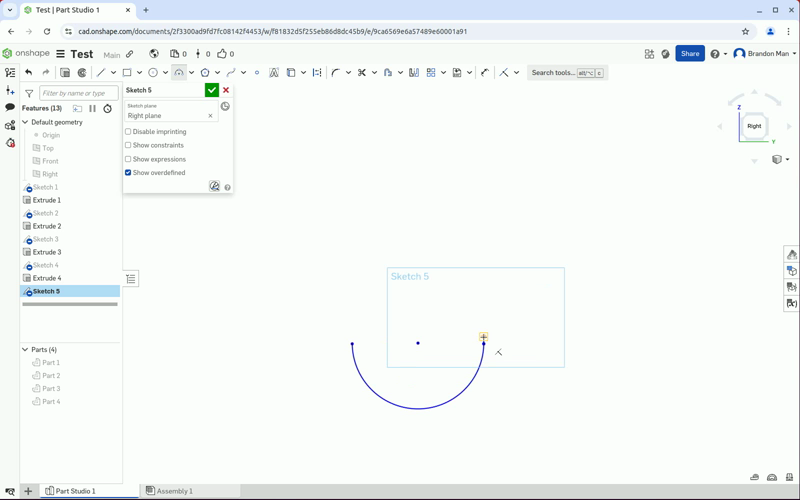
scroll(6)
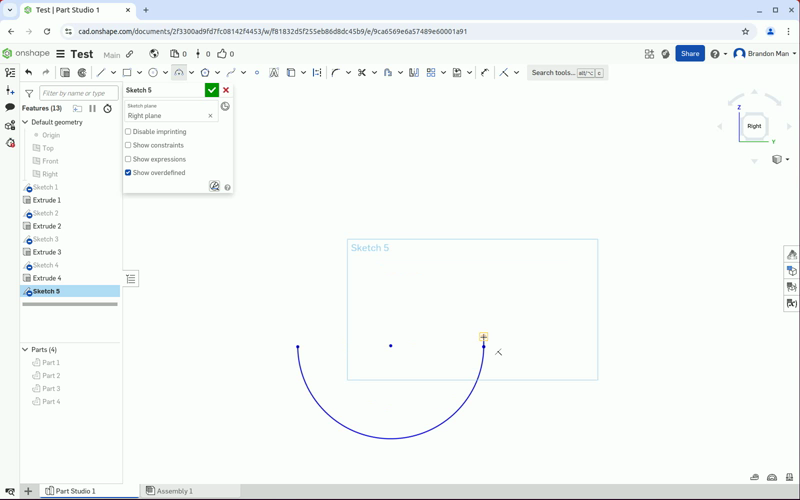
scroll(6)
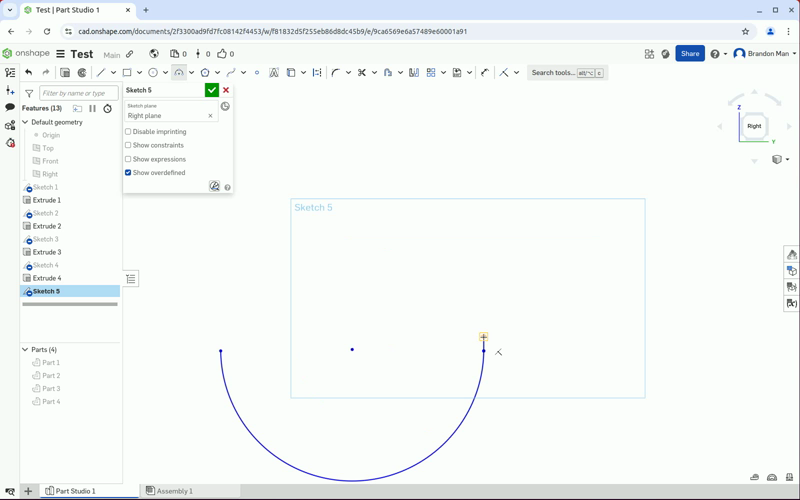
scroll(6)
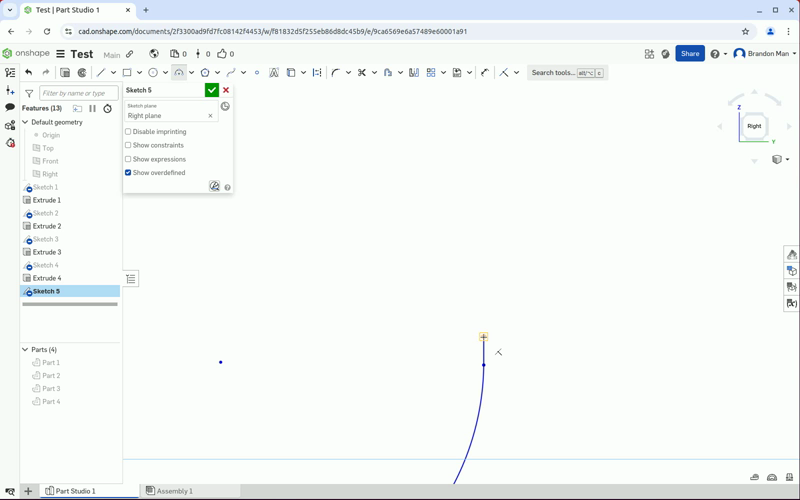
click(483, 336)
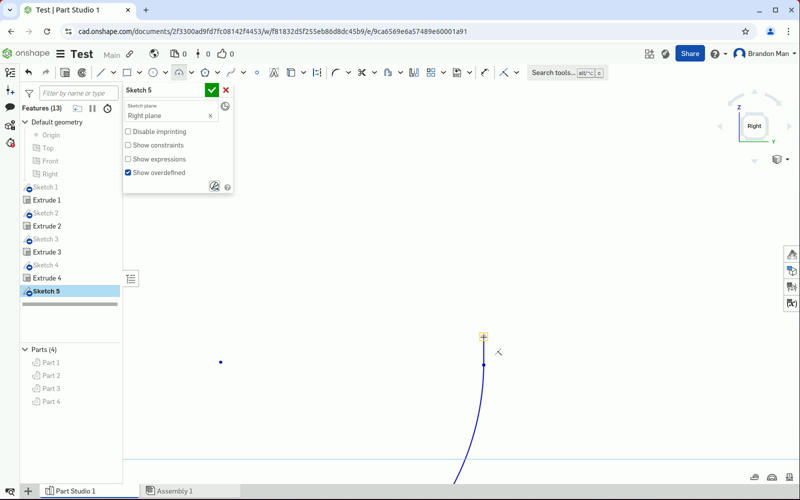
scroll(-6)
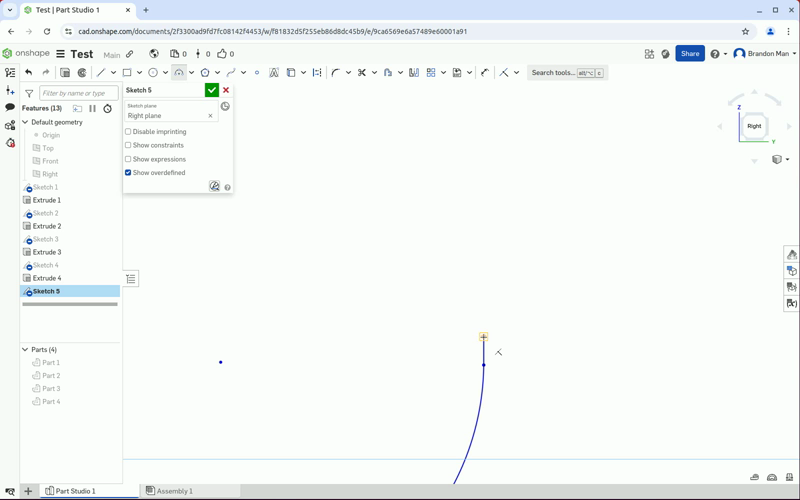
scroll(-6)
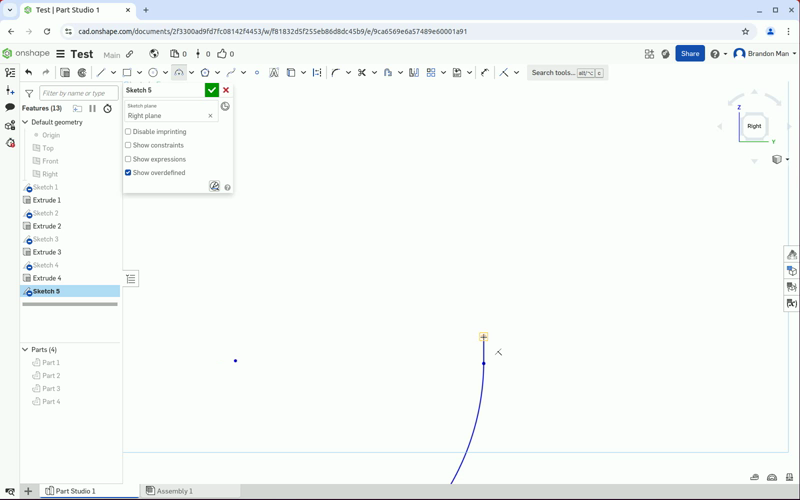
scroll(-6)
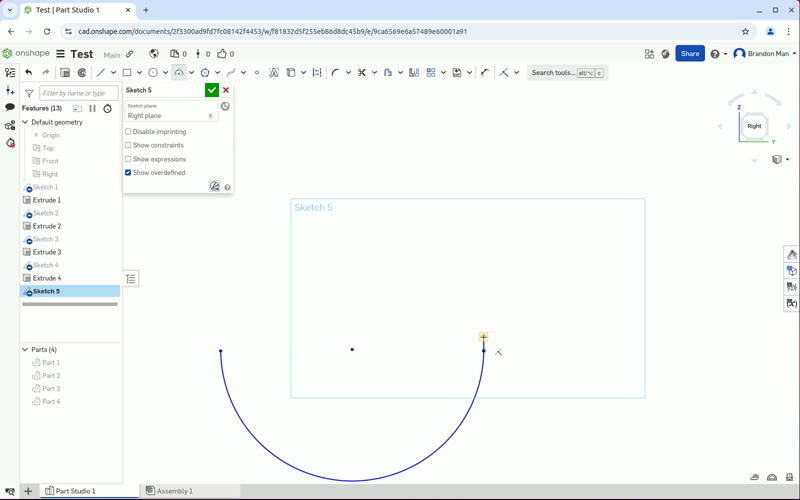
scroll(-6)
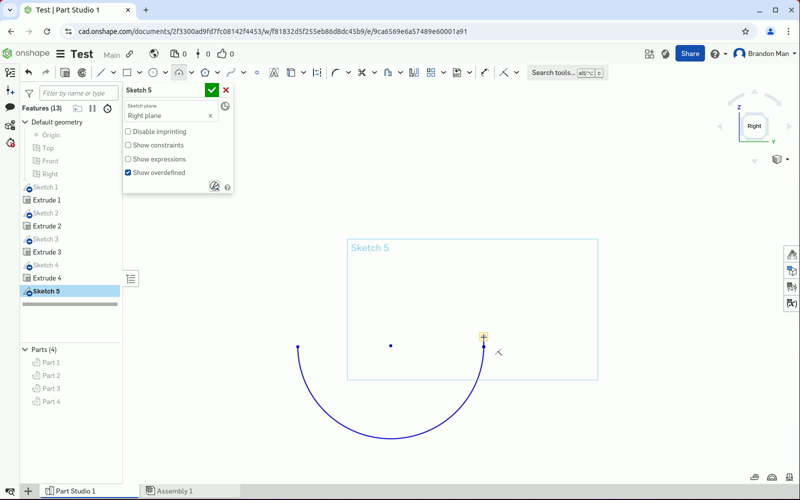
scroll(-6)
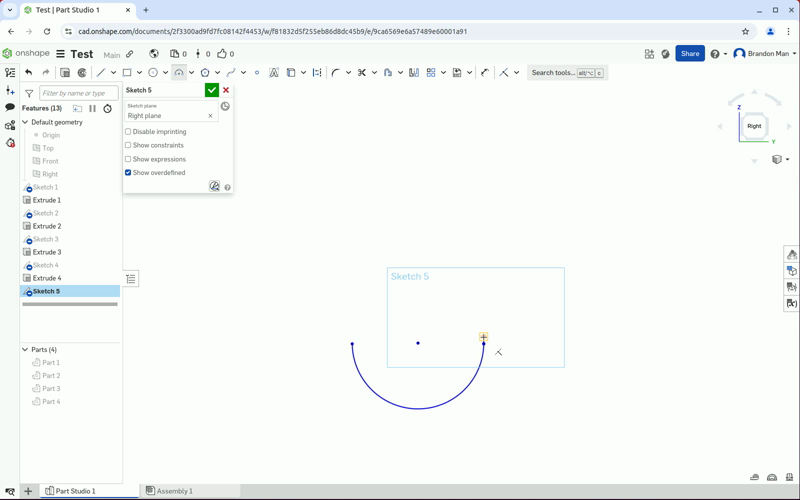
scroll(-6)
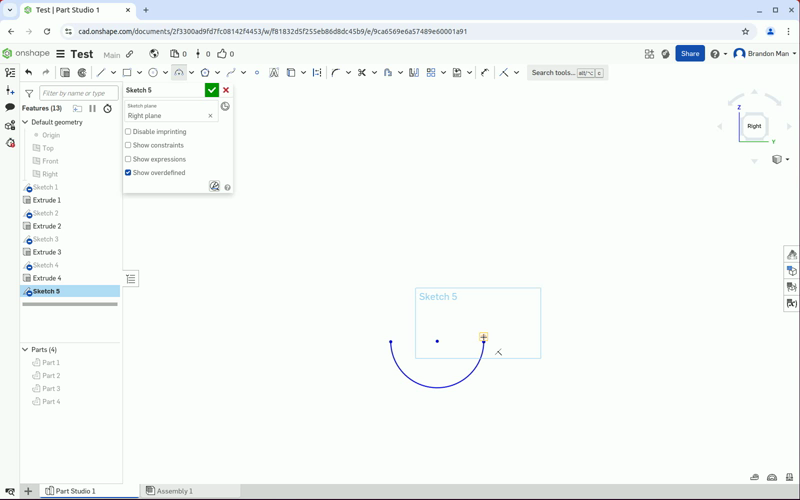
scroll(-6)
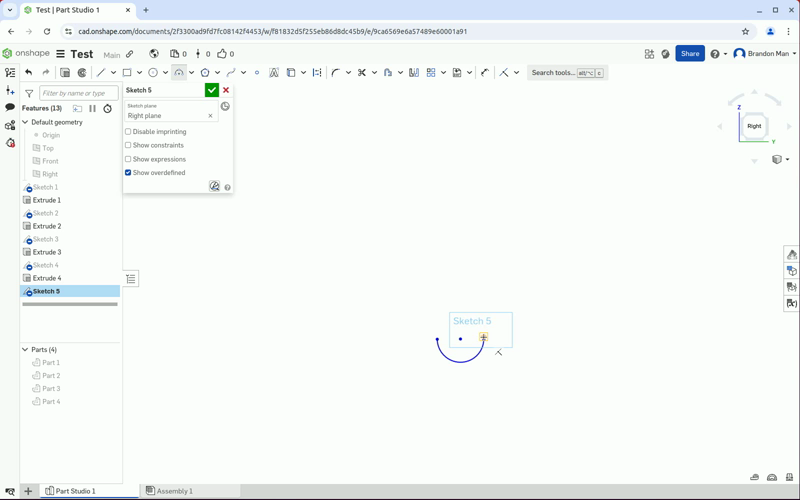
key_down(shift)
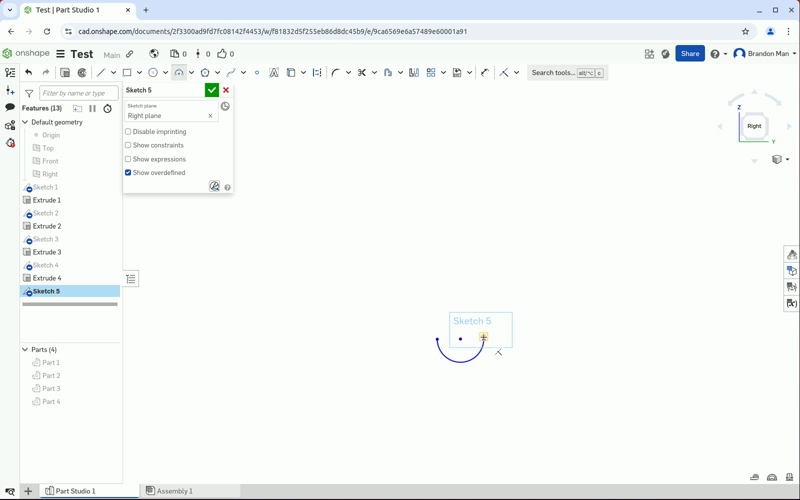
mouse_move(437, 336)
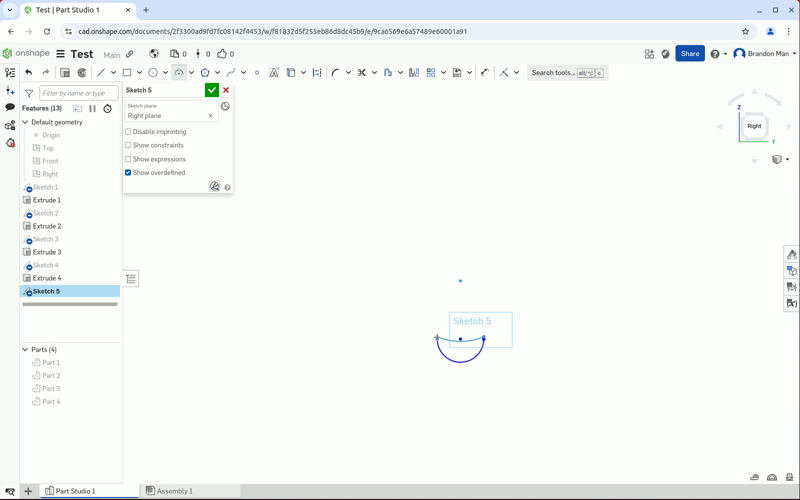
scroll(6)
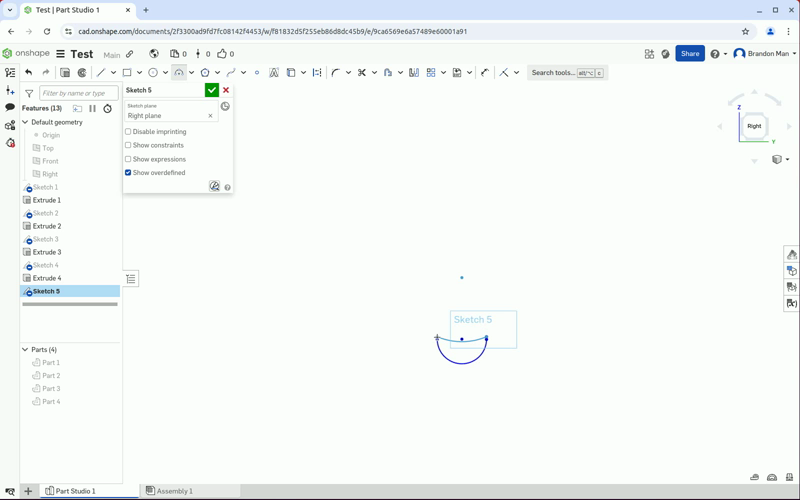
scroll(6)
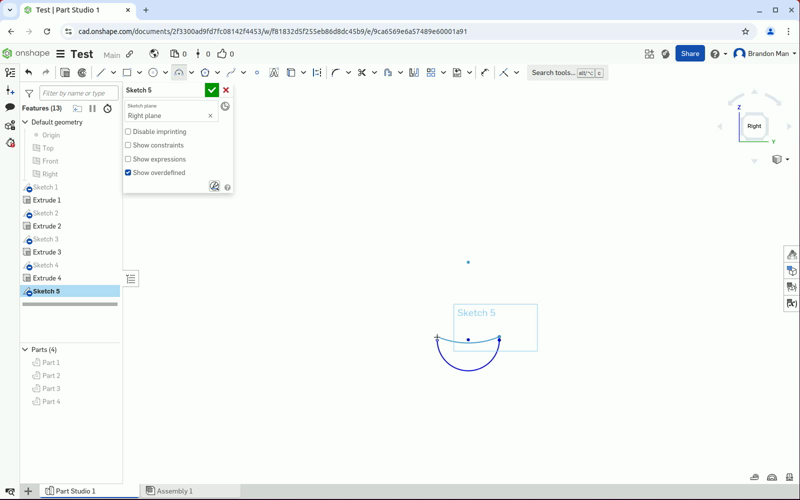
scroll(6)
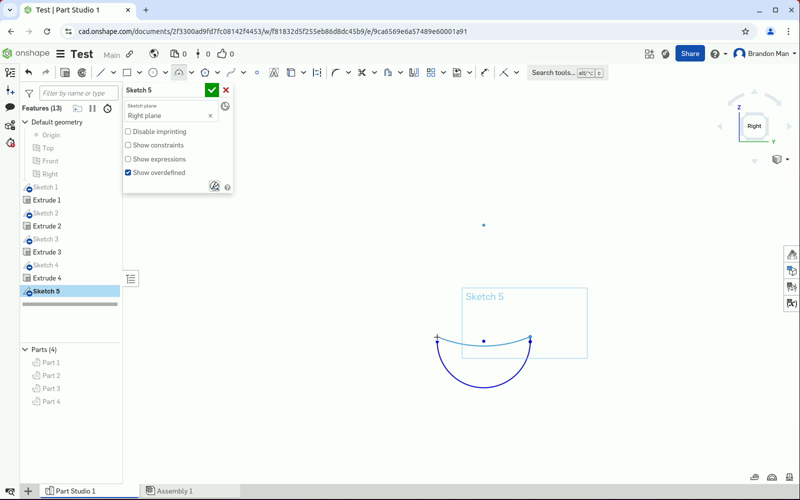
scroll(6)
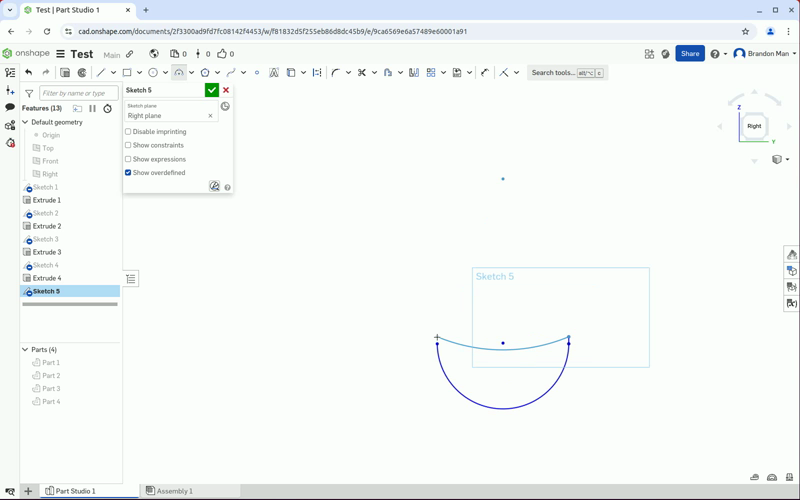
scroll(6)
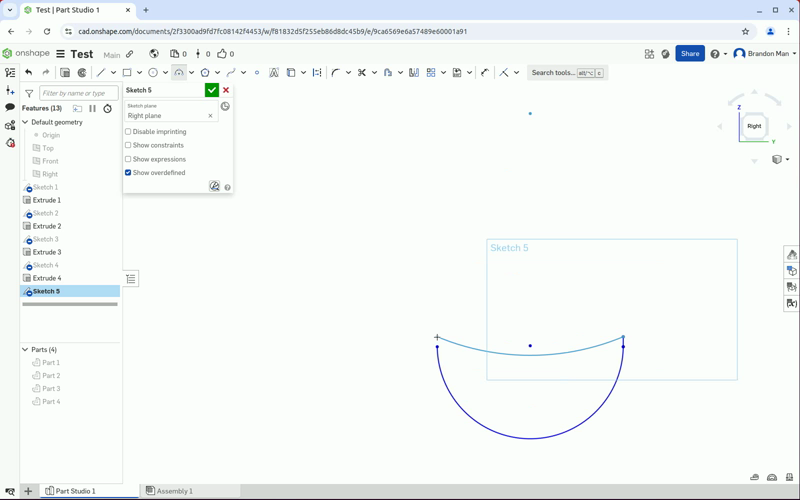
scroll(6)
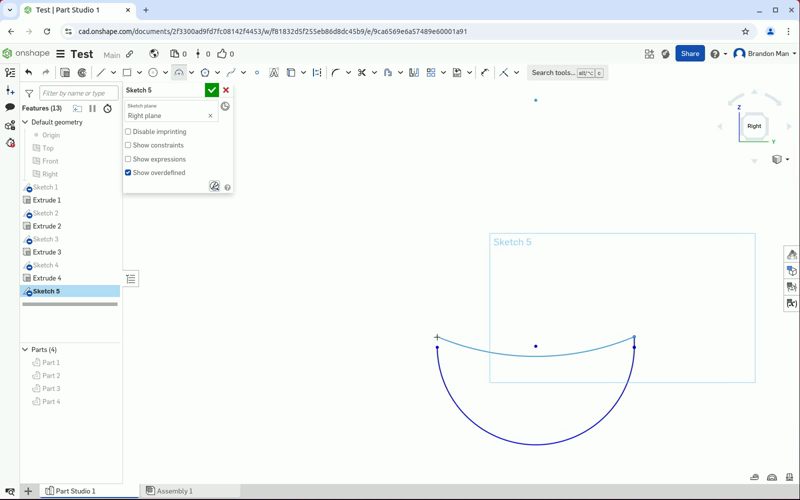
scroll(6)
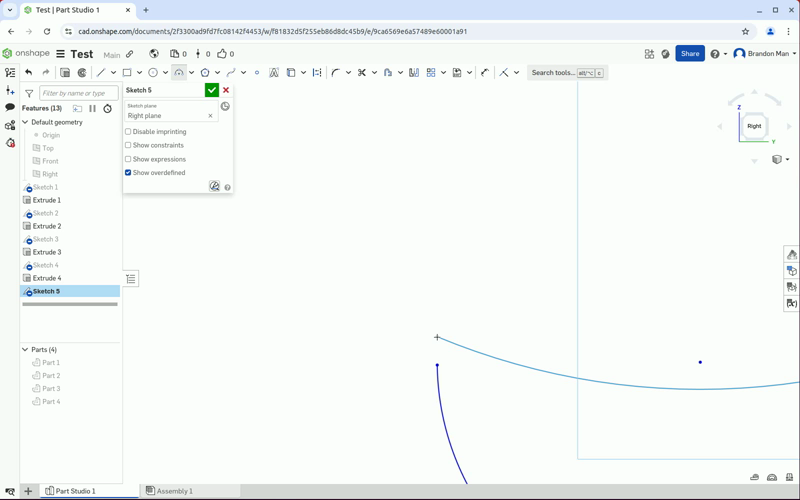
click(437, 336)
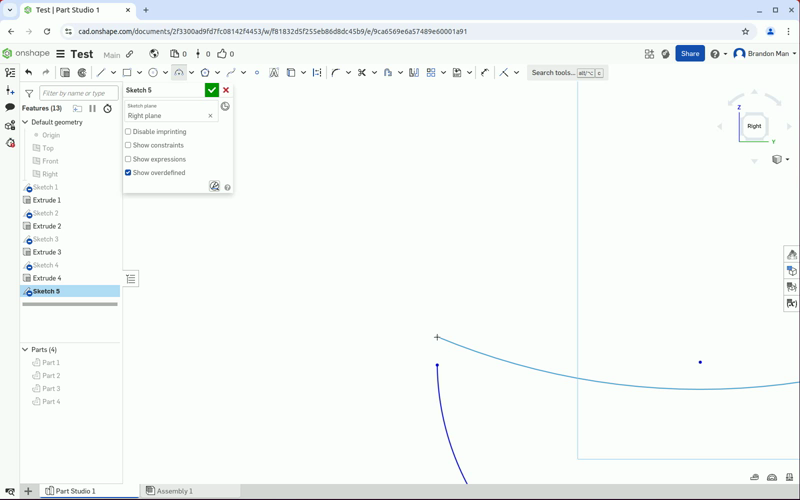
scroll(-6)
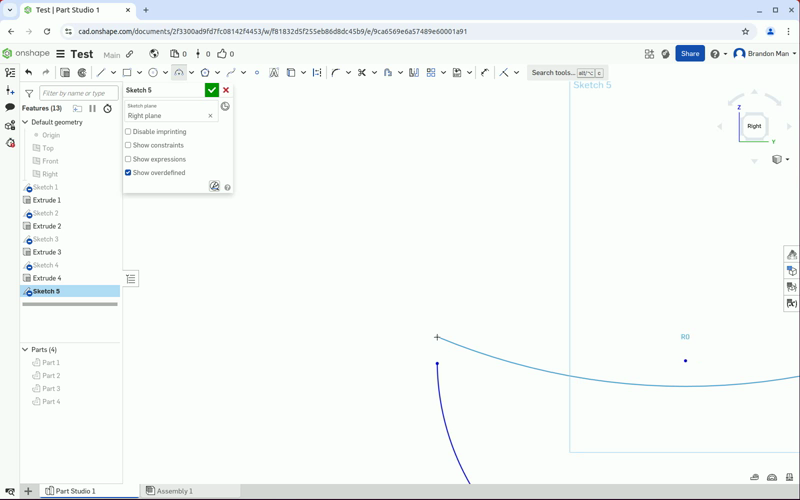
scroll(-6)
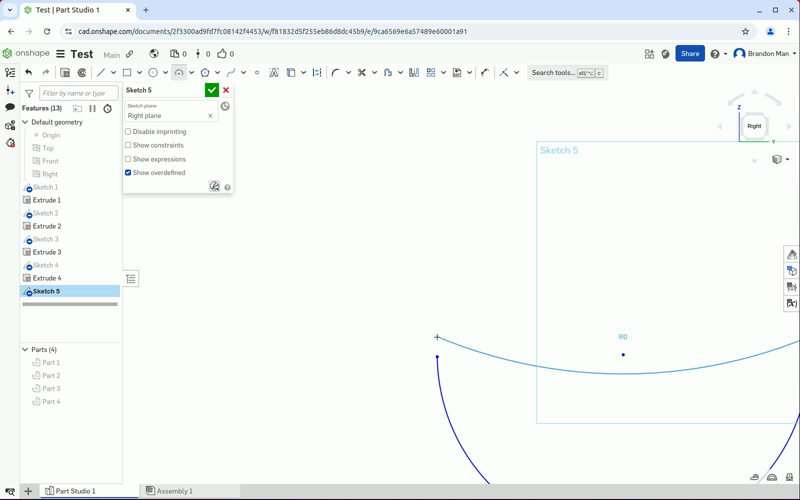
scroll(-6)
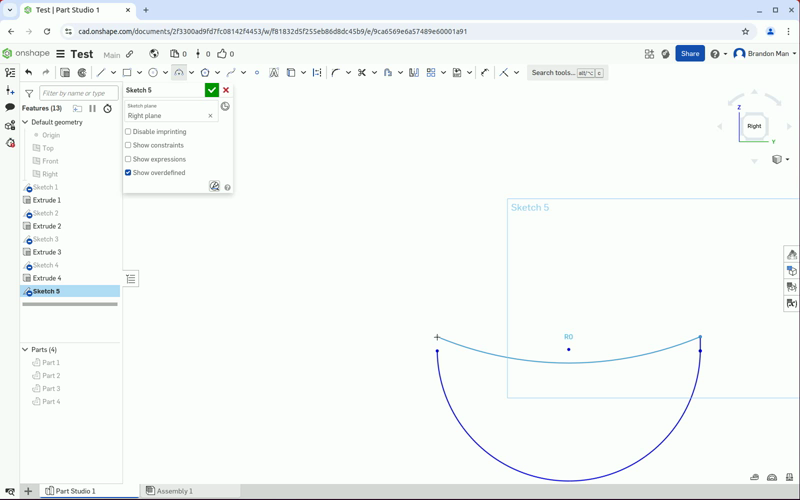
scroll(-6)
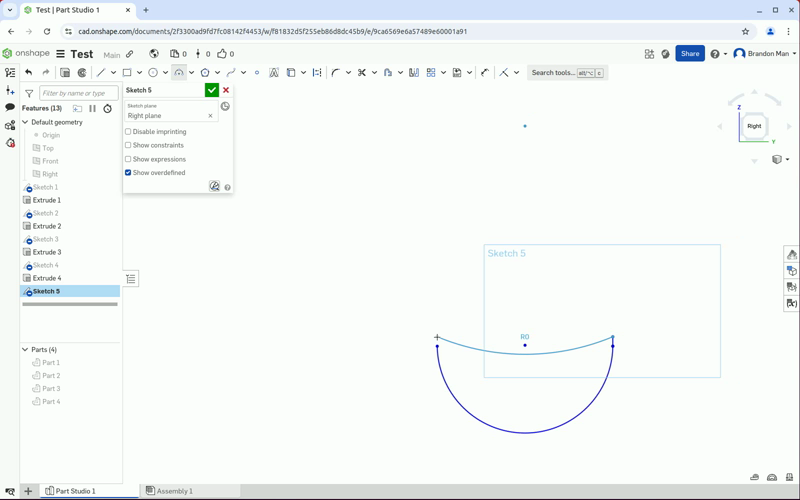
scroll(-6)
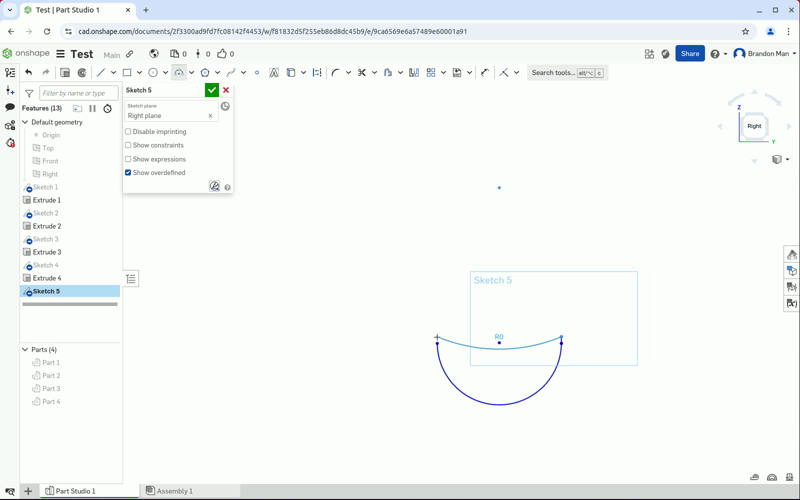
scroll(-6)
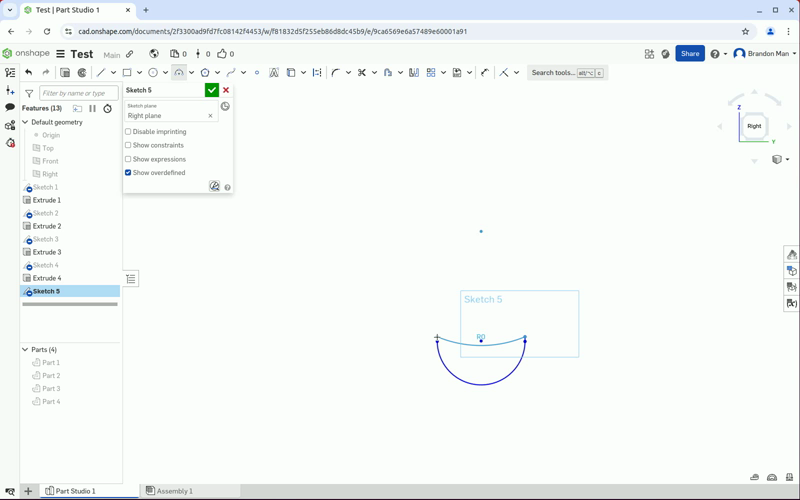
scroll(-6)
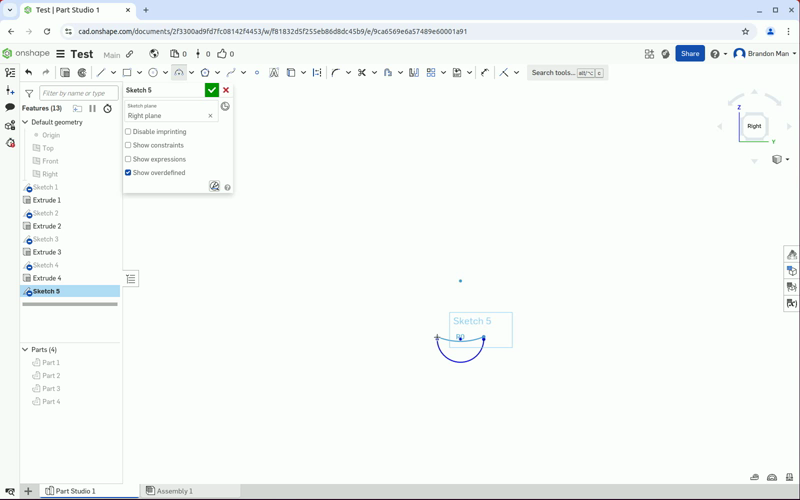
mouse_move(460, 315)
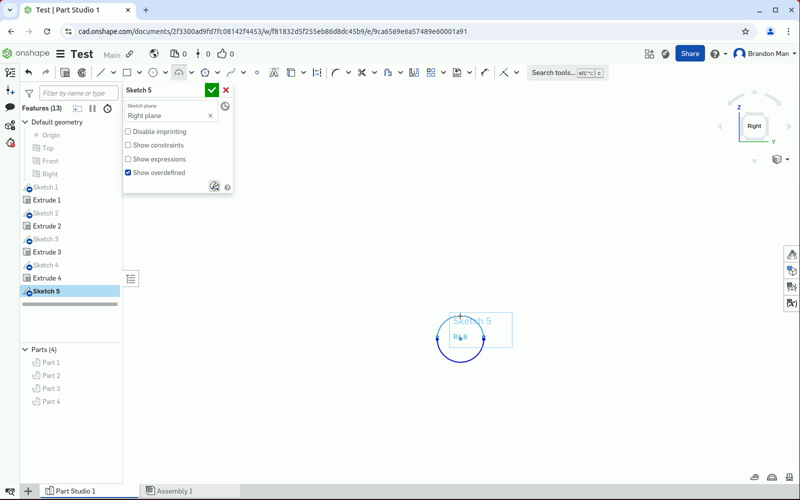
click(460, 315)
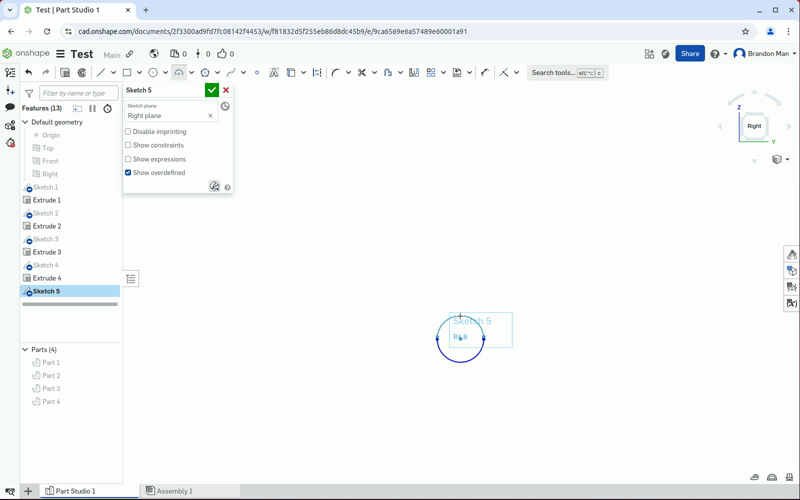
key_up(shift)
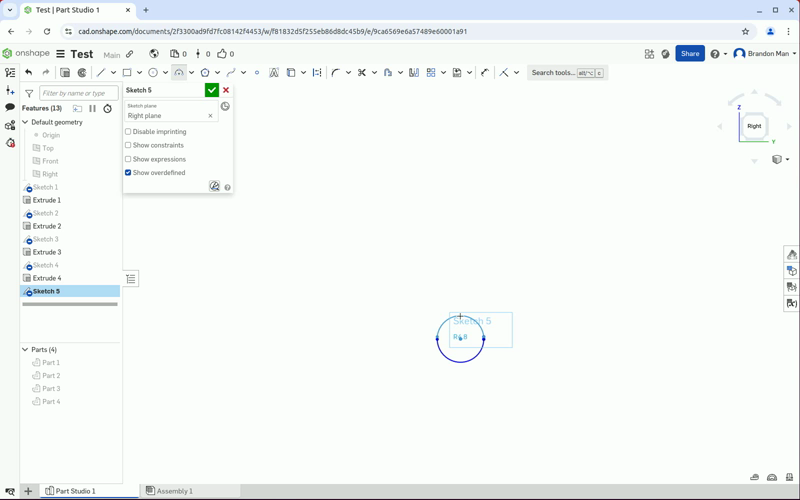
key(esc)
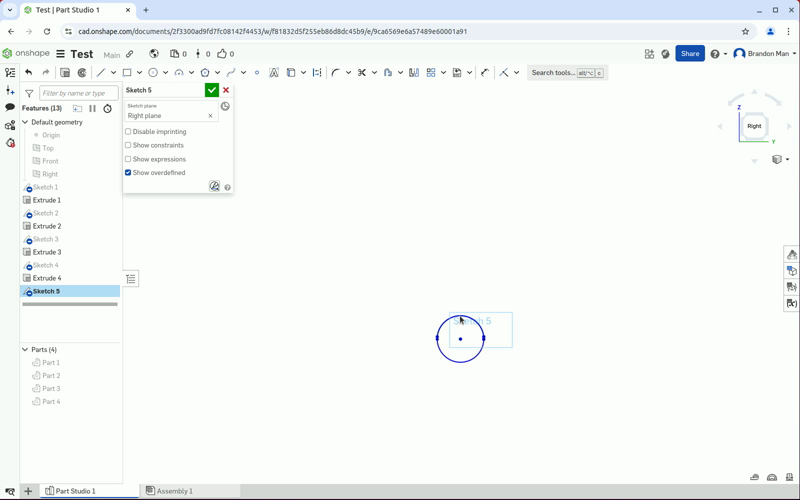
key(l)
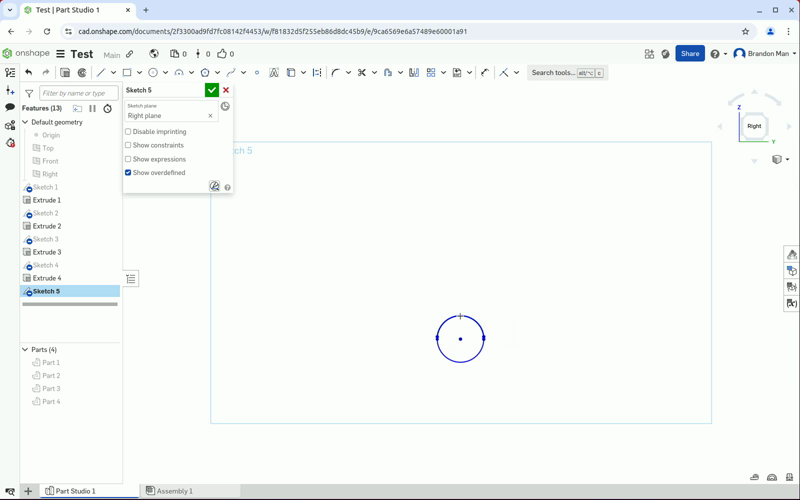
mouse_move(437, 336)
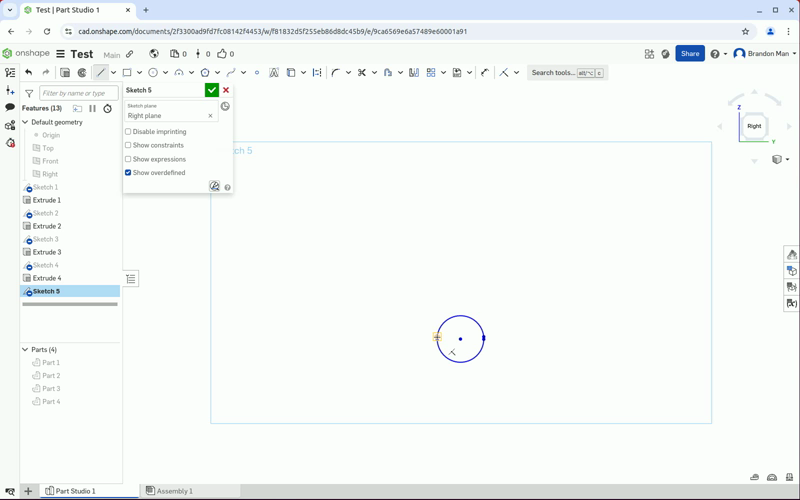
scroll(6)
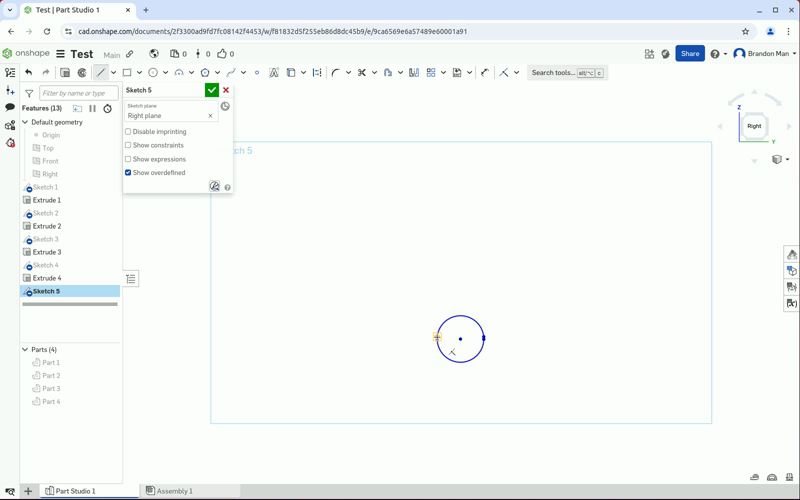
scroll(6)
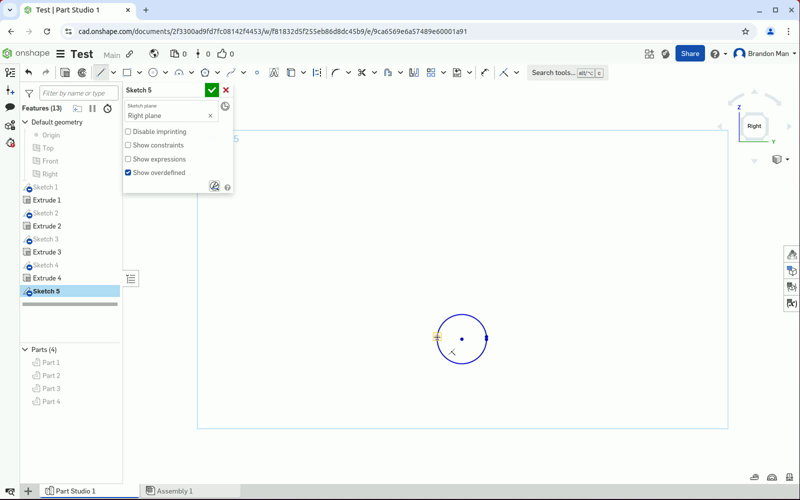
scroll(6)
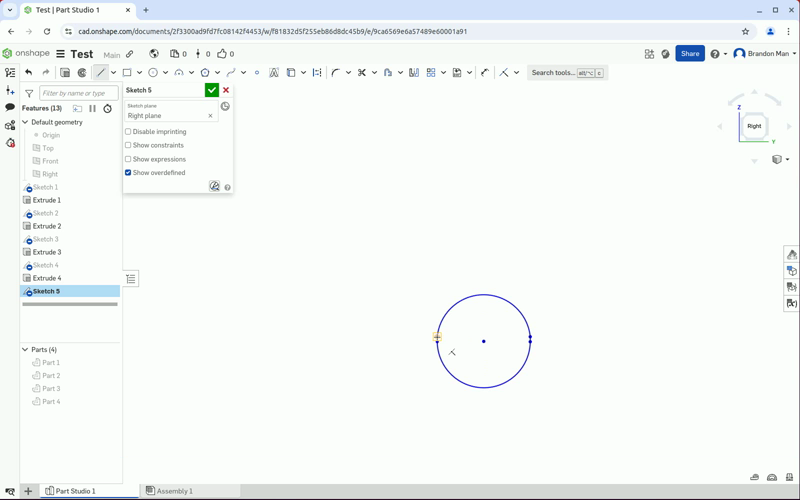
scroll(6)
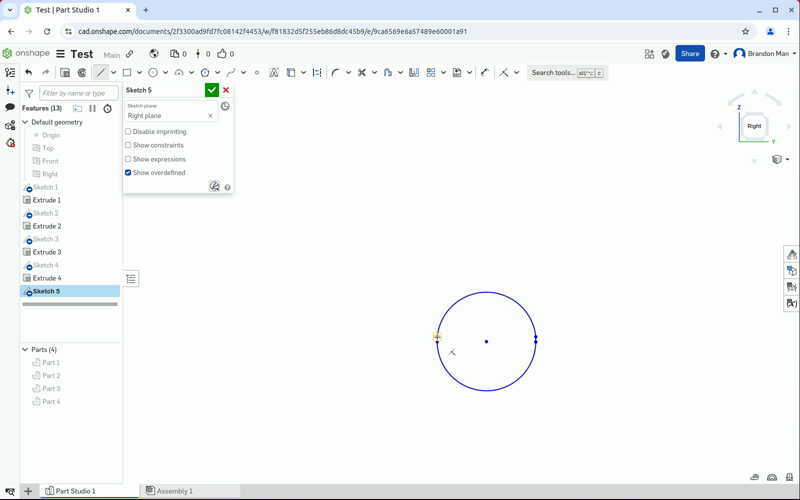
scroll(6)
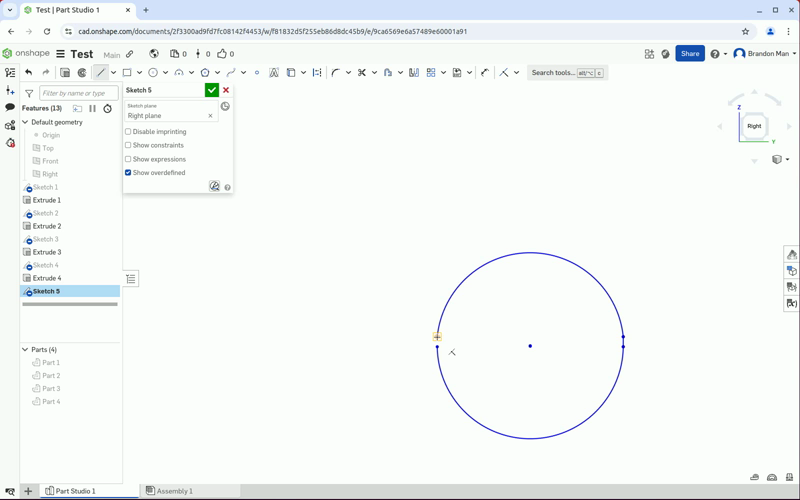
scroll(6)
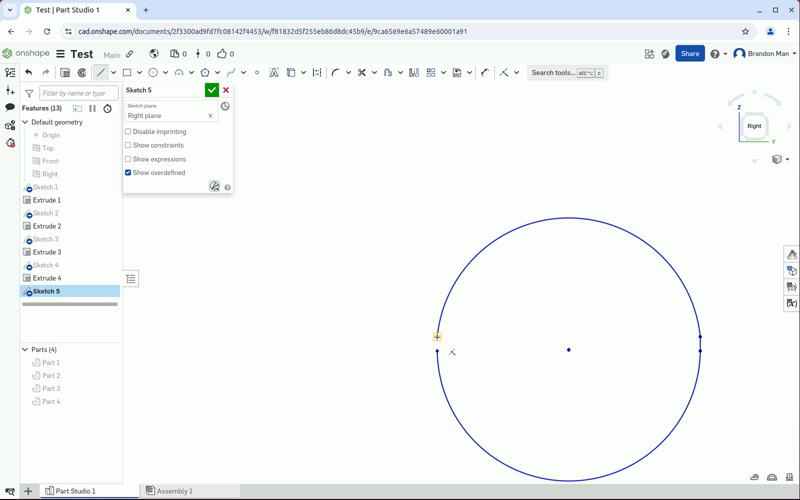
scroll(6)
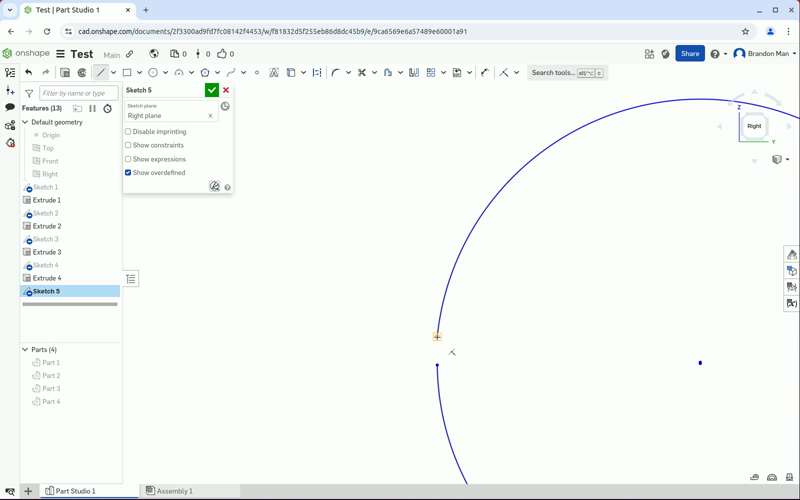
click(437, 336)
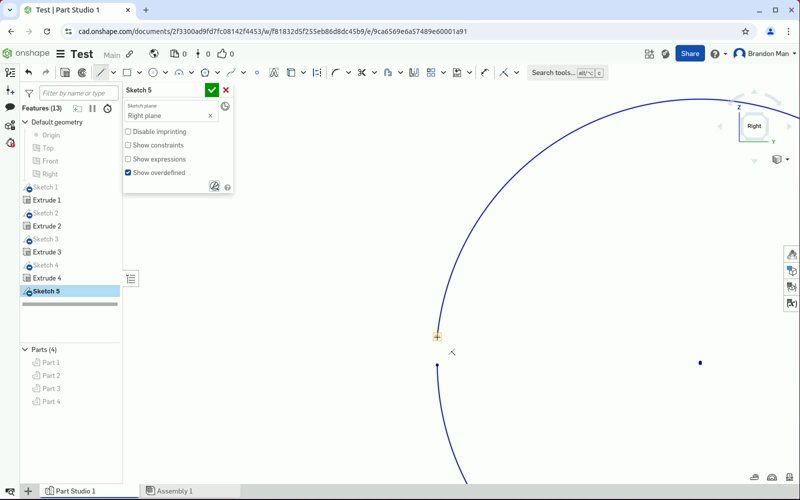
scroll(-6)
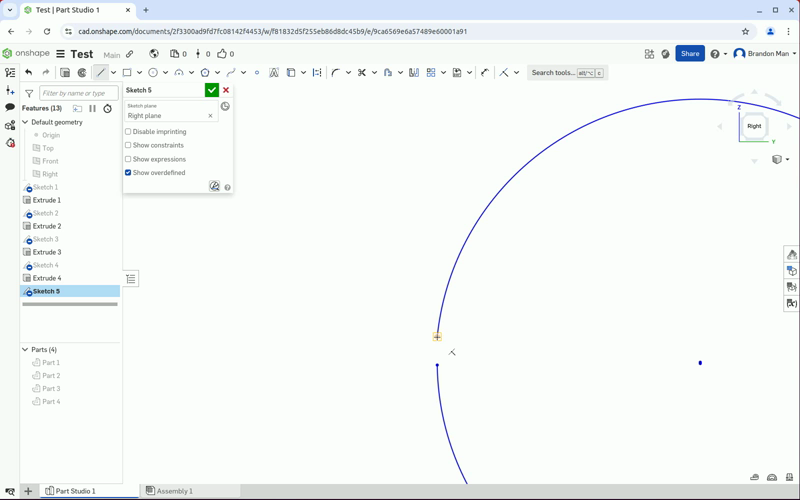
scroll(-6)
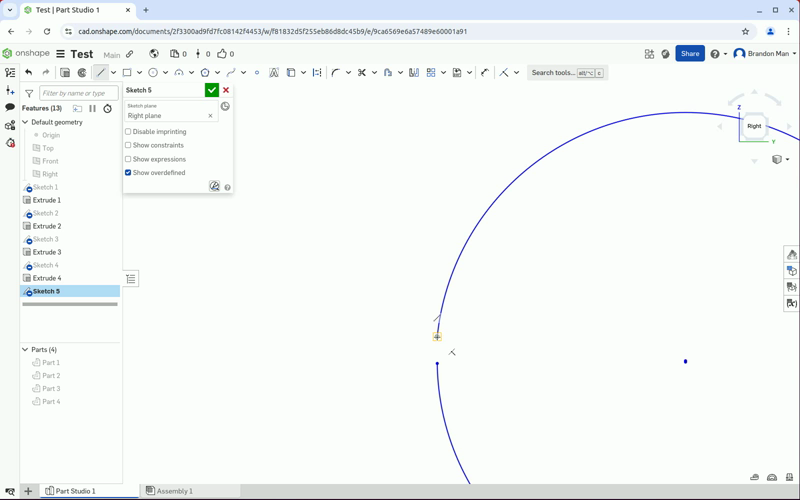
scroll(-6)
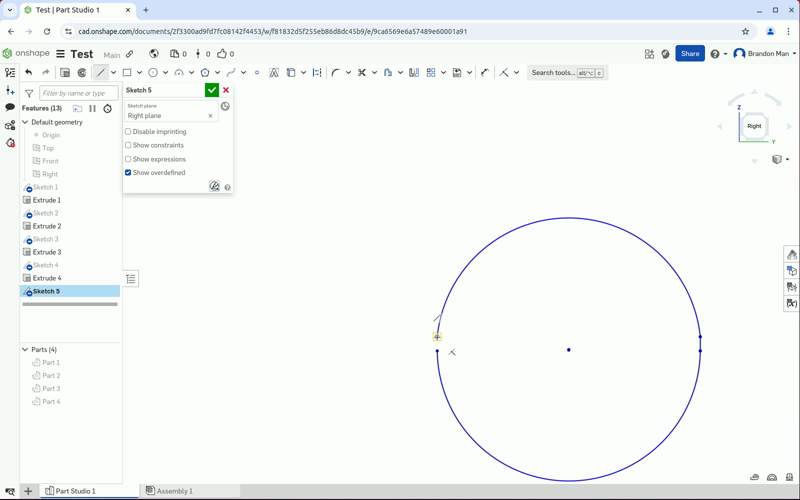
scroll(-6)
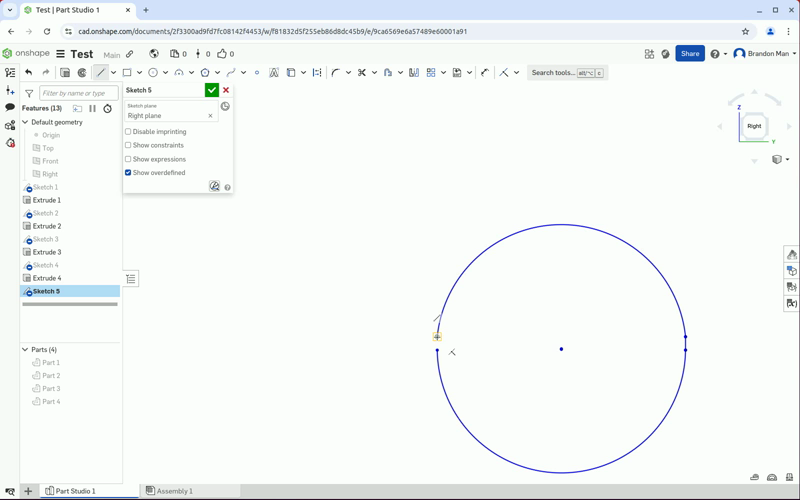
scroll(-6)
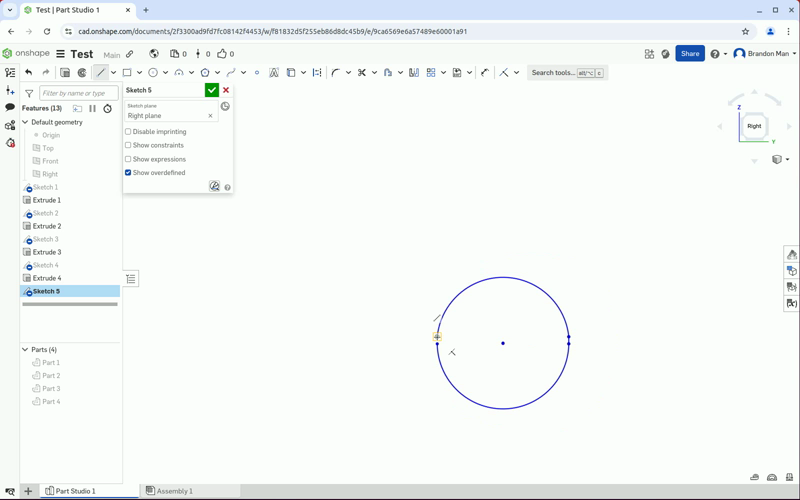
scroll(-6)
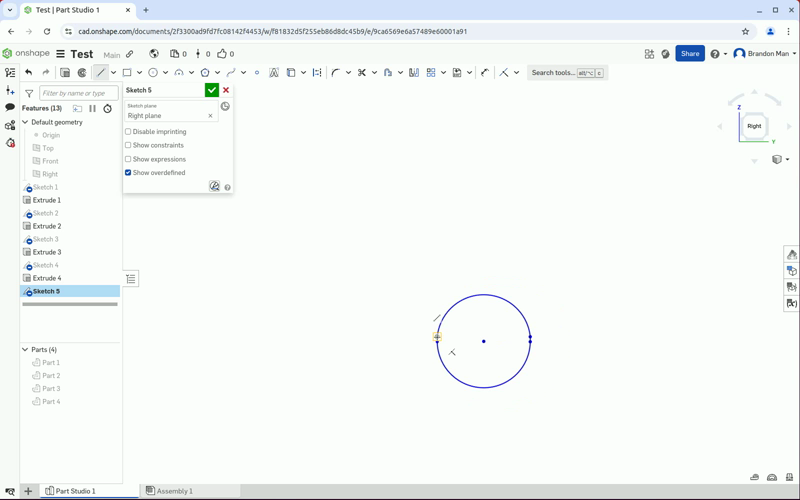
scroll(-6)
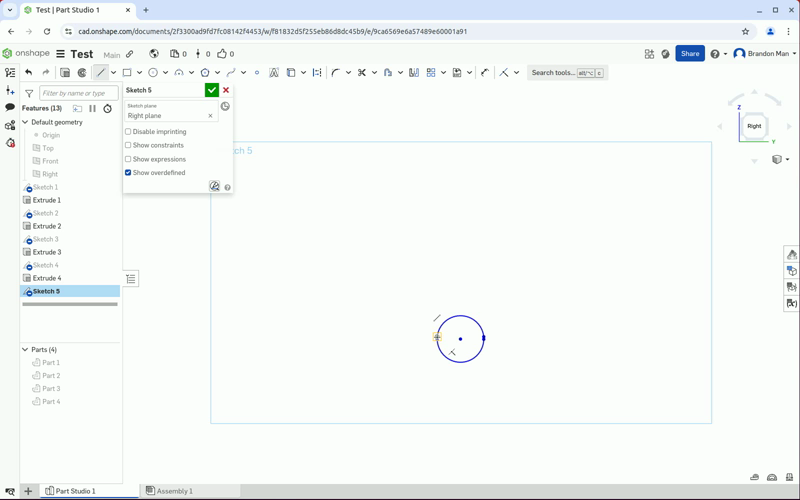
mouse_move(467, 336)
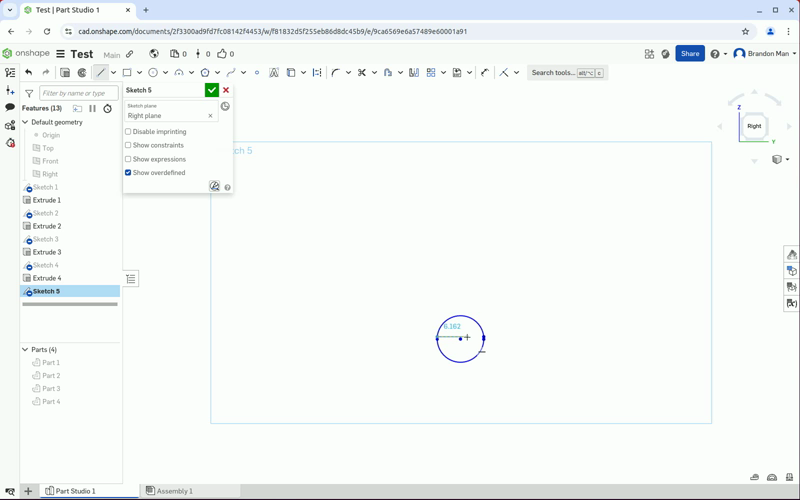
key_down(shift)
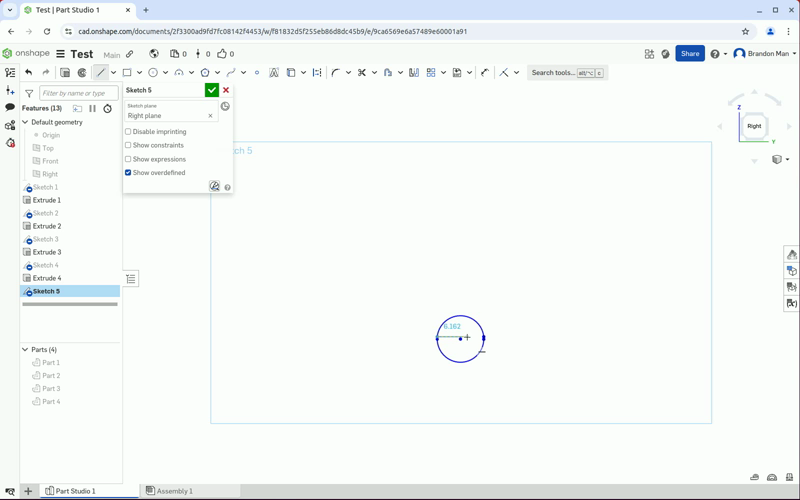
mouse_move(437, 339)
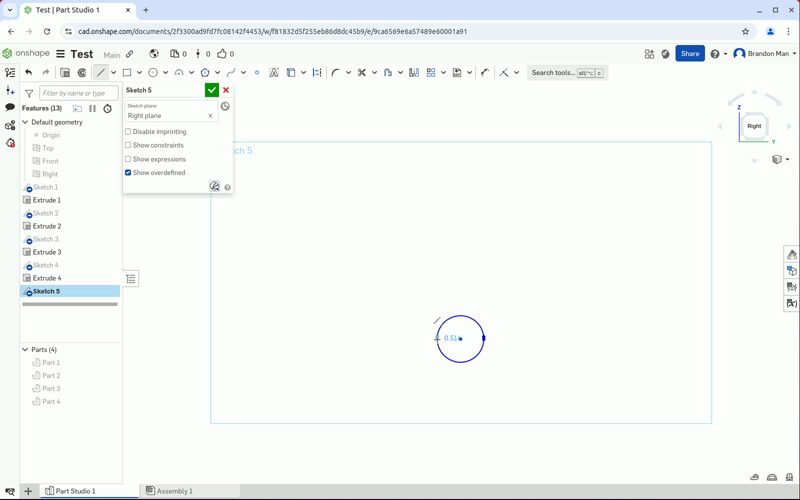
scroll(6)
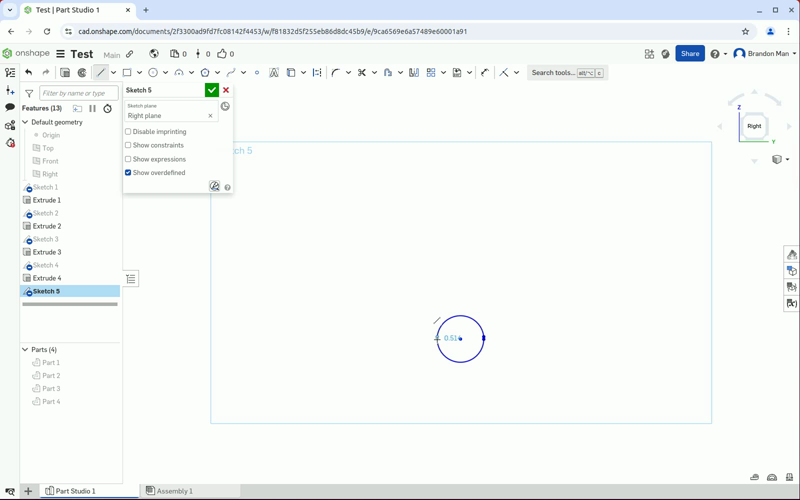
scroll(6)
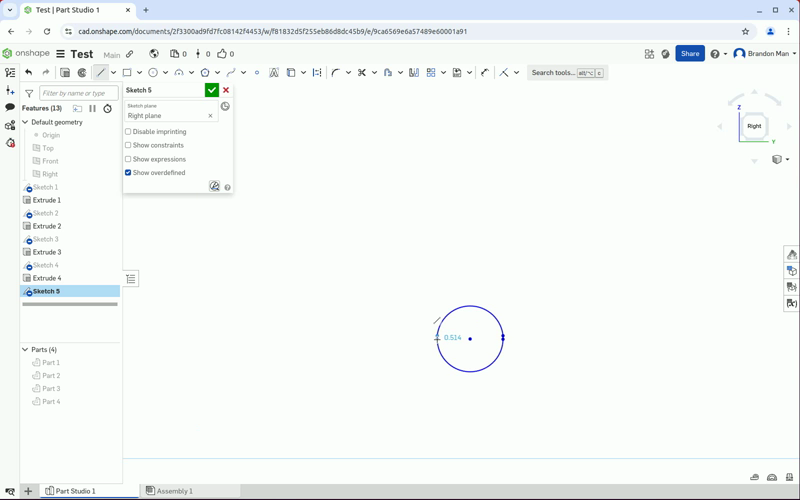
scroll(6)
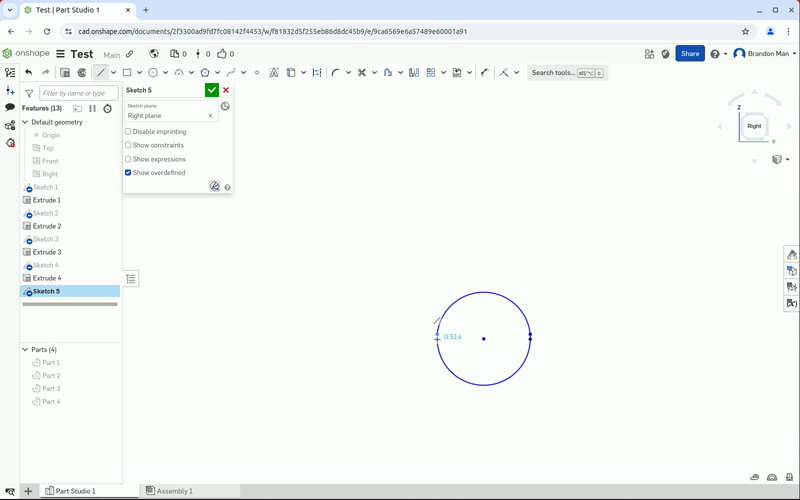
scroll(6)
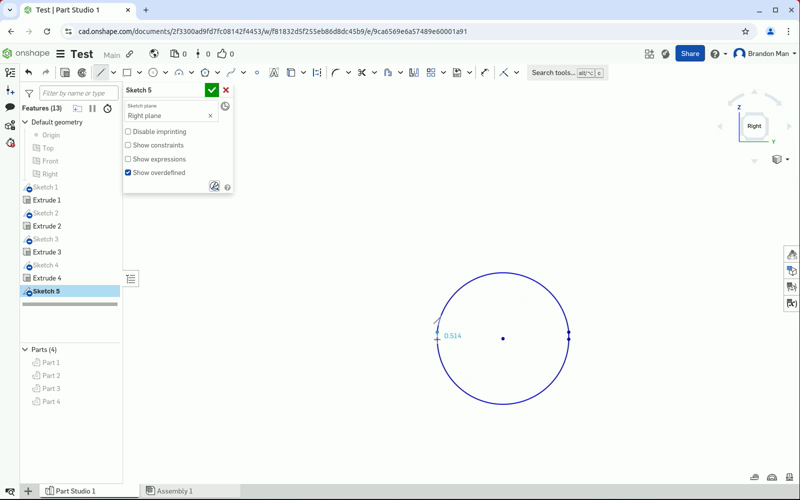
scroll(6)
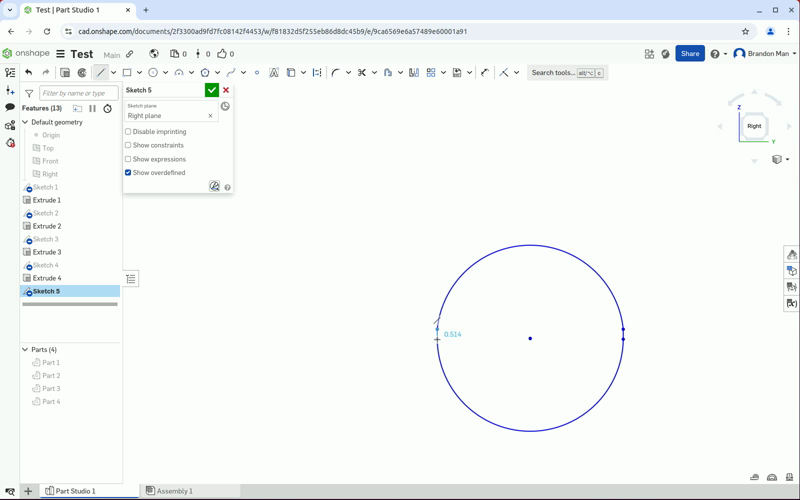
scroll(6)
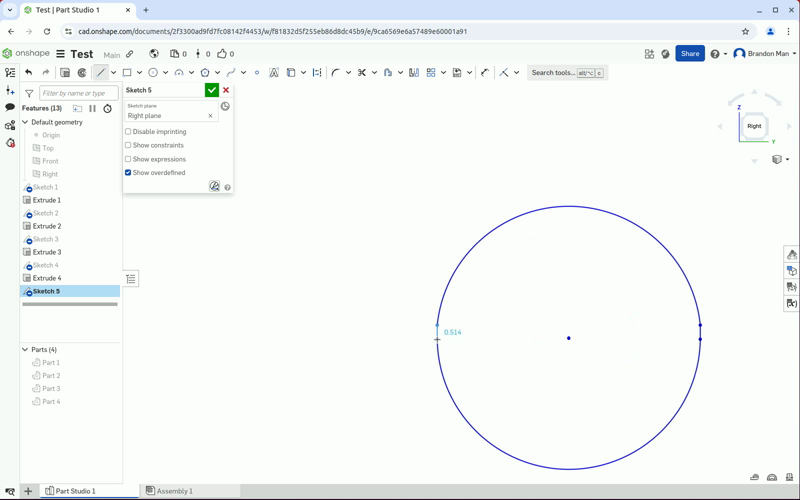
scroll(6)
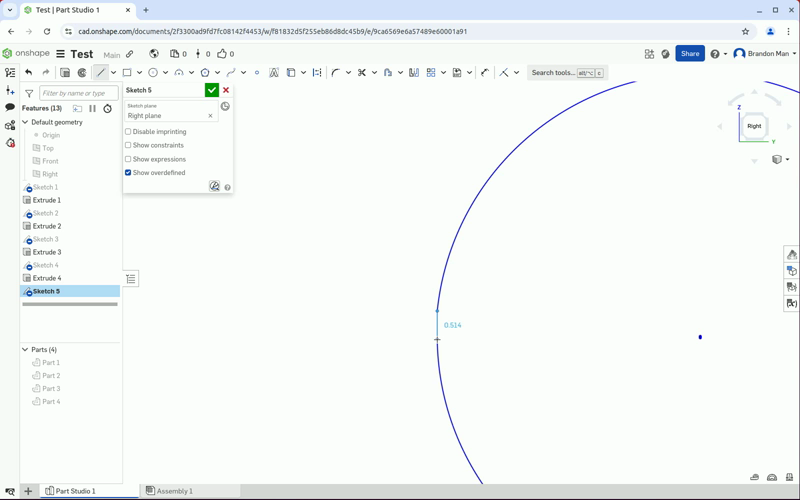
key_up(shift)
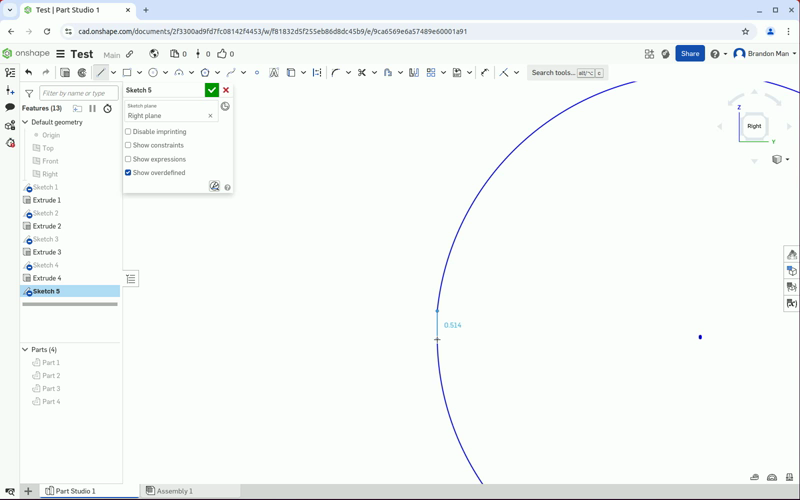
click(437, 339)
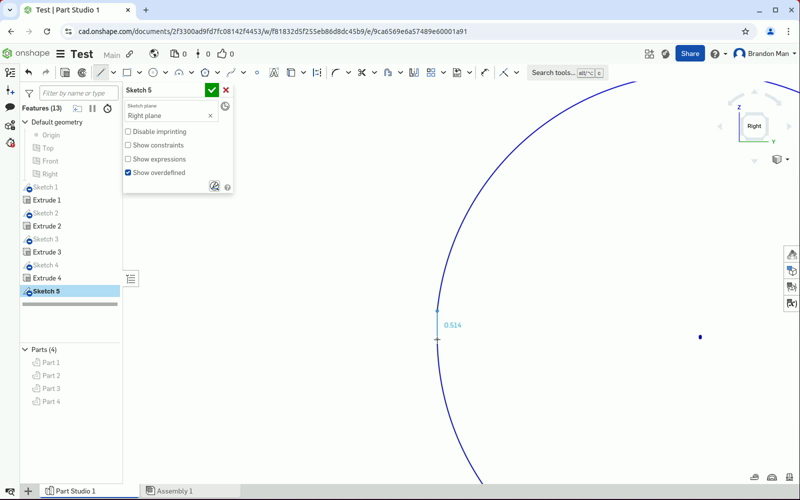
scroll(-6)
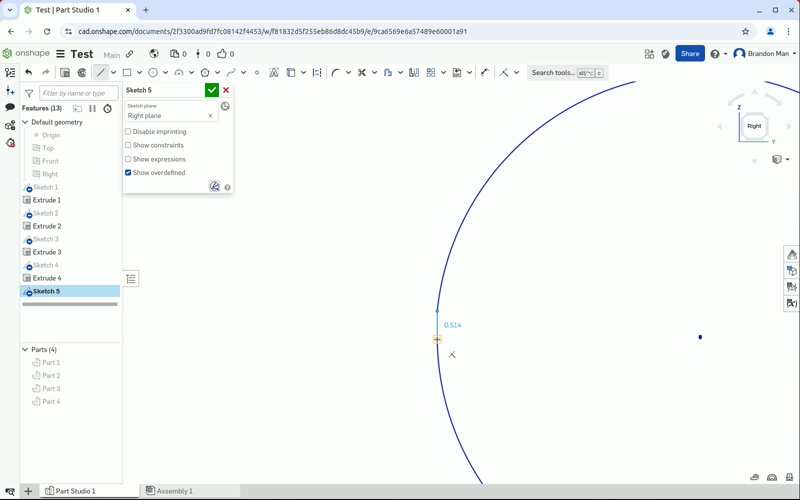
scroll(-6)
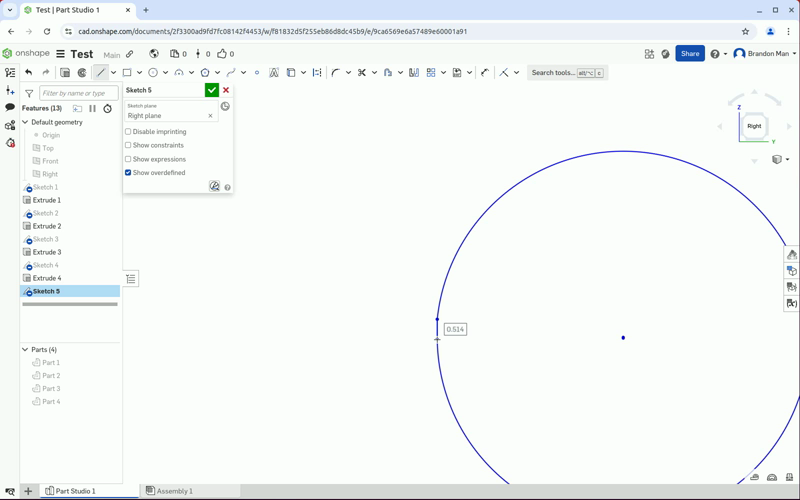
scroll(-6)
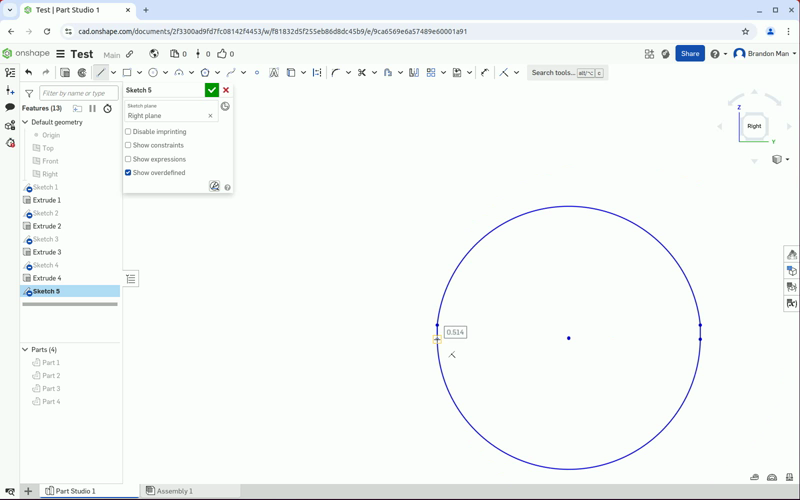
scroll(-6)
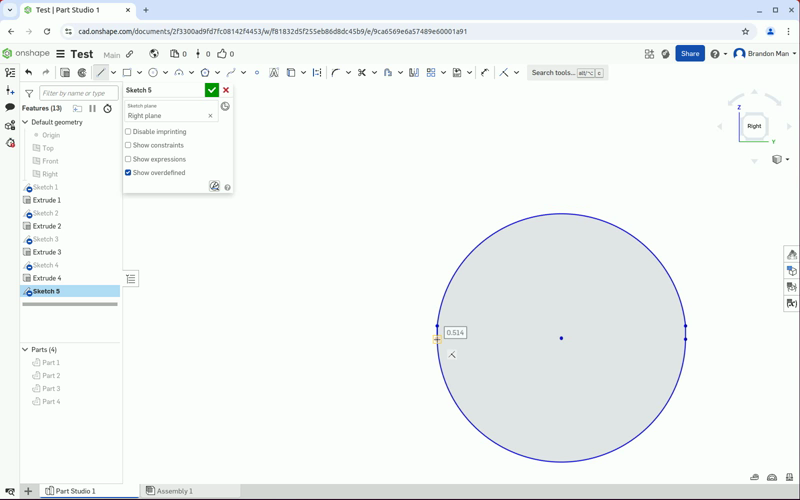
scroll(-6)
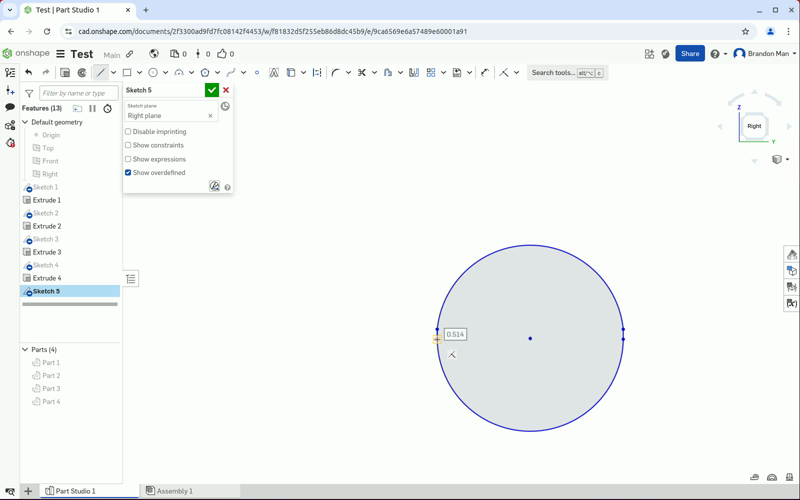
scroll(-6)
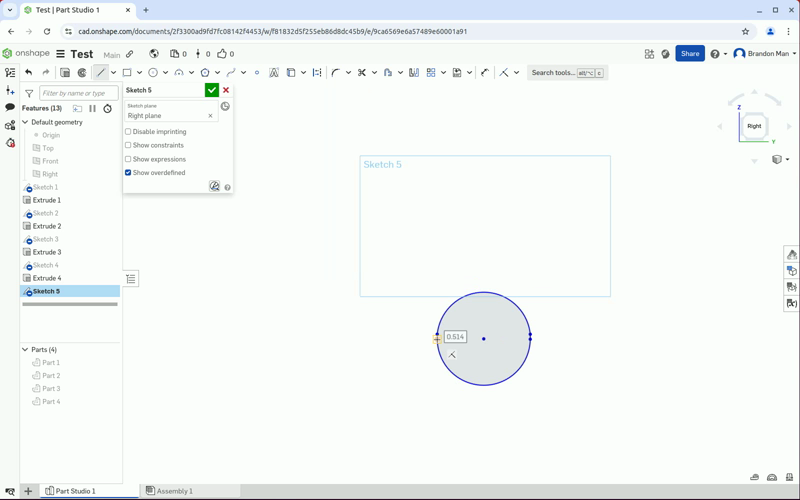
scroll(-6)
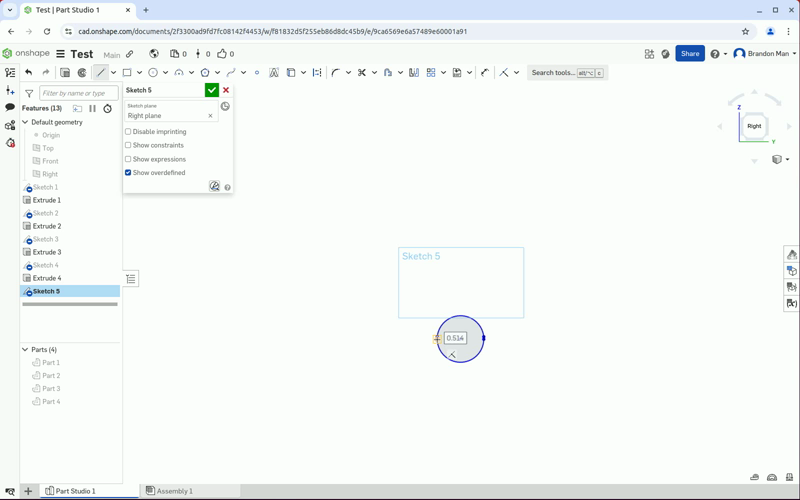
key(esc)
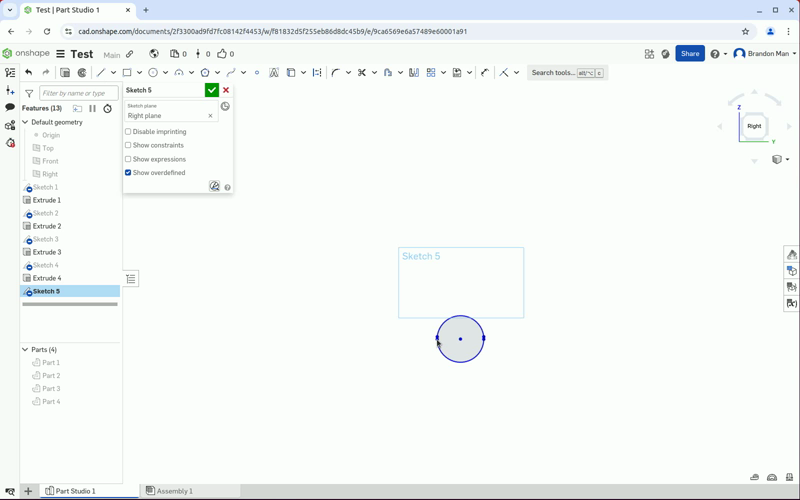
key(c)
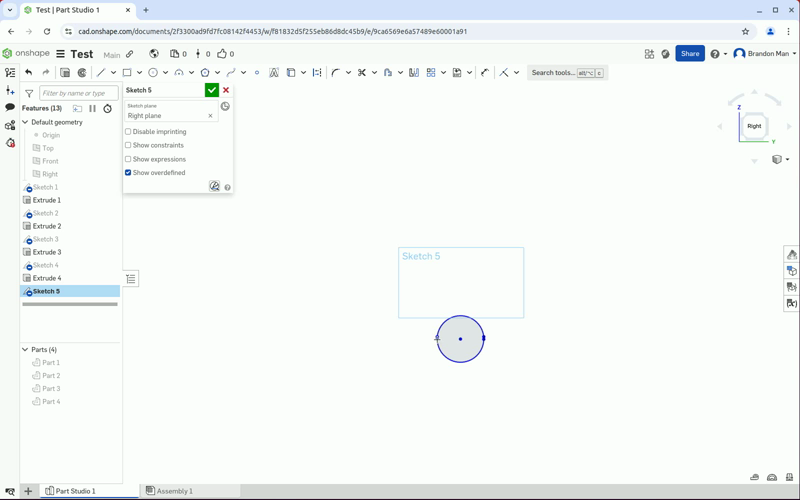
key_down(shift)
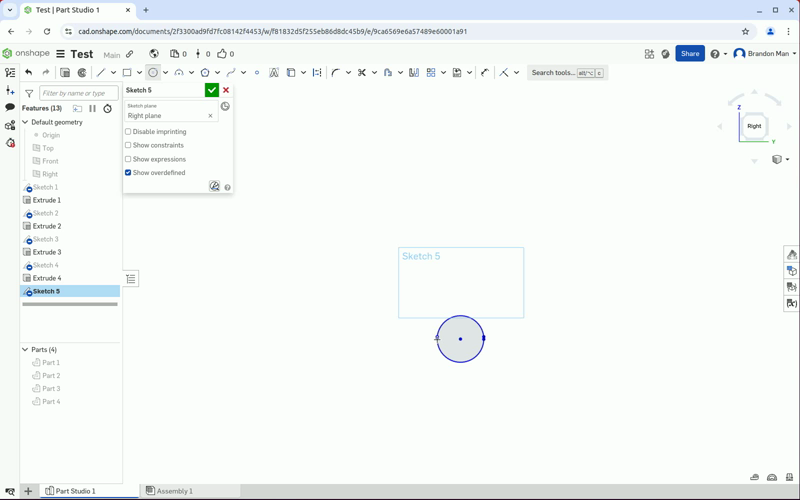
mouse_move(460, 339)
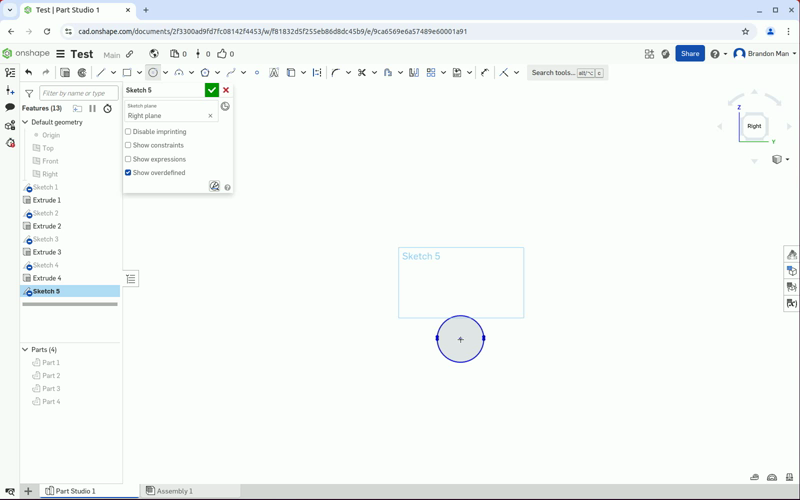
click(460, 339)
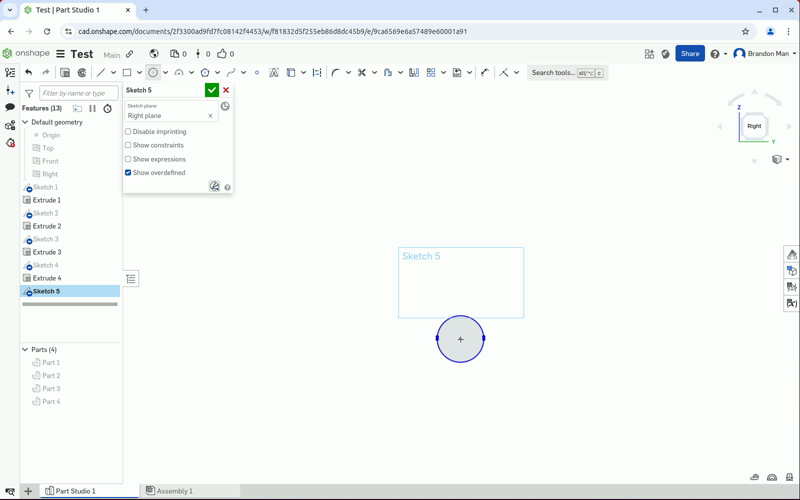
key_up(shift)
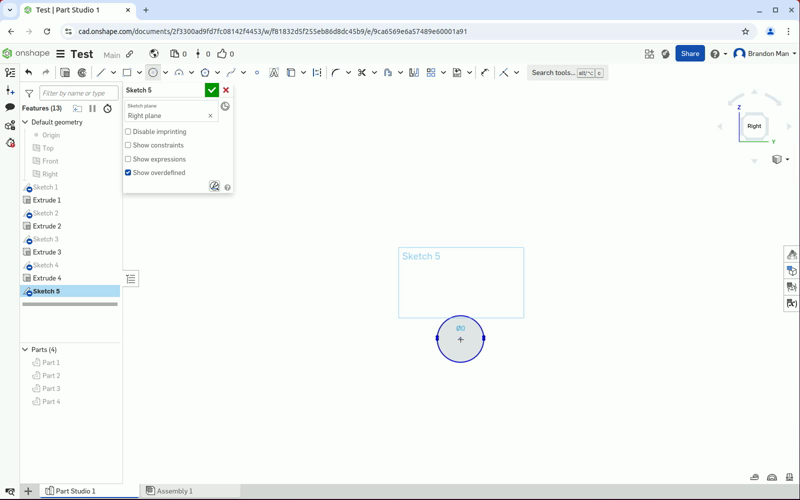
mouse_move(476, 339)
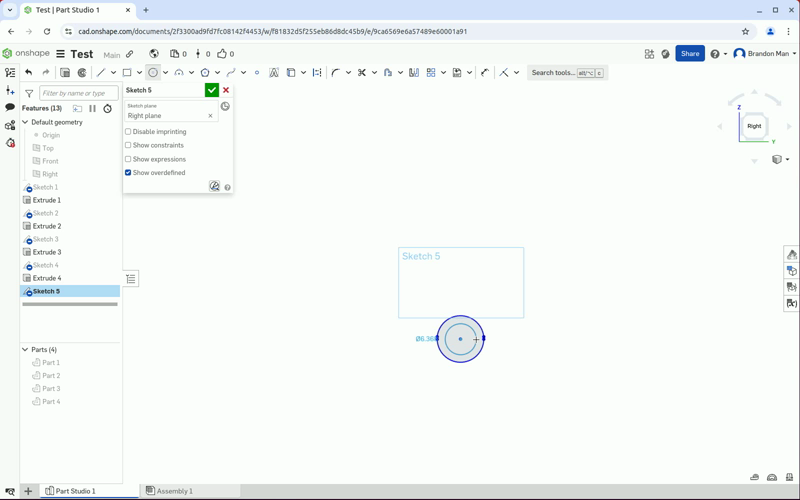
click(476, 339)
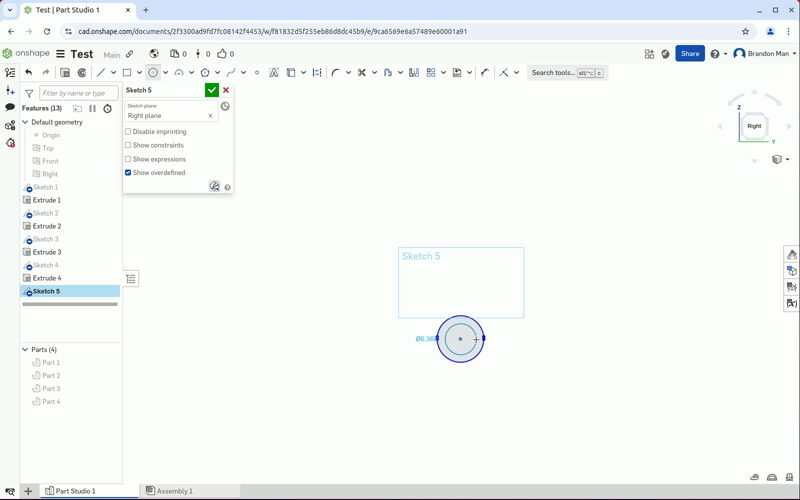
key(esc)
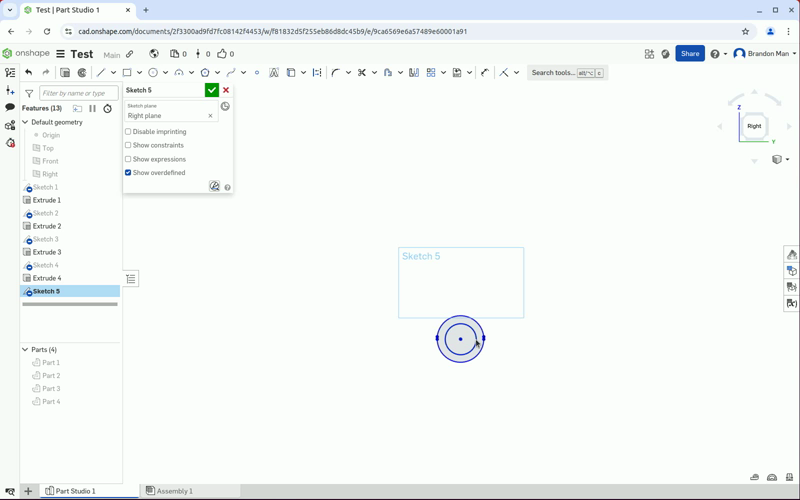
mouse_move(475, 332)
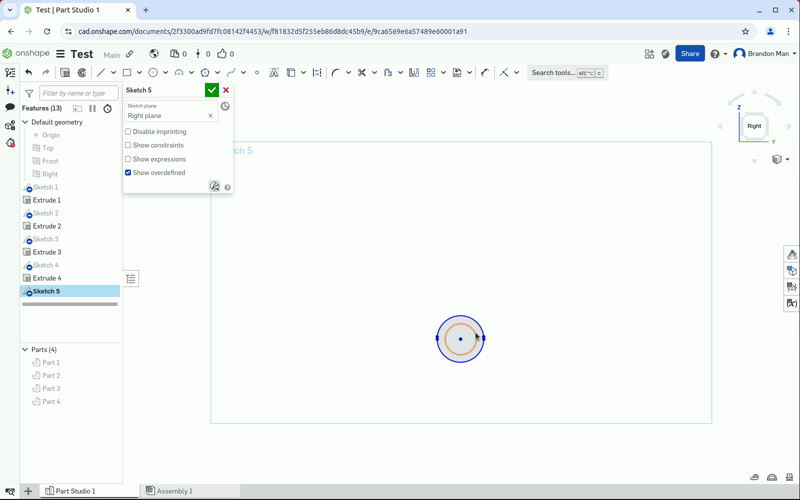
scroll(6)
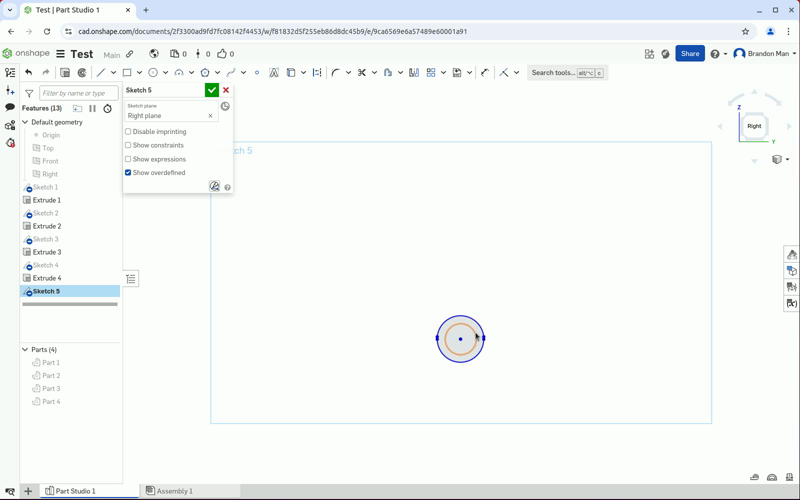
scroll(6)
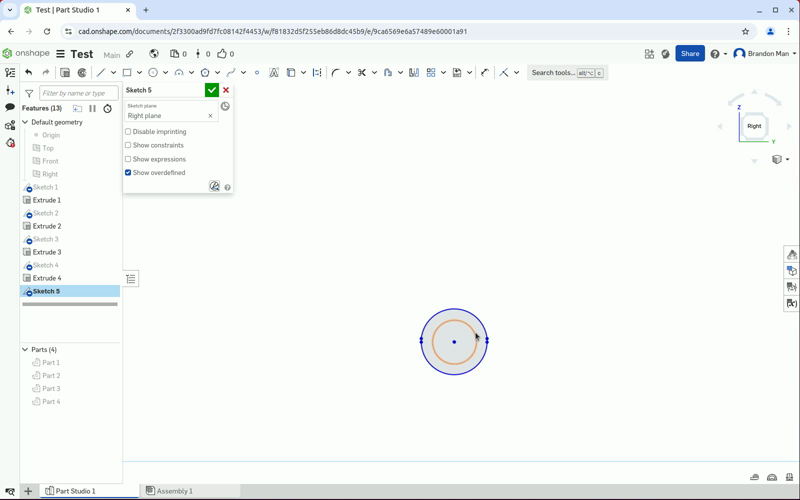
scroll(6)
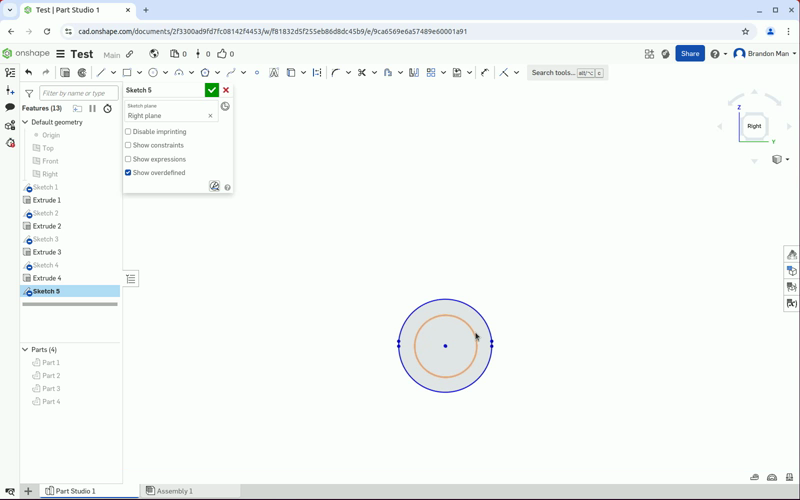
scroll(6)
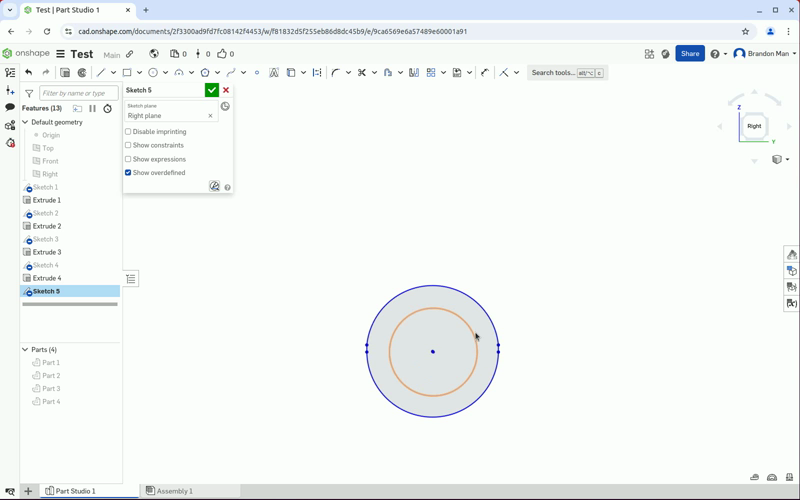
scroll(6)
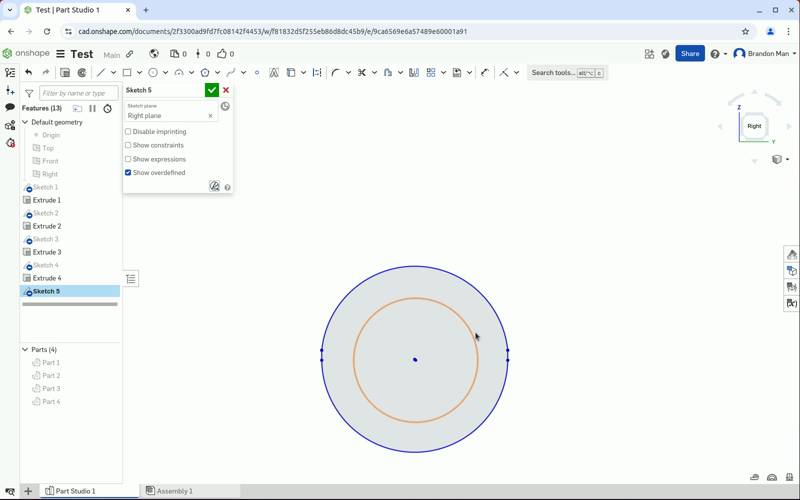
scroll(6)
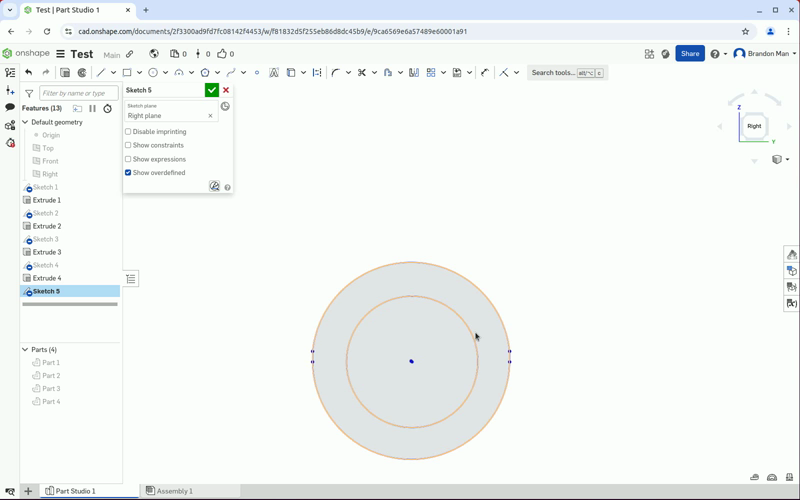
scroll(6)
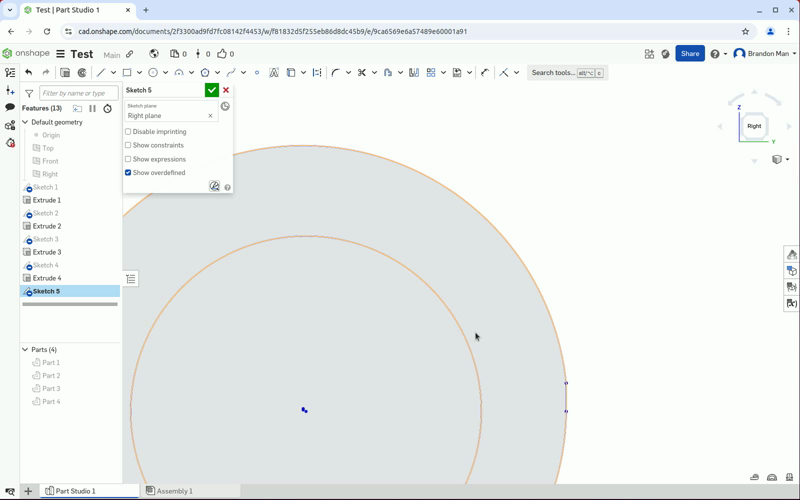
click(475, 332)
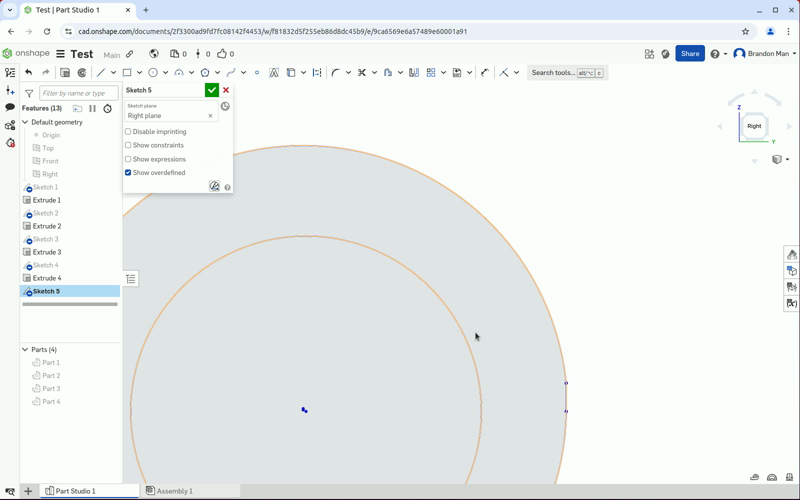
scroll(-6)
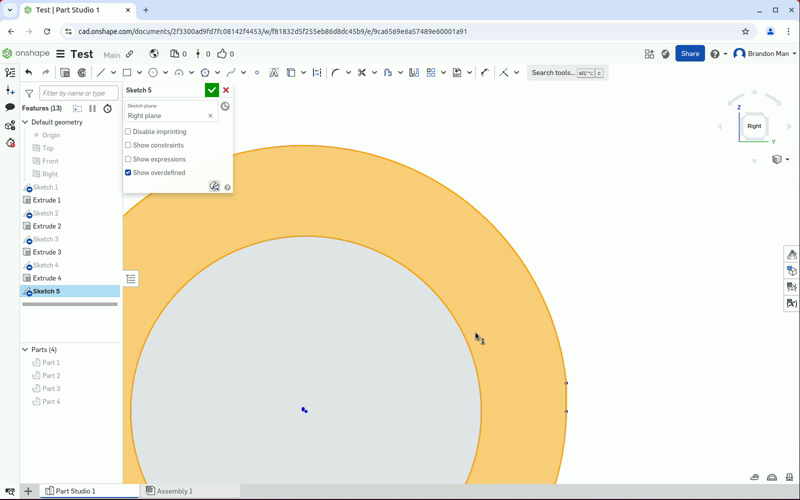
scroll(-6)
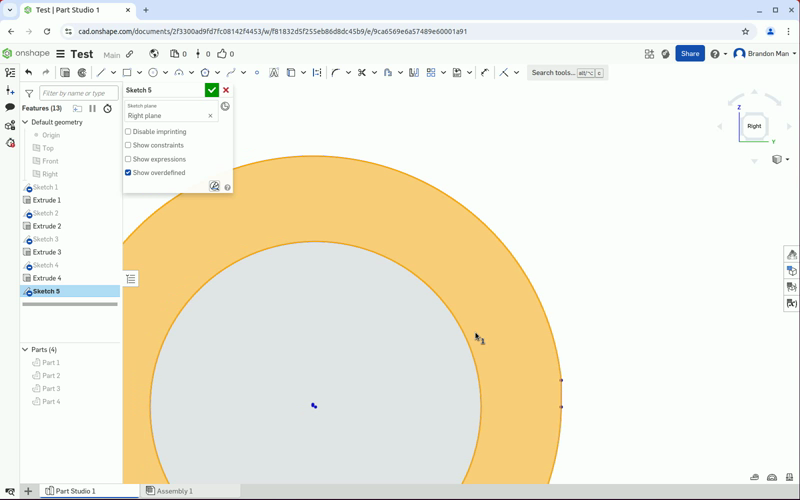
scroll(-6)
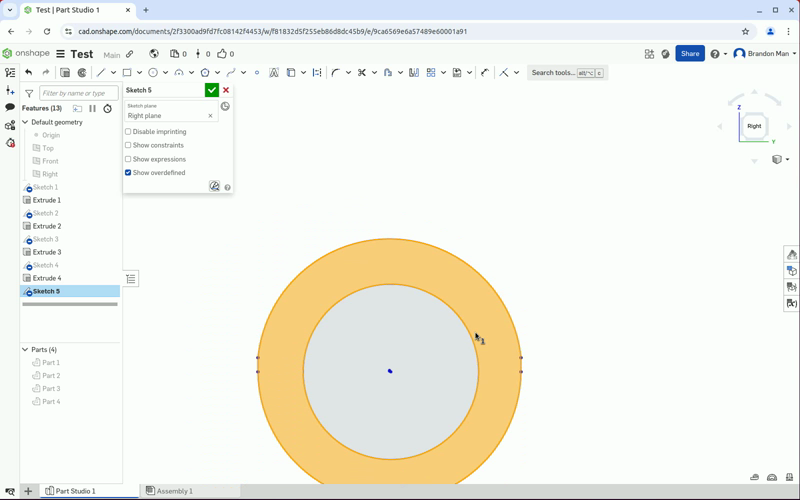
scroll(-6)
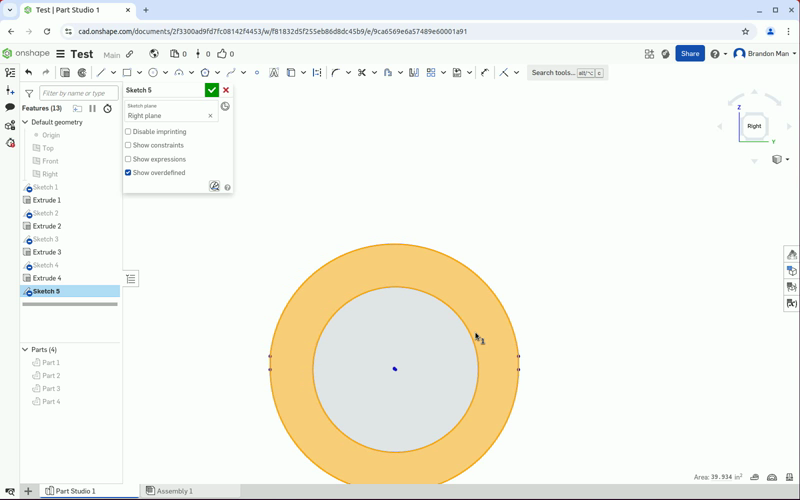
scroll(-6)
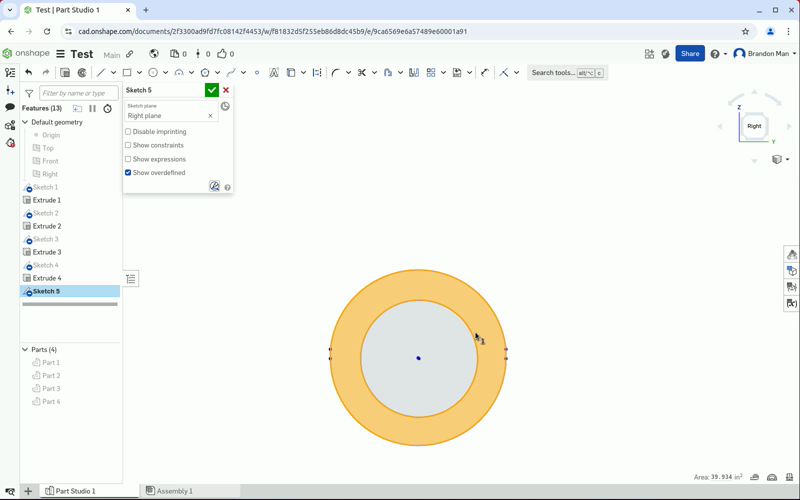
scroll(-6)
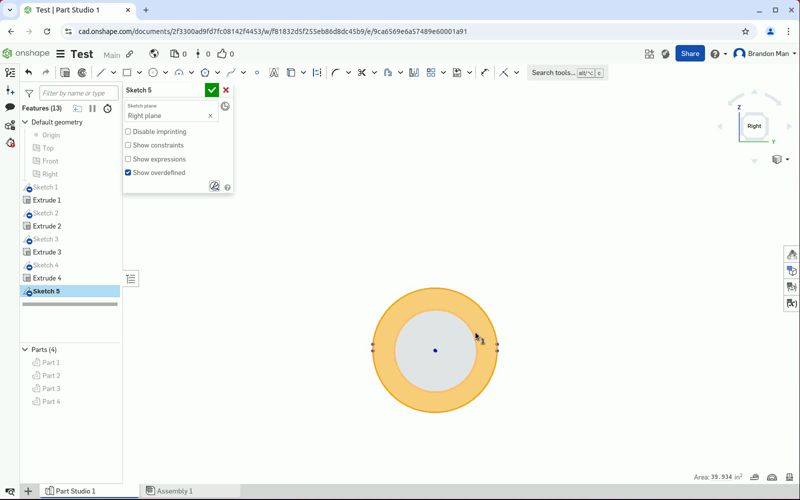
scroll(-6)
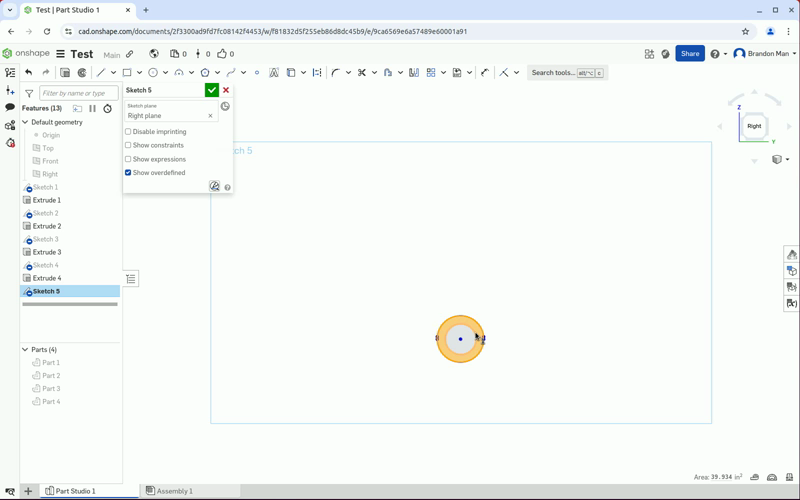
mouse_move(73, 352)
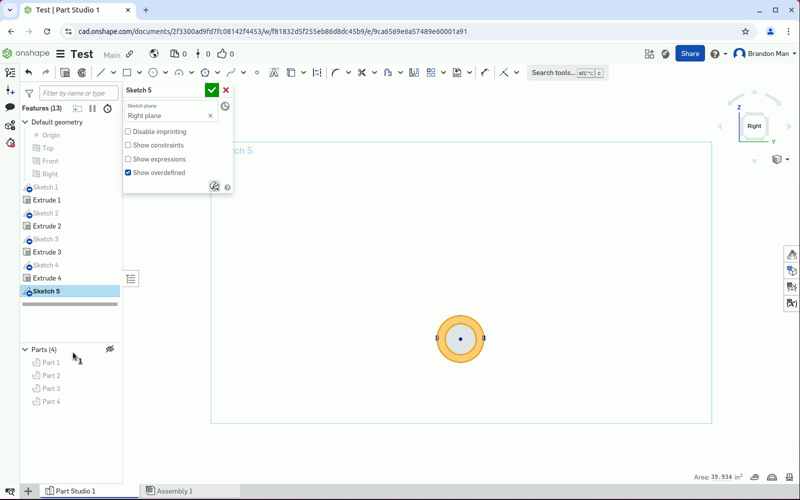
key(shift+y)
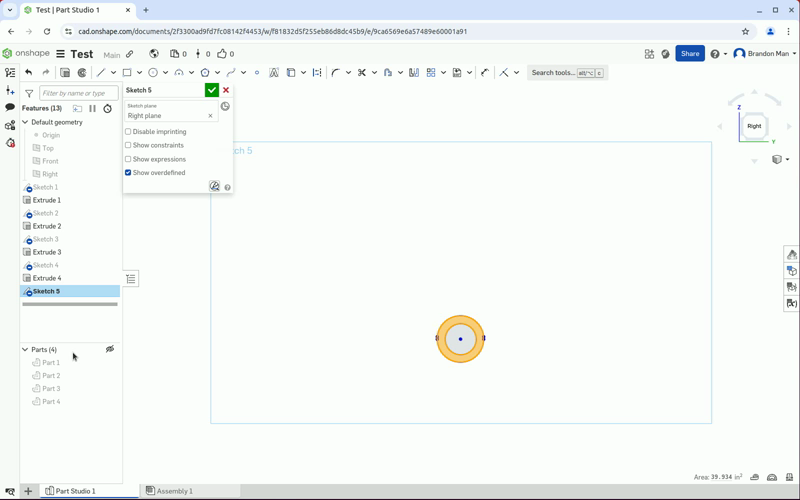
key(shift+e)
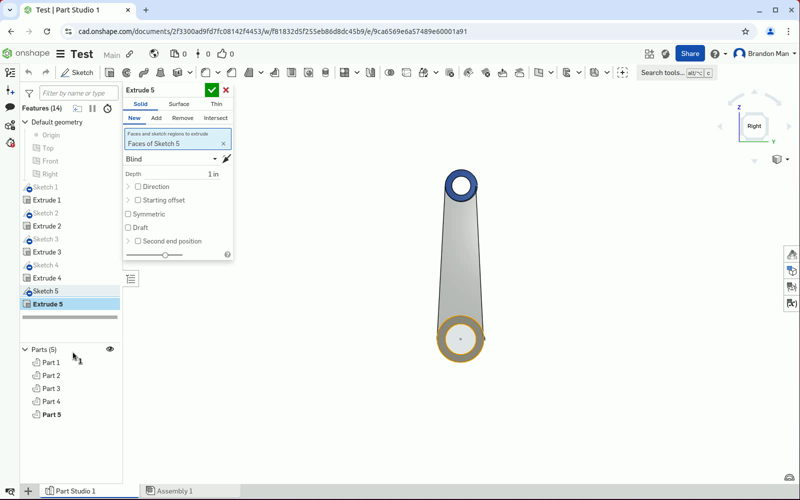
mouse_move(143, 106)
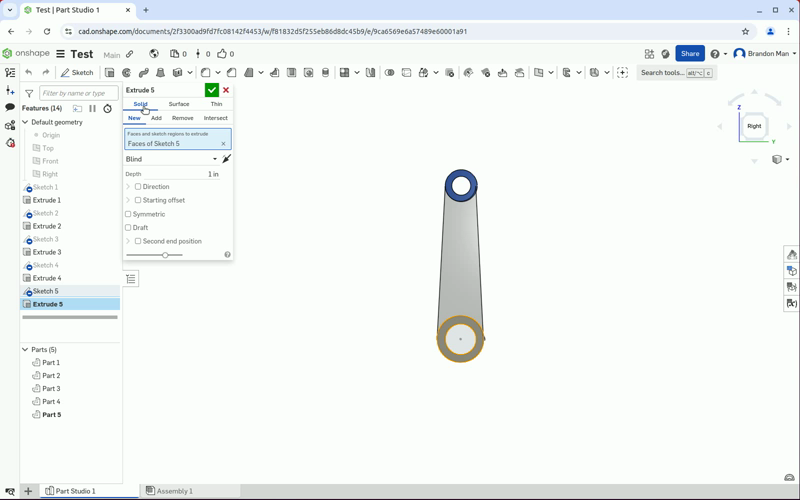
click(143, 106)
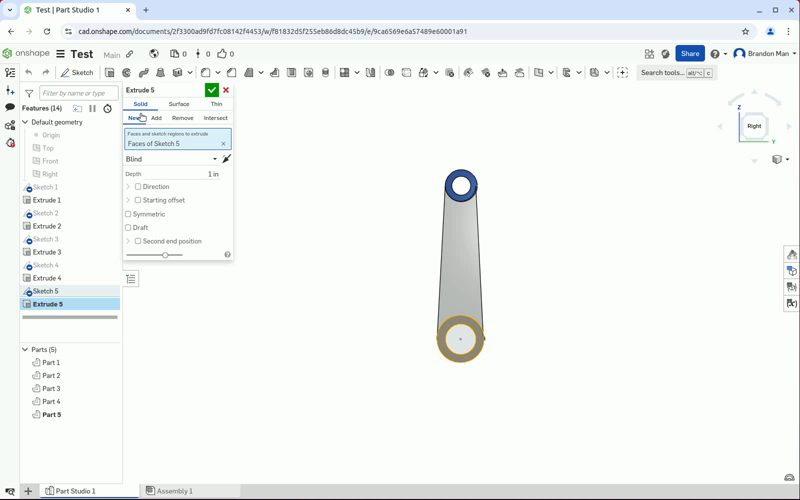
mouse_move(137, 120)
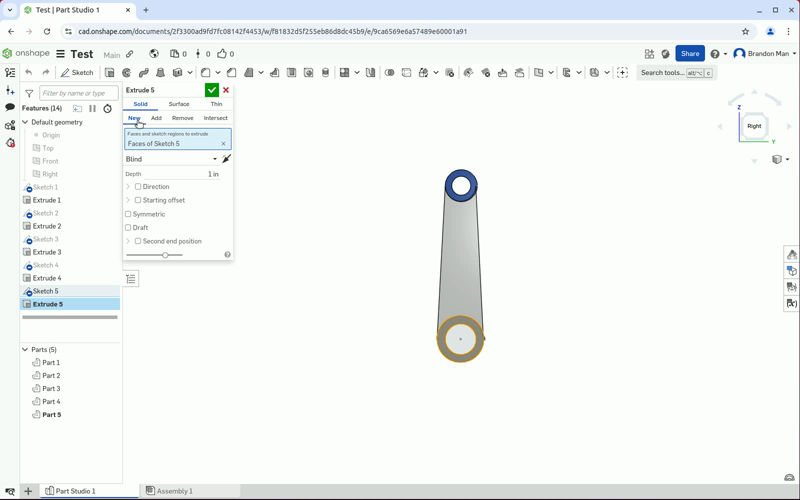
click(137, 120)
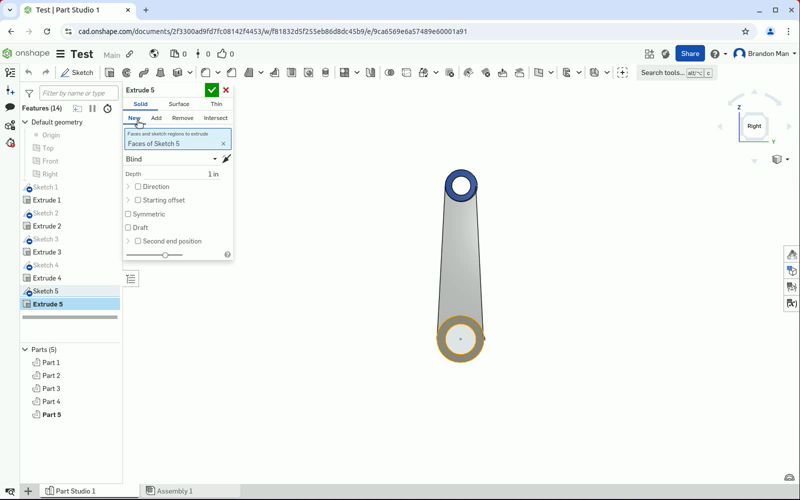
key(tab, 4)
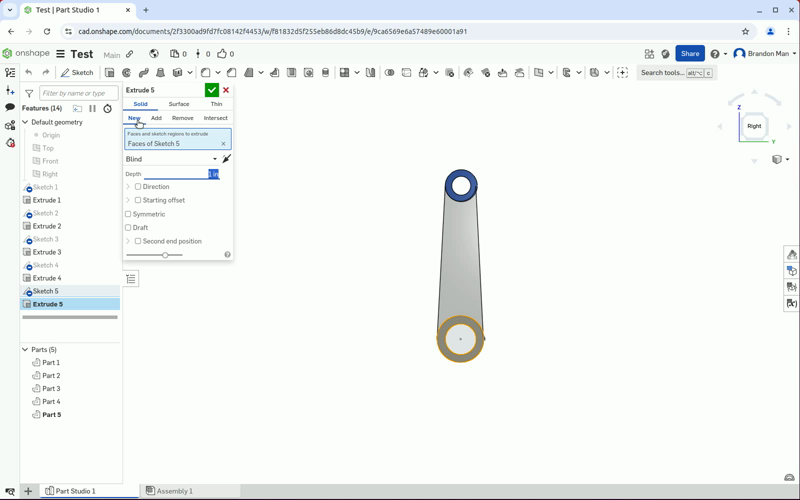
text(1.204)
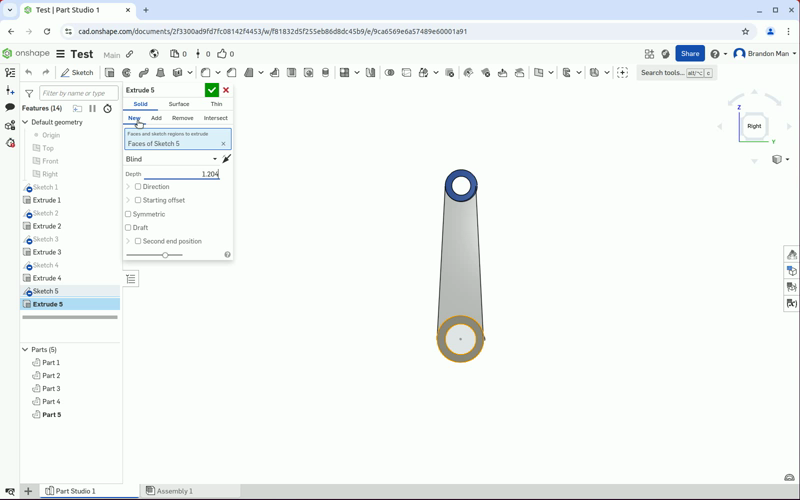
key(tab, 3)
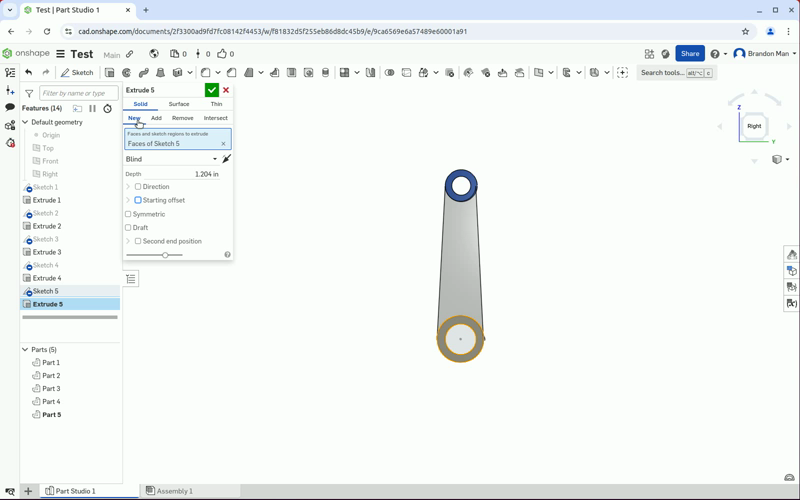
key(tab, 2)
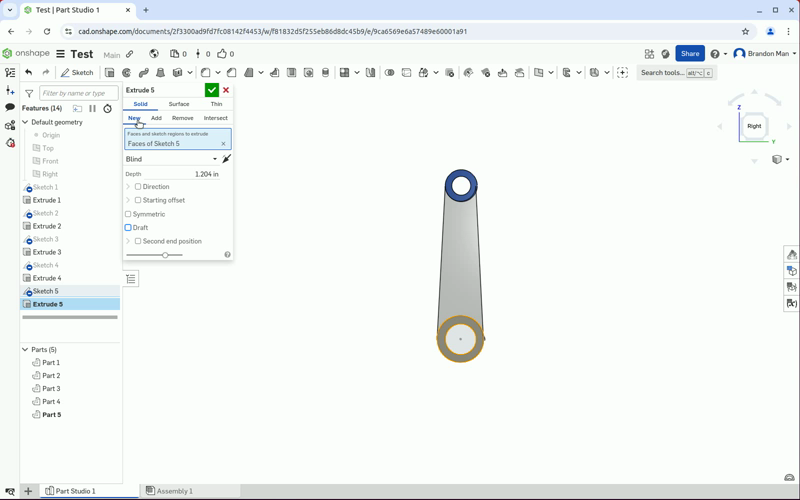
key(space)
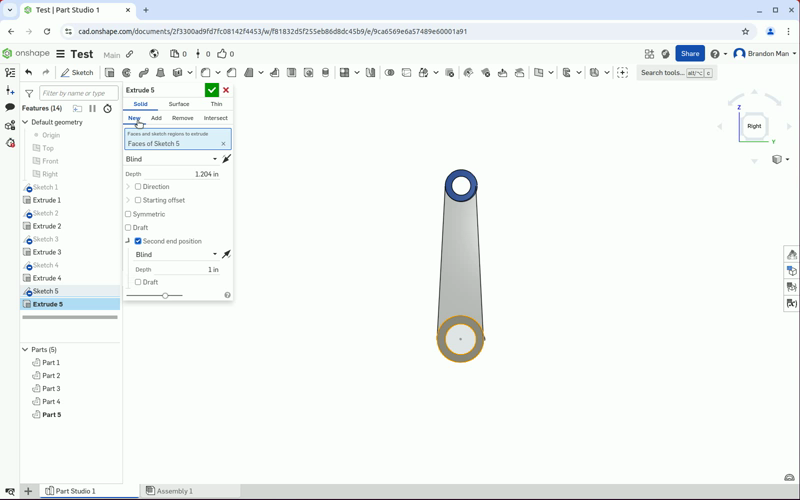
key(tab, 3)
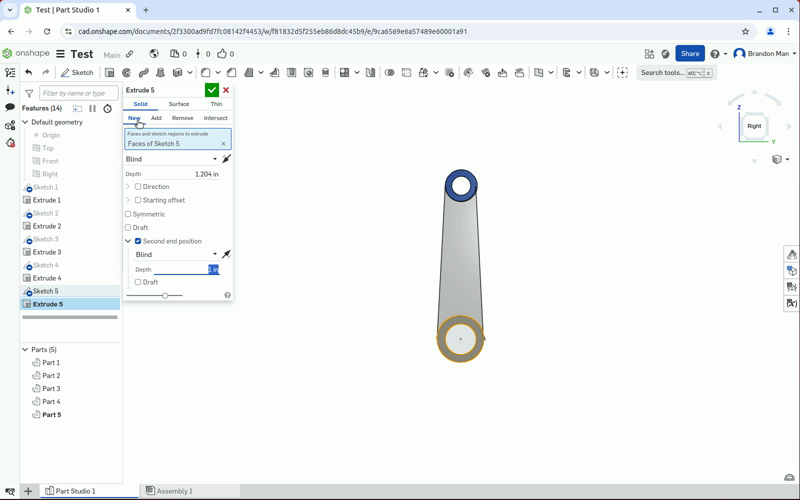
text(1.204)
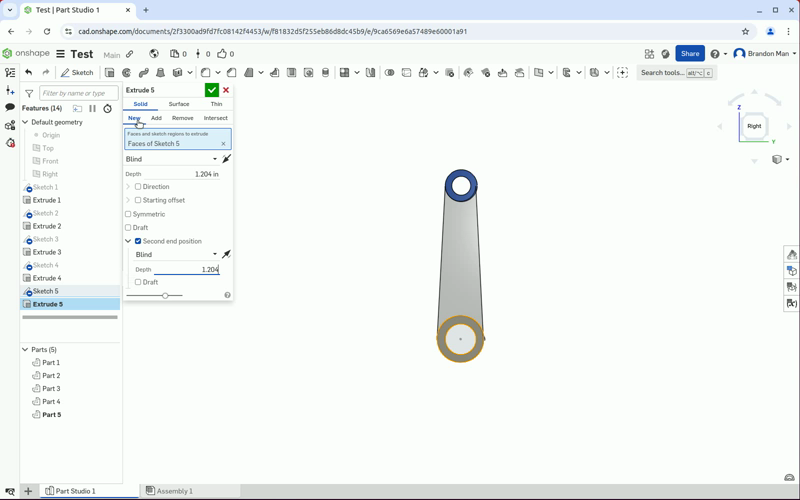
key(enter)
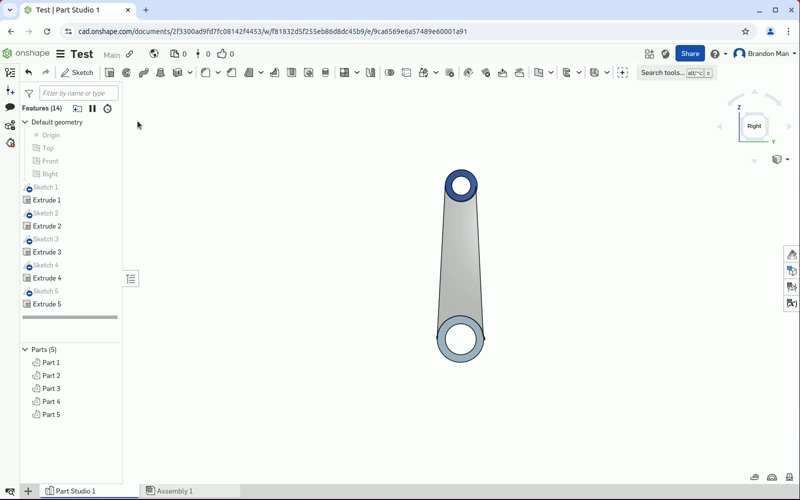
key(shift+h)
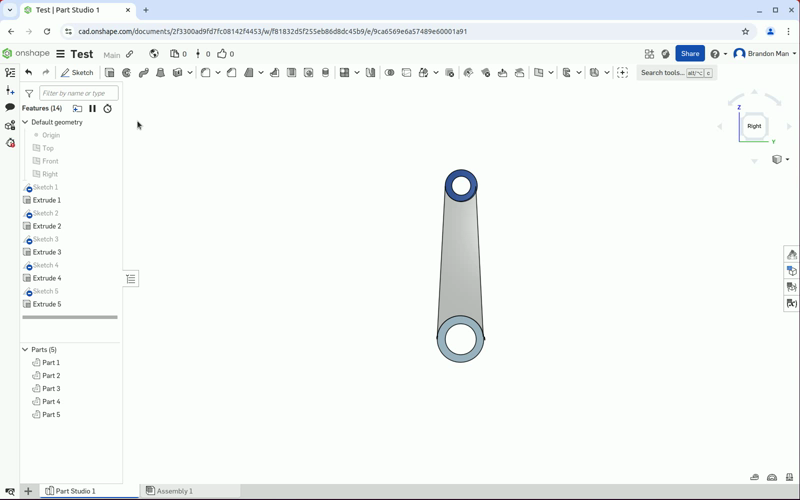
key(shift+h)
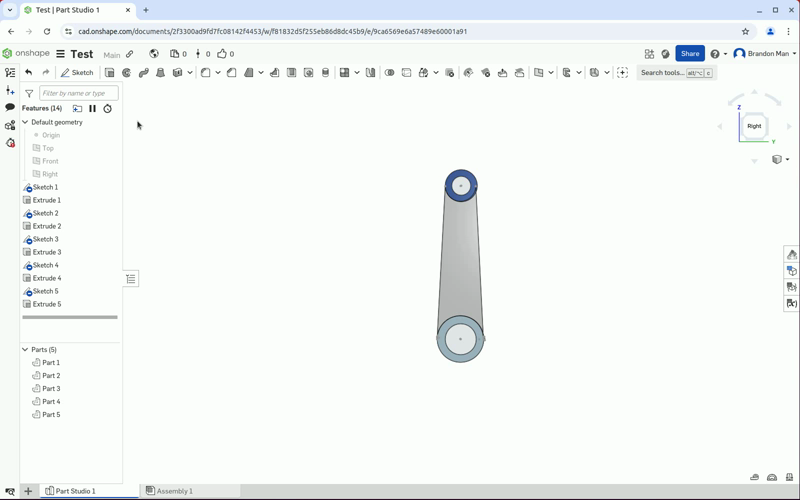
key(shift+7)
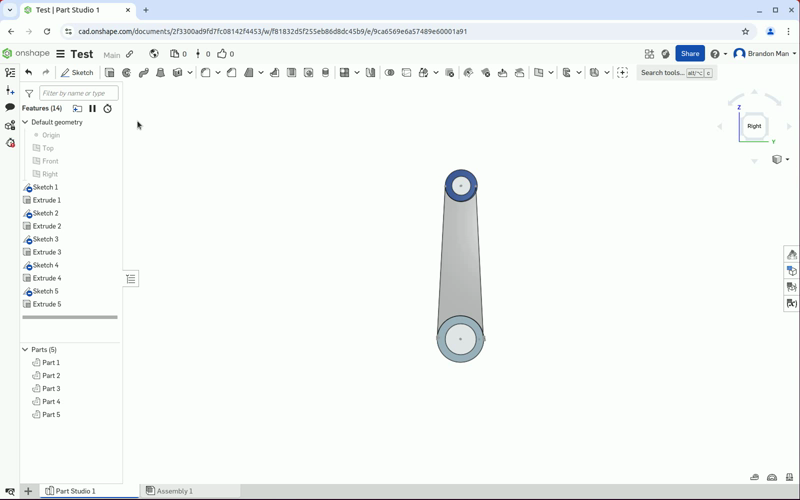
key(right, 2)
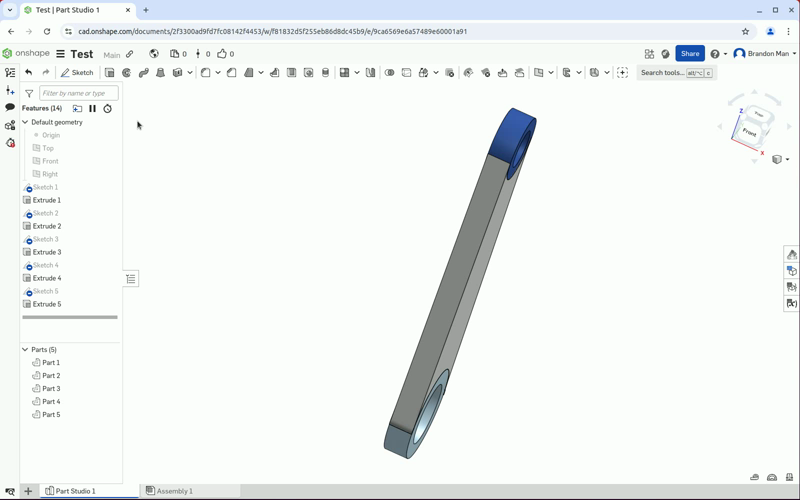
key(down, 2)
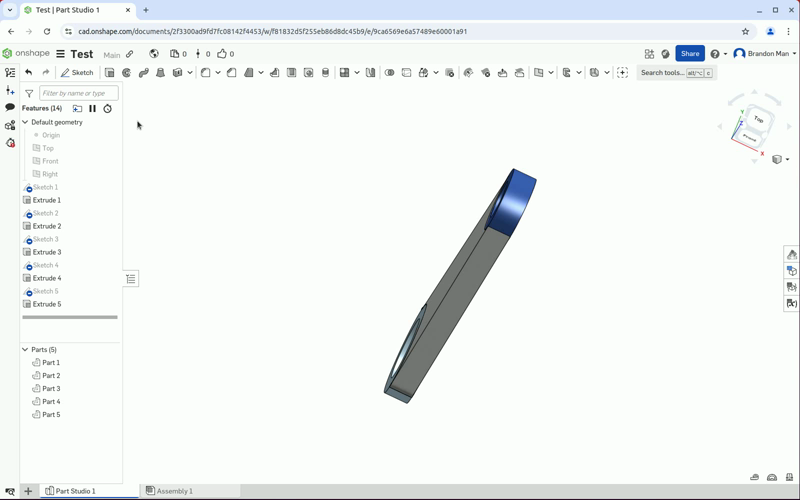
key(up, 2)
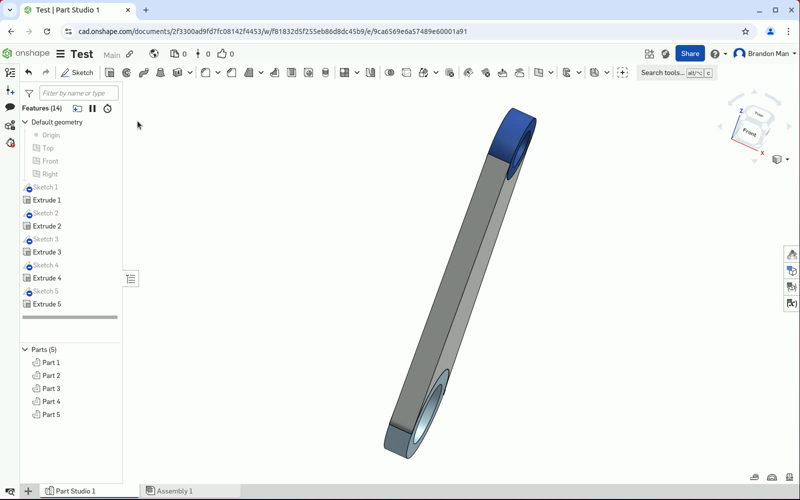
key(left, 2)
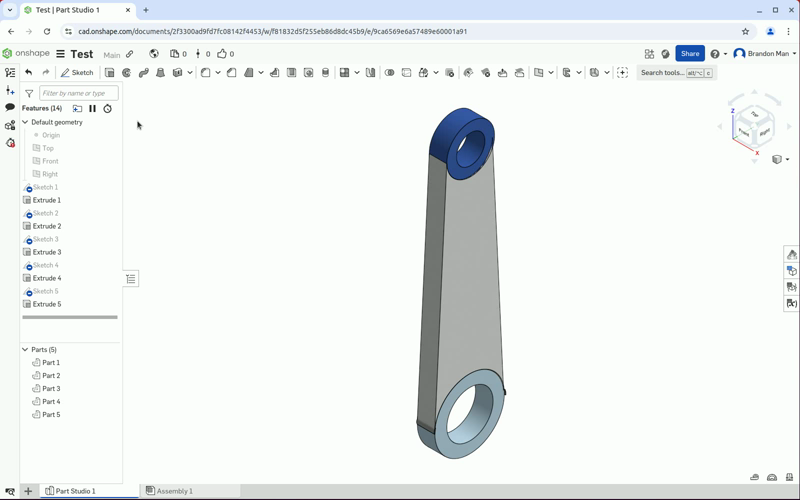
mouse_move(73, 189)
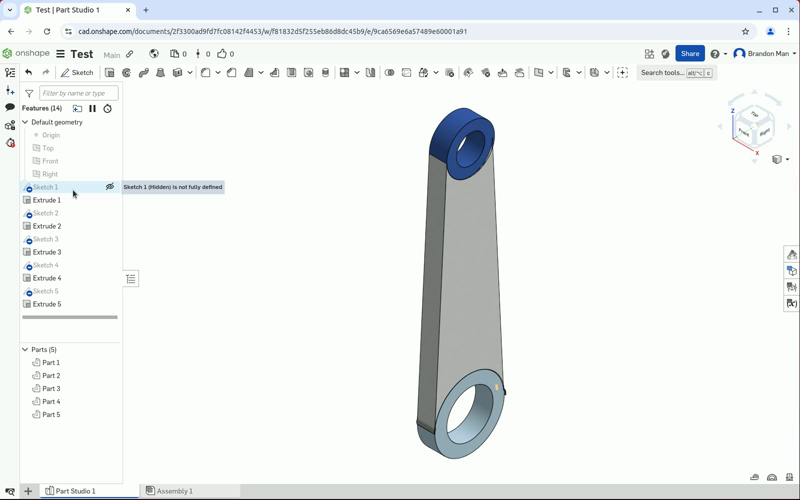
click(73, 189)